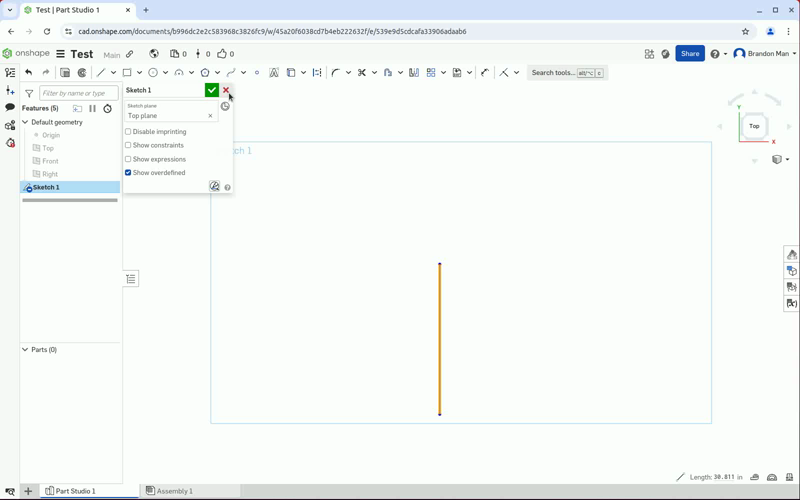
key(shift+h)
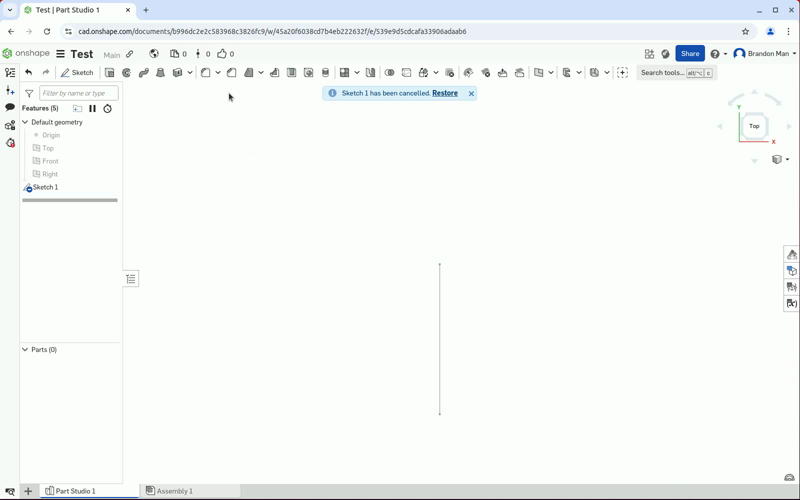
key(shift+s)
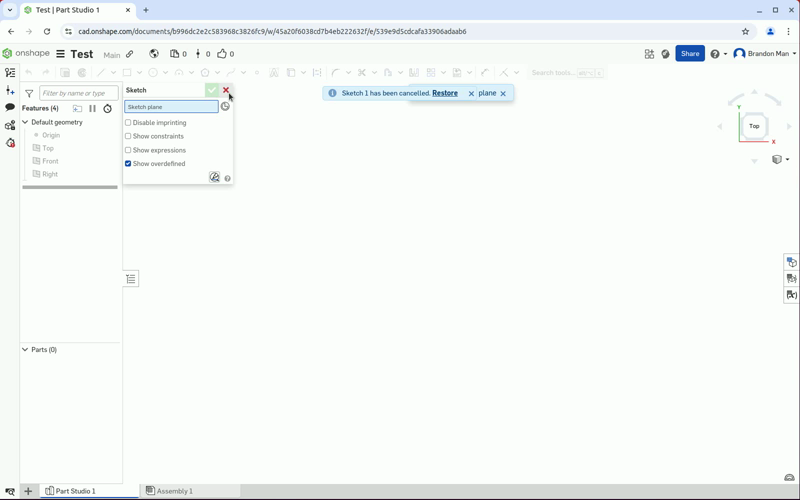
mouse_move(73, 150)
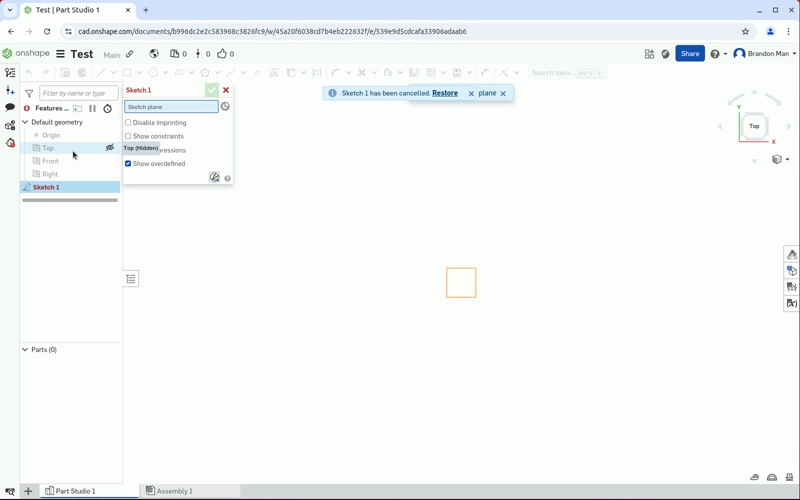
click(73, 150)
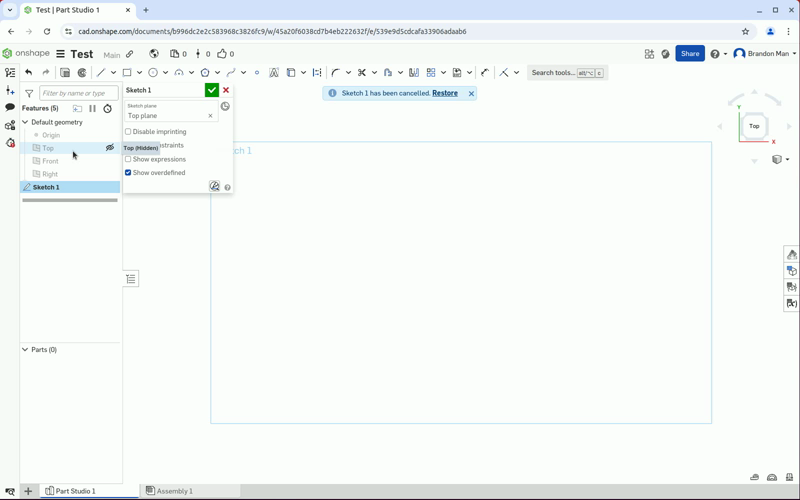
mouse_move(73, 352)
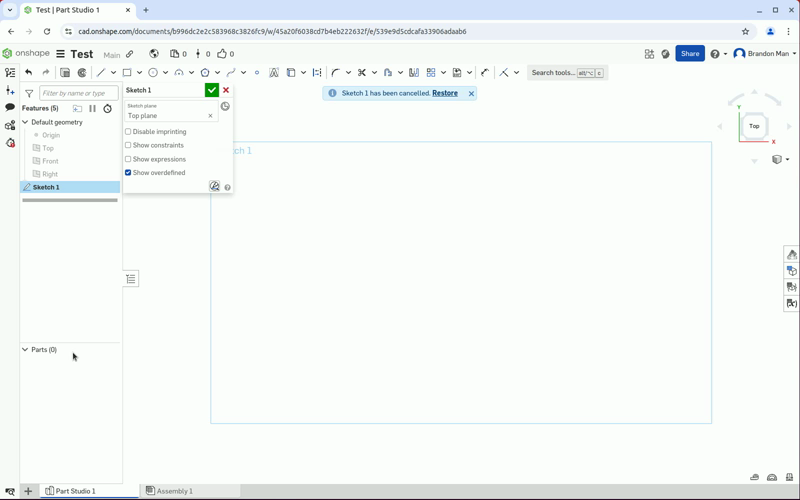
key(y)
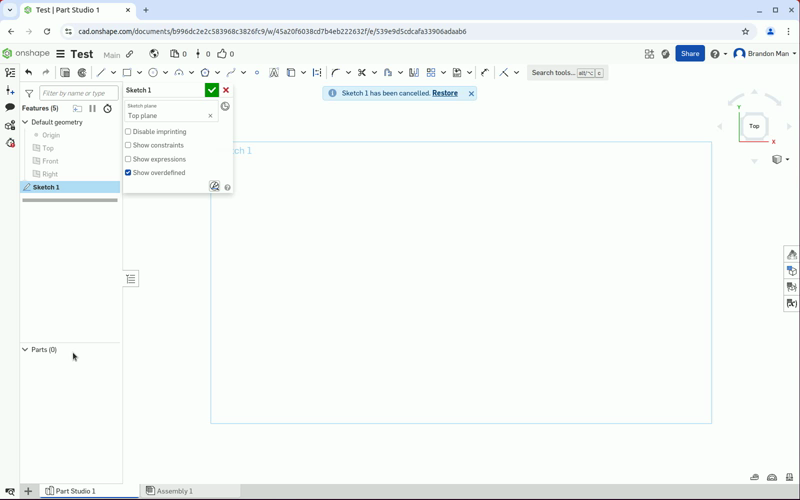
key(c)
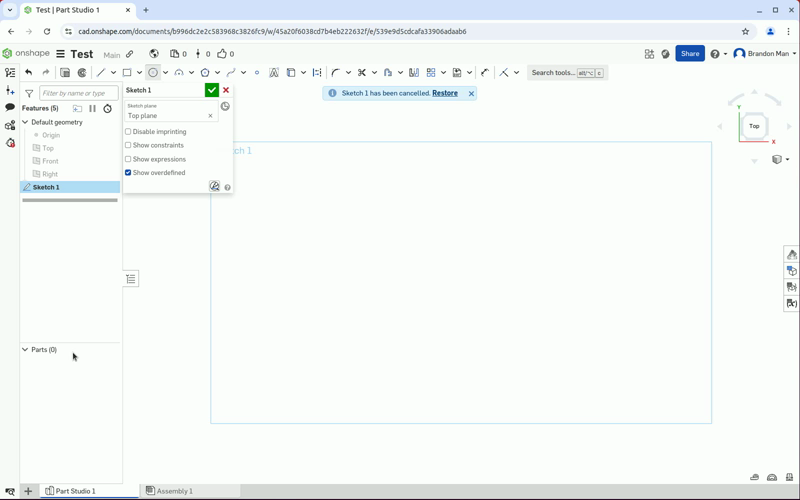
key_down(shift)
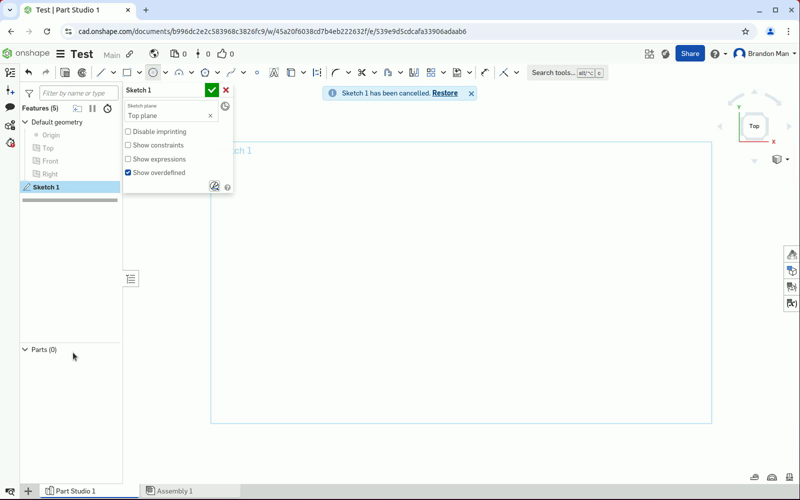
mouse_move(461, 282)
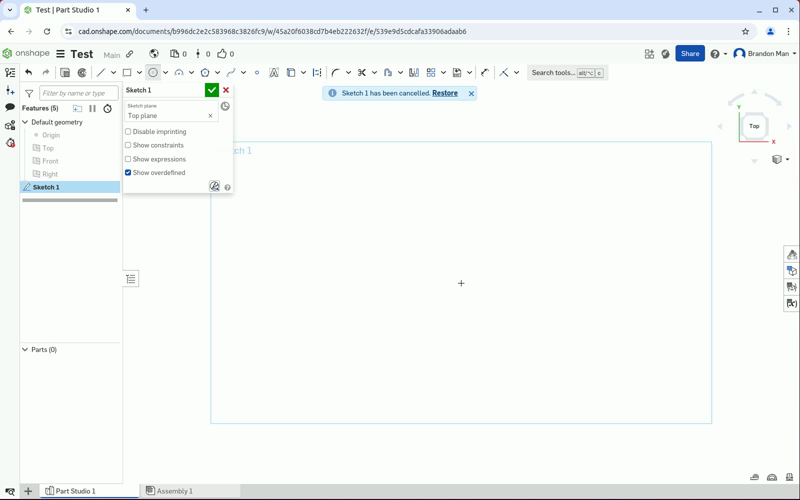
click(461, 282)
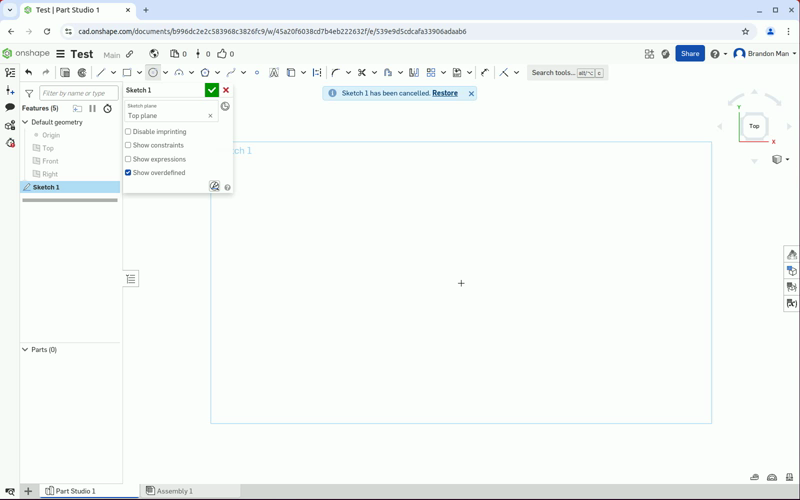
key_up(shift)
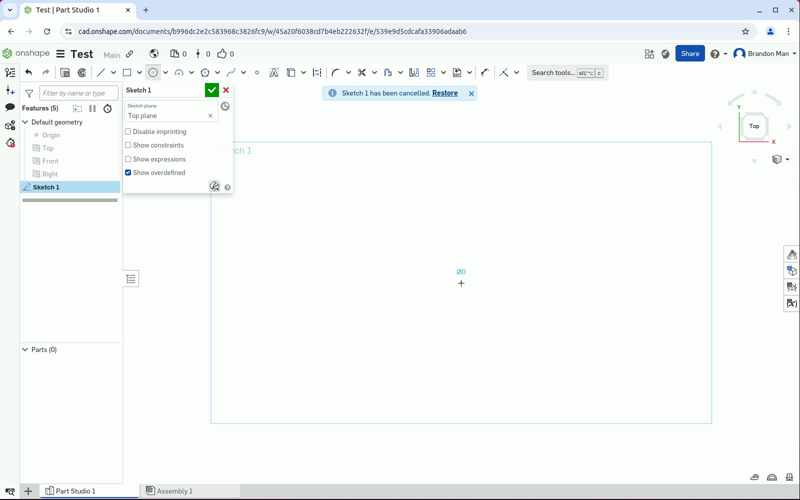
mouse_move(472, 282)
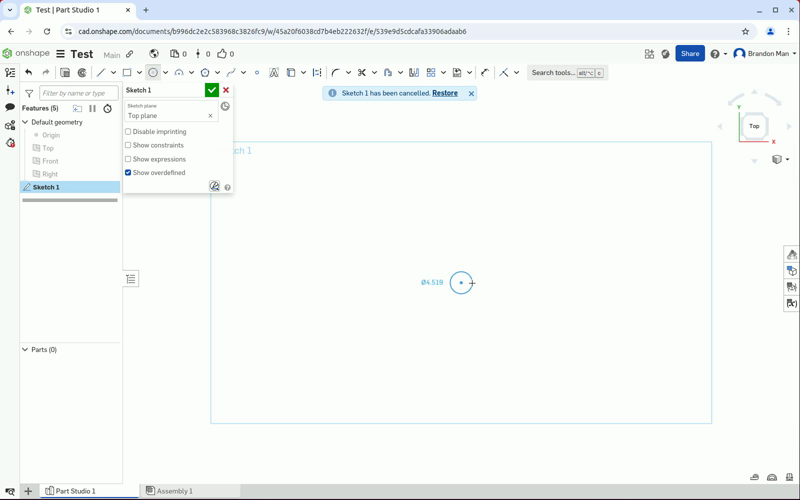
click(472, 282)
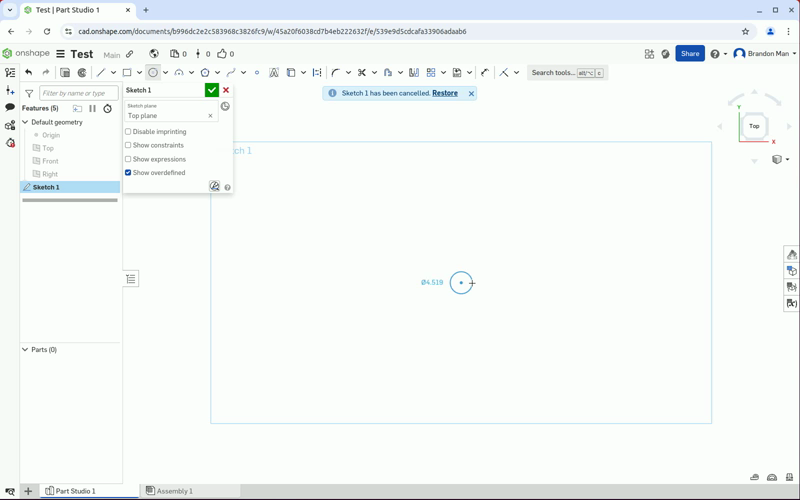
key(esc)
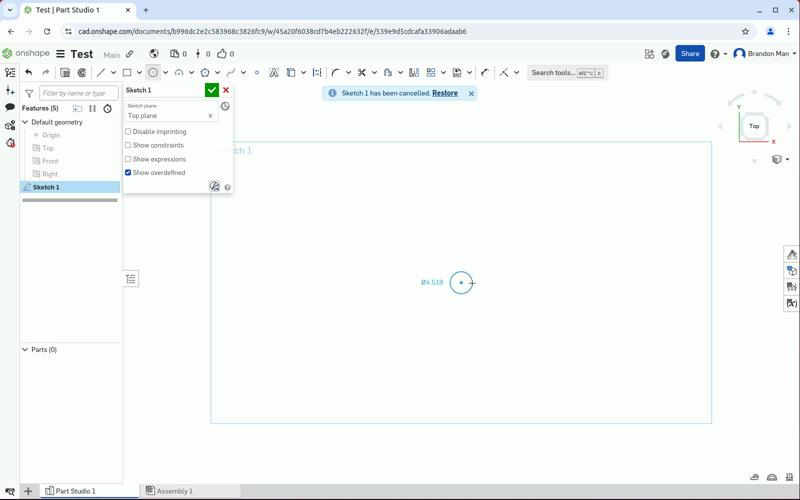
mouse_move(454, 278)
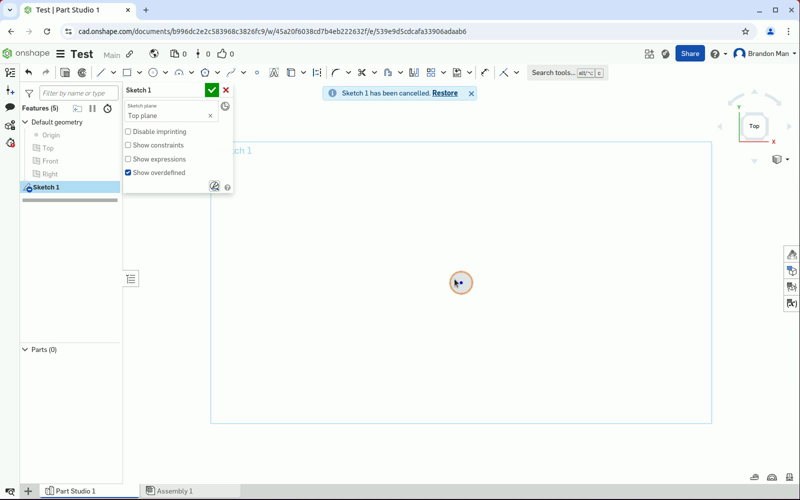
scroll(6)
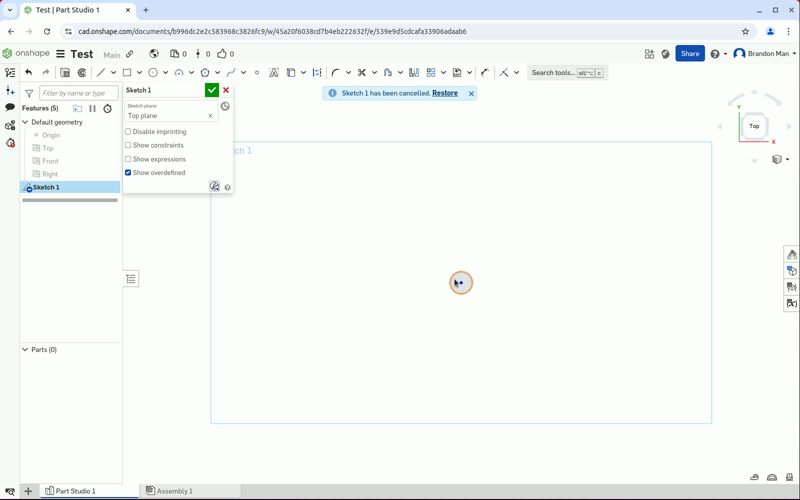
scroll(6)
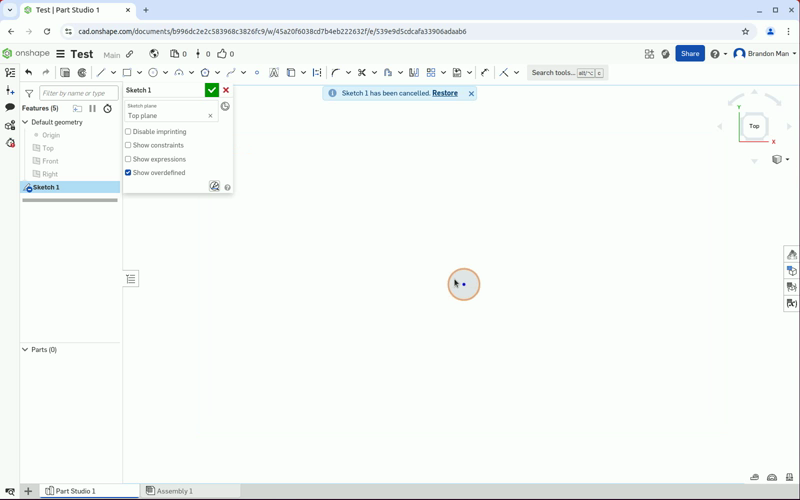
scroll(6)
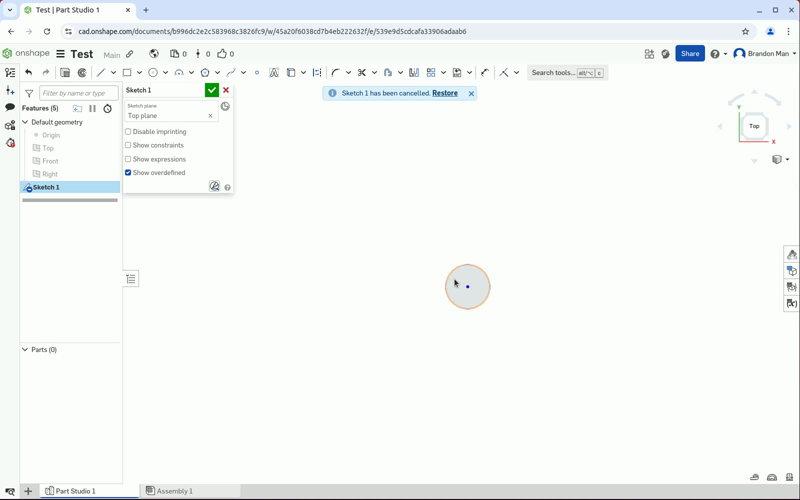
scroll(6)
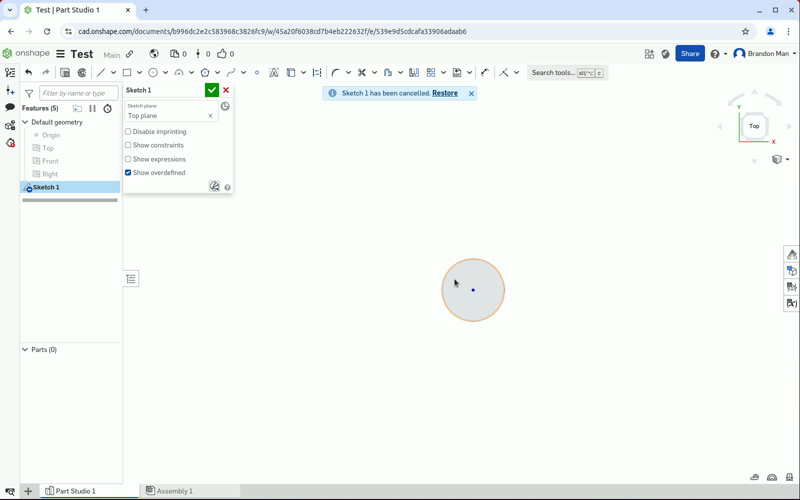
scroll(6)
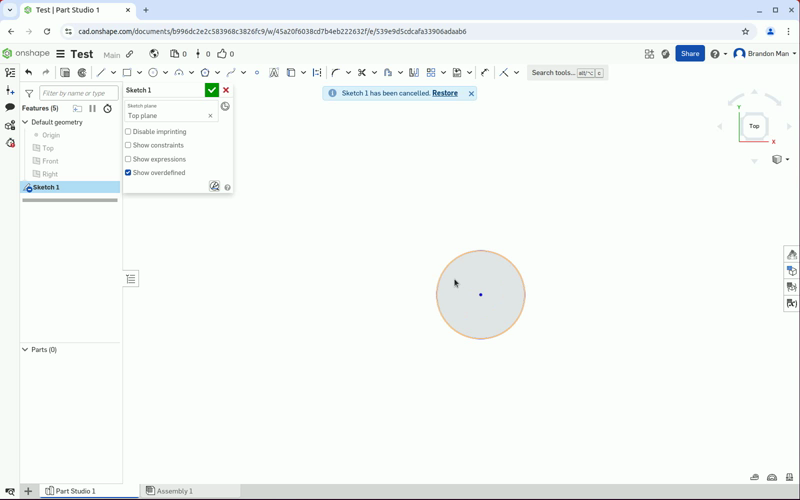
scroll(6)
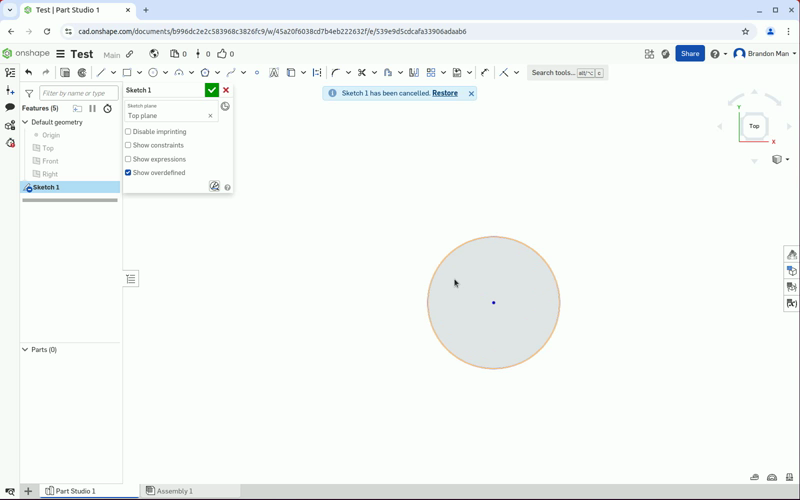
scroll(6)
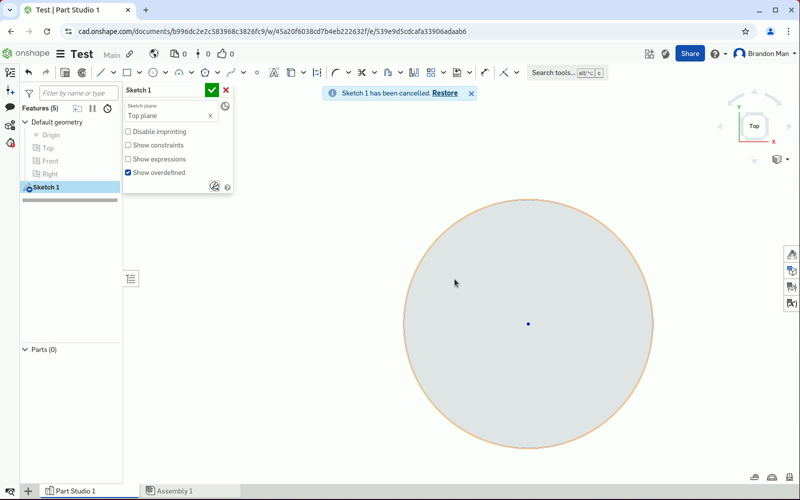
click(454, 278)
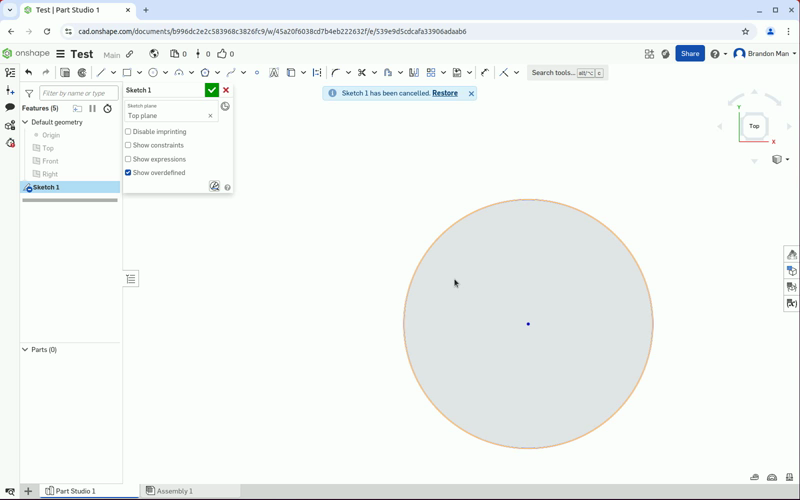
scroll(-6)
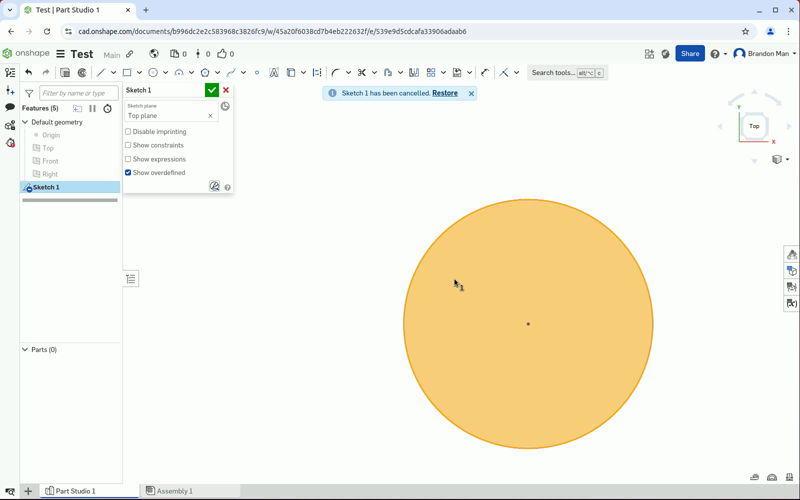
scroll(-6)
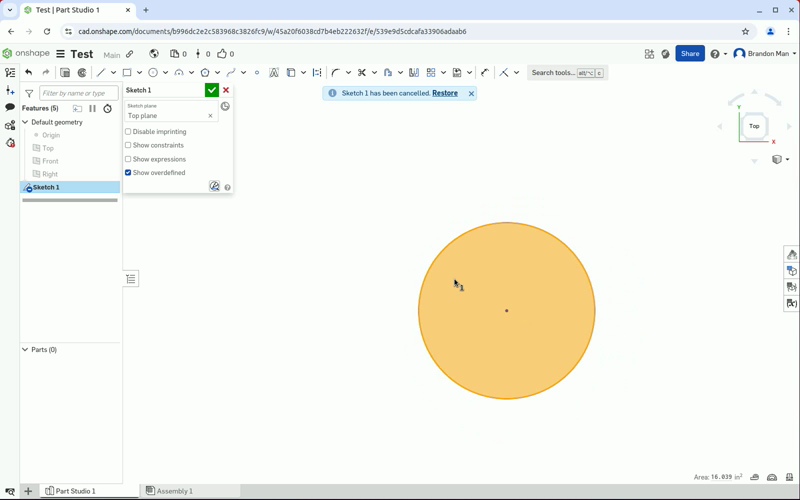
scroll(-6)
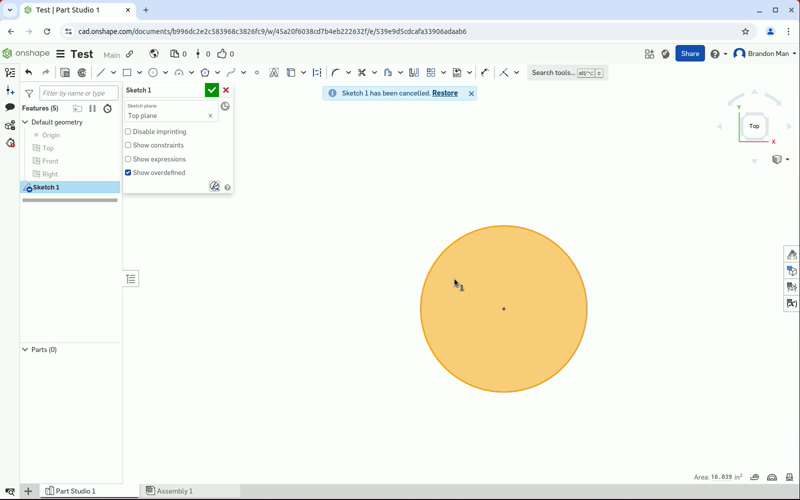
scroll(-6)
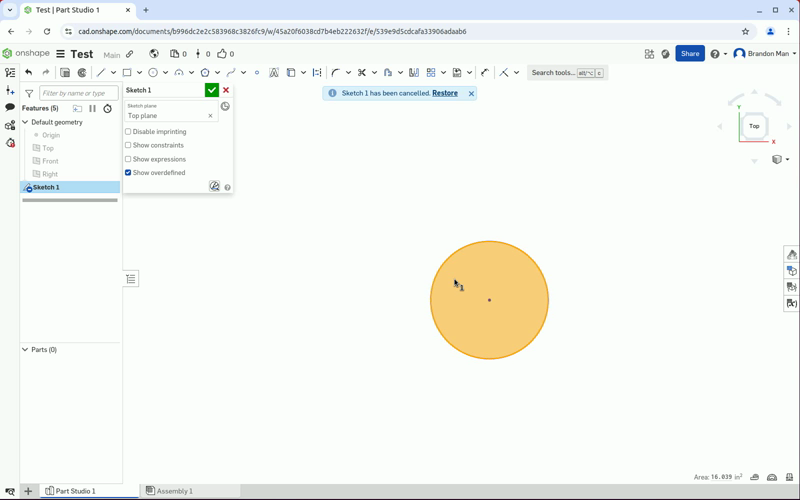
scroll(-6)
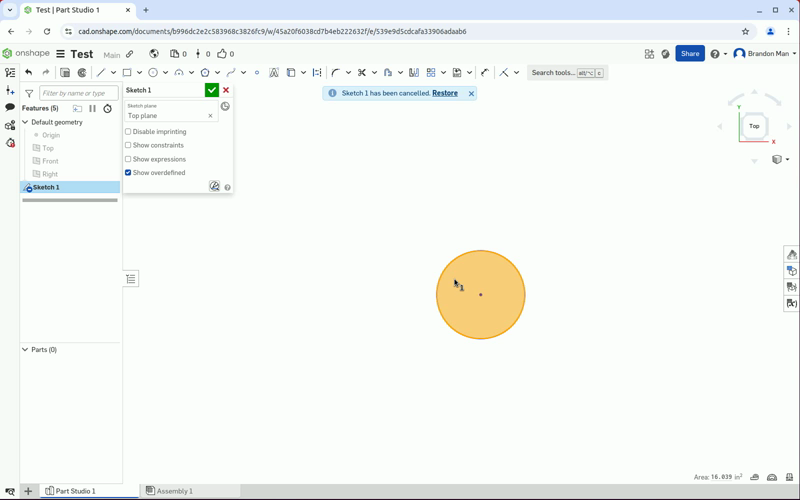
scroll(-6)
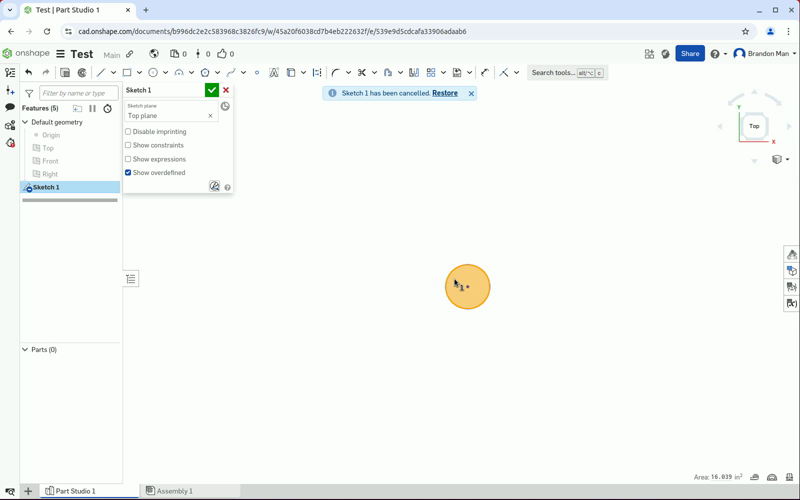
scroll(-6)
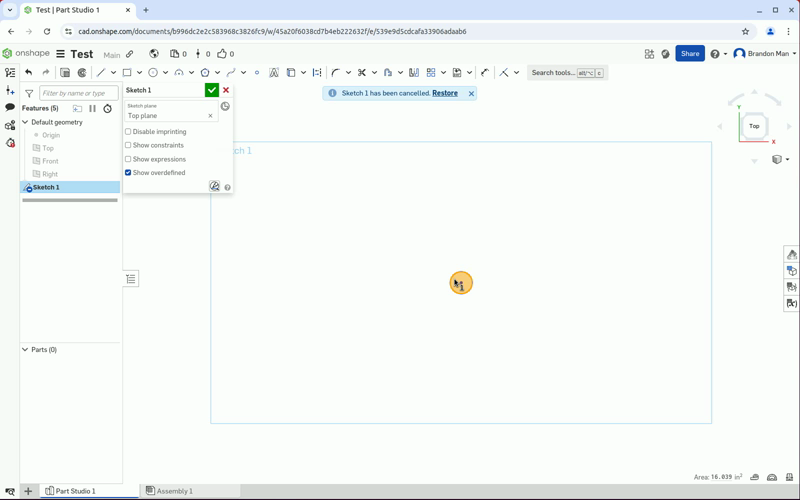
mouse_move(73, 352)
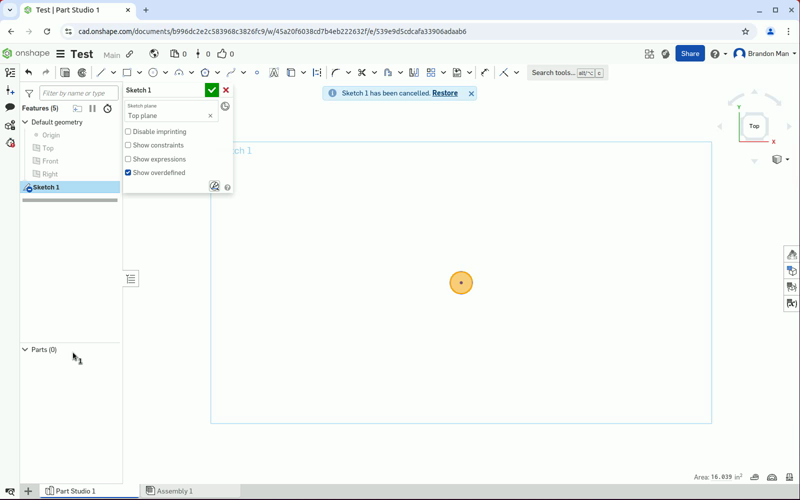
key(shift+y)
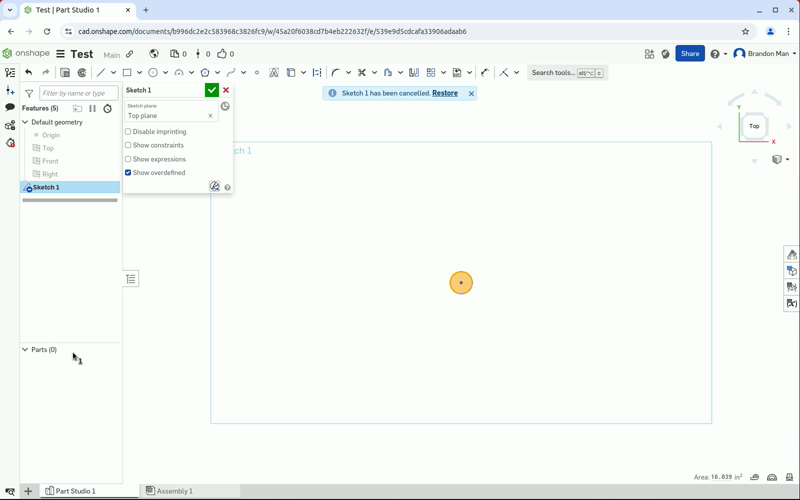
key(shift+e)
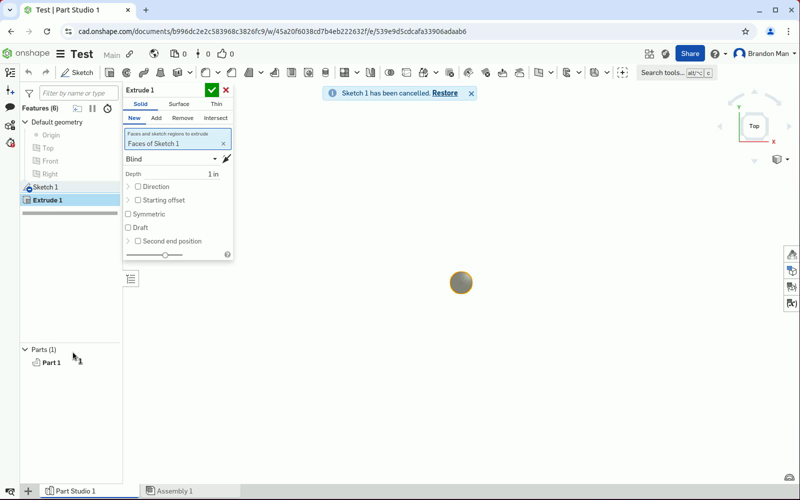
mouse_move(143, 106)
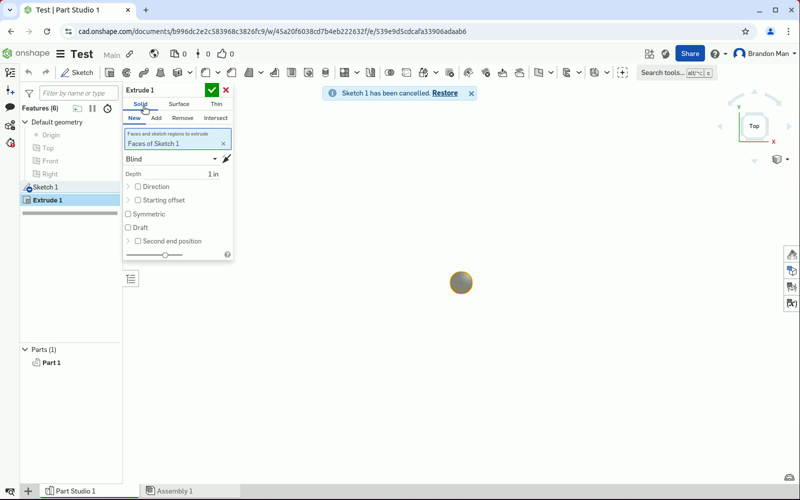
click(143, 106)
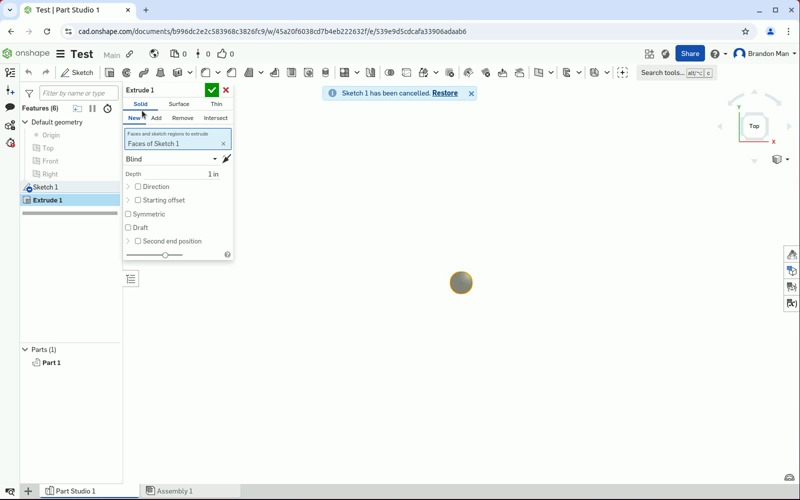
mouse_move(137, 120)
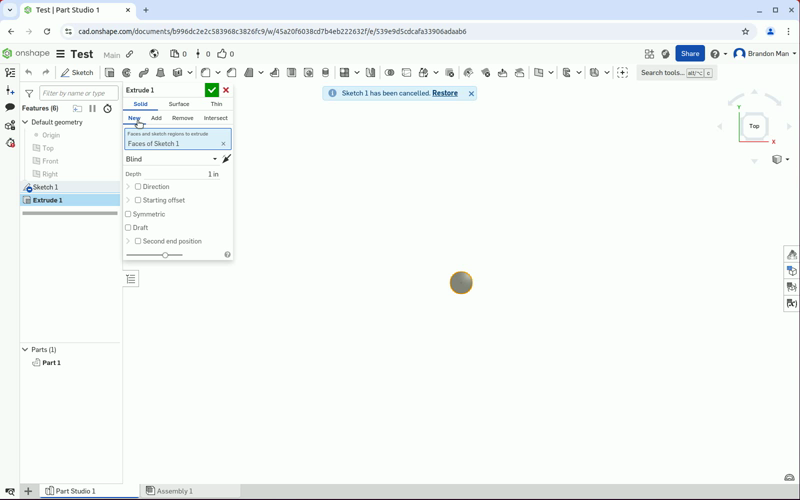
click(137, 120)
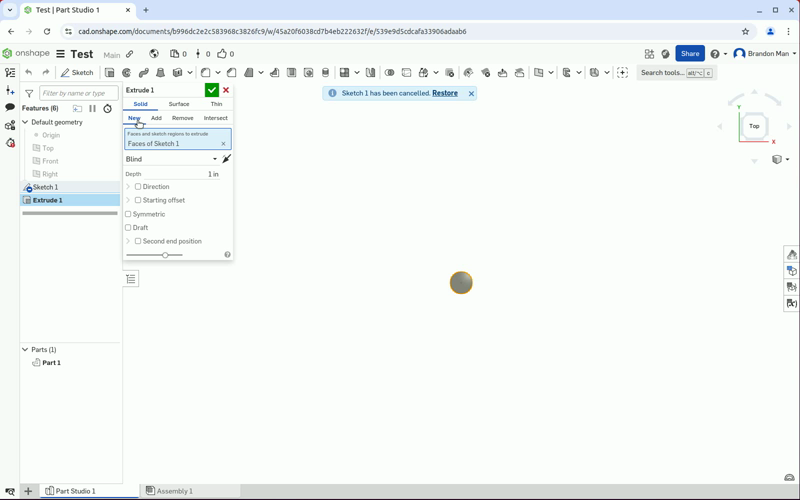
key(tab, 4)
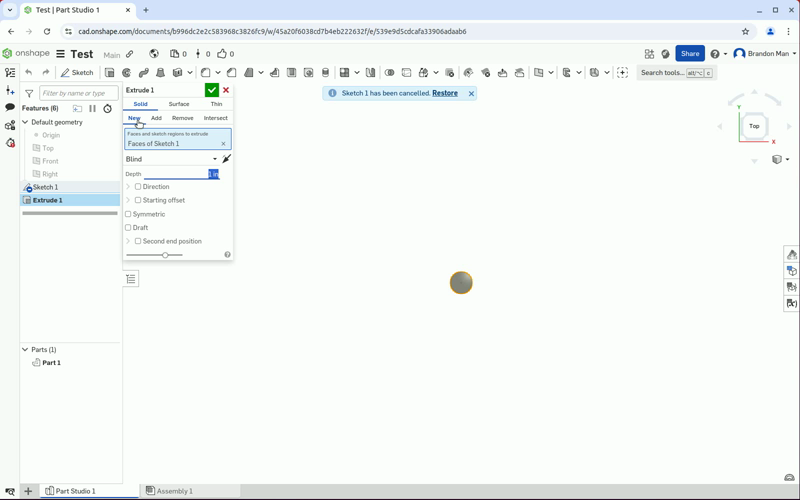
text(9.147)
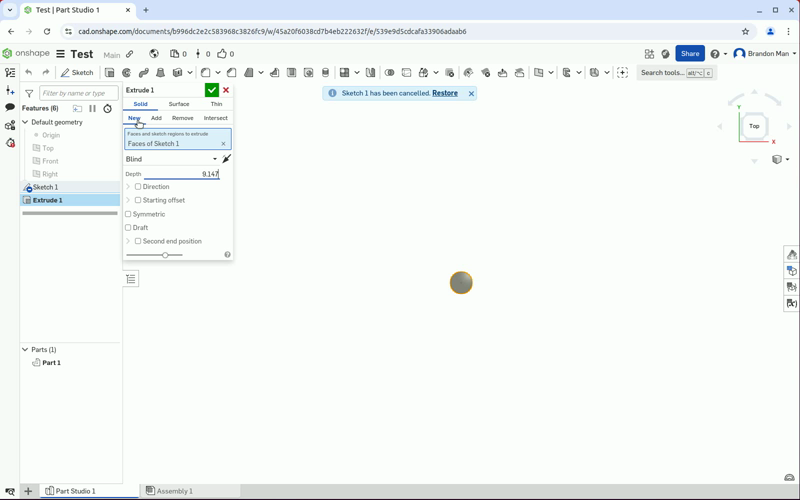
key(enter)
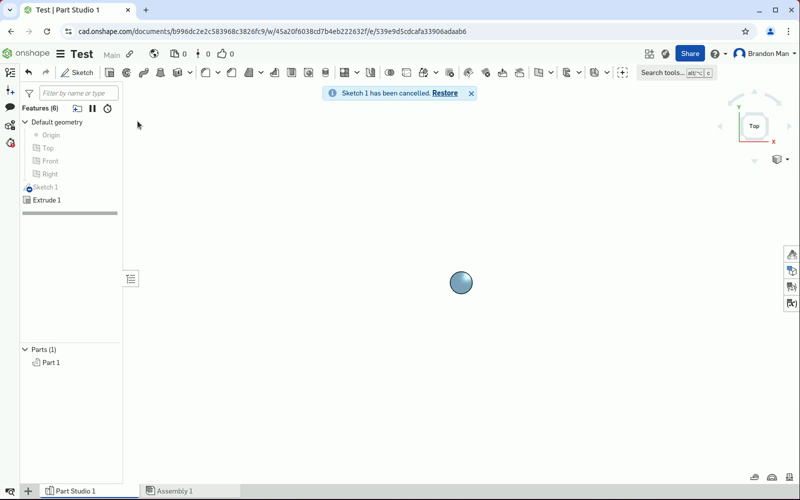
key(shift+h)
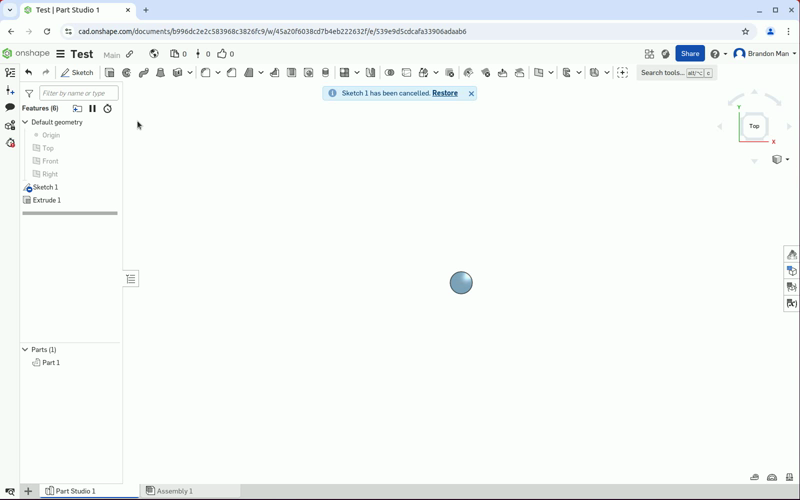
key(shift+h)
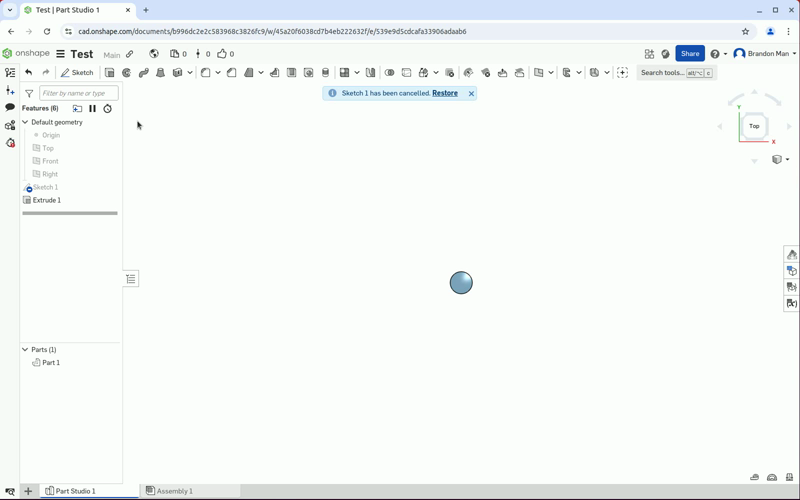
mouse_move(73, 189)
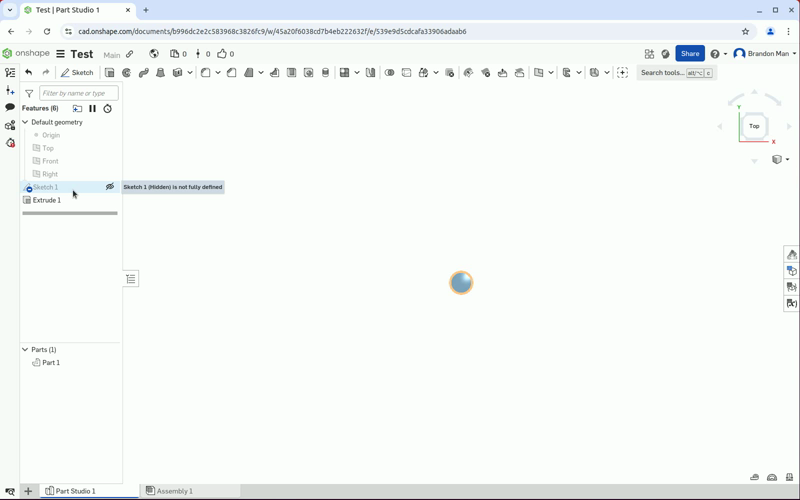
click(73, 189)
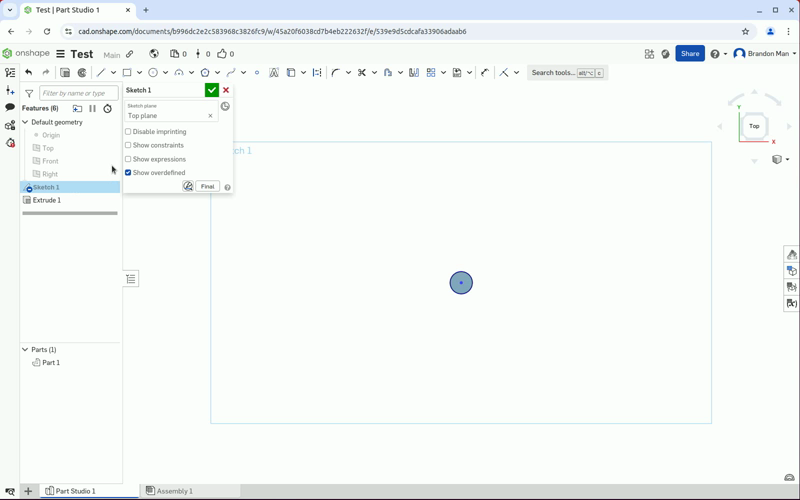
mouse_move(229, 92)
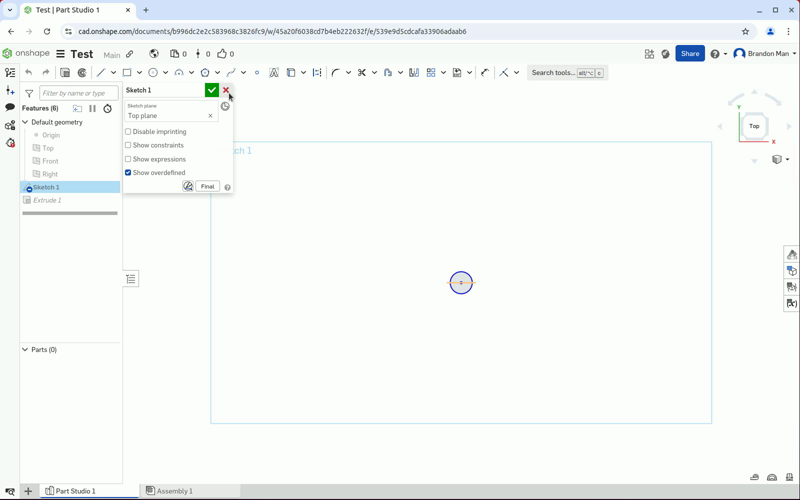
click(229, 92)
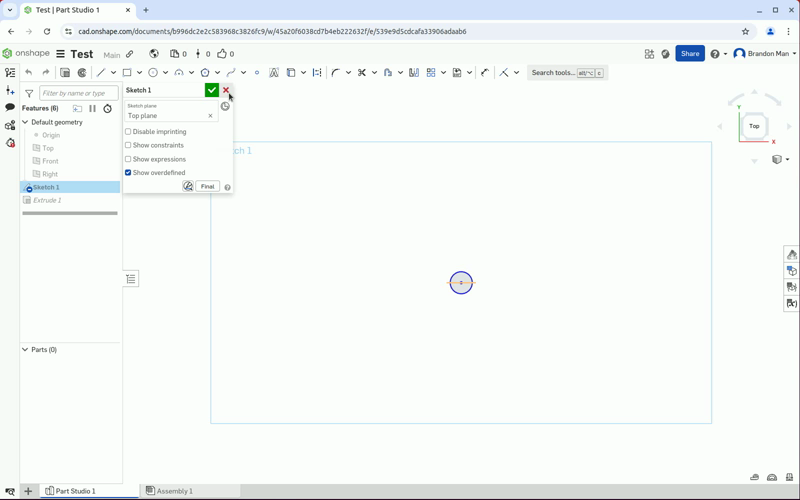
key(shift+s)
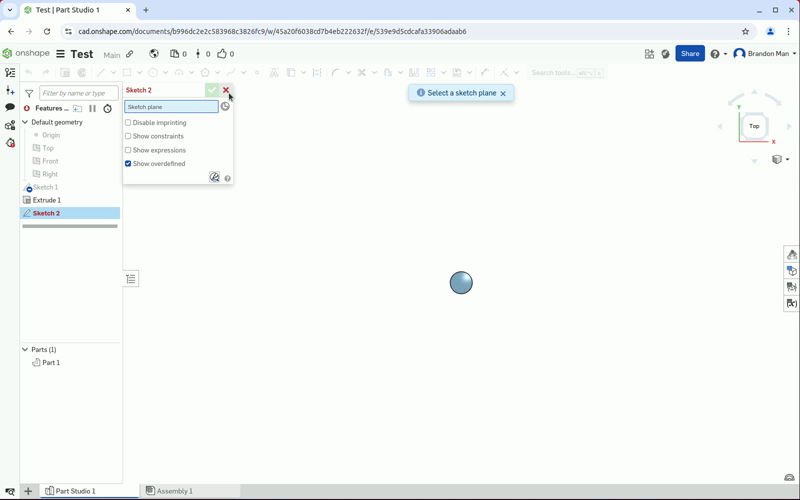
mouse_move(73, 150)
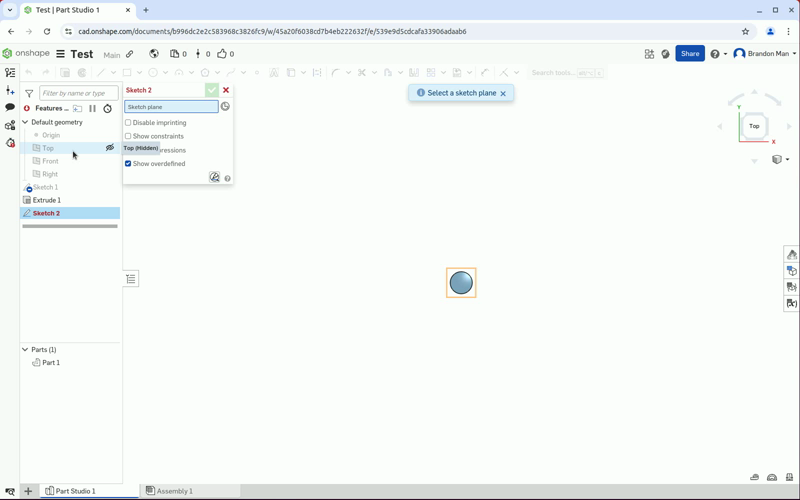
click(73, 150)
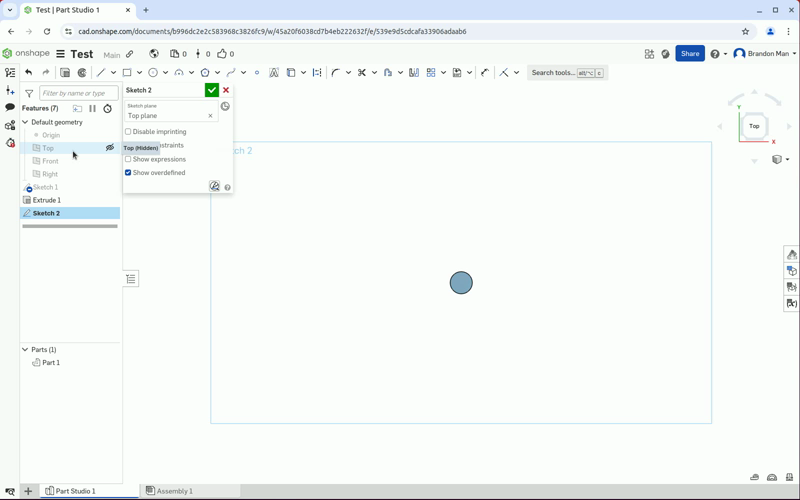
mouse_move(73, 352)
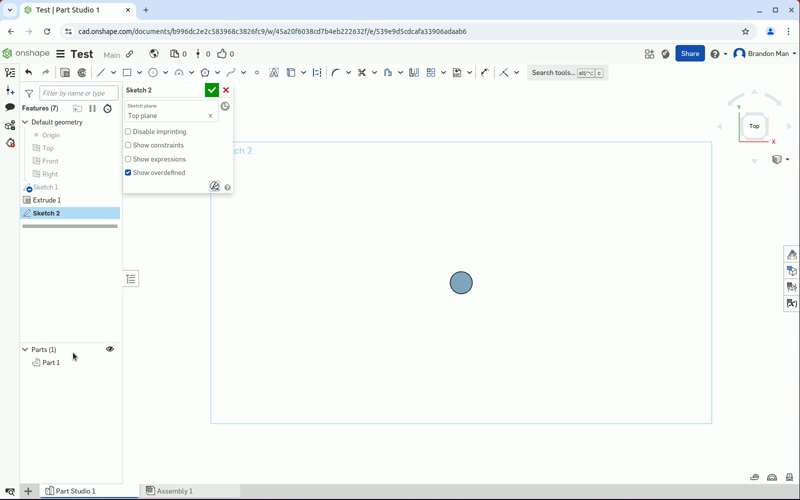
key(y)
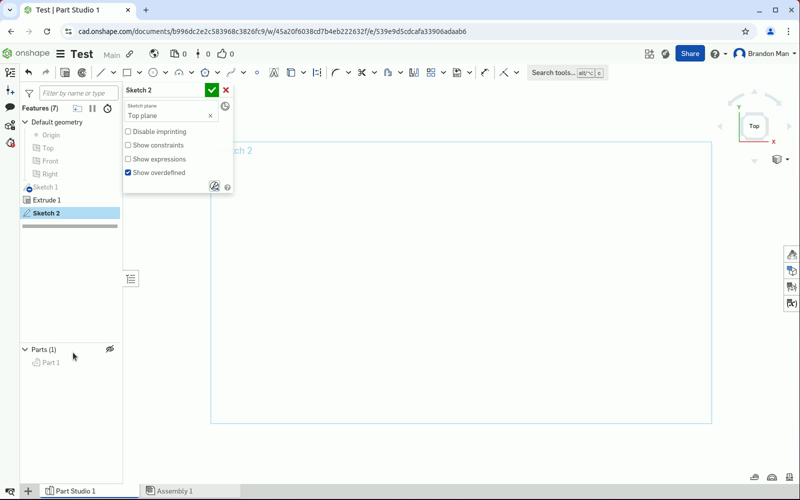
key(c)
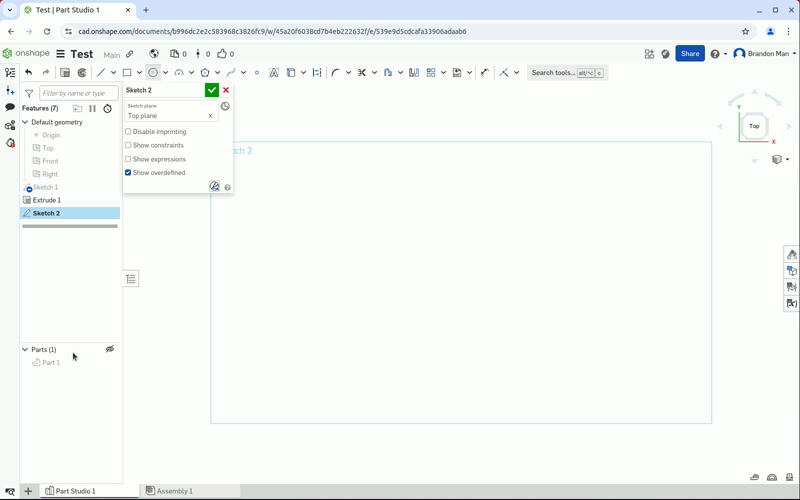
key_down(shift)
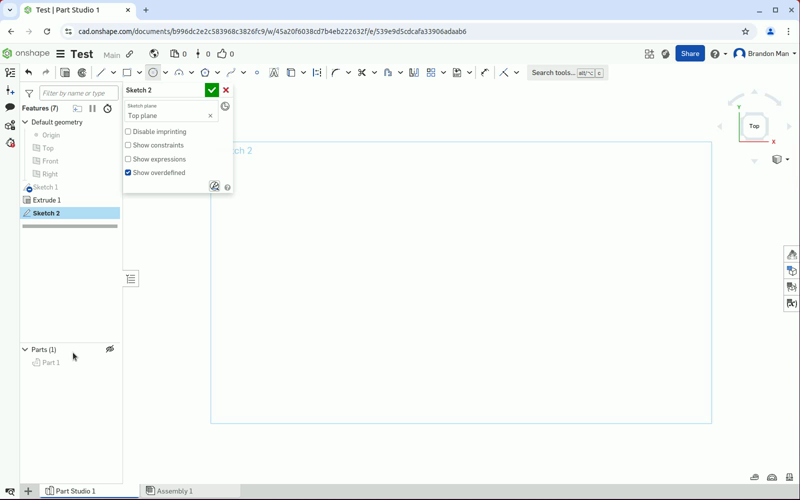
mouse_move(461, 282)
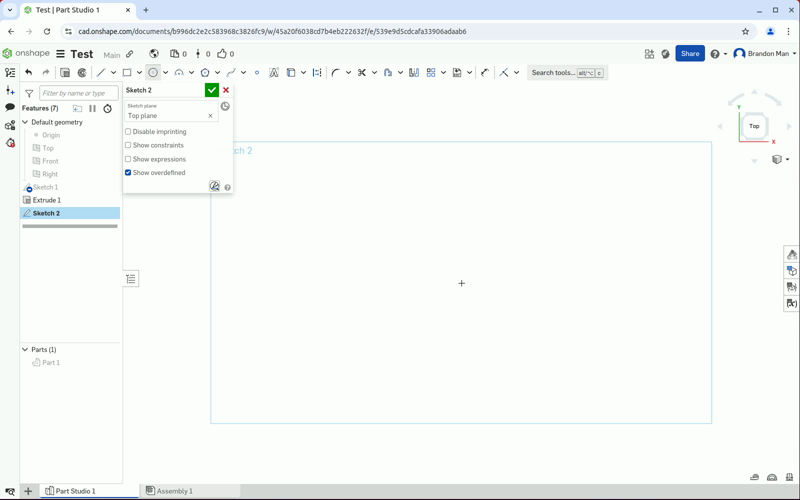
click(461, 282)
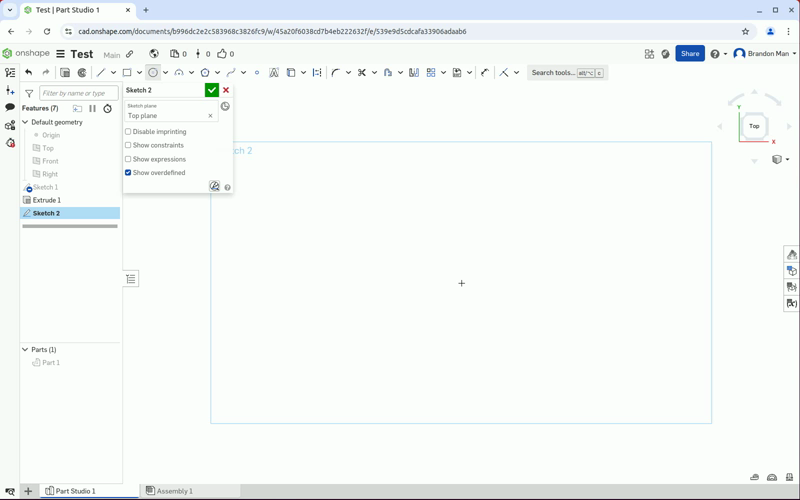
key_up(shift)
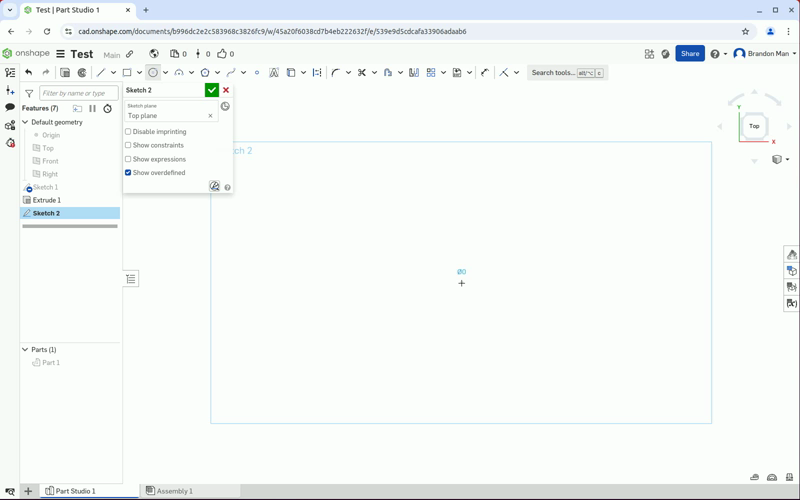
mouse_move(490, 282)
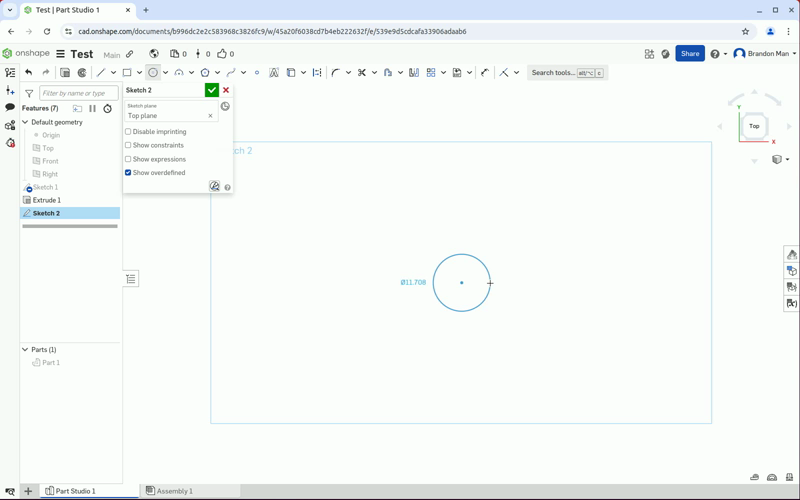
click(490, 282)
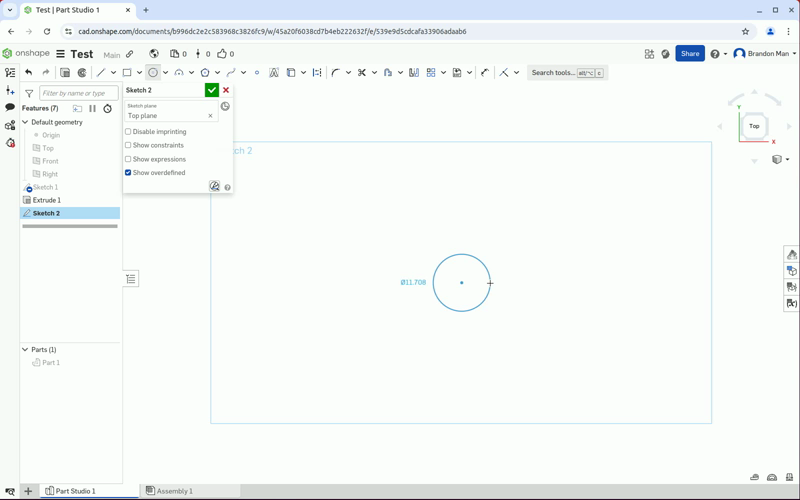
key(esc)
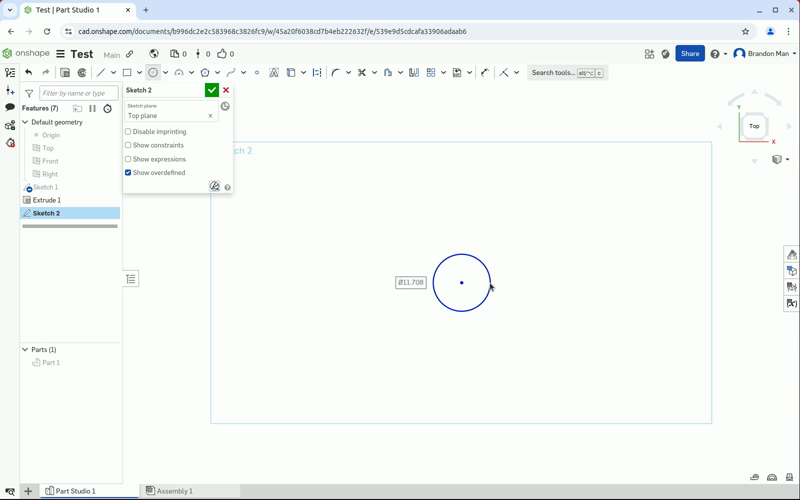
key(c)
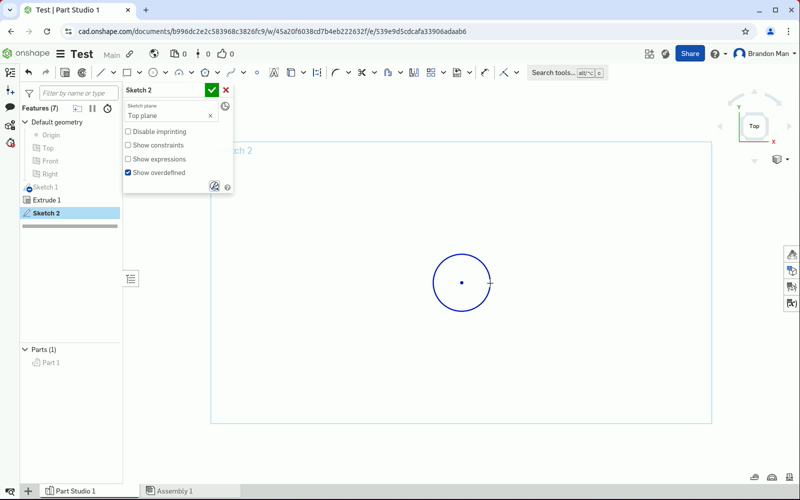
key_down(shift)
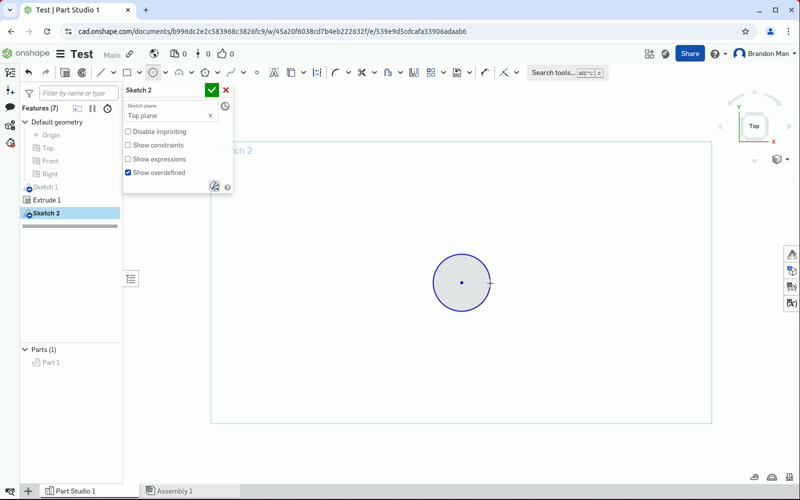
mouse_move(461, 282)
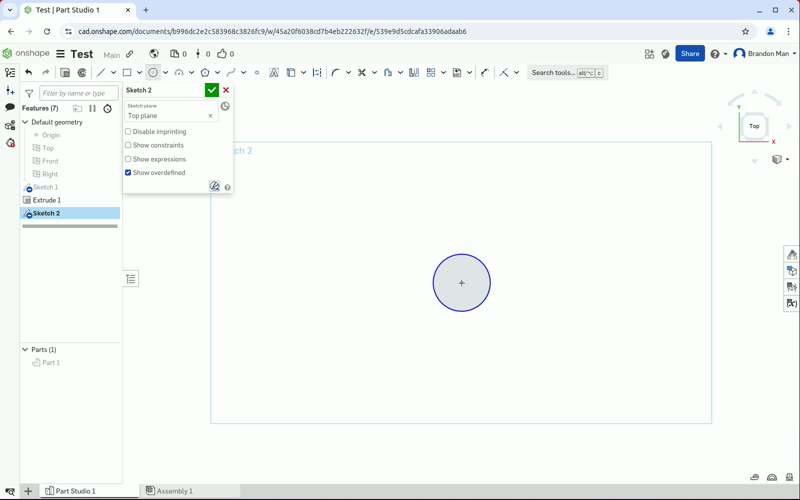
click(461, 282)
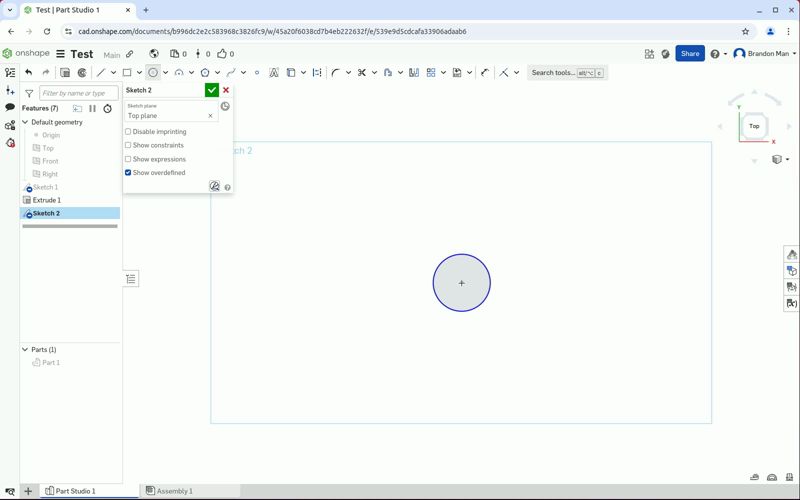
key_up(shift)
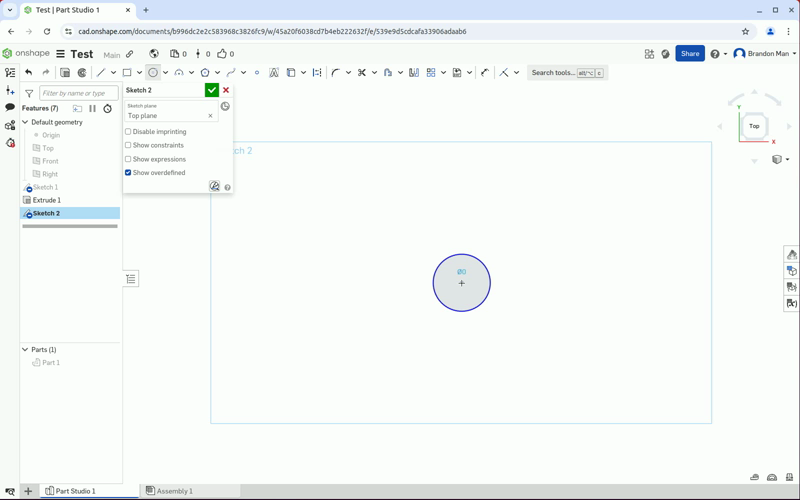
mouse_move(474, 282)
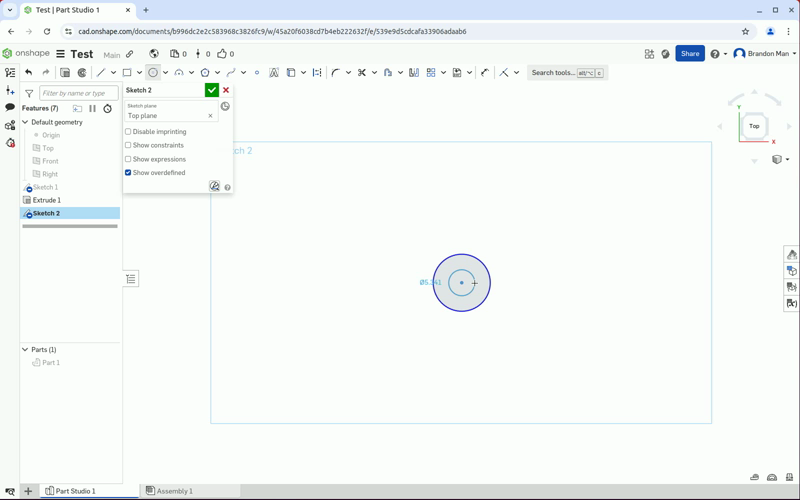
click(474, 282)
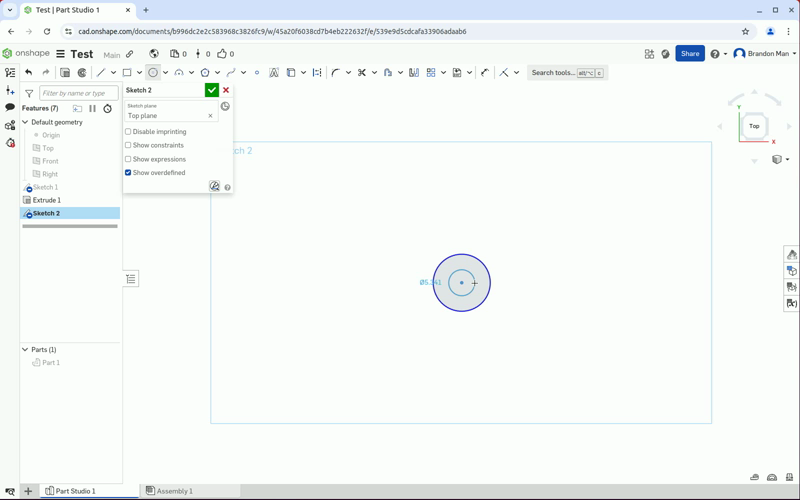
key(esc)
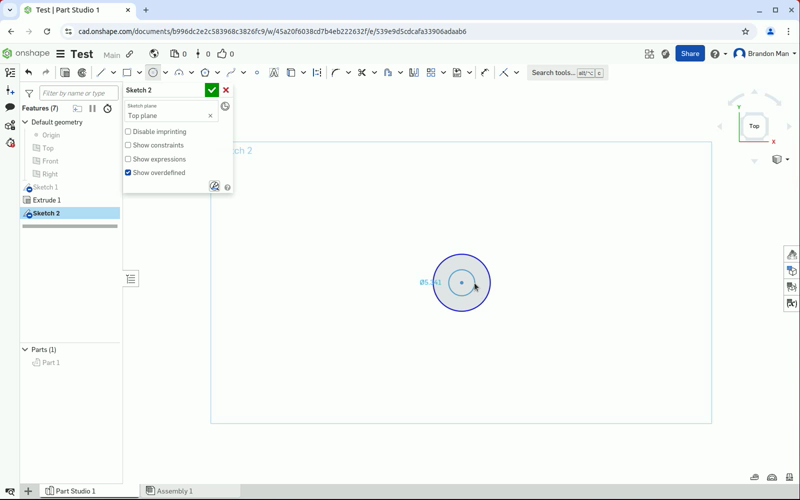
mouse_move(447, 286)
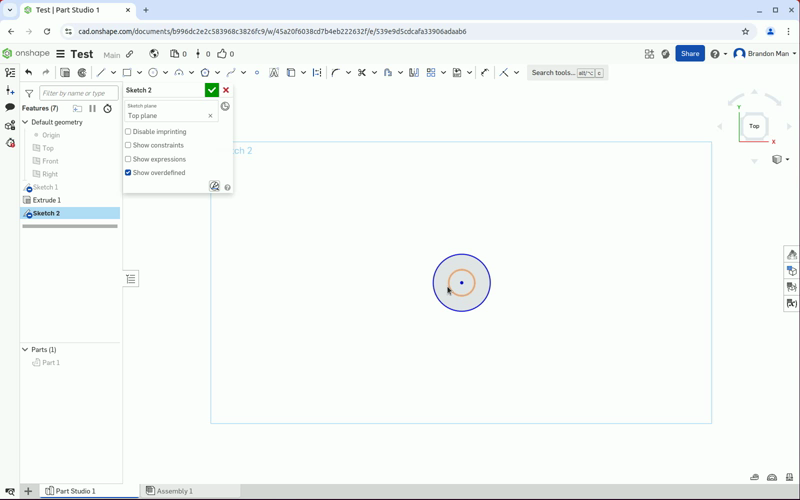
click(447, 286)
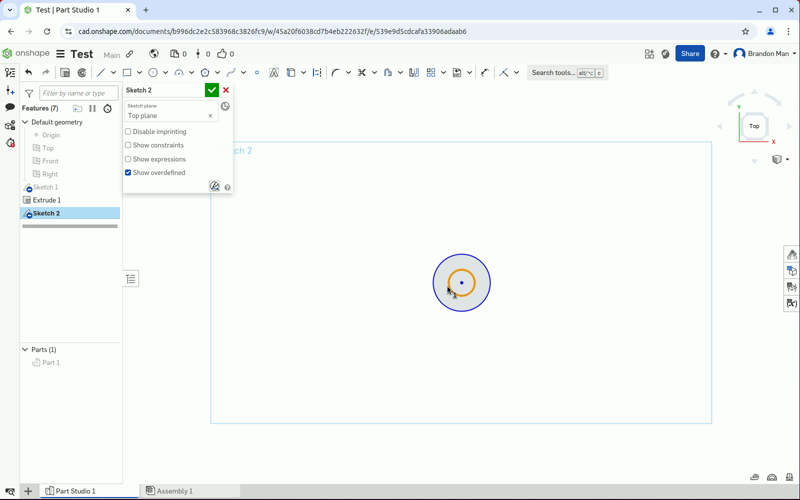
mouse_move(73, 352)
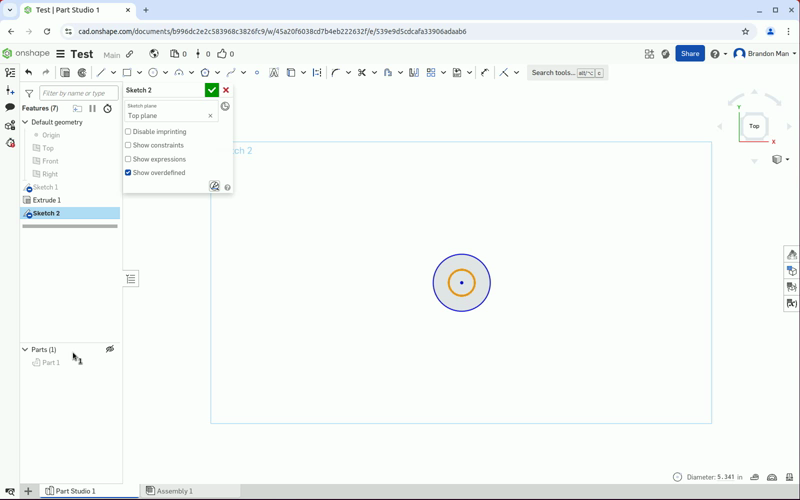
key(shift+y)
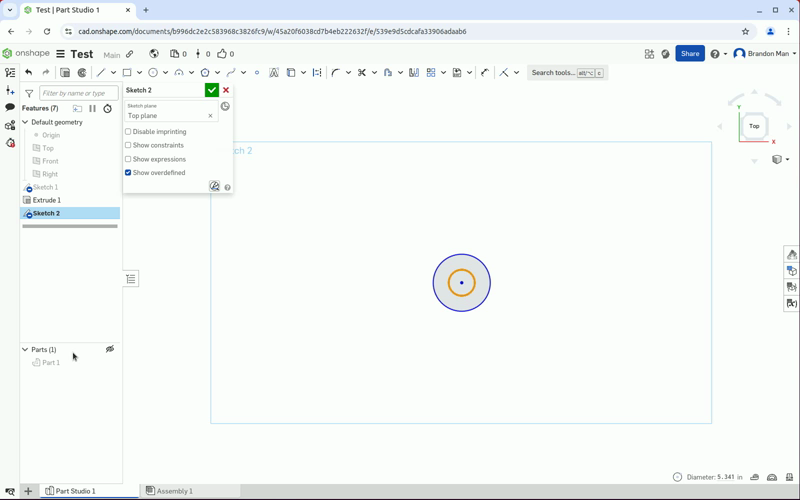
key(shift+e)
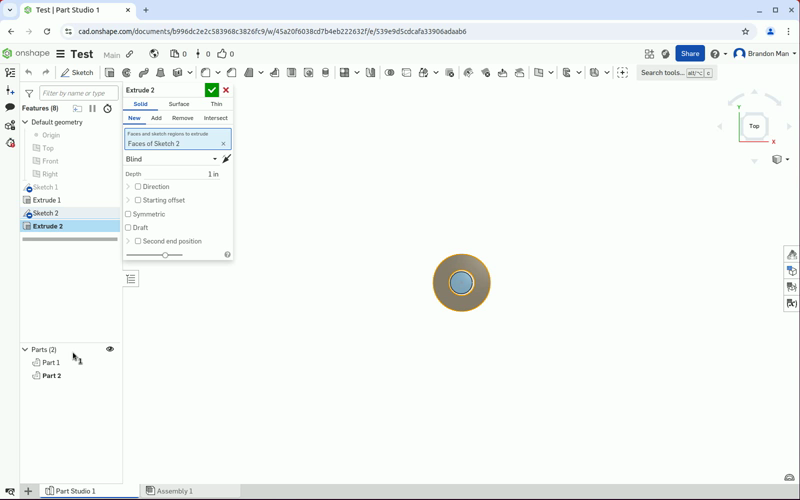
mouse_move(143, 106)
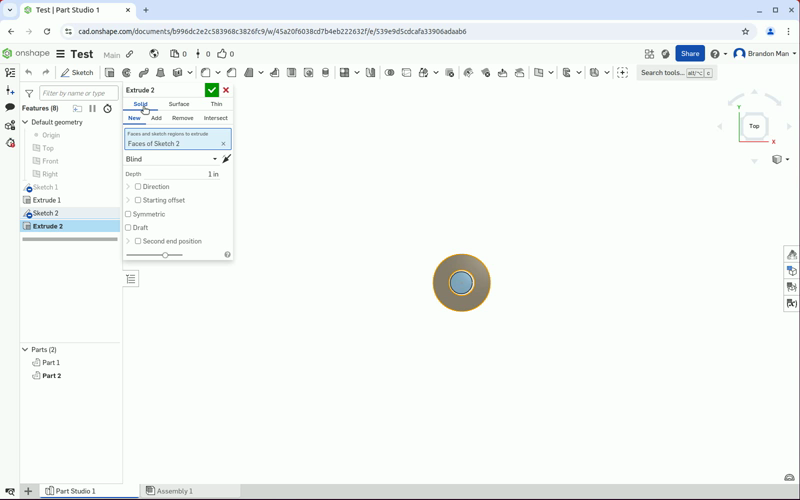
click(143, 106)
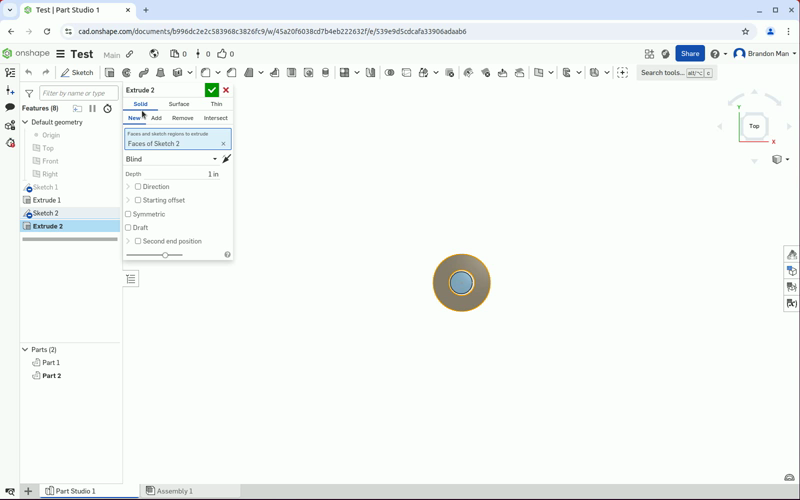
mouse_move(137, 120)
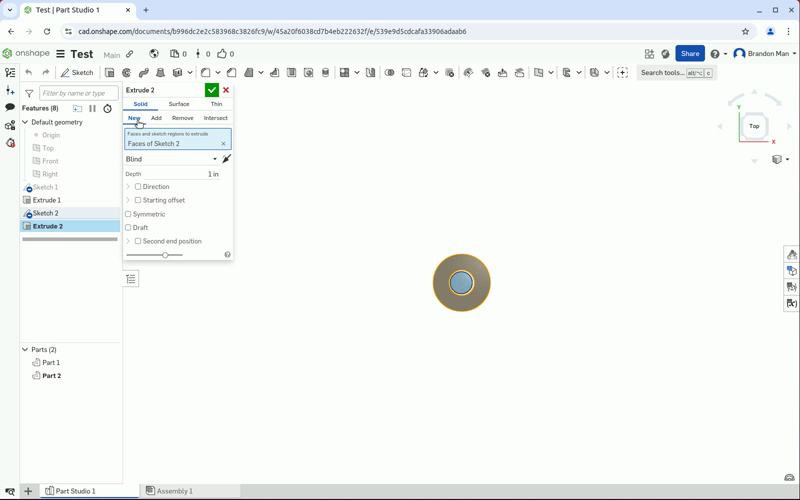
click(137, 120)
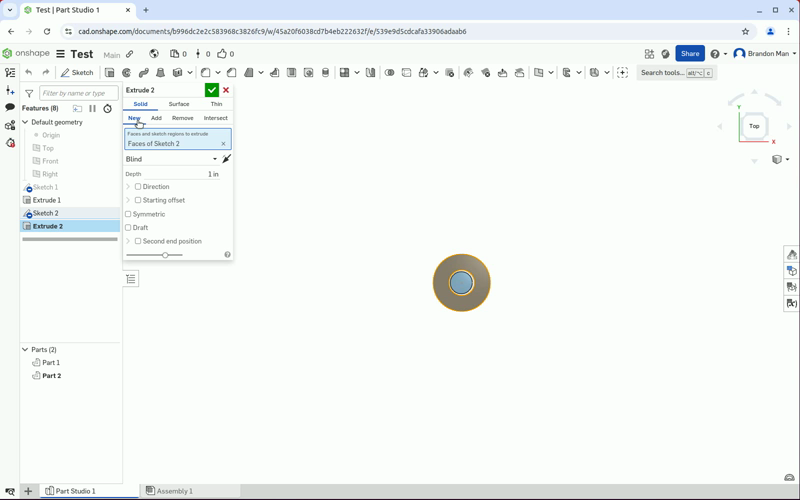
key(tab, 4)
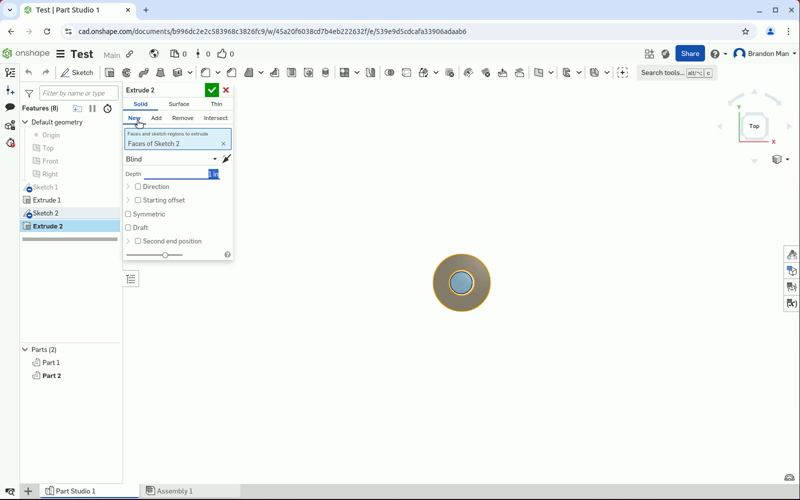
text(-1.685)
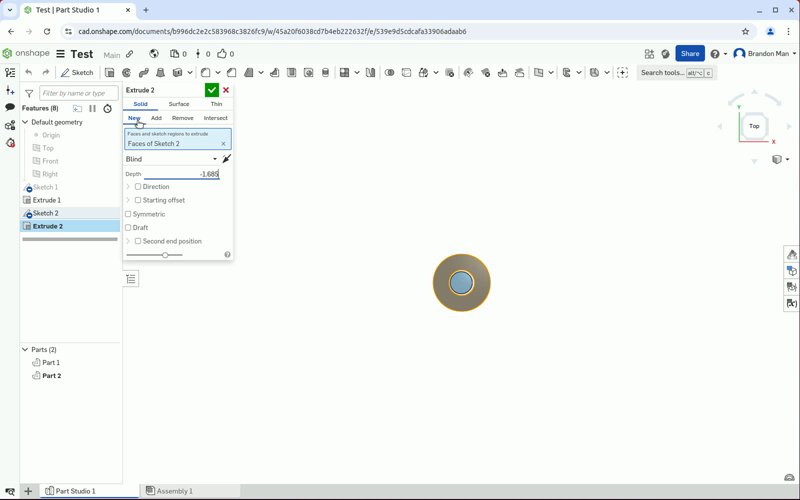
key(enter)
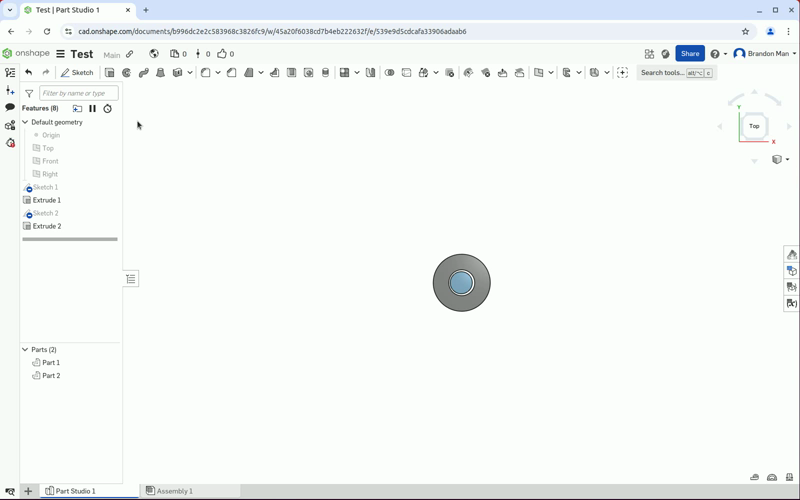
key(shift+h)
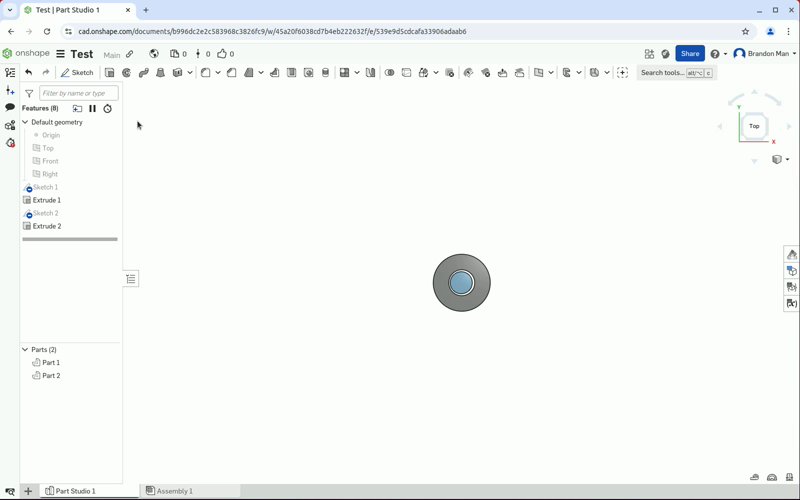
key(shift+h)
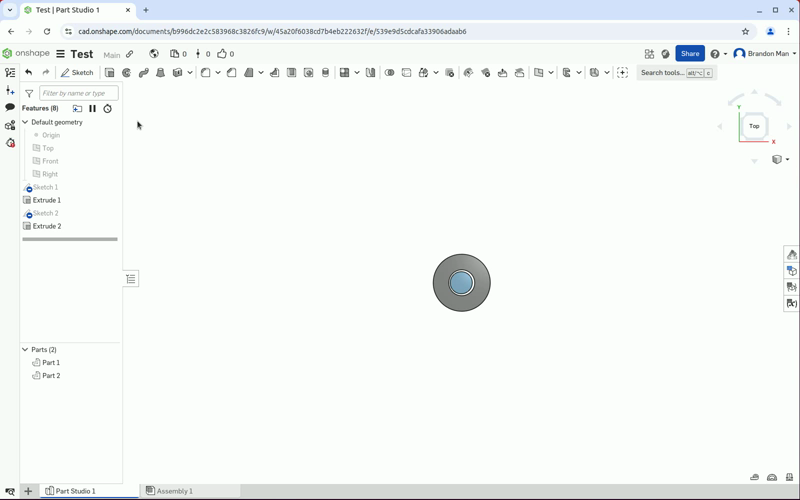
mouse_move(73, 189)
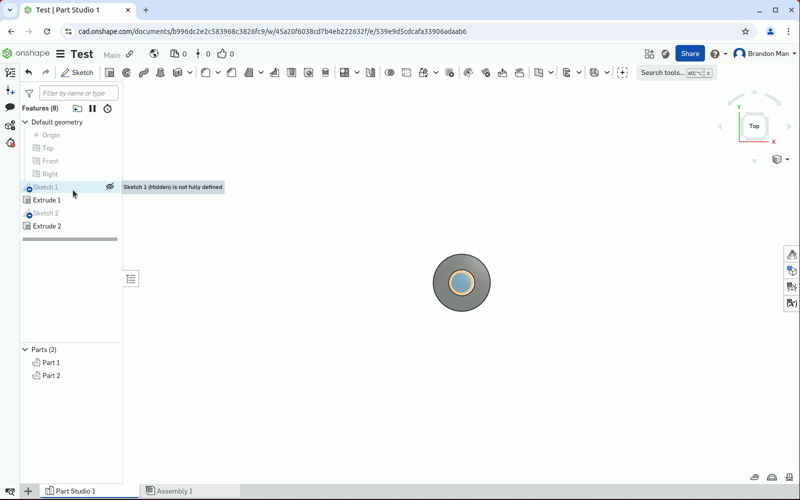
click(73, 189)
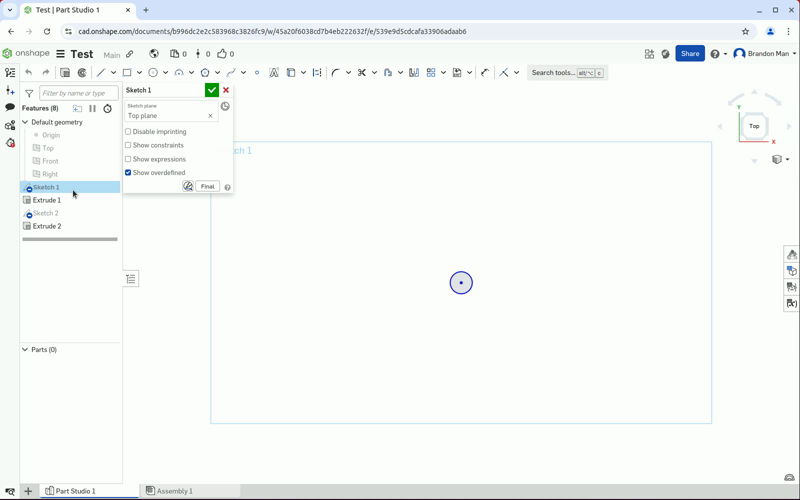
mouse_move(229, 92)
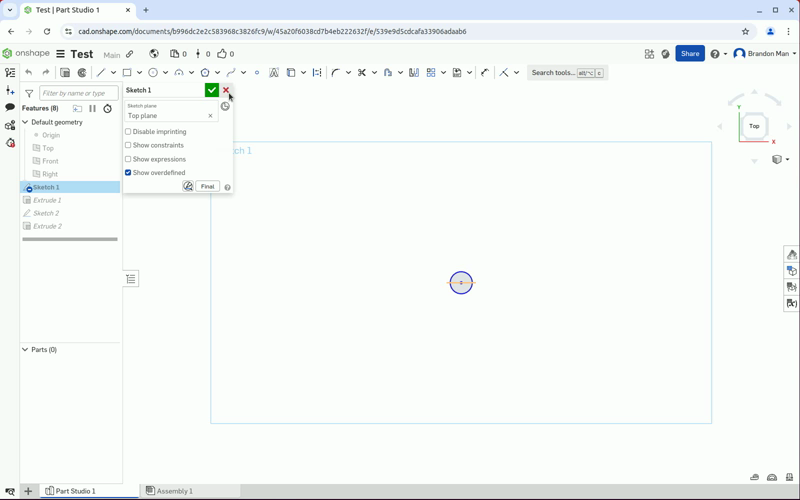
click(229, 92)
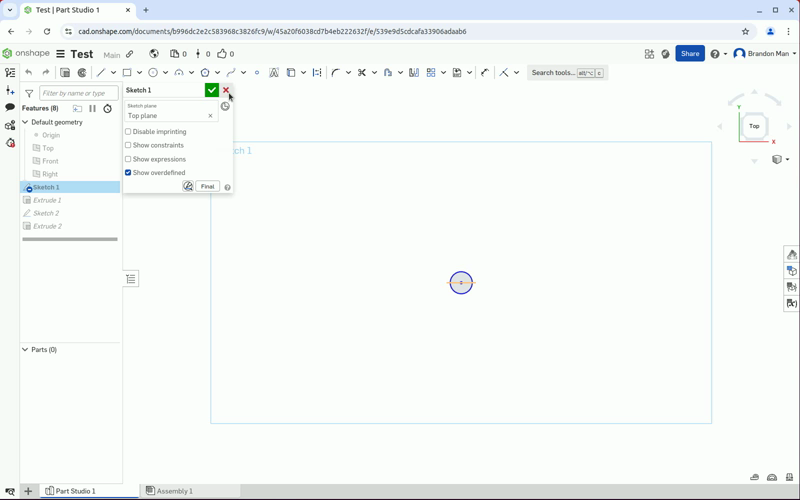
key(shift+s)
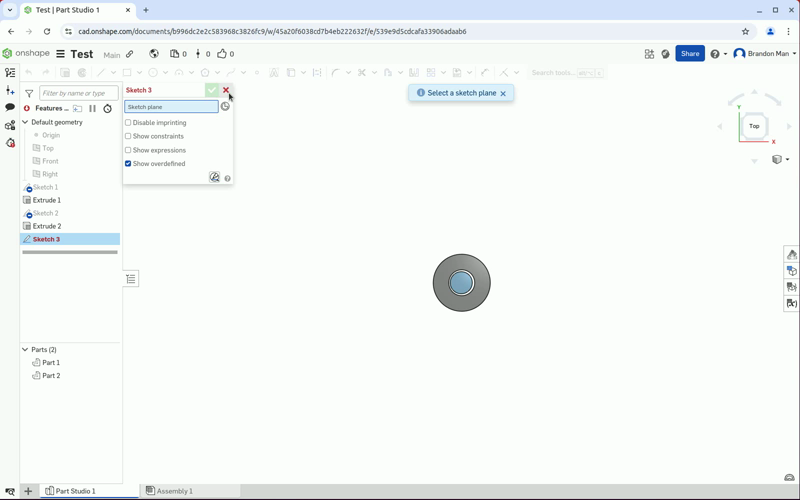
mouse_move(73, 150)
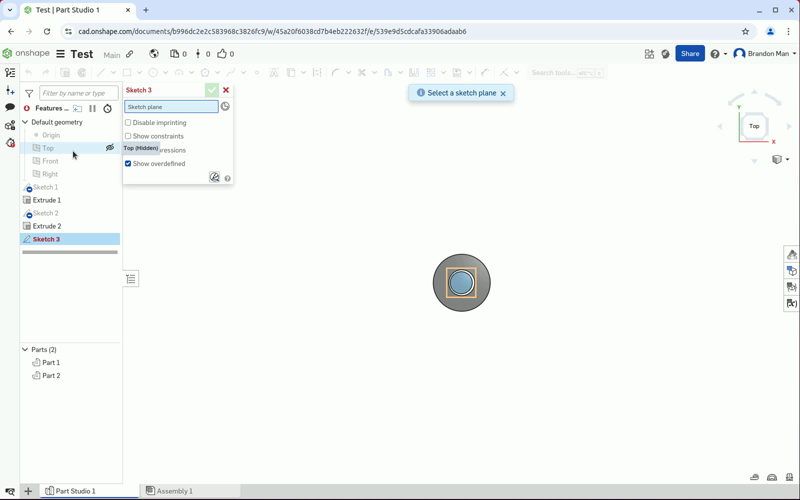
click(73, 150)
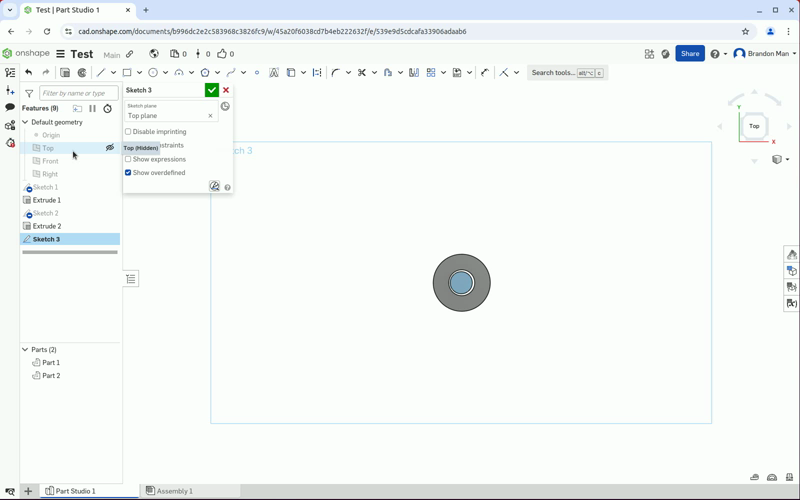
mouse_move(73, 352)
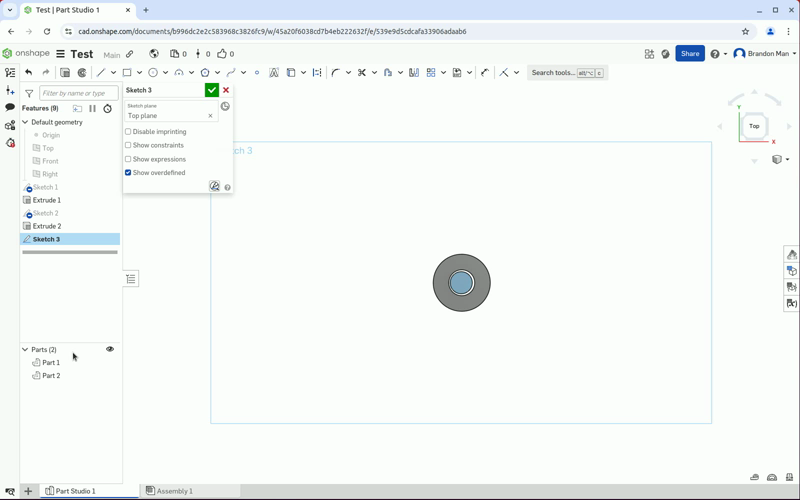
key(y)
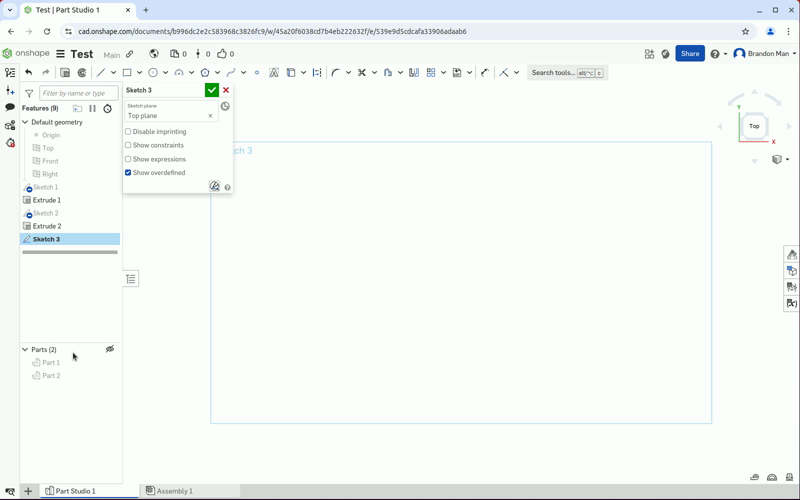
key(c)
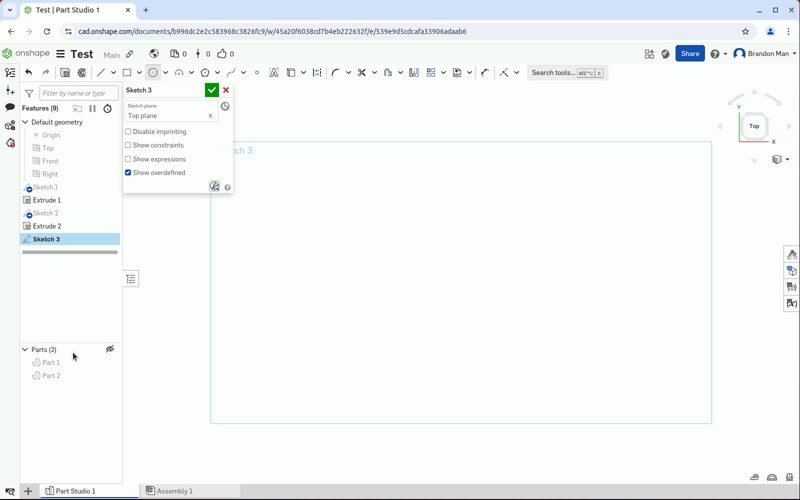
key_down(shift)
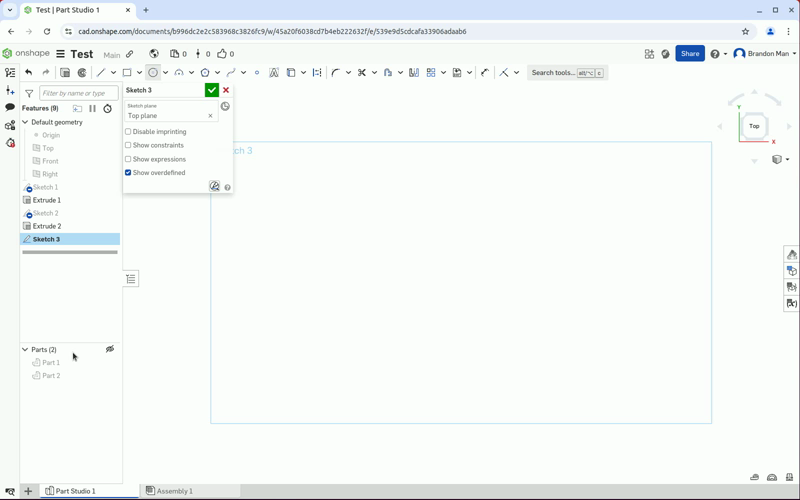
mouse_move(461, 282)
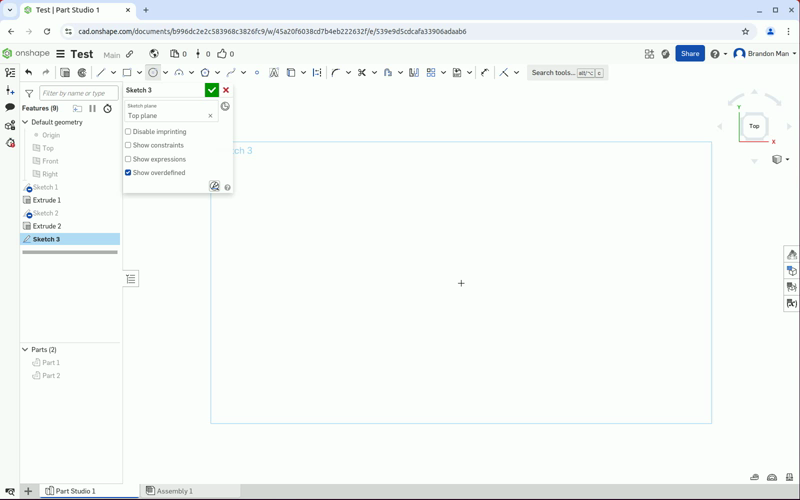
click(461, 282)
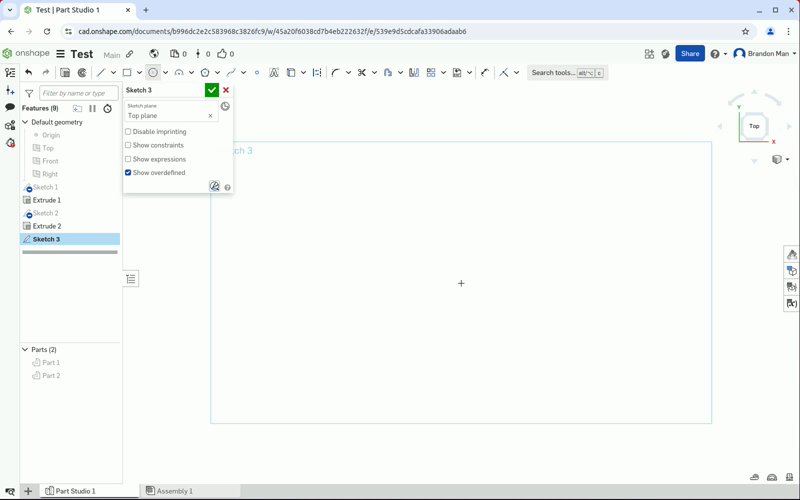
key_up(shift)
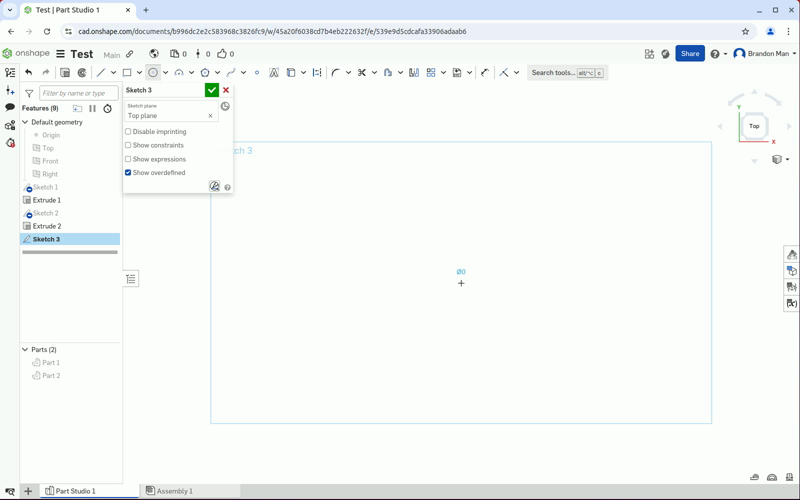
mouse_move(472, 282)
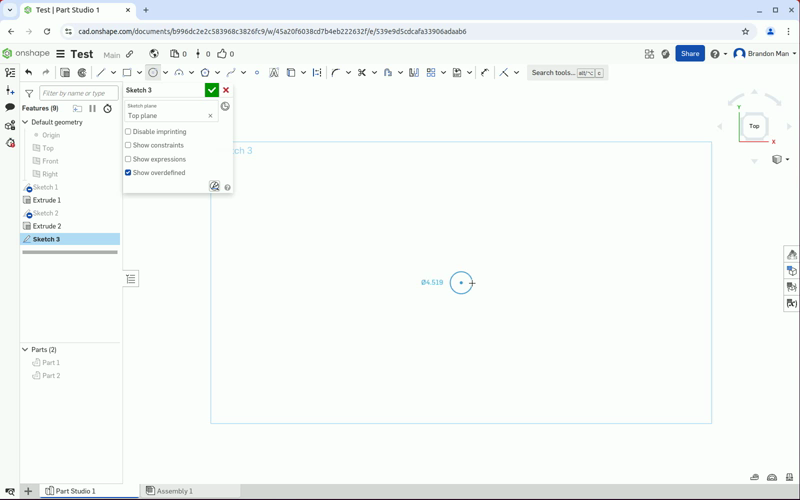
click(472, 282)
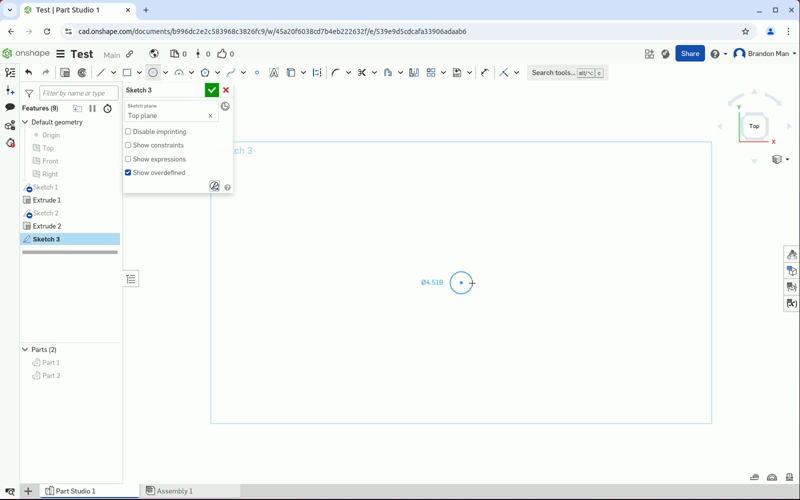
key(esc)
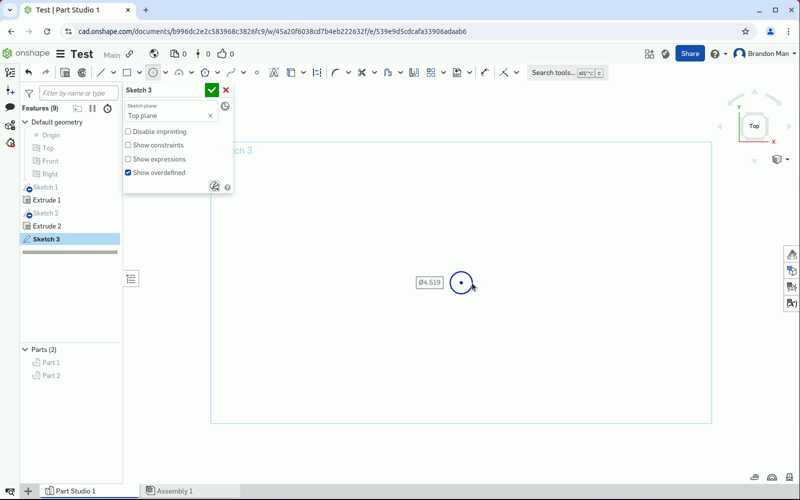
mouse_move(460, 284)
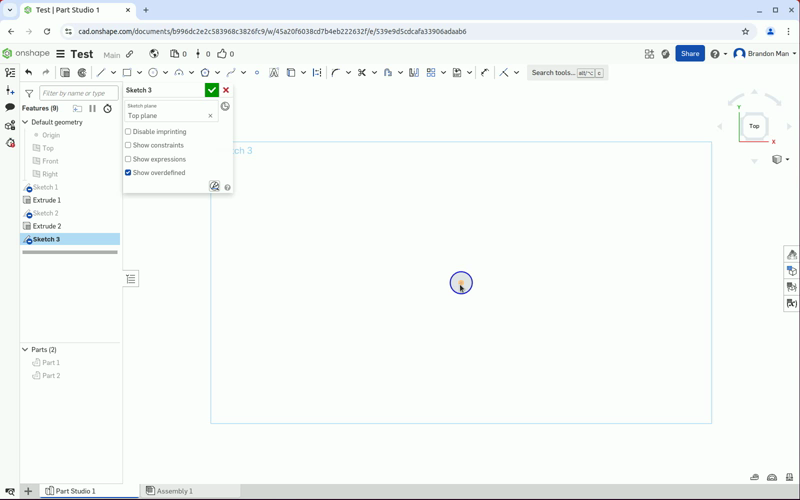
scroll(6)
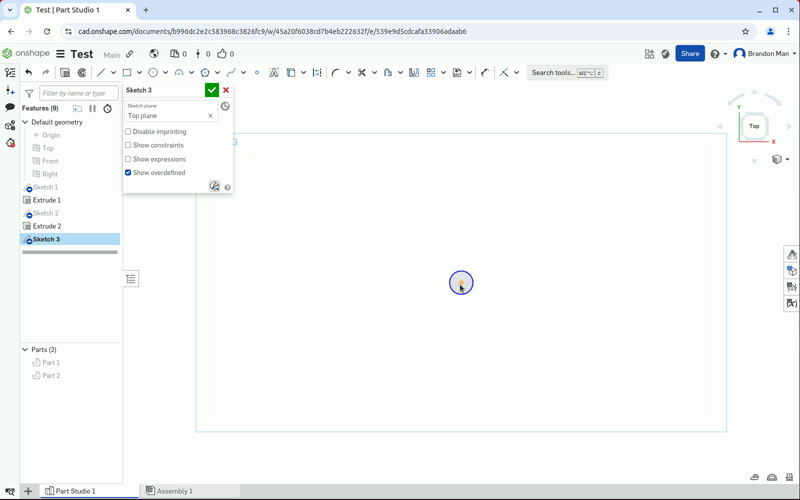
scroll(6)
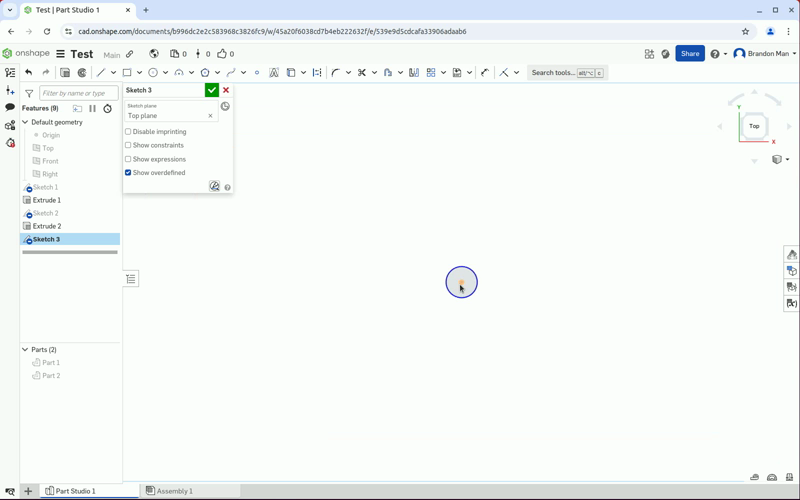
scroll(6)
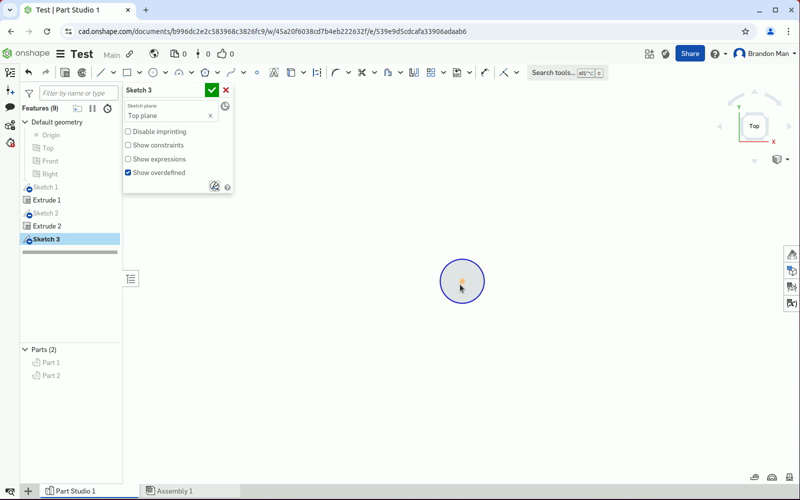
scroll(6)
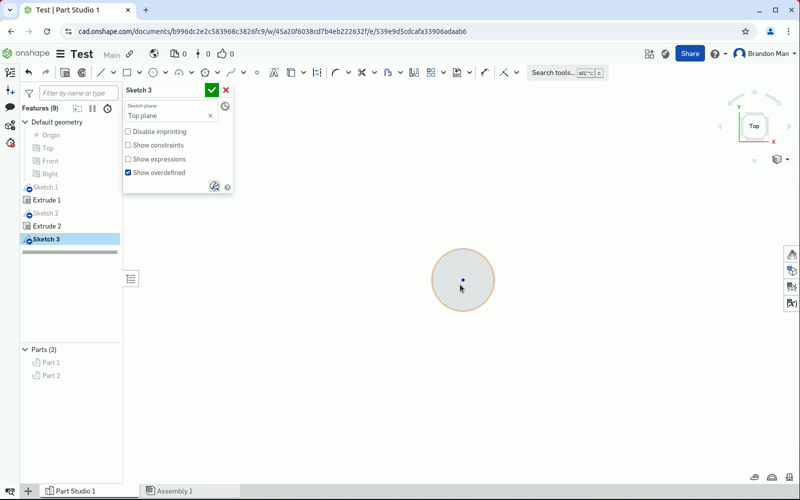
scroll(6)
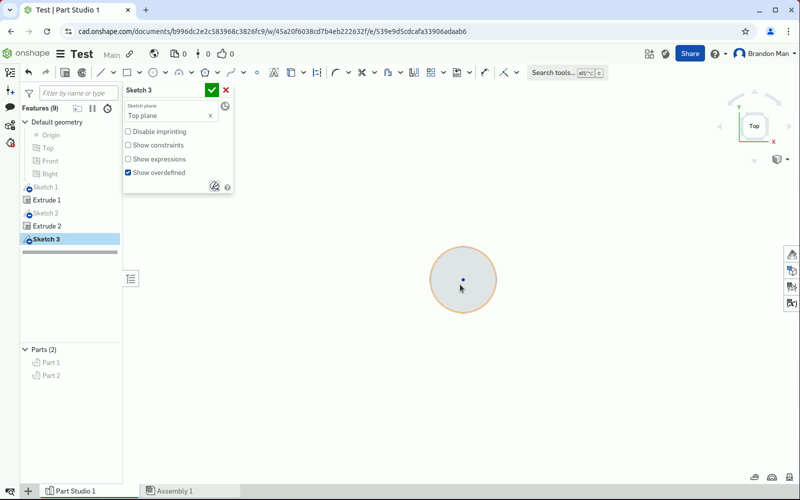
scroll(6)
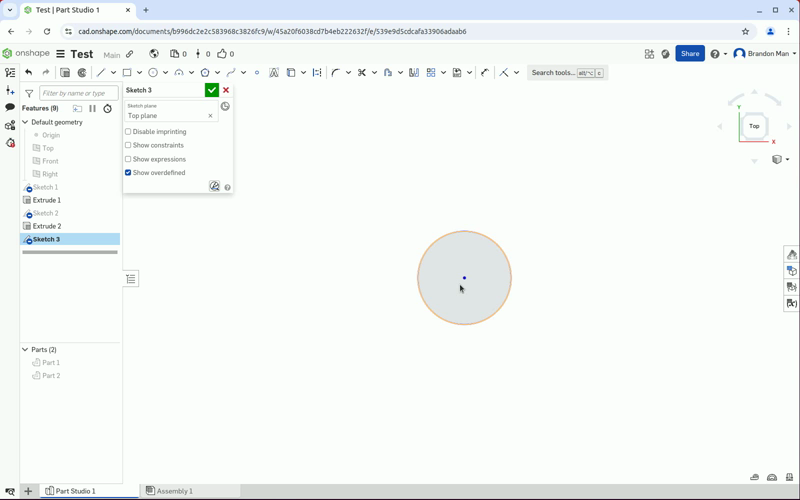
scroll(6)
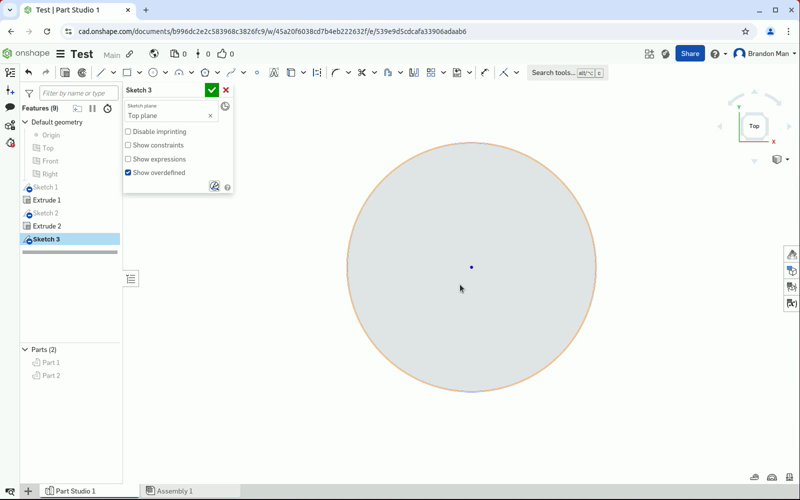
click(460, 284)
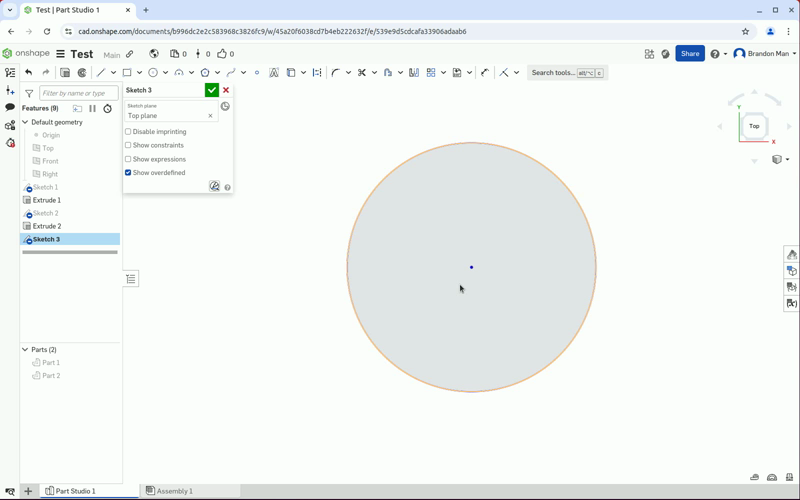
scroll(-6)
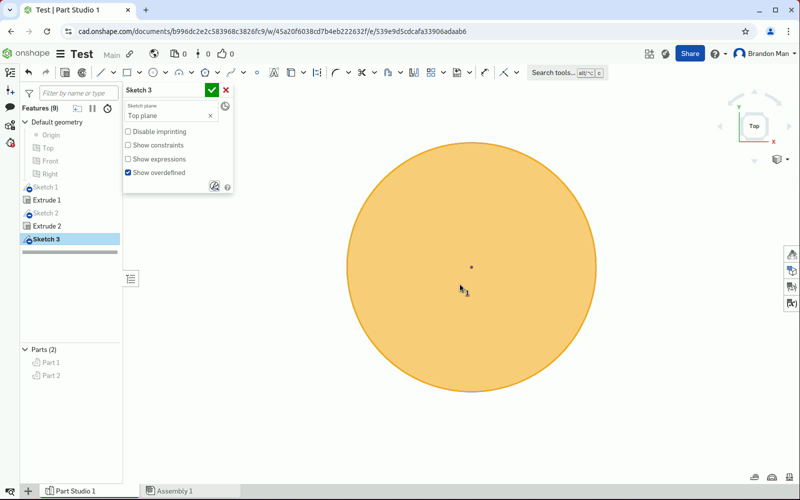
scroll(-6)
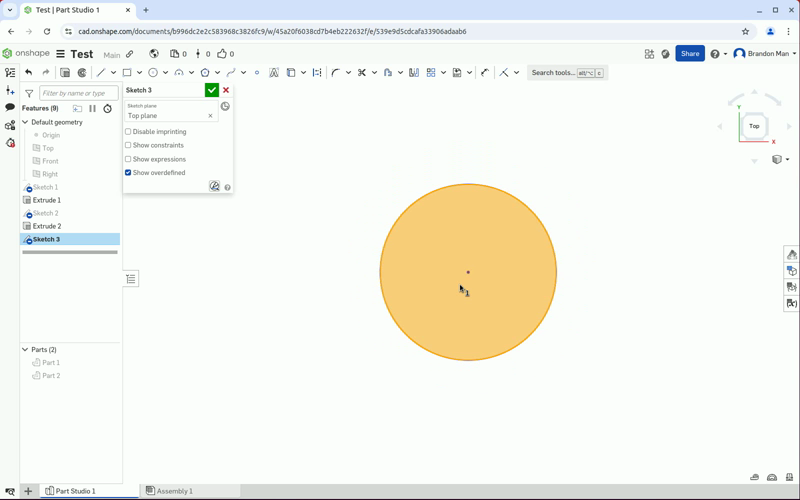
scroll(-6)
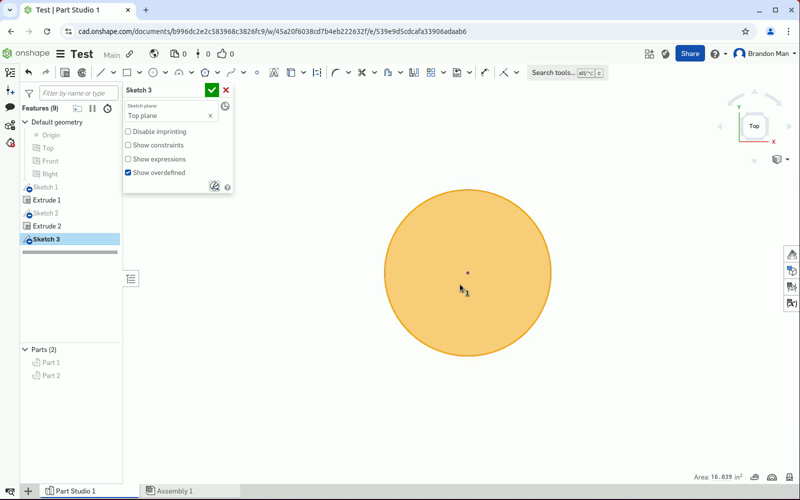
scroll(-6)
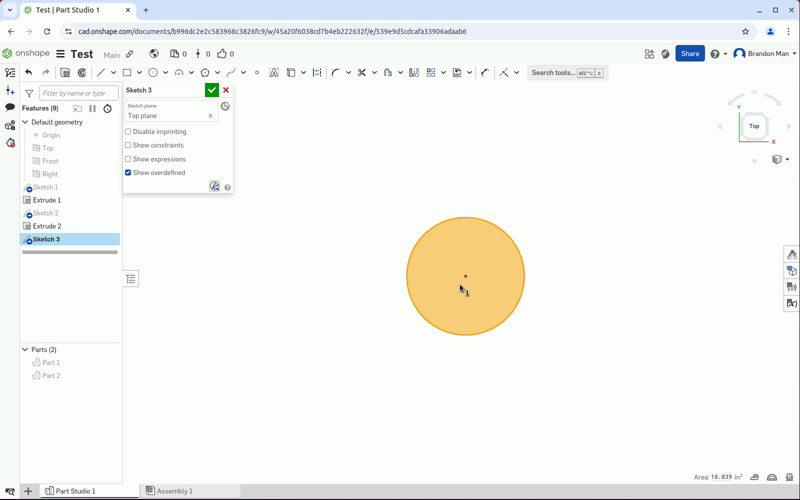
scroll(-6)
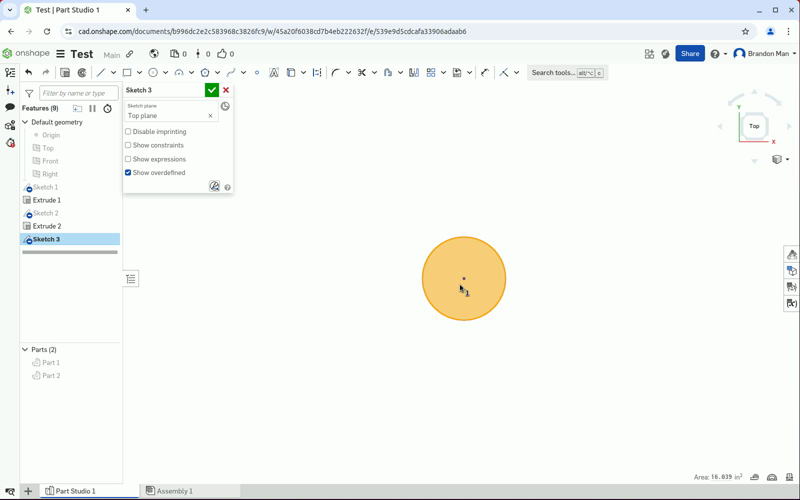
scroll(-6)
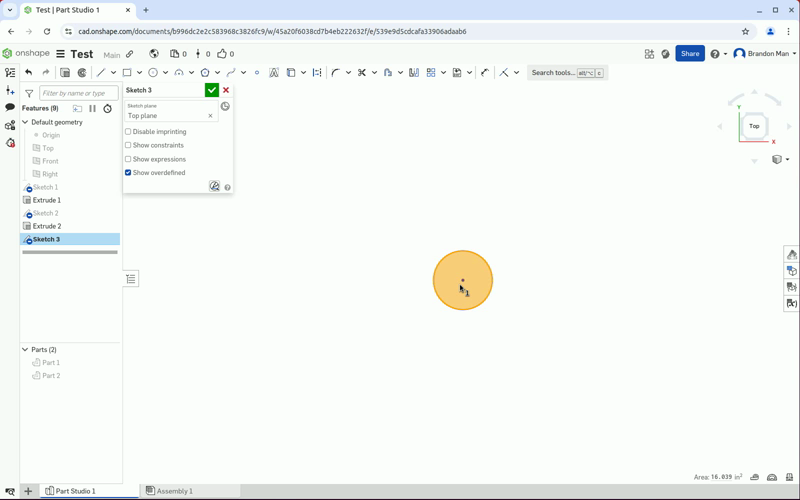
scroll(-6)
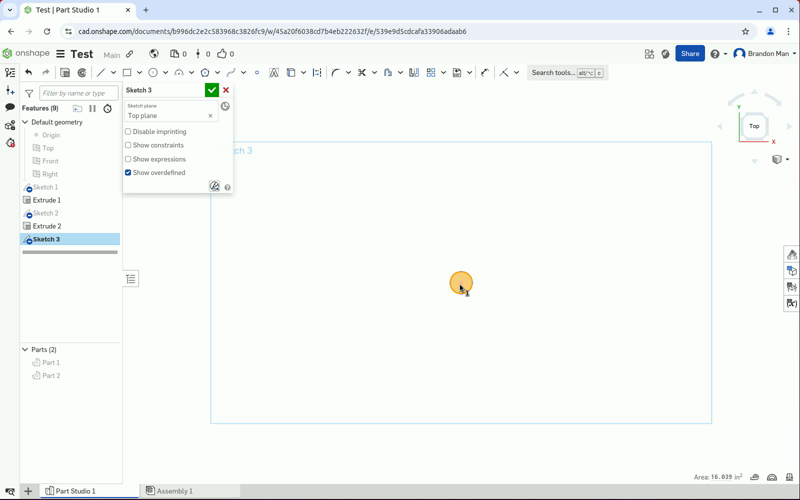
mouse_move(73, 352)
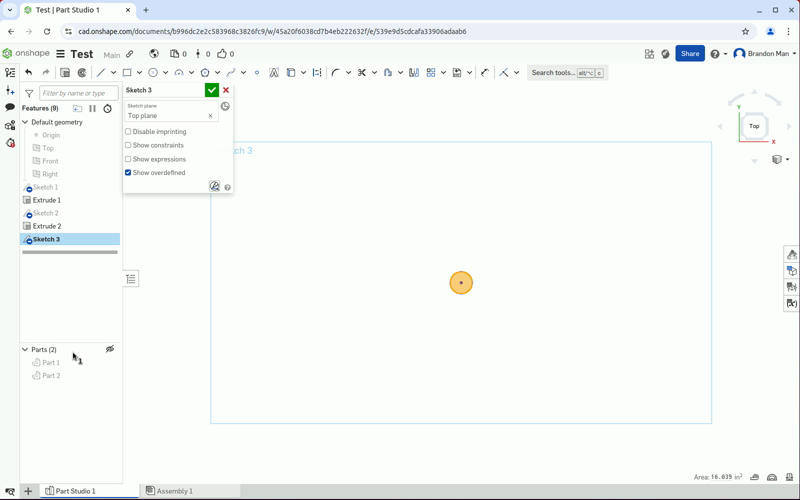
key(shift+y)
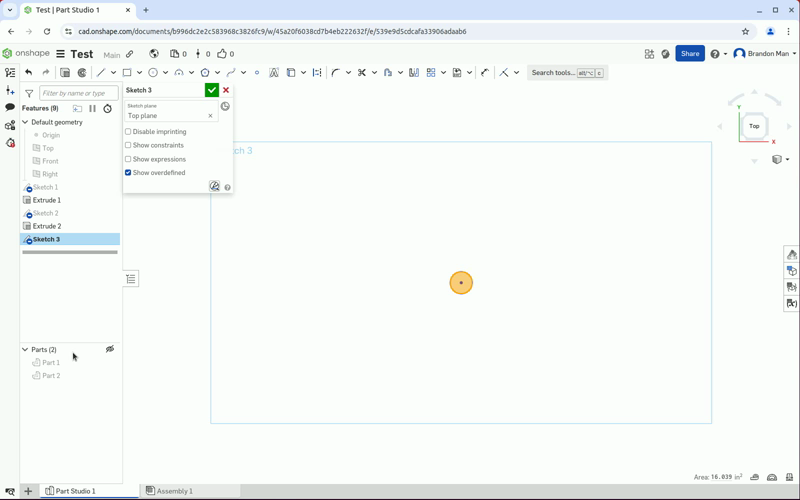
key(shift+e)
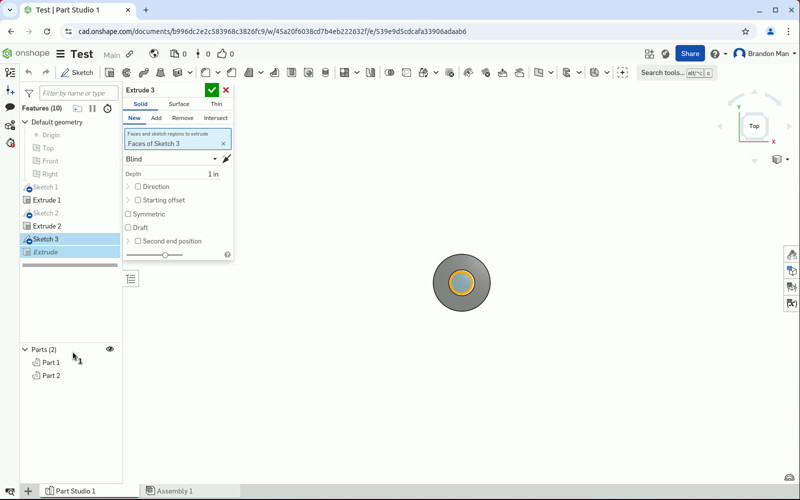
mouse_move(143, 106)
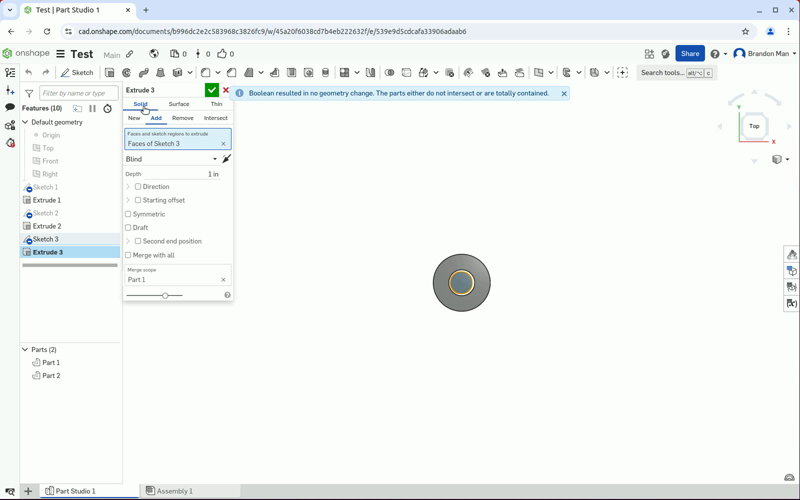
click(143, 106)
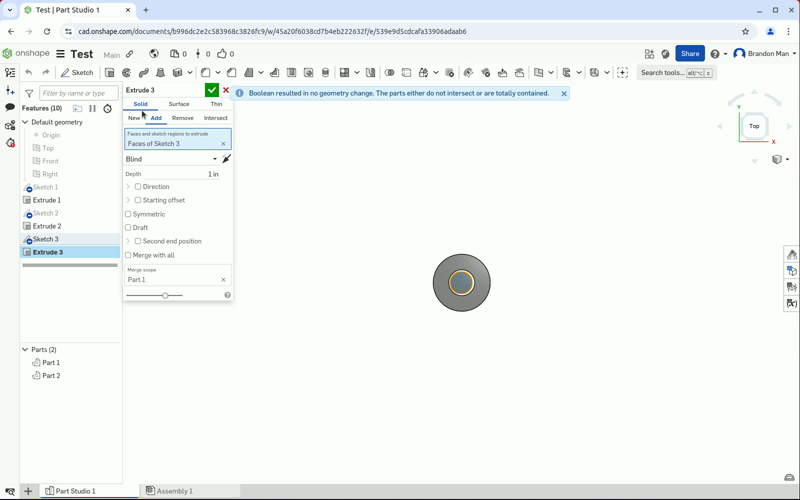
mouse_move(137, 120)
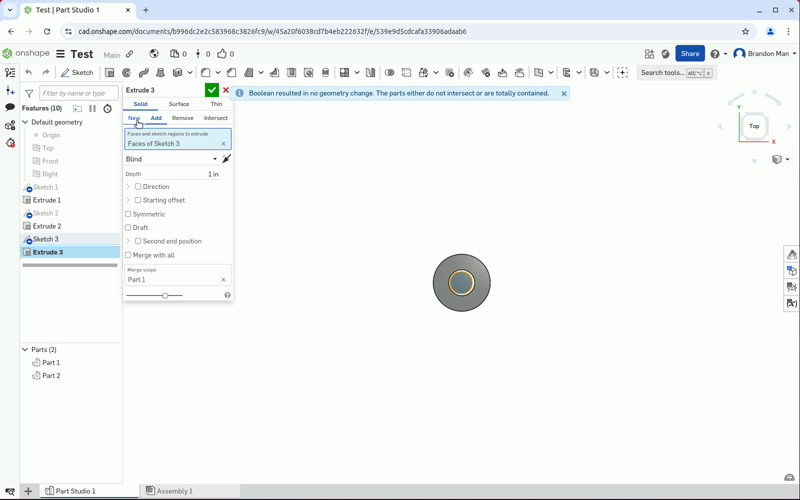
click(137, 120)
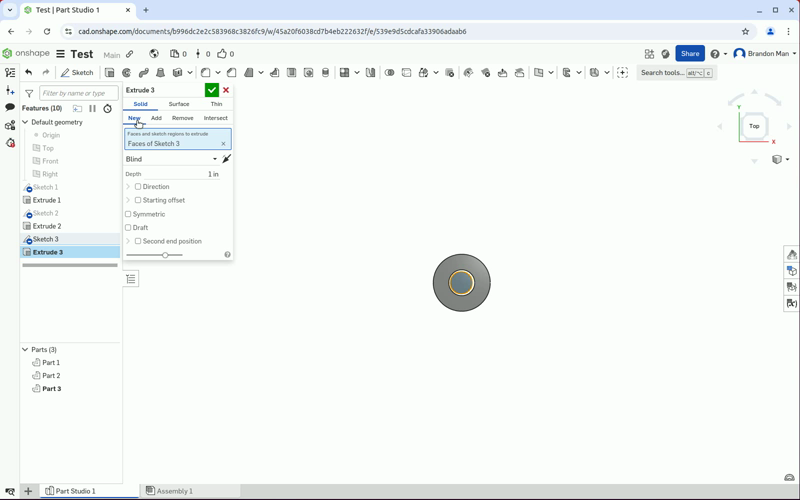
key(tab, 4)
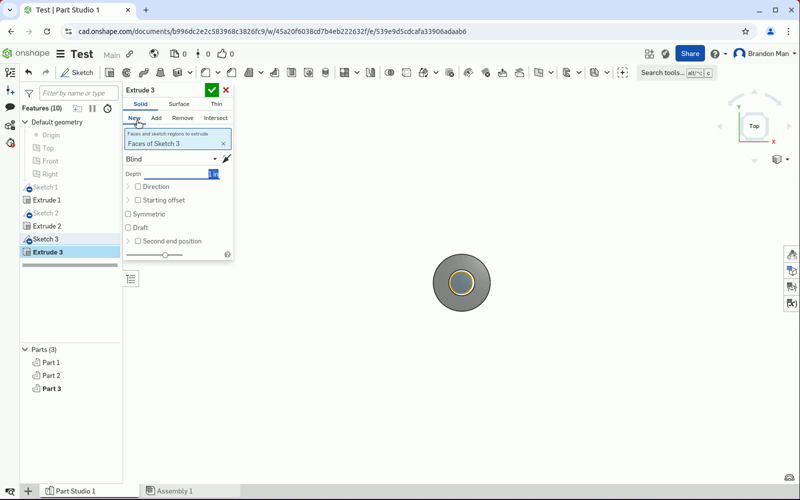
text(-1.685)
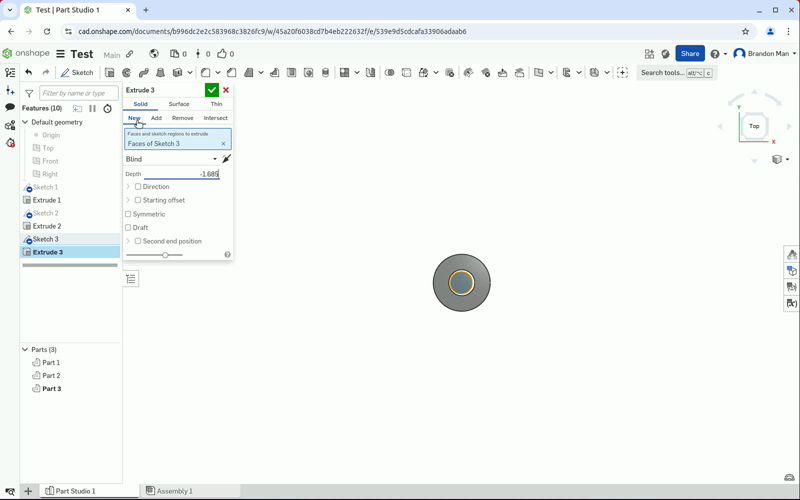
key(enter)
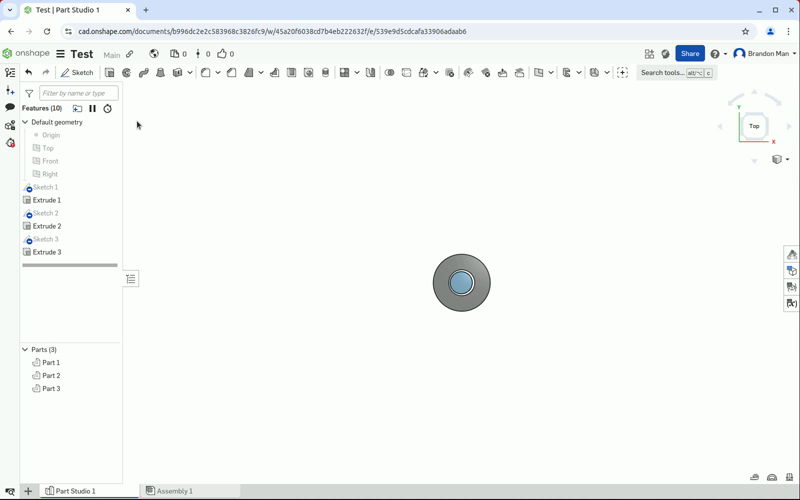
key(shift+h)
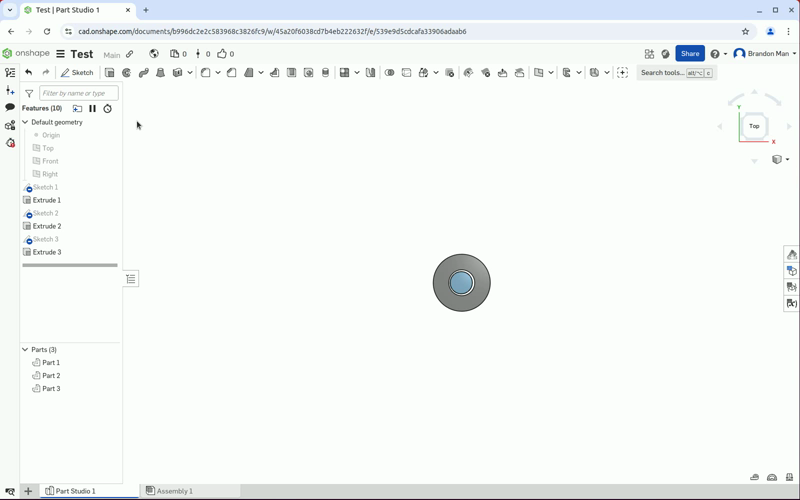
key(shift+h)
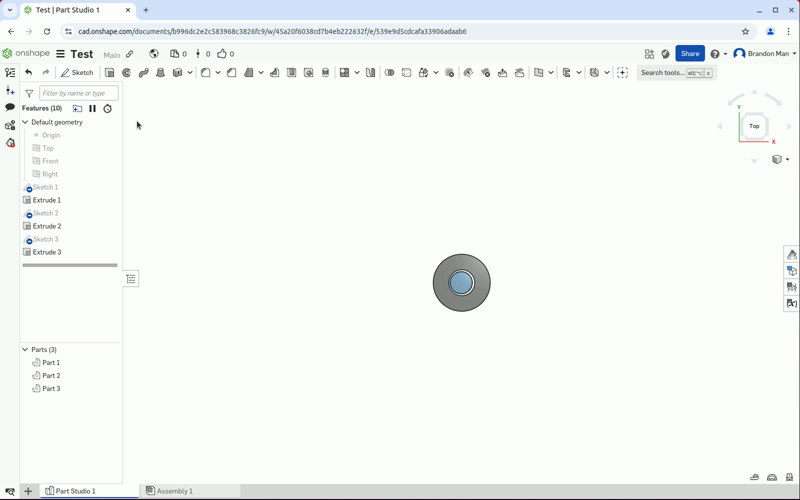
mouse_move(73, 189)
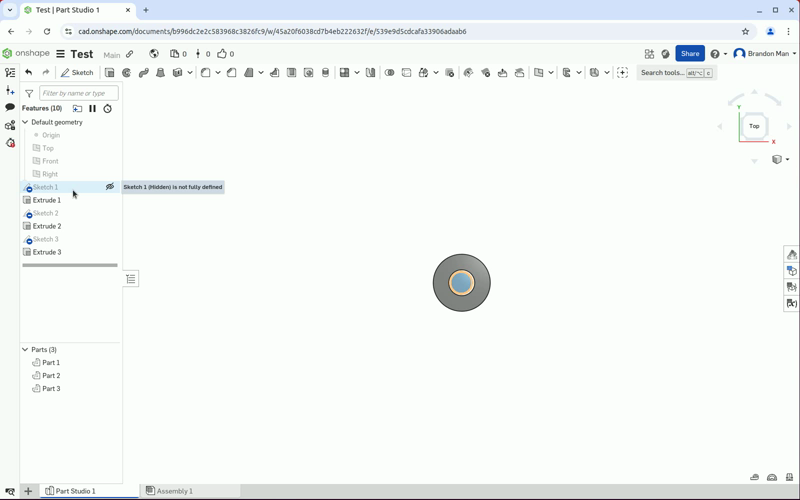
click(73, 189)
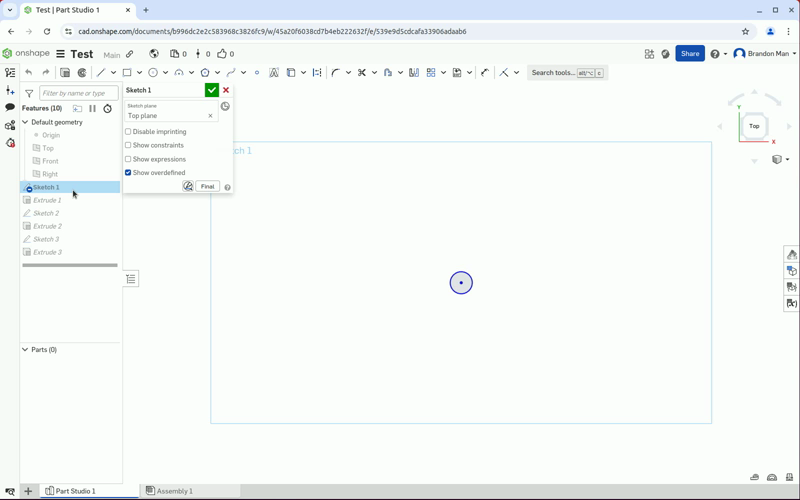
mouse_move(229, 92)
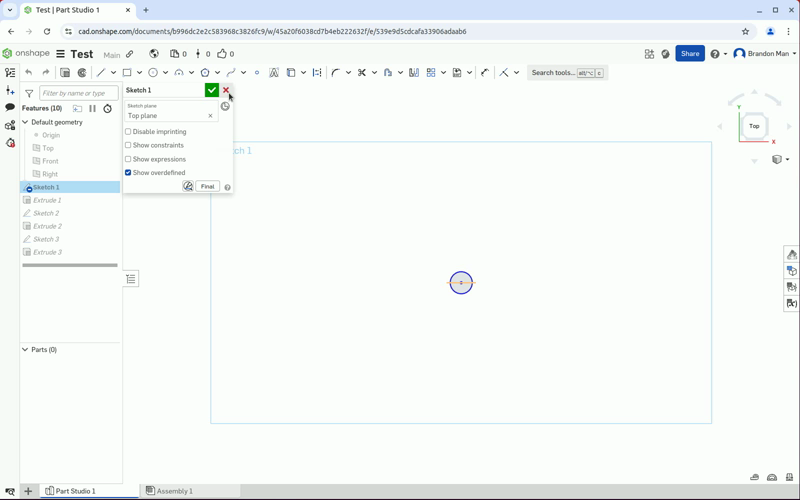
click(229, 92)
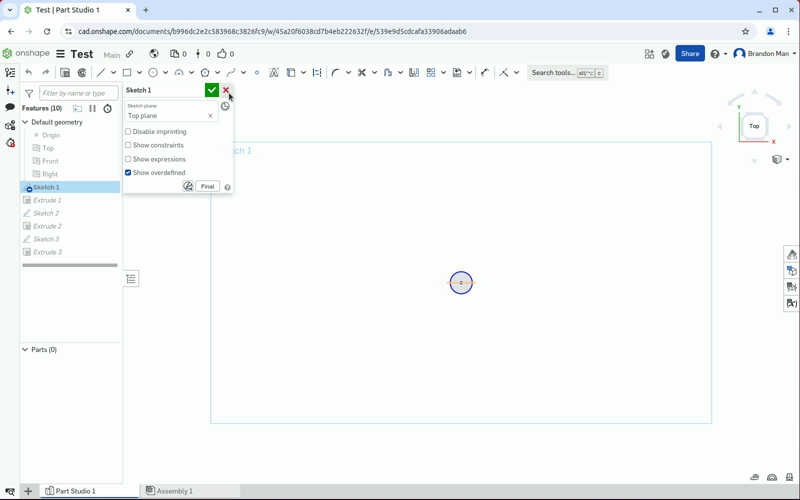
key(shift+s)
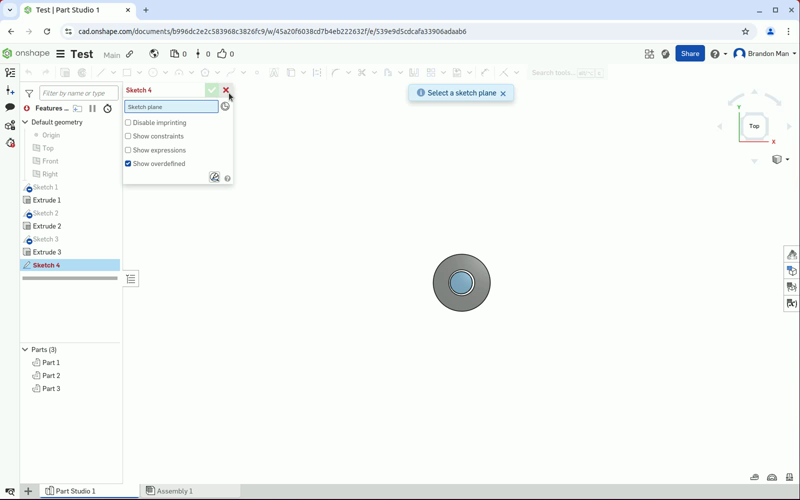
mouse_move(73, 150)
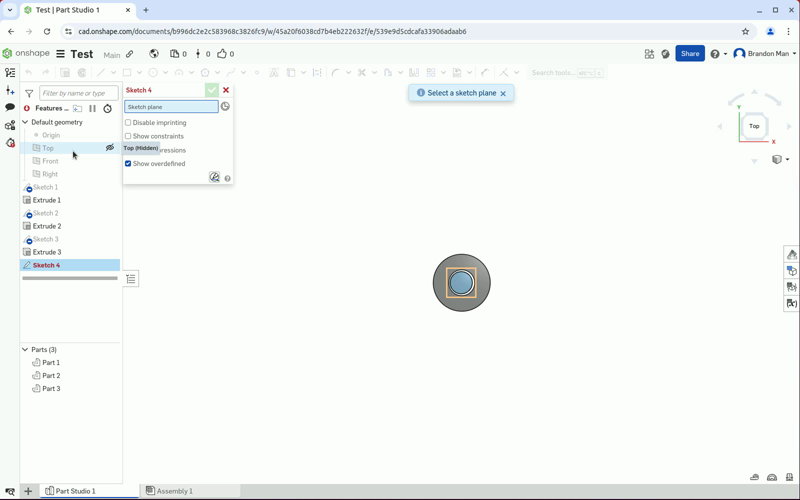
click(73, 150)
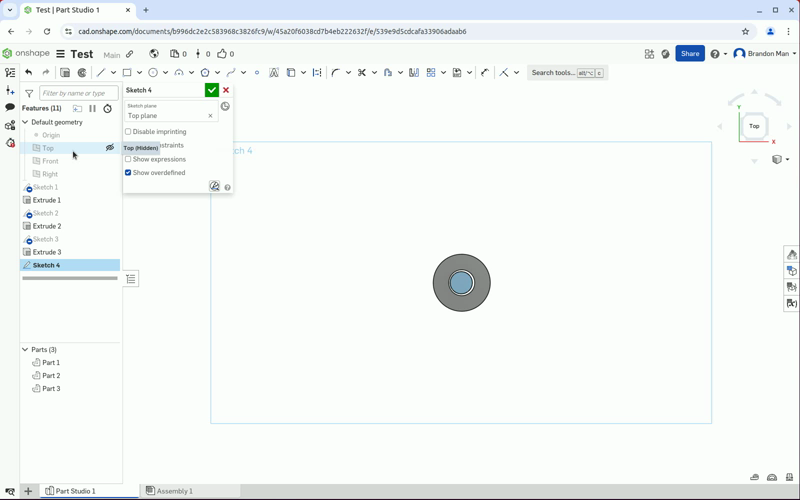
mouse_move(73, 352)
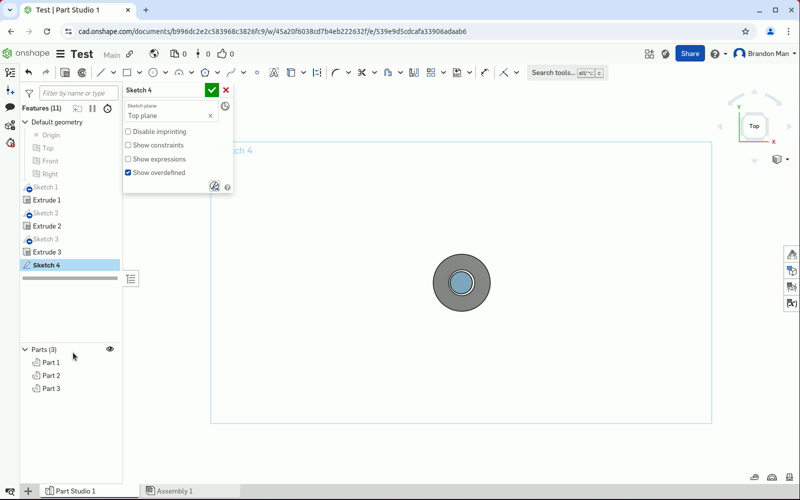
key(y)
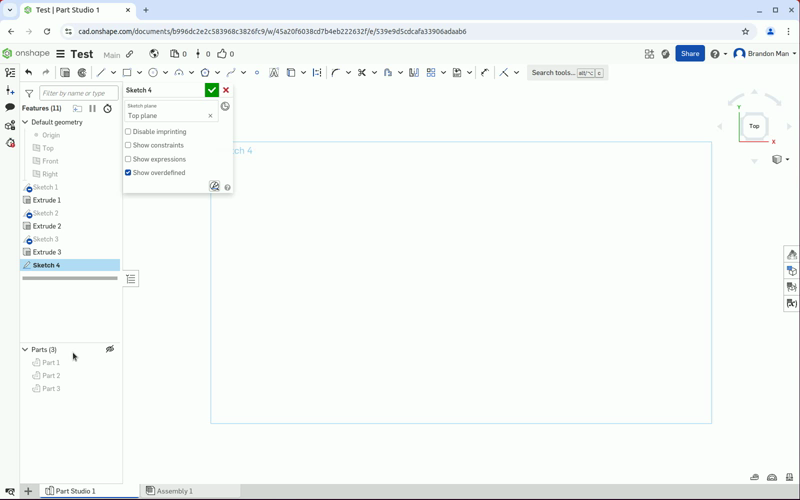
key(c)
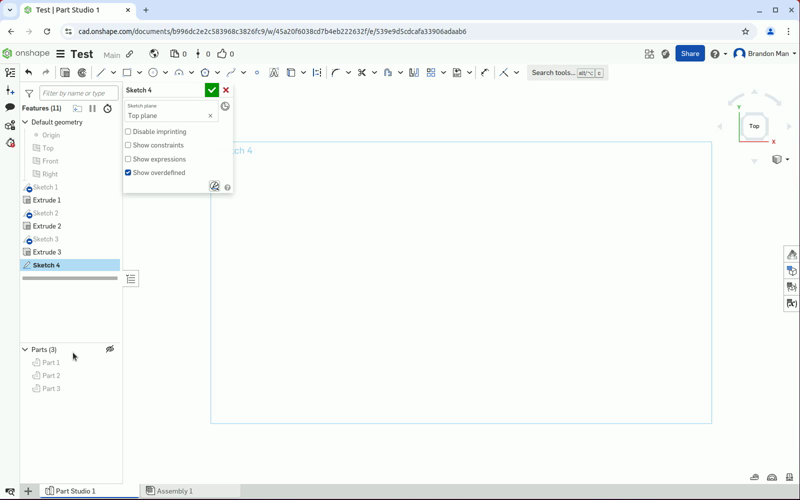
key_down(shift)
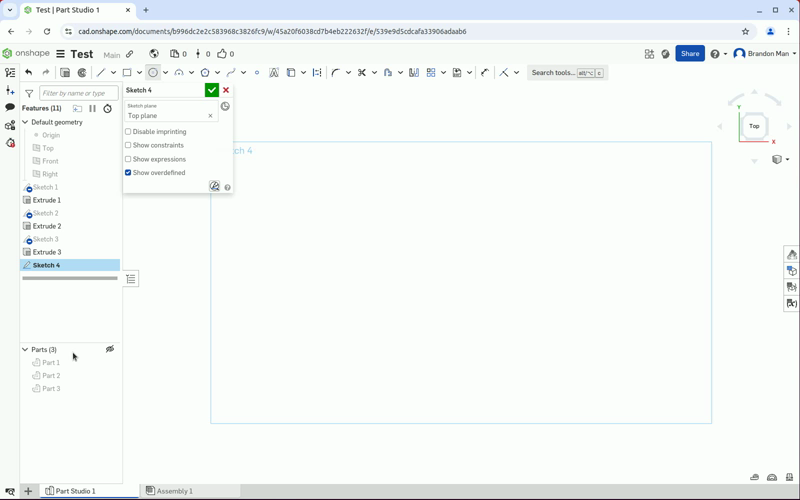
mouse_move(461, 282)
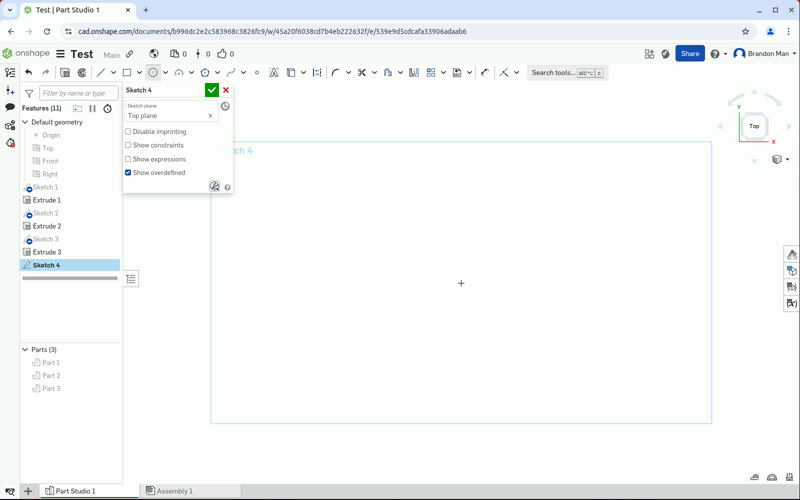
click(461, 282)
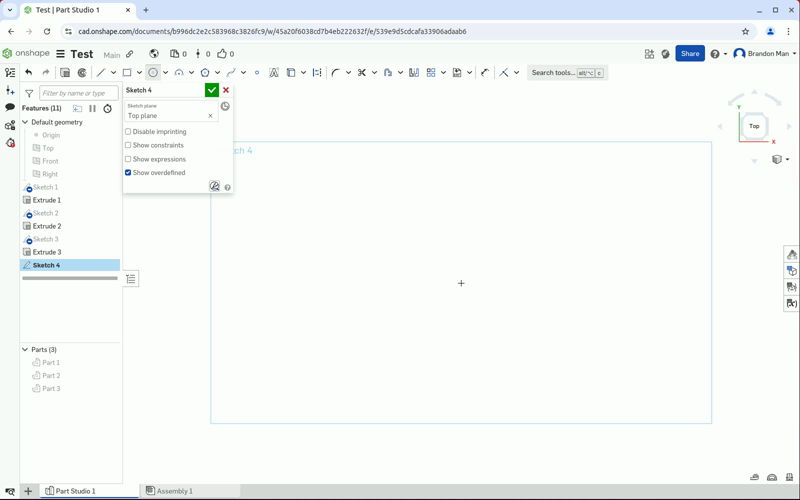
key_up(shift)
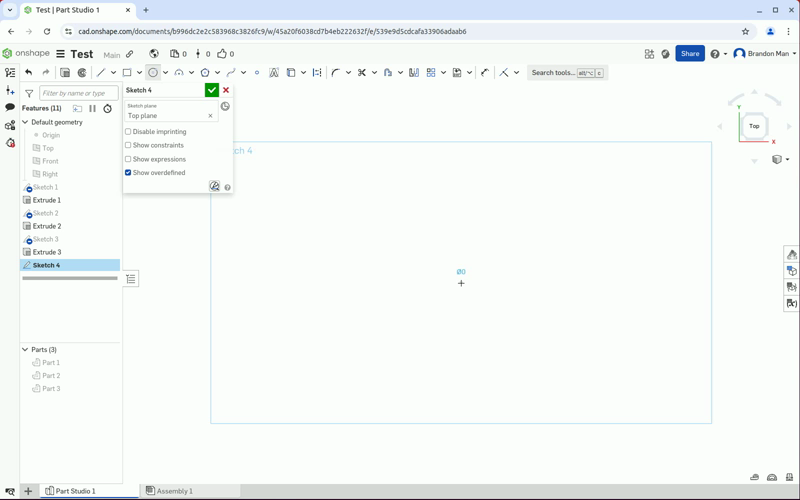
mouse_move(474, 282)
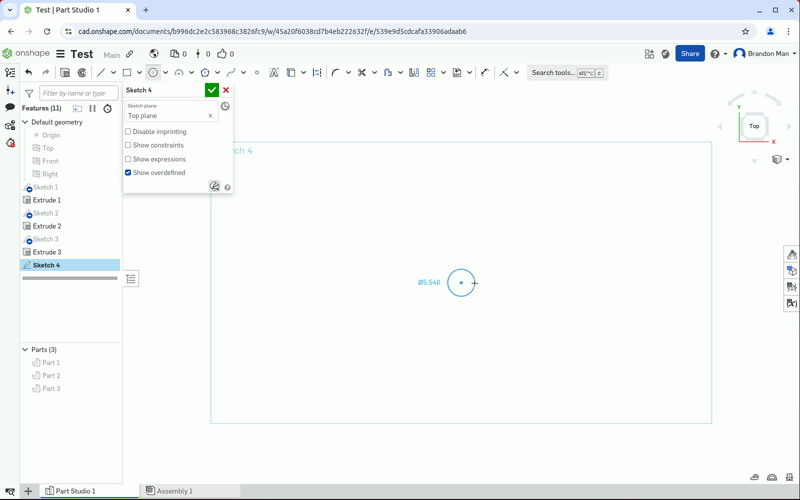
click(474, 282)
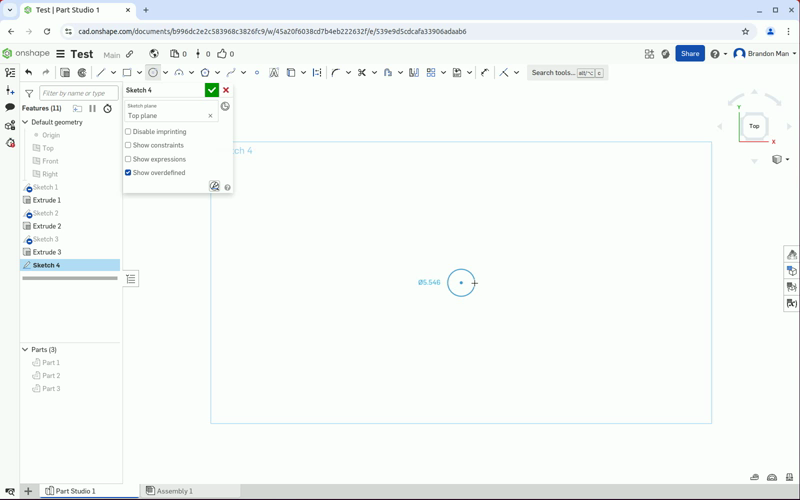
key(esc)
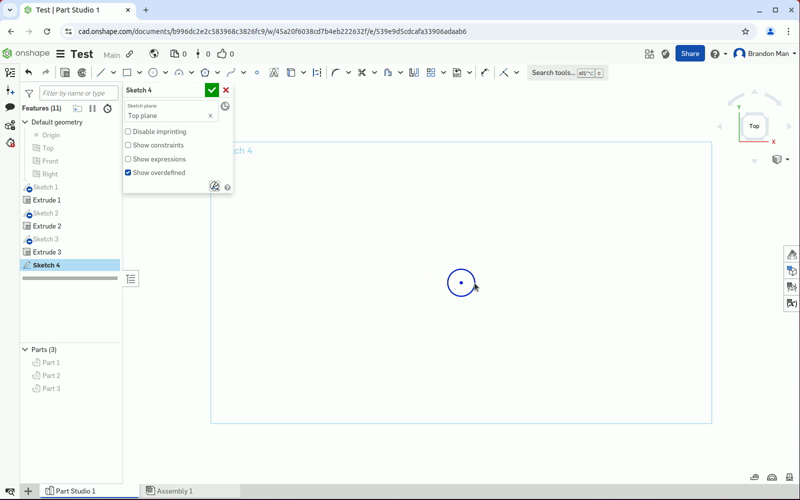
key(c)
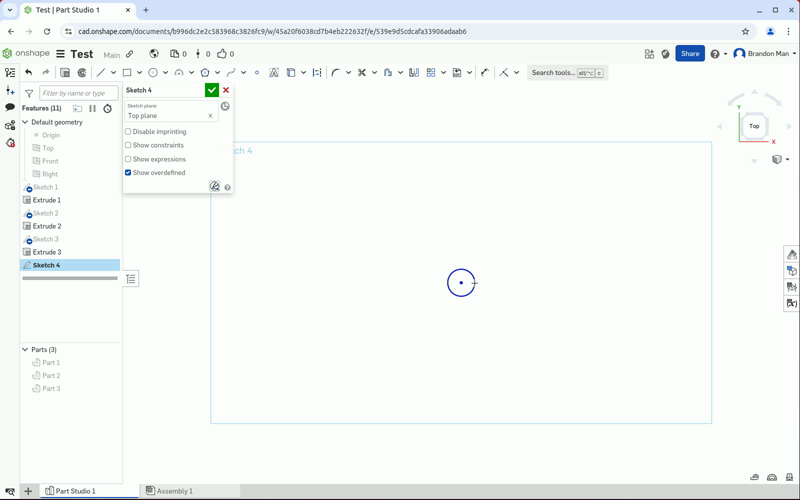
key_down(shift)
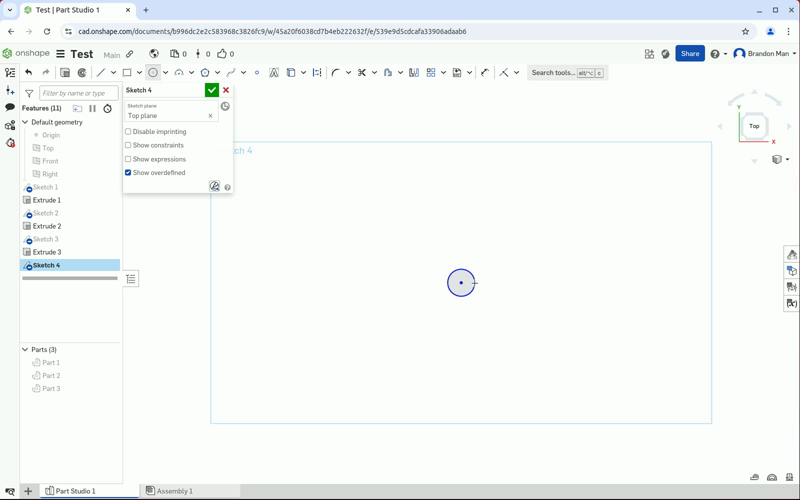
mouse_move(461, 282)
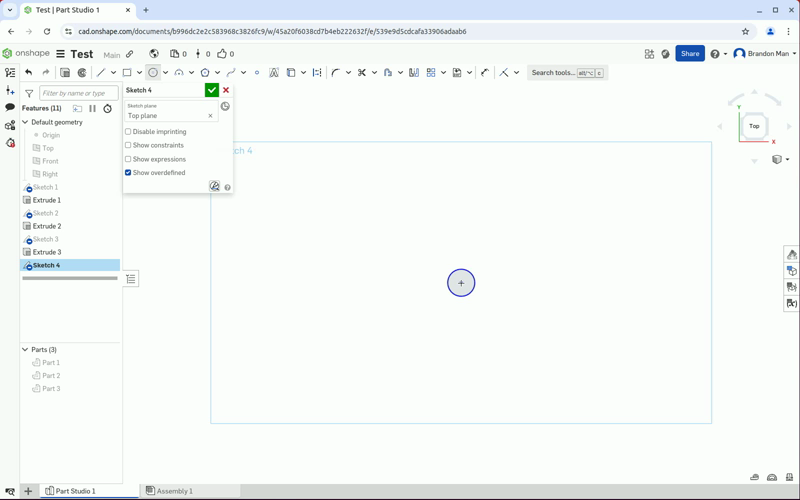
click(461, 282)
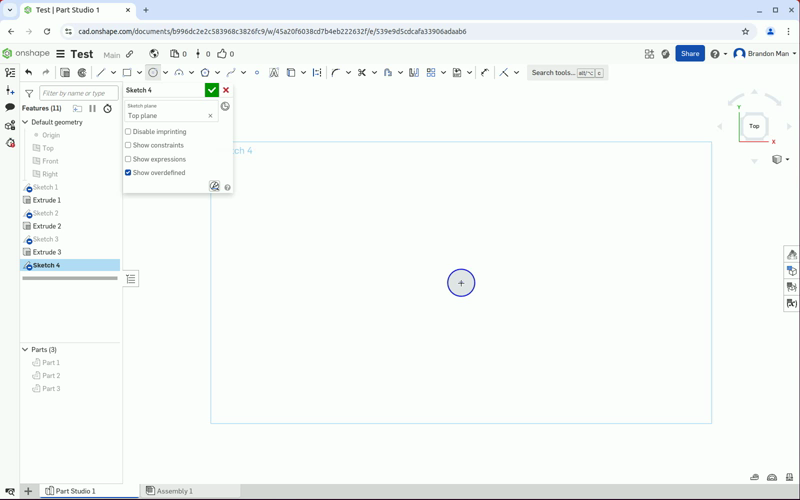
key_up(shift)
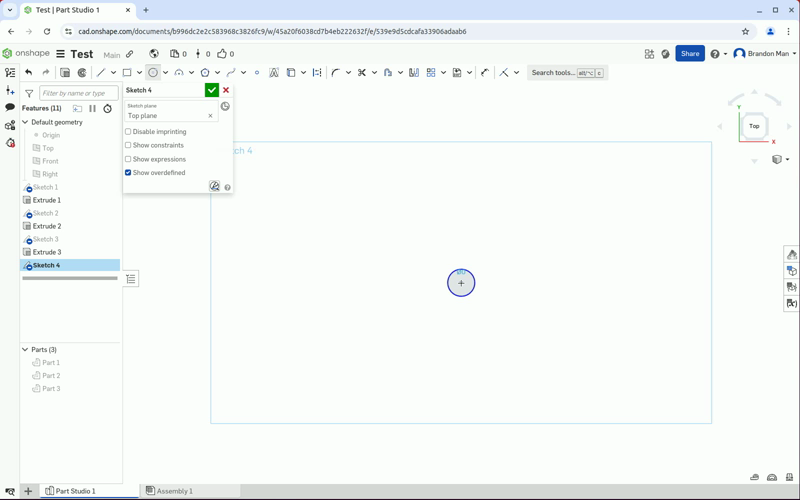
mouse_move(472, 282)
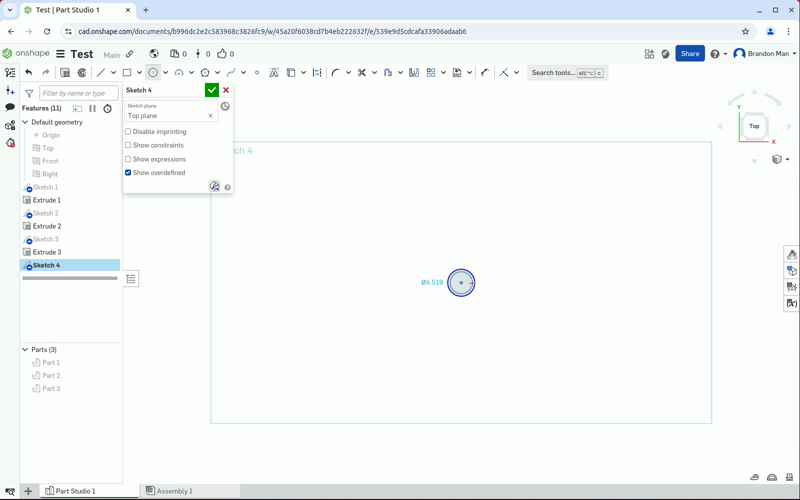
scroll(6)
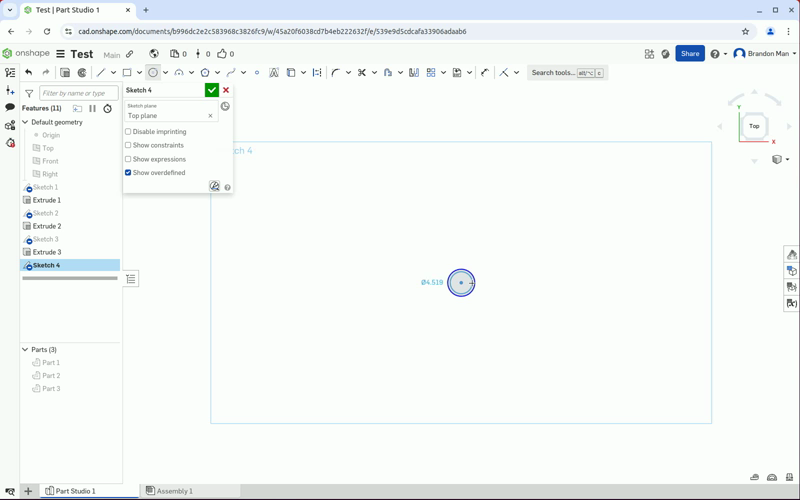
scroll(6)
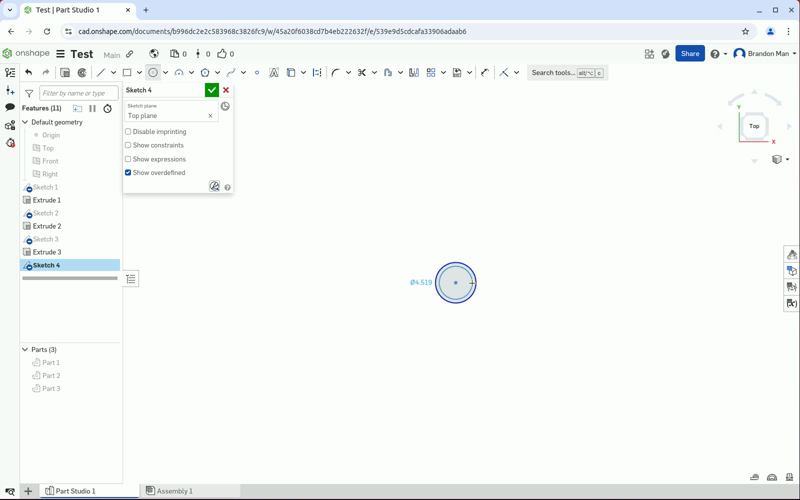
scroll(6)
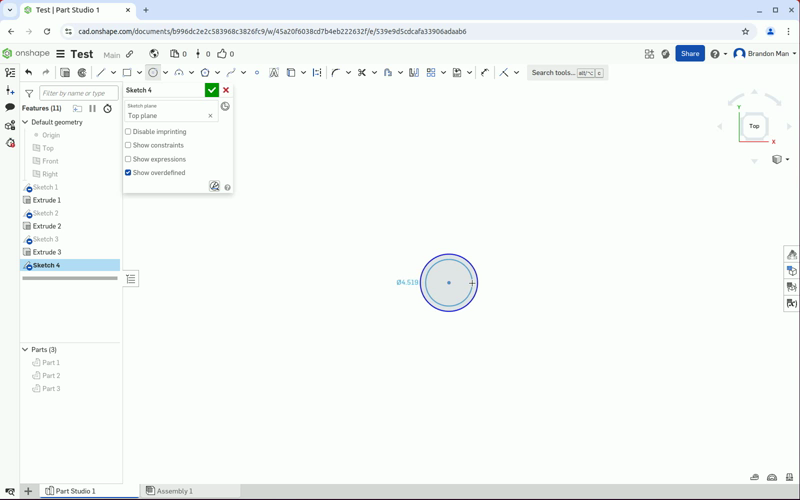
scroll(6)
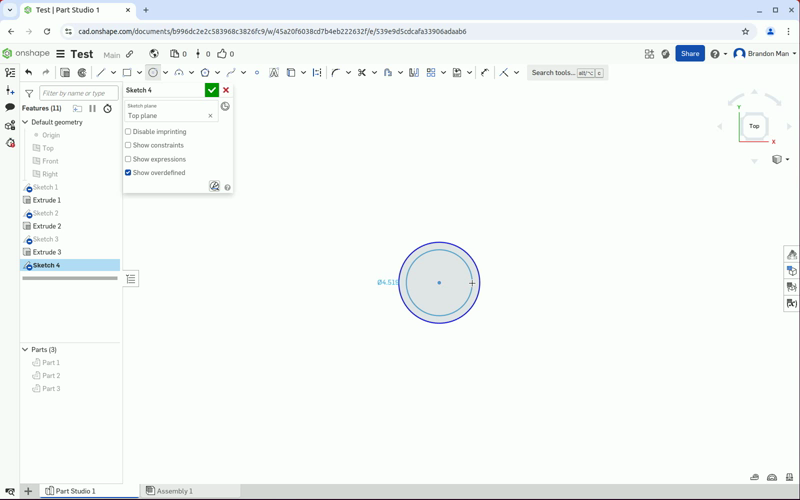
scroll(6)
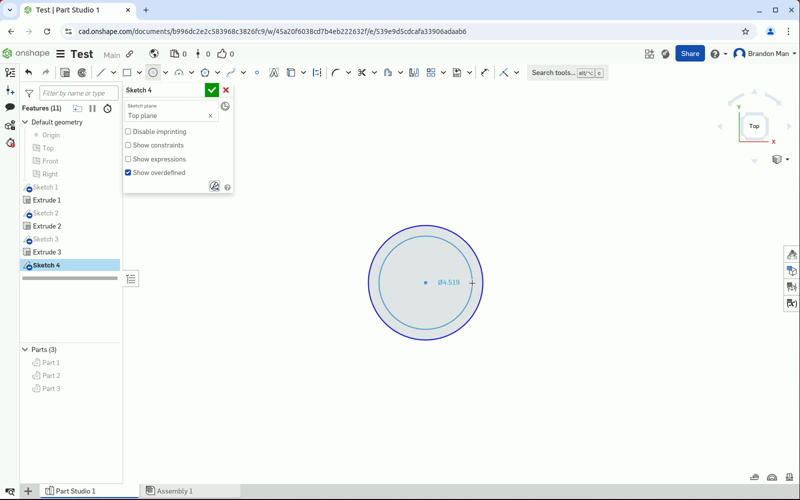
scroll(6)
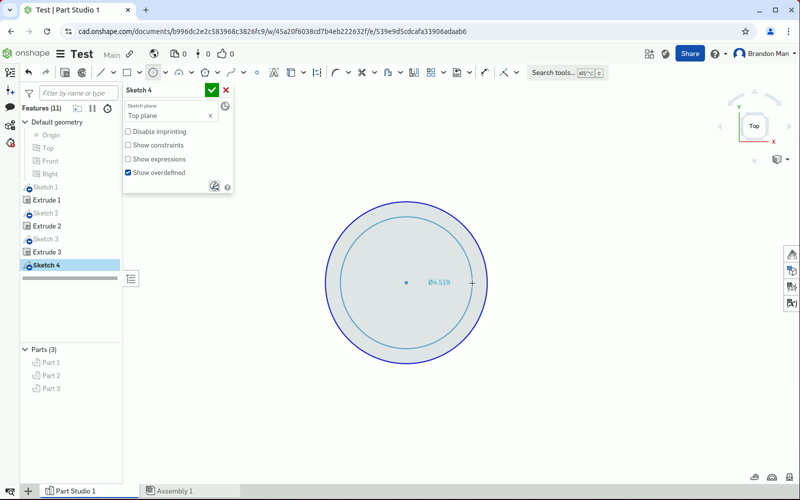
scroll(6)
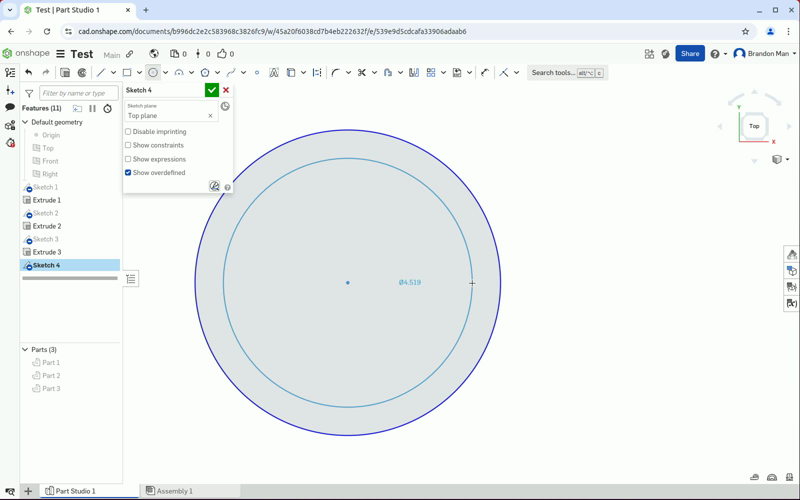
click(472, 282)
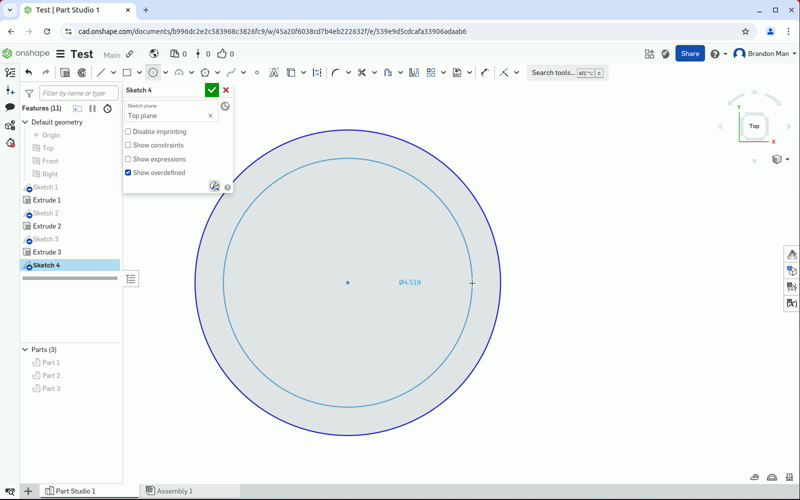
scroll(-6)
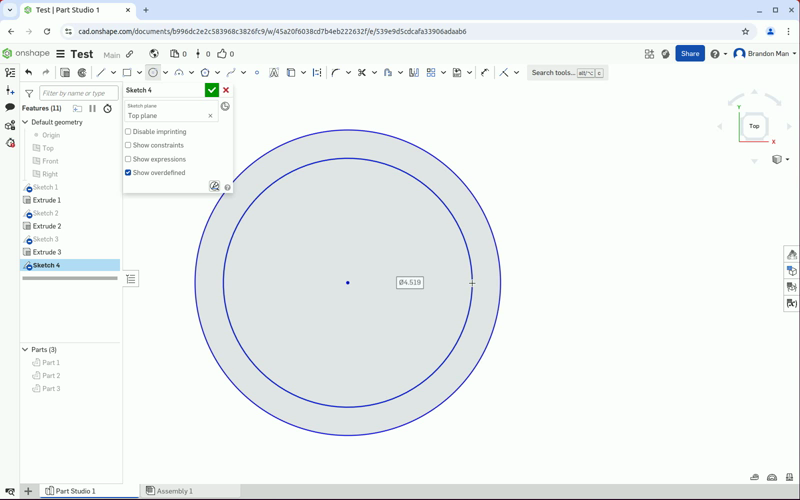
scroll(-6)
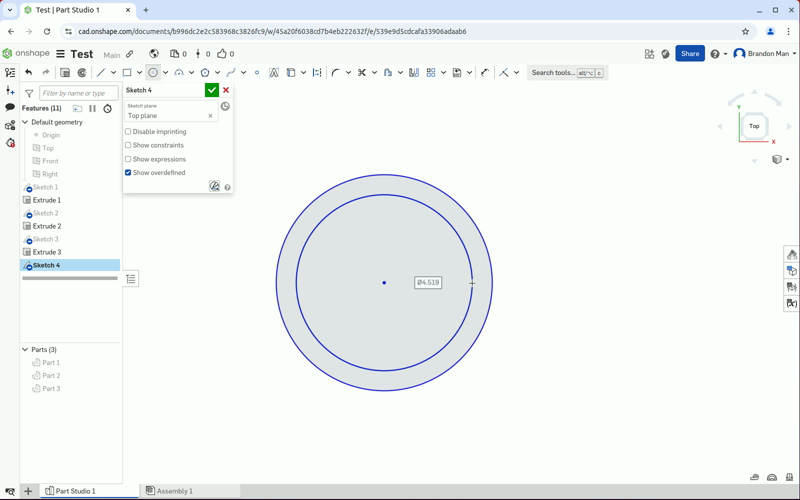
scroll(-6)
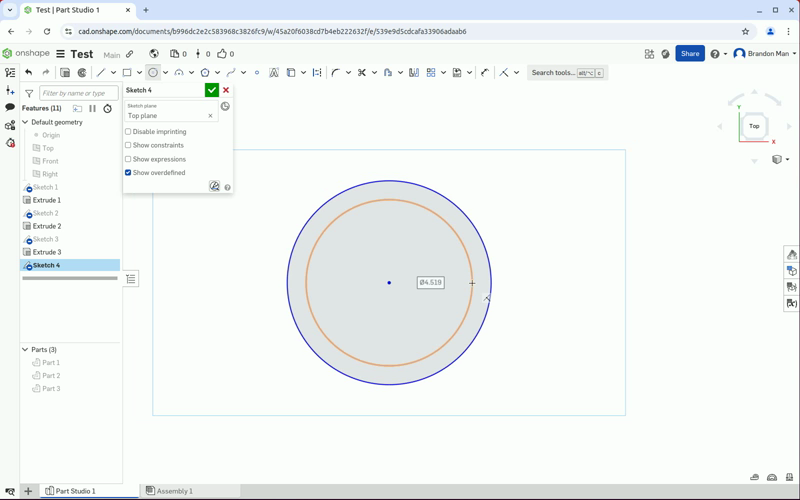
scroll(-6)
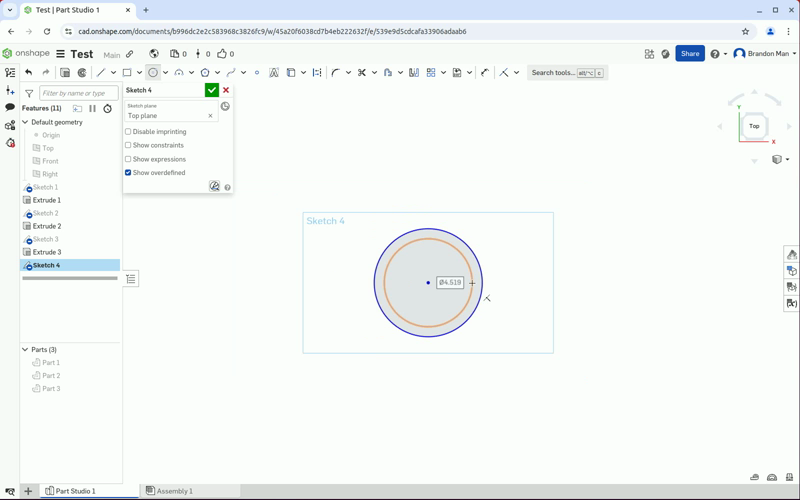
scroll(-6)
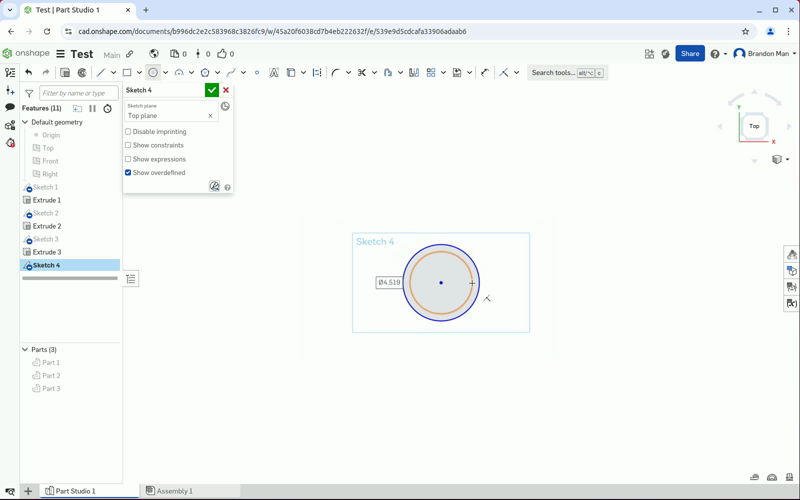
scroll(-6)
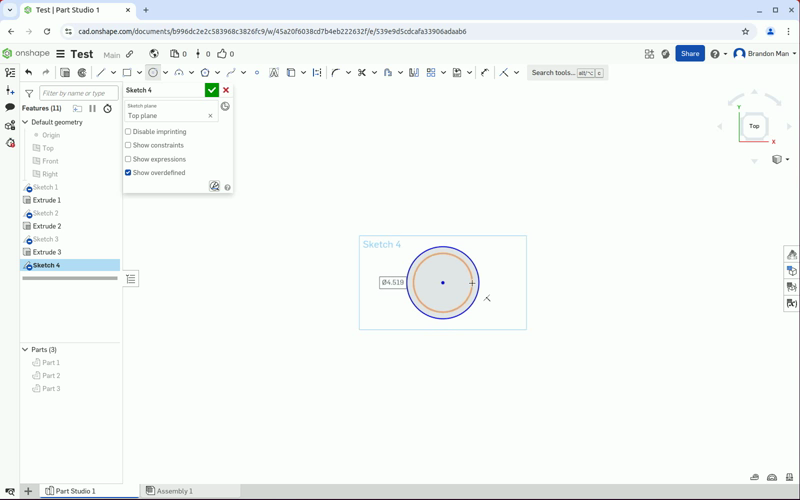
scroll(-6)
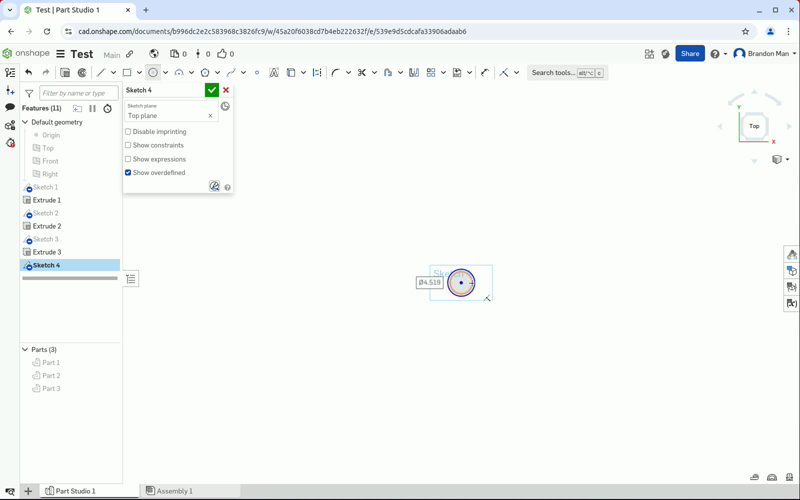
key(esc)
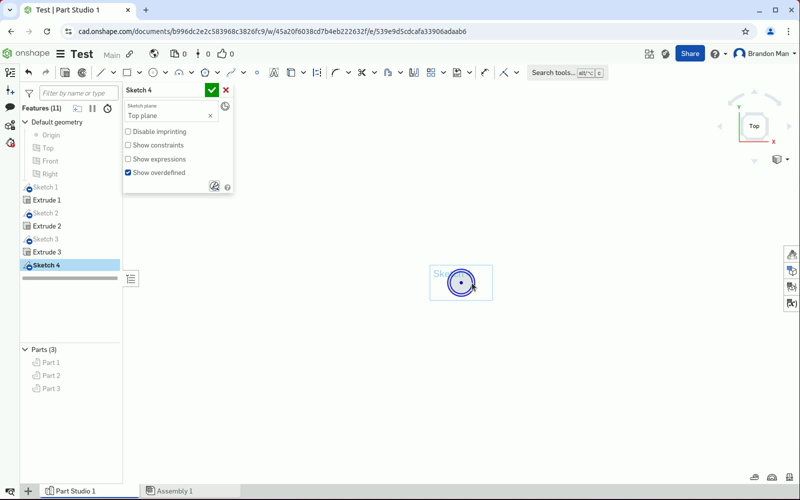
mouse_move(473, 281)
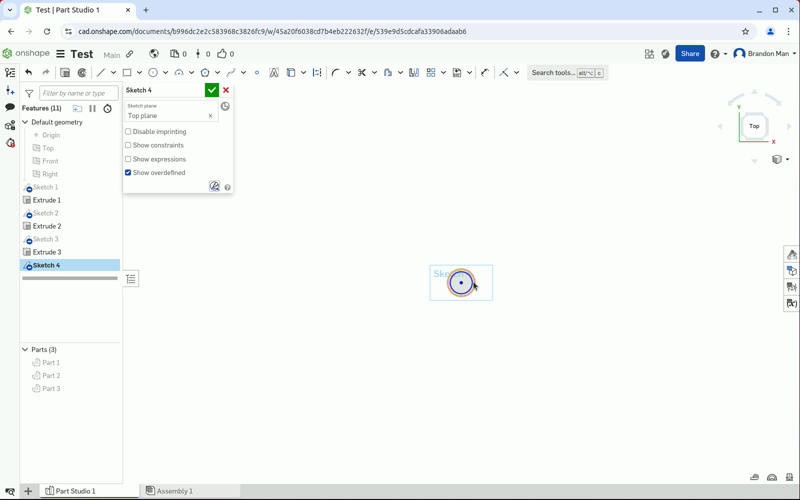
scroll(6)
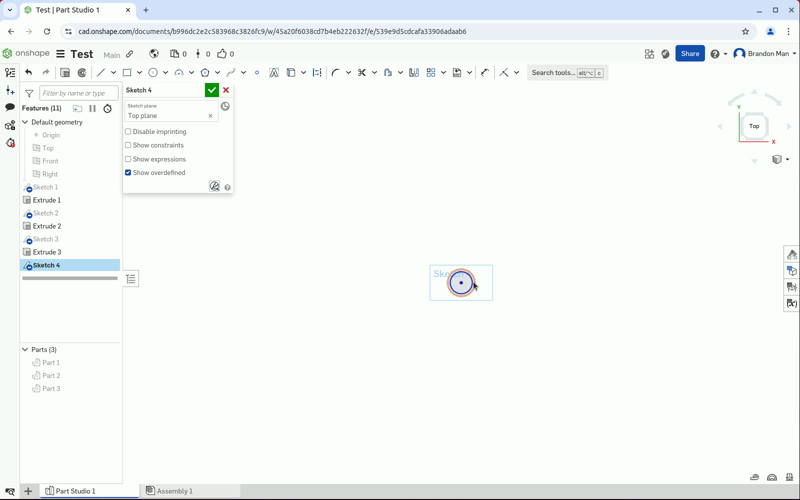
scroll(6)
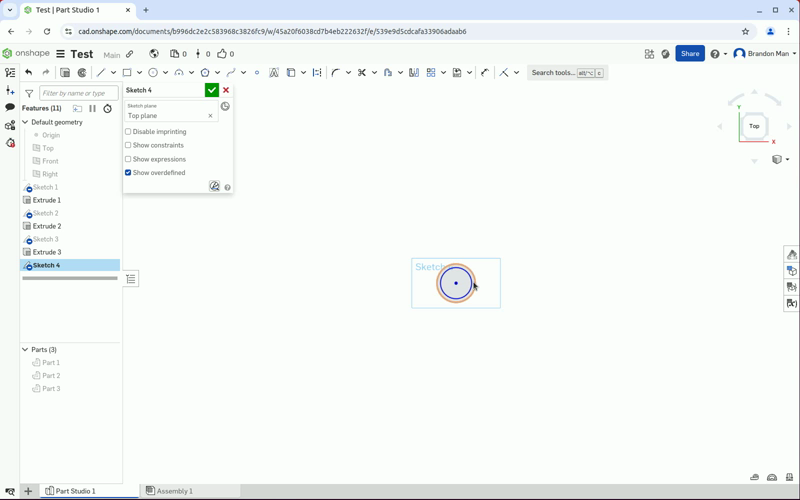
scroll(6)
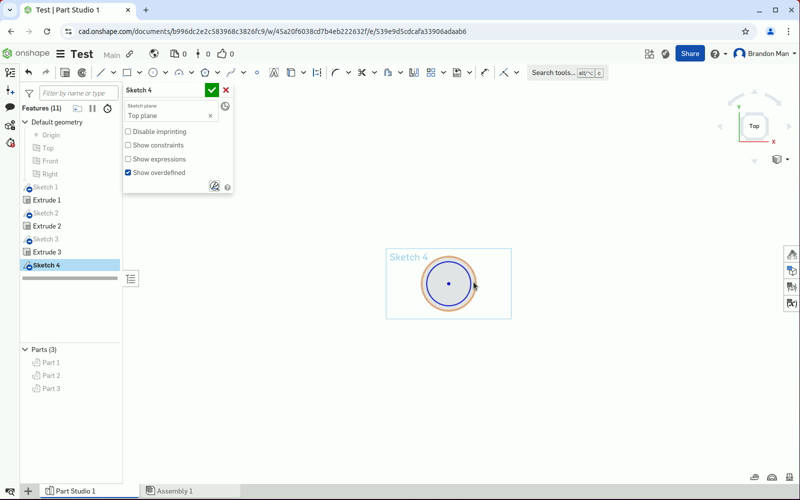
scroll(6)
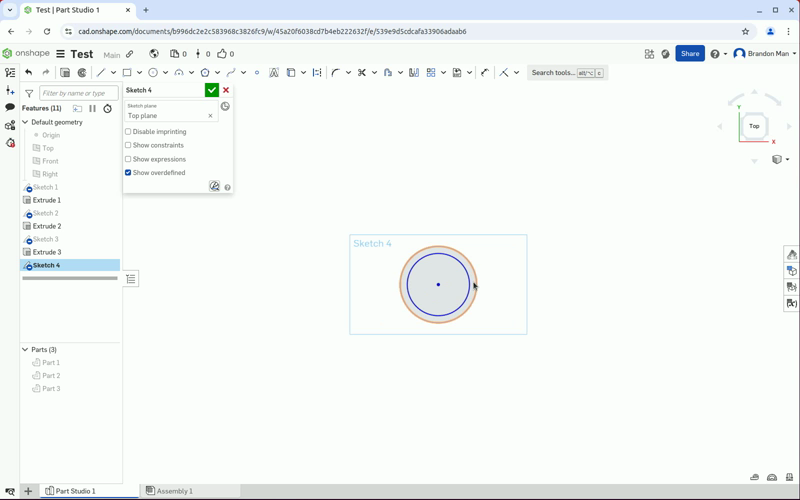
scroll(6)
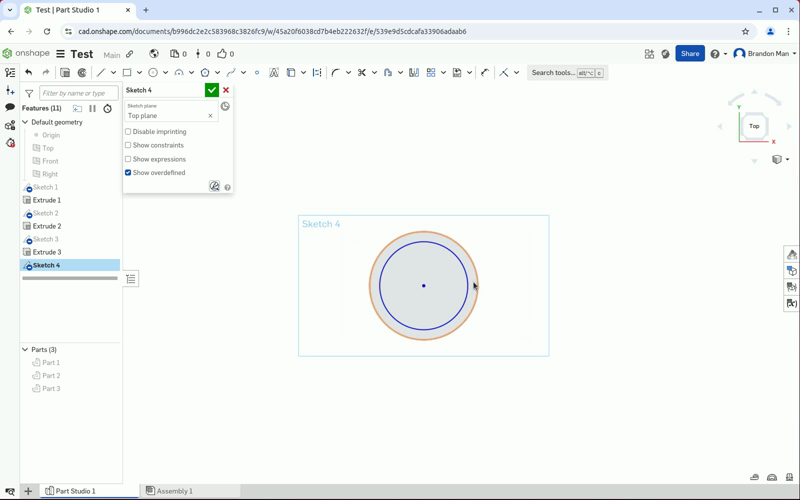
scroll(6)
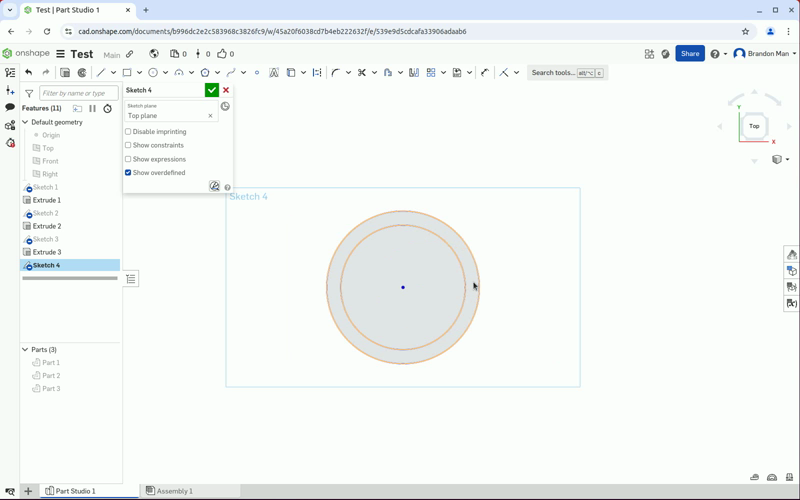
scroll(6)
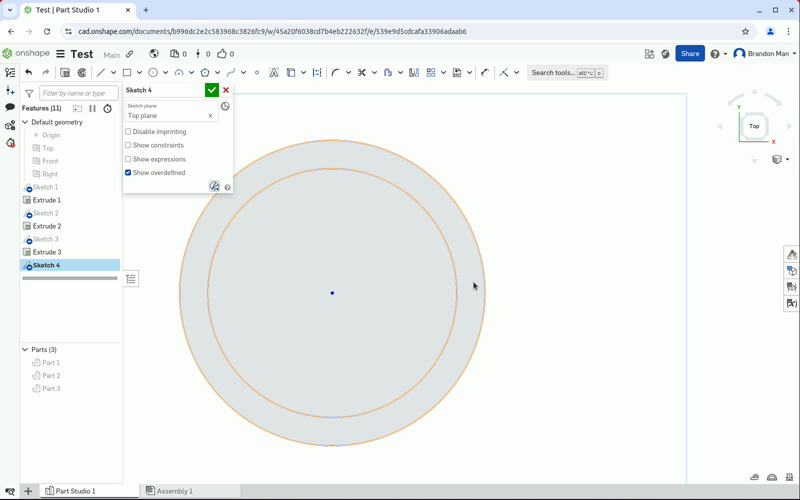
click(473, 281)
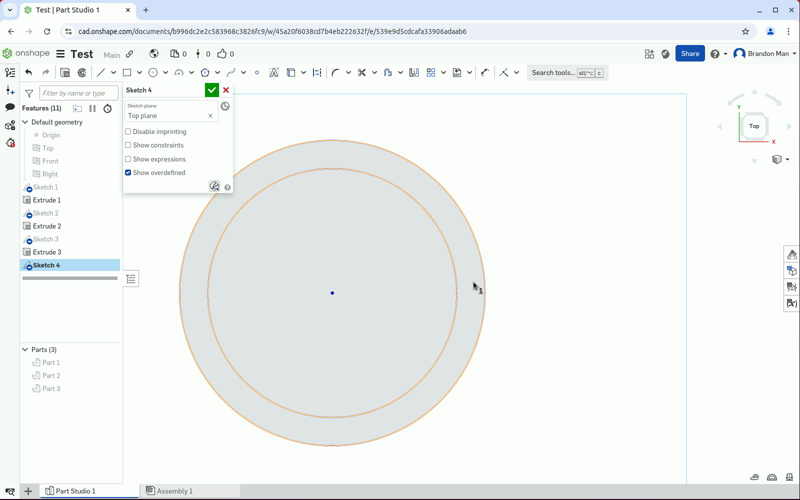
scroll(-6)
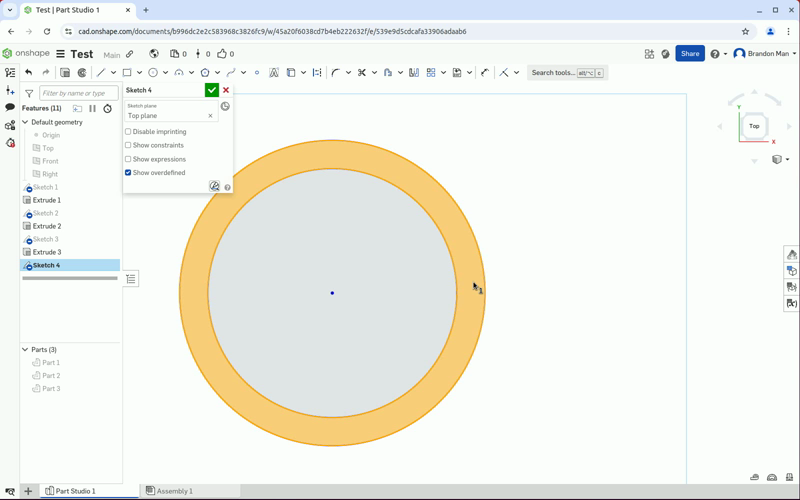
scroll(-6)
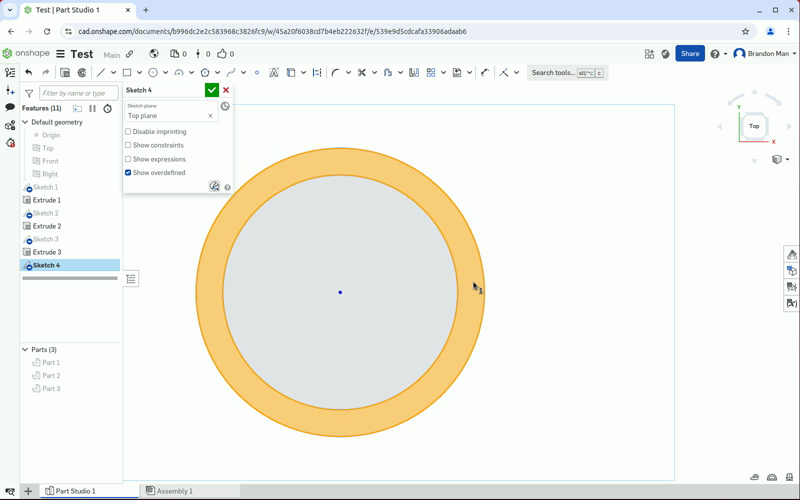
scroll(-6)
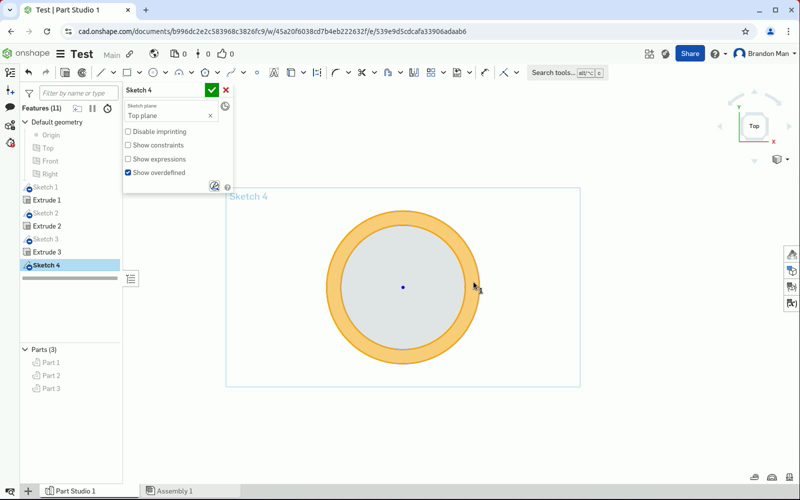
scroll(-6)
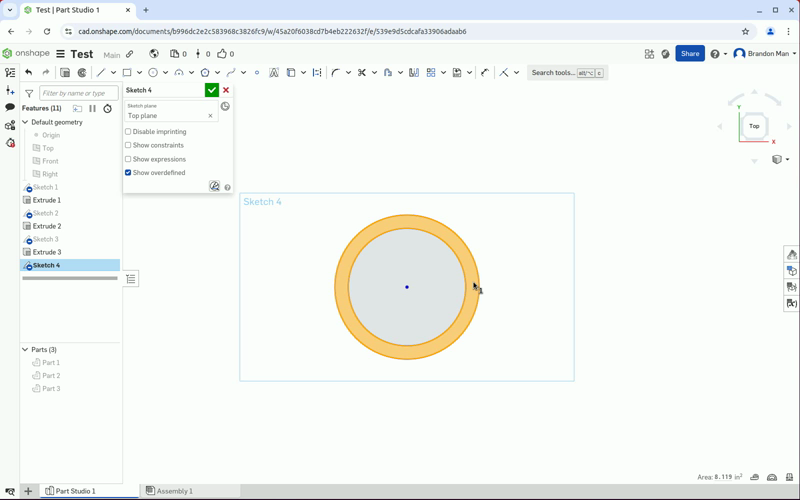
scroll(-6)
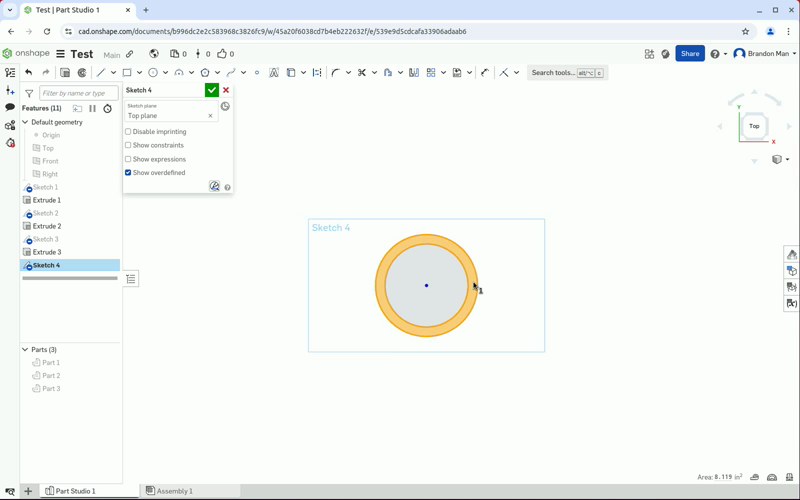
scroll(-6)
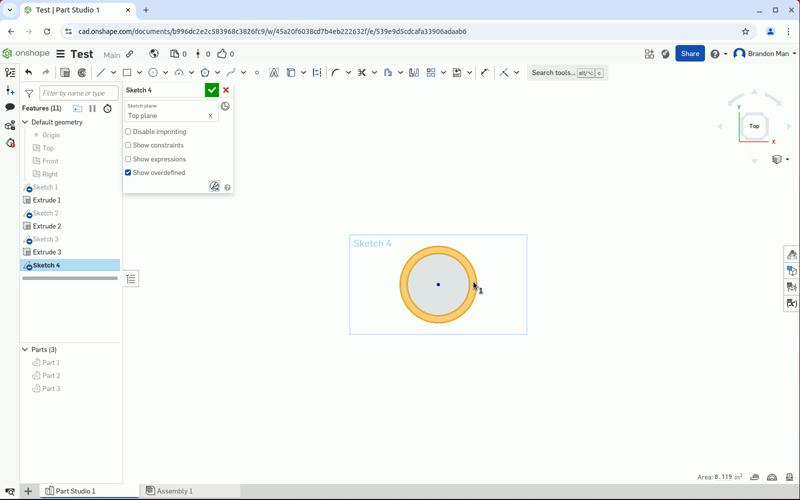
scroll(-6)
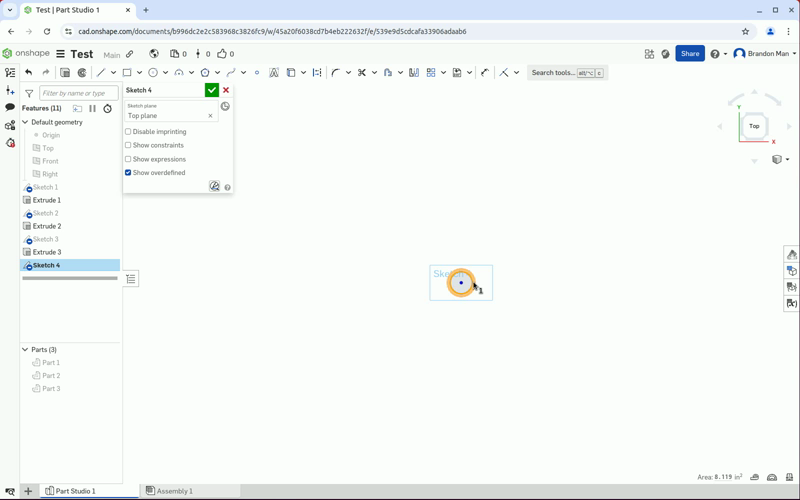
mouse_move(73, 352)
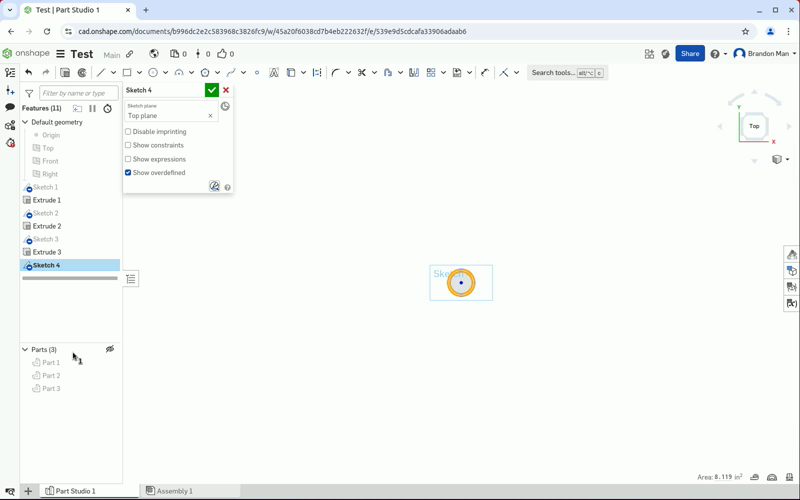
key(shift+y)
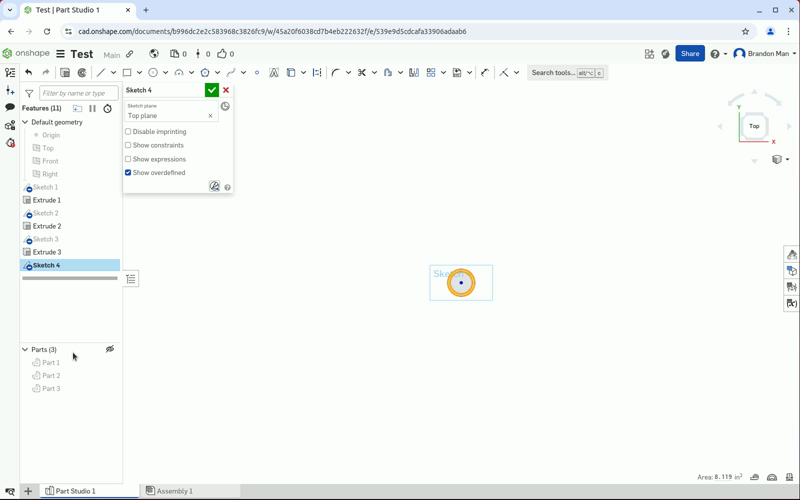
key(shift+e)
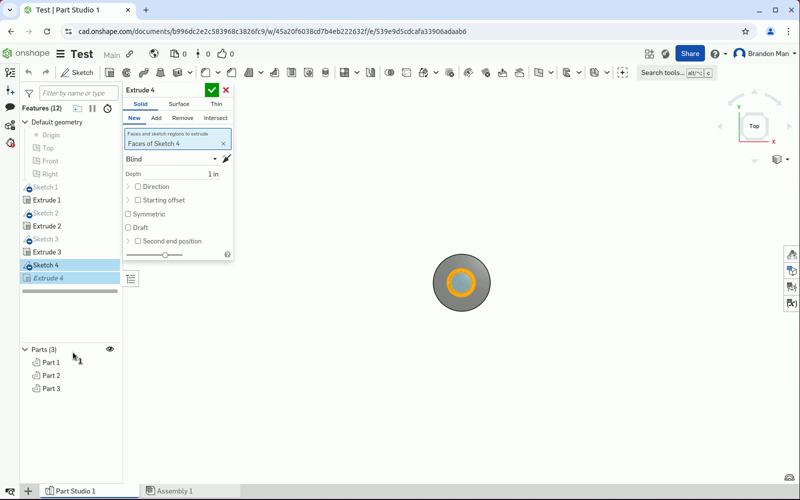
mouse_move(143, 106)
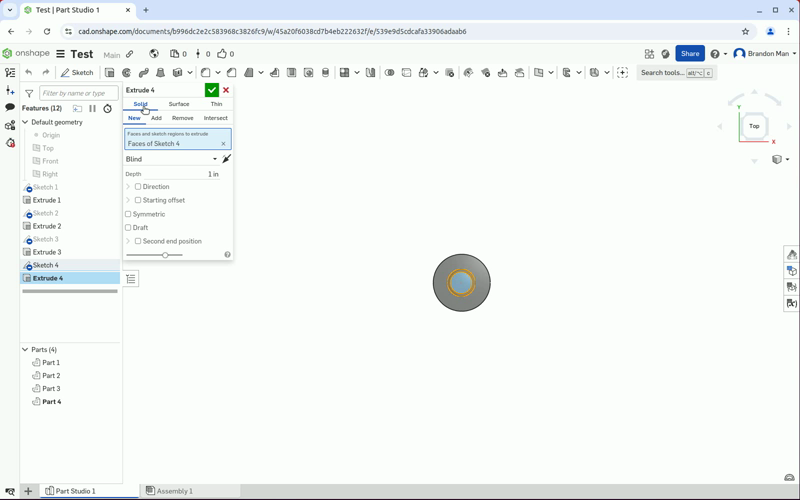
click(143, 106)
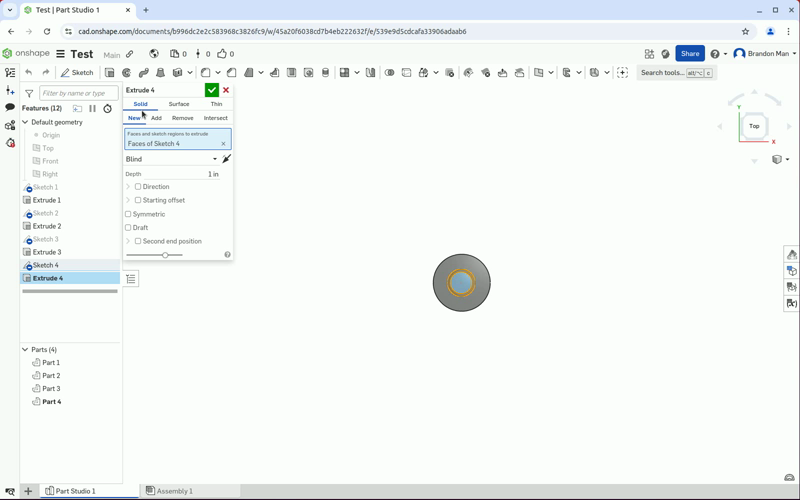
mouse_move(137, 120)
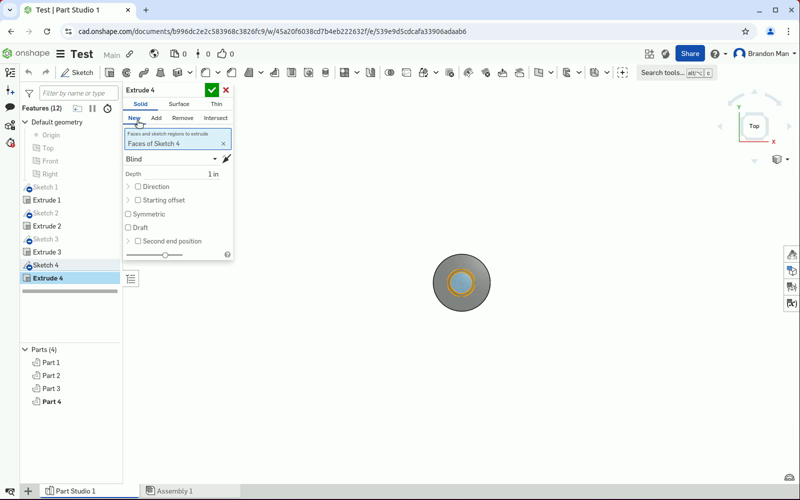
click(137, 120)
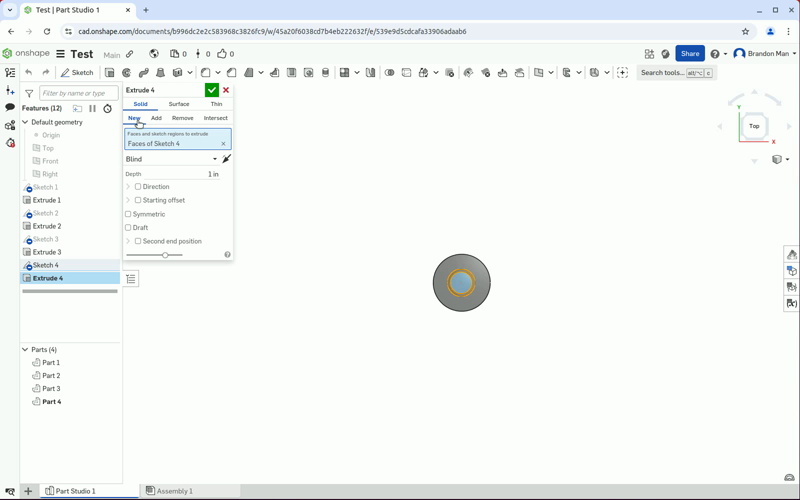
key(tab, 4)
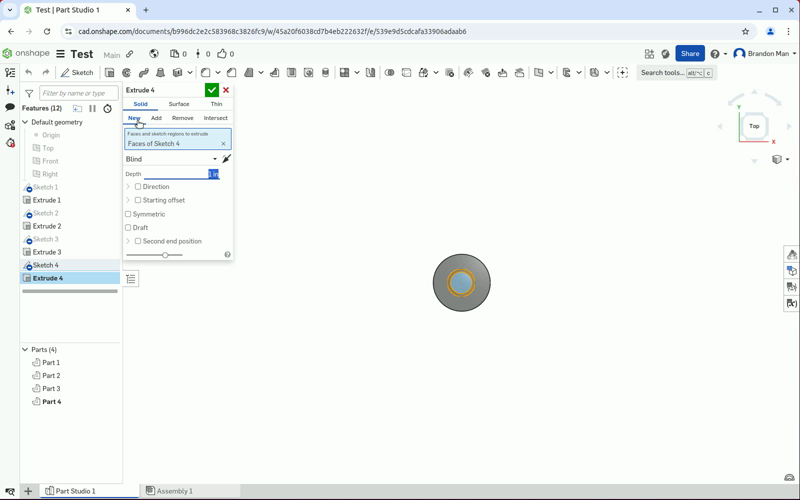
text(-1.685)
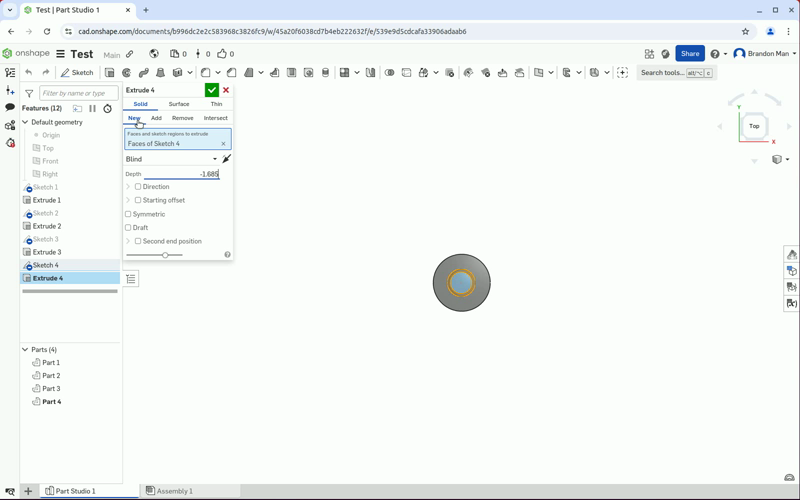
key(enter)
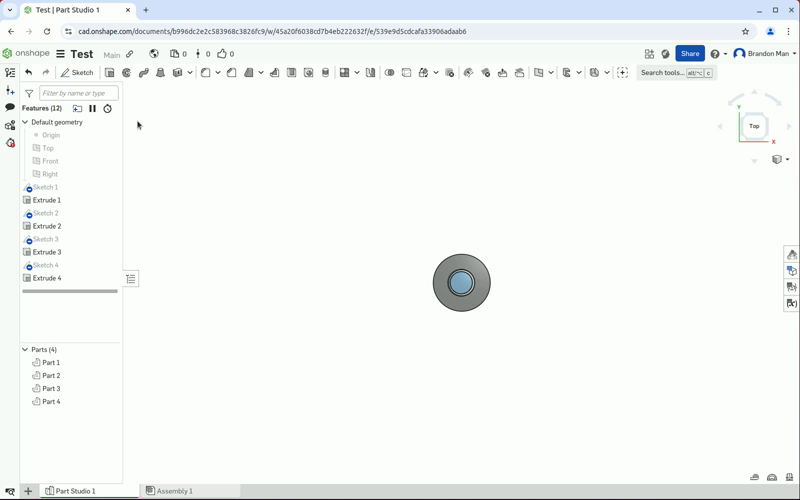
key(shift+h)
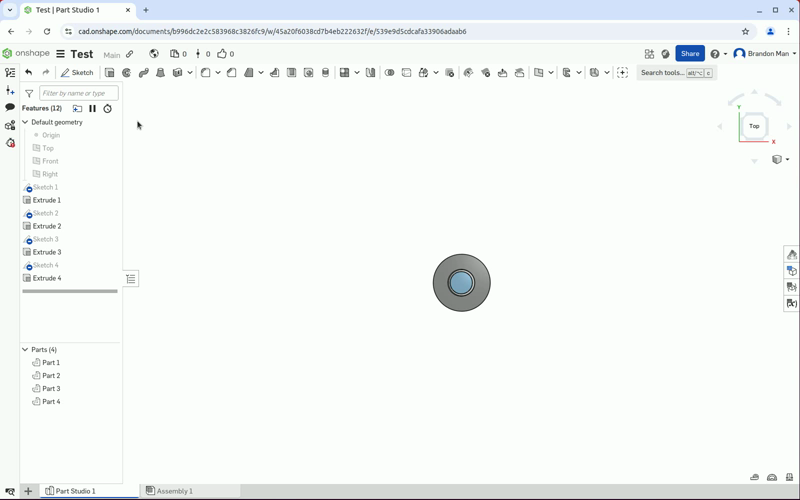
key(shift+h)
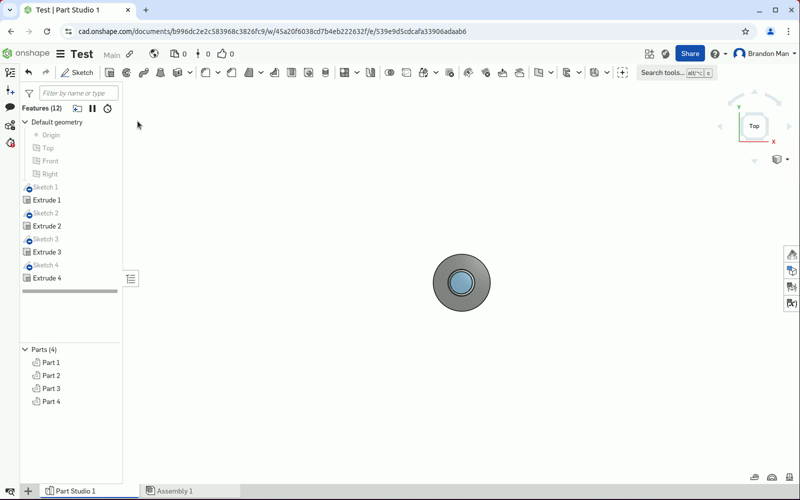
mouse_move(73, 189)
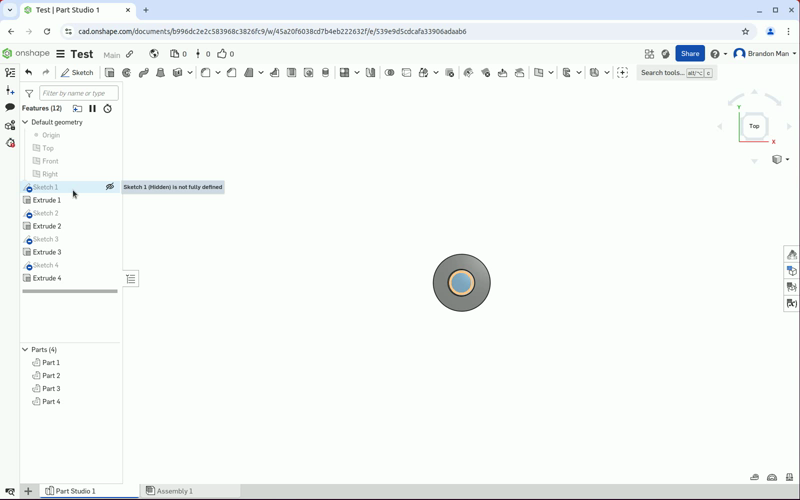
click(73, 189)
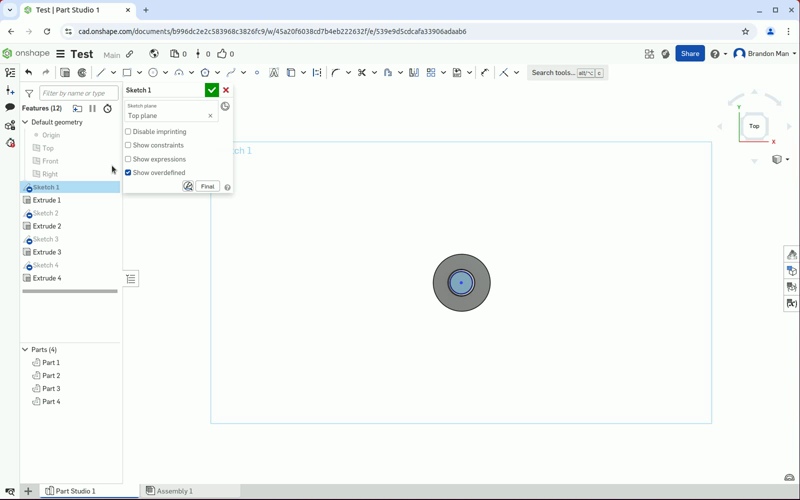
mouse_move(229, 92)
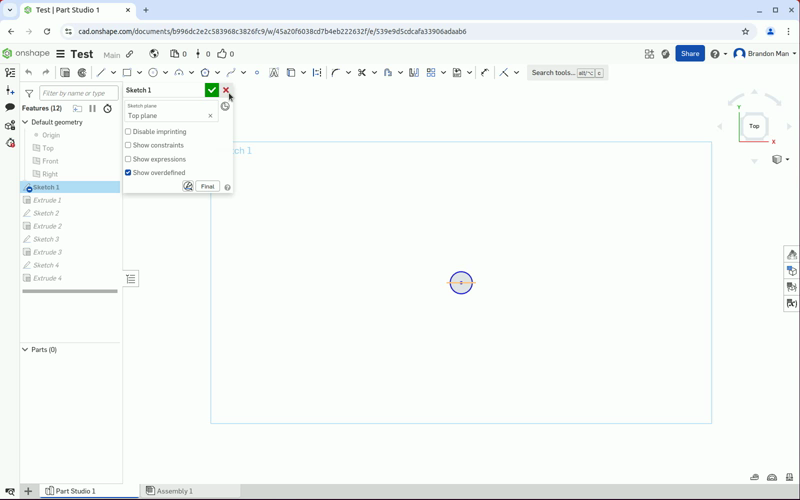
click(229, 92)
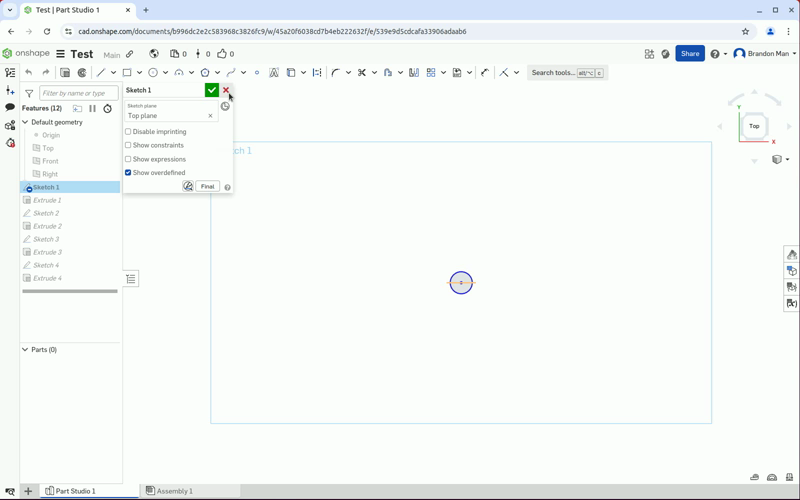
key(shift+s)
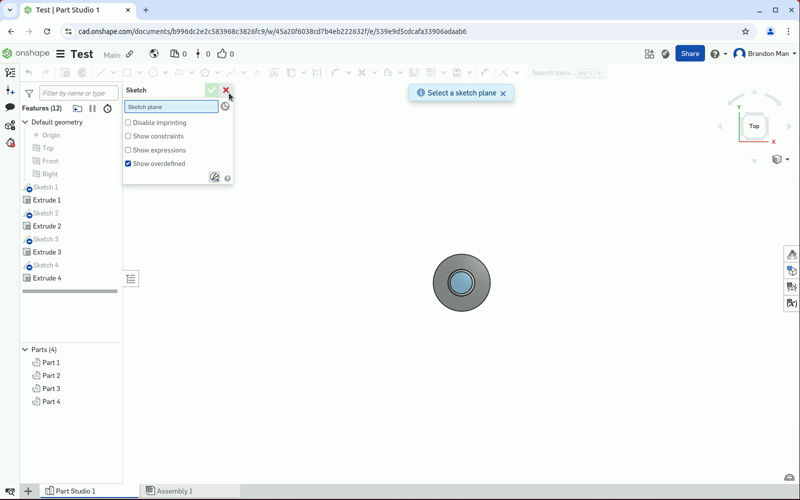
mouse_move(73, 150)
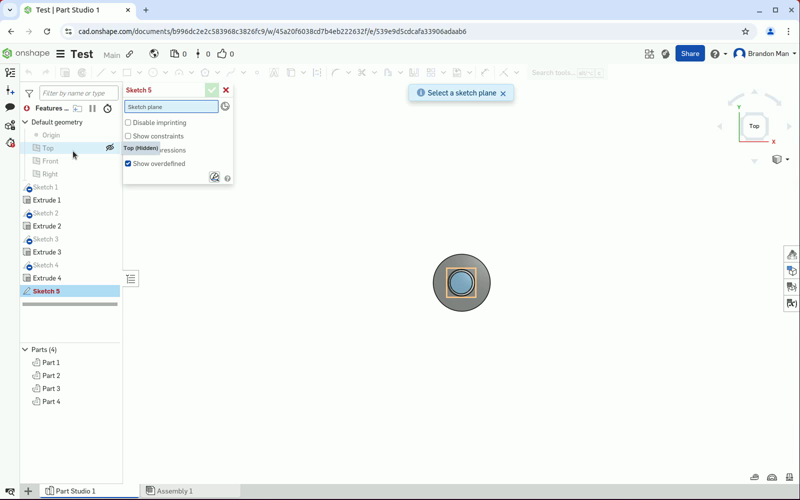
click(73, 150)
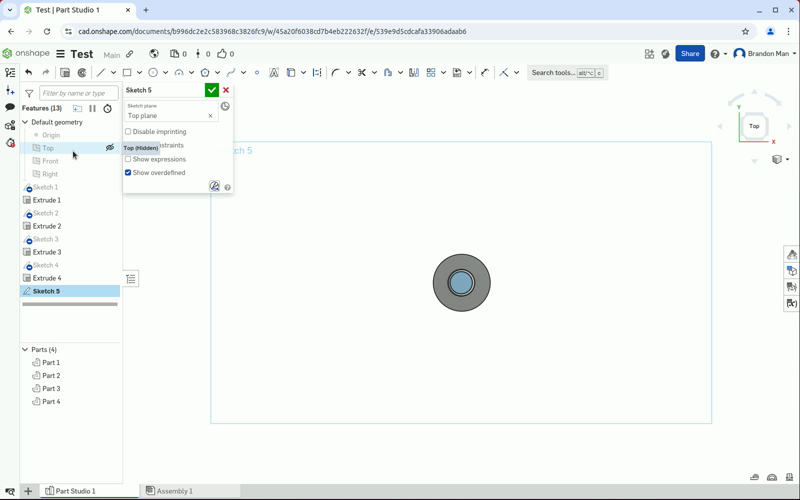
mouse_move(73, 352)
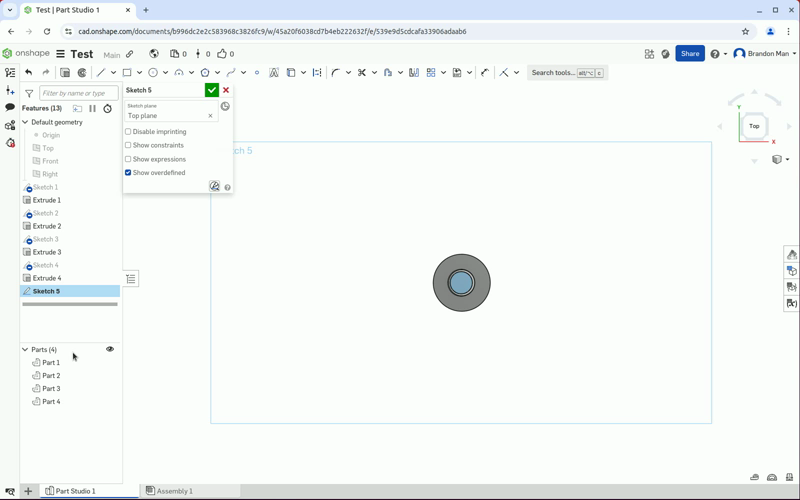
key(y)
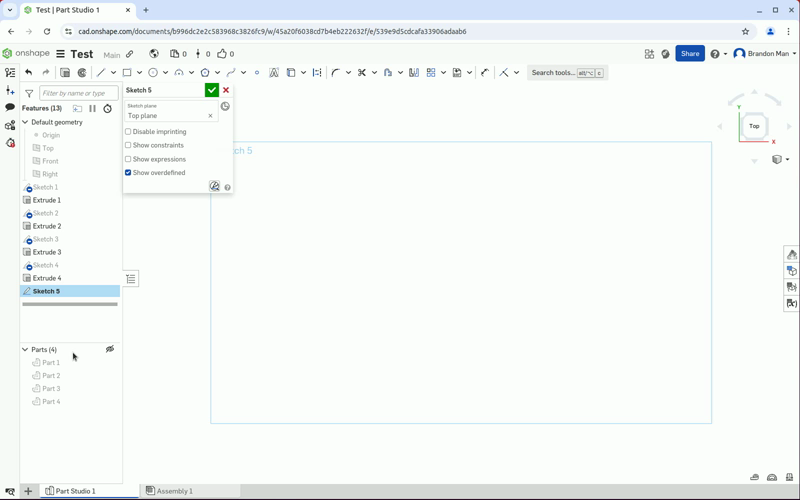
key(c)
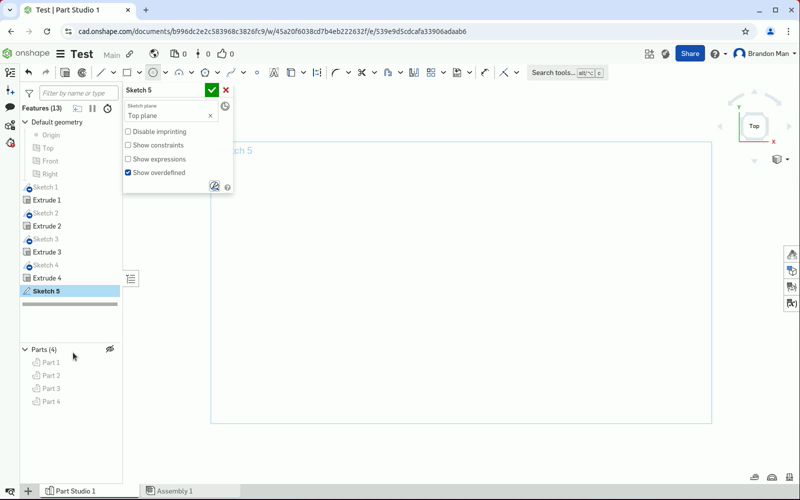
key_down(shift)
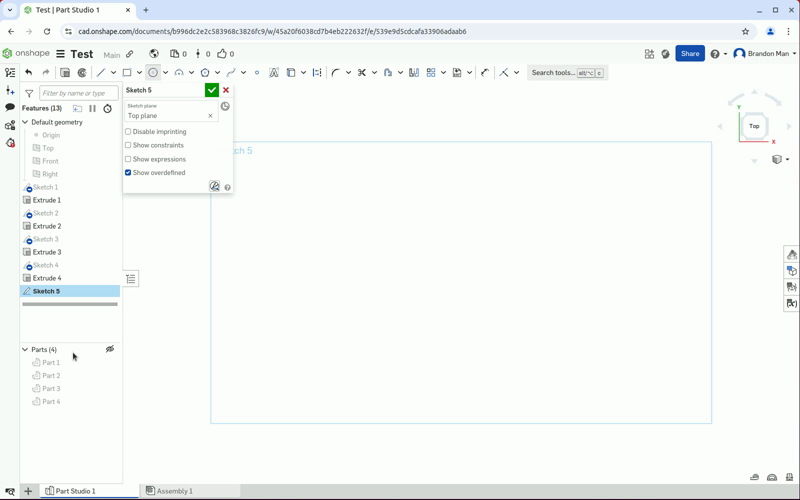
mouse_move(461, 282)
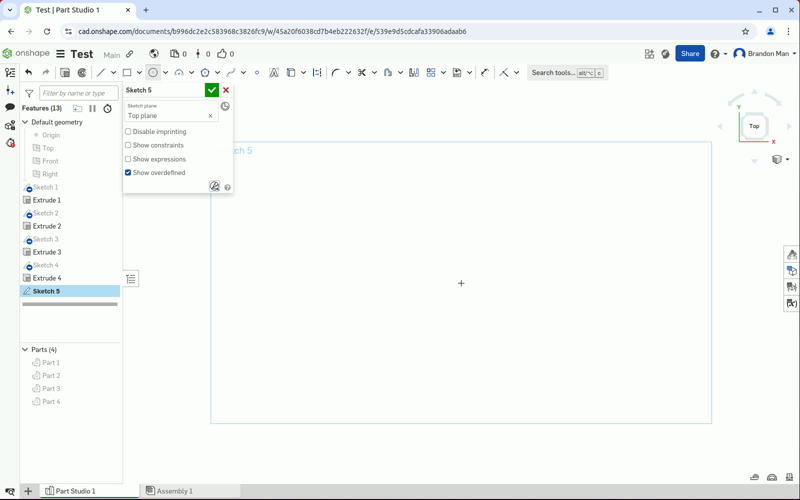
click(461, 282)
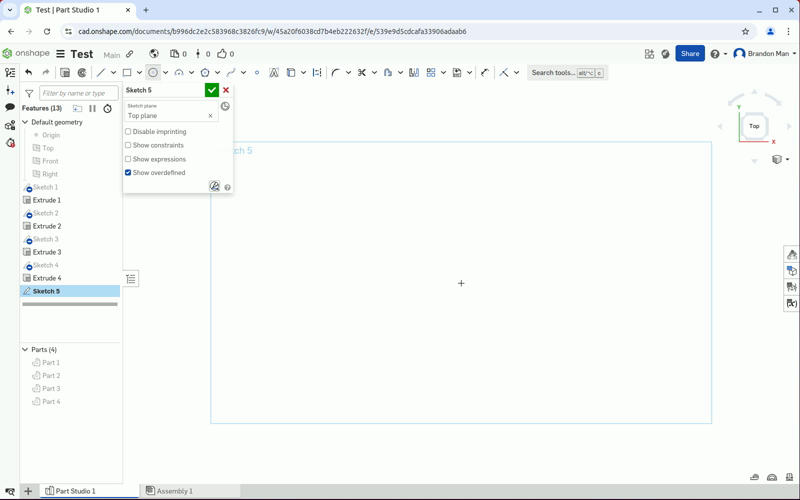
key_up(shift)
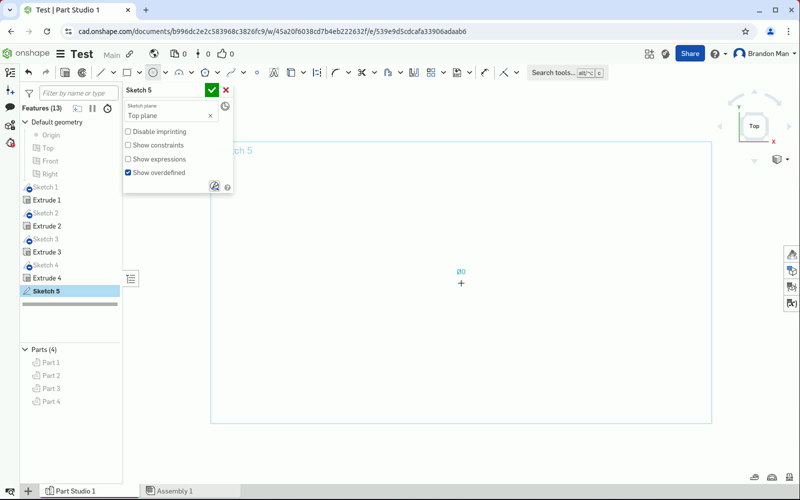
mouse_move(474, 282)
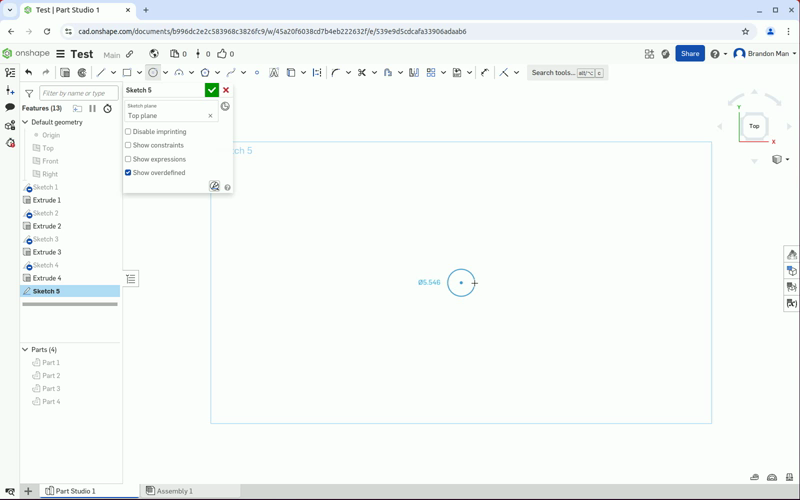
click(474, 282)
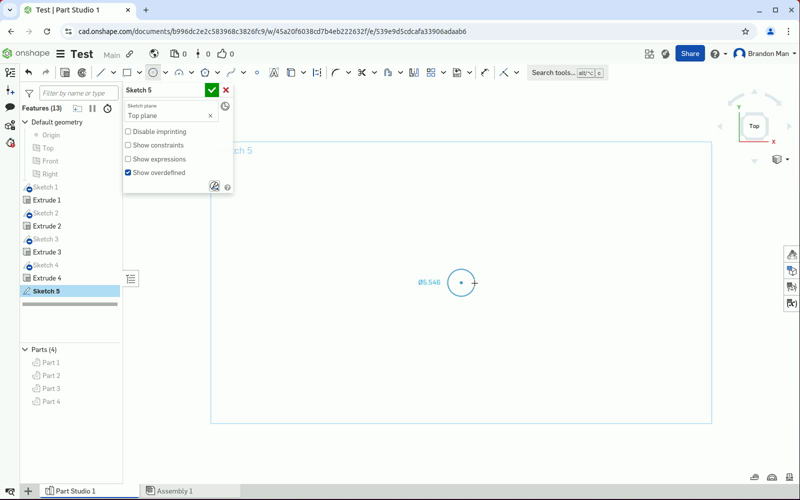
key(esc)
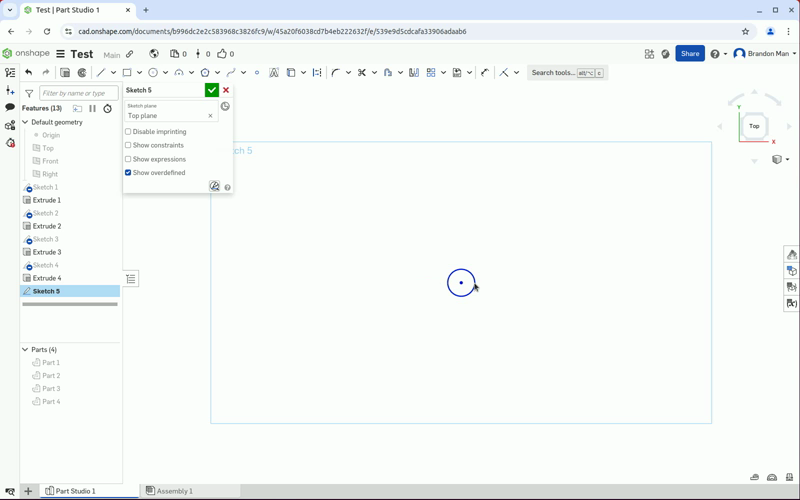
key(c)
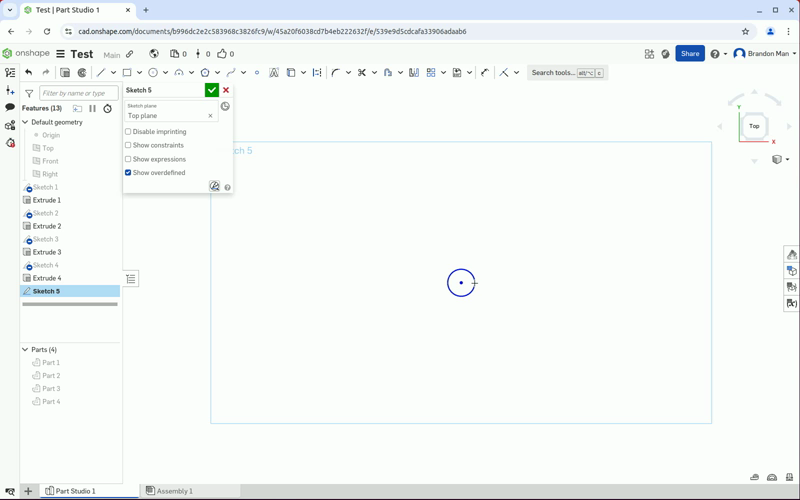
key_down(shift)
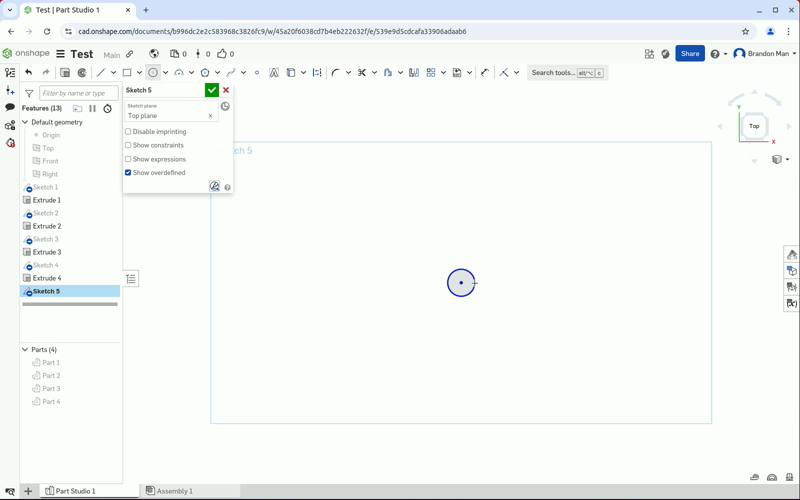
mouse_move(461, 282)
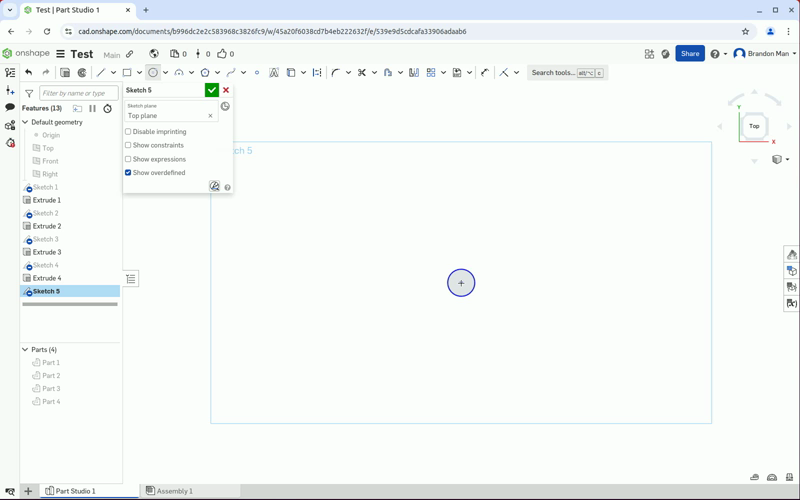
click(461, 282)
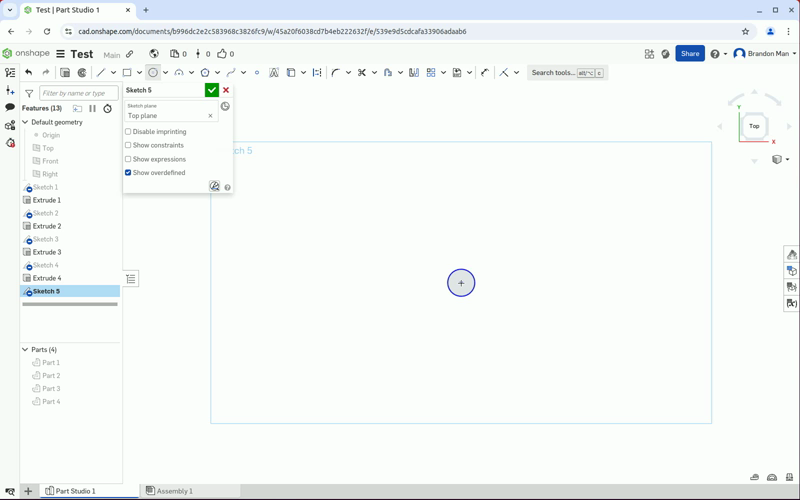
key_up(shift)
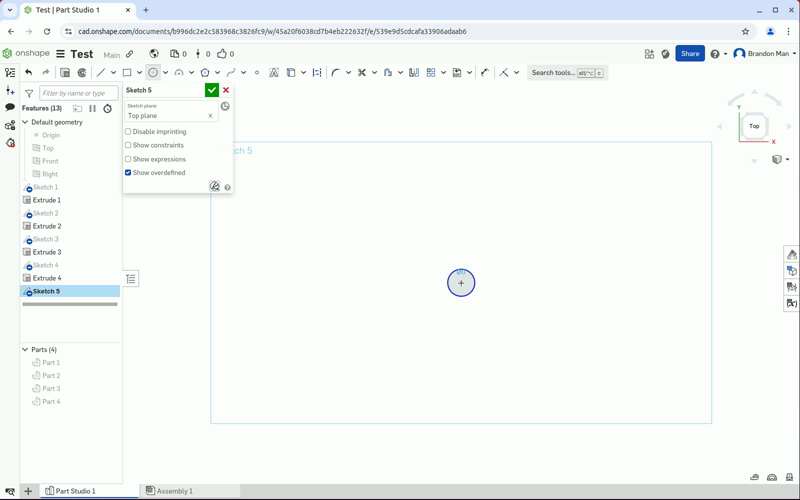
mouse_move(472, 282)
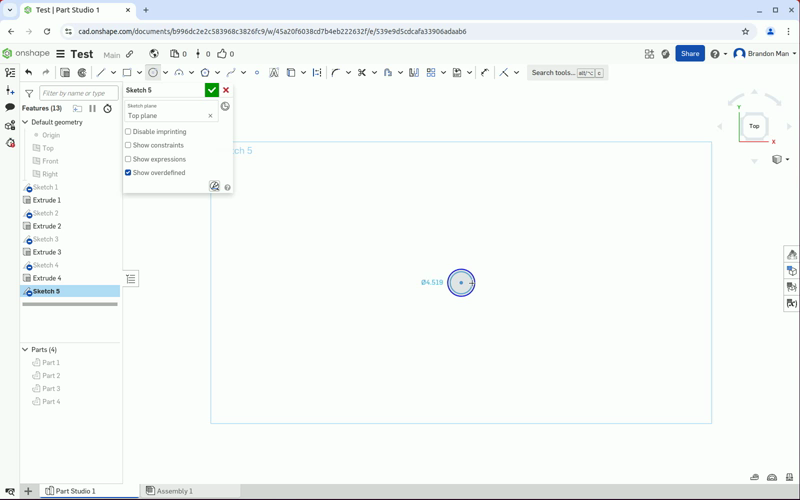
scroll(6)
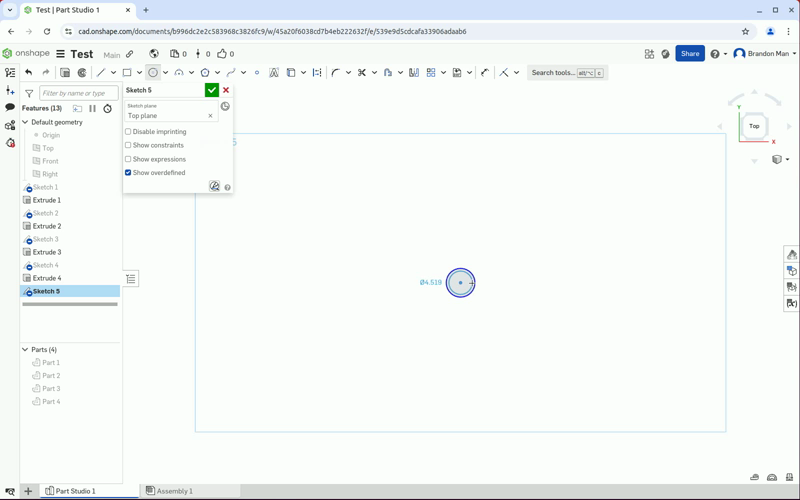
scroll(6)
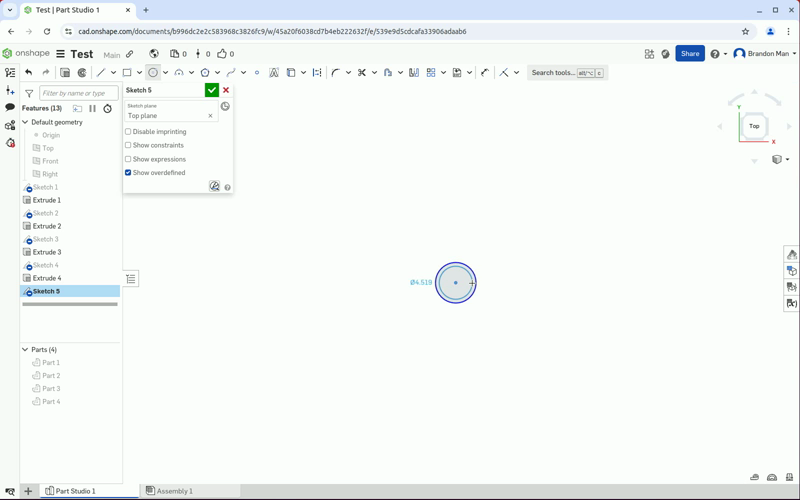
scroll(6)
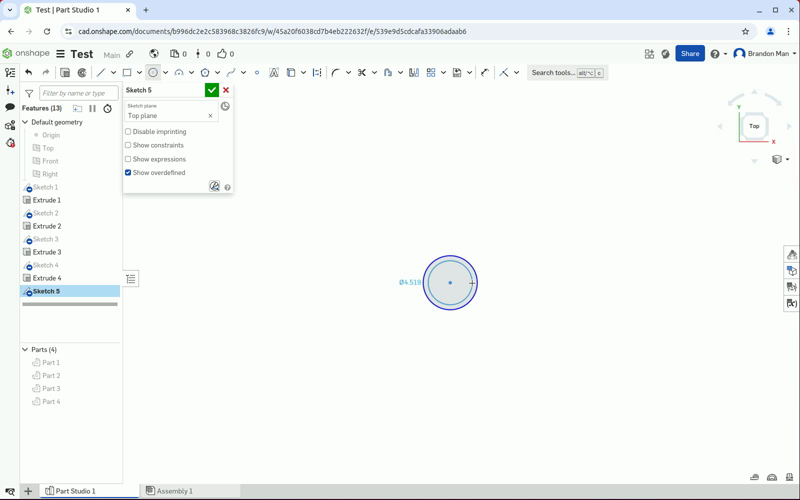
scroll(6)
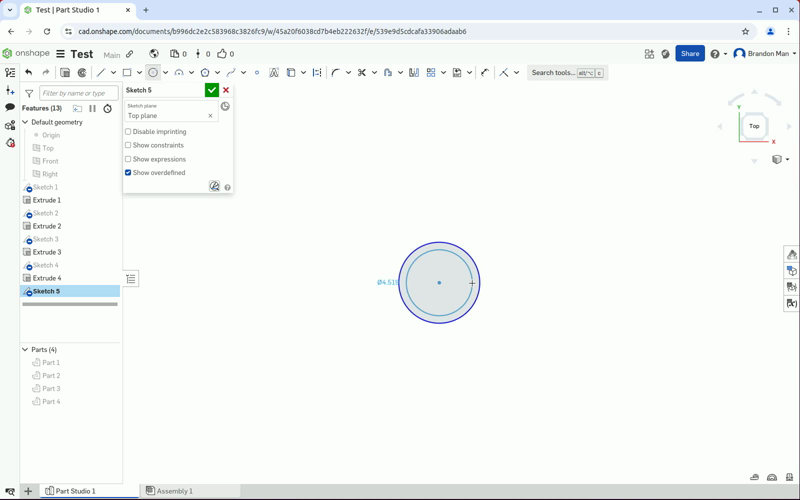
scroll(6)
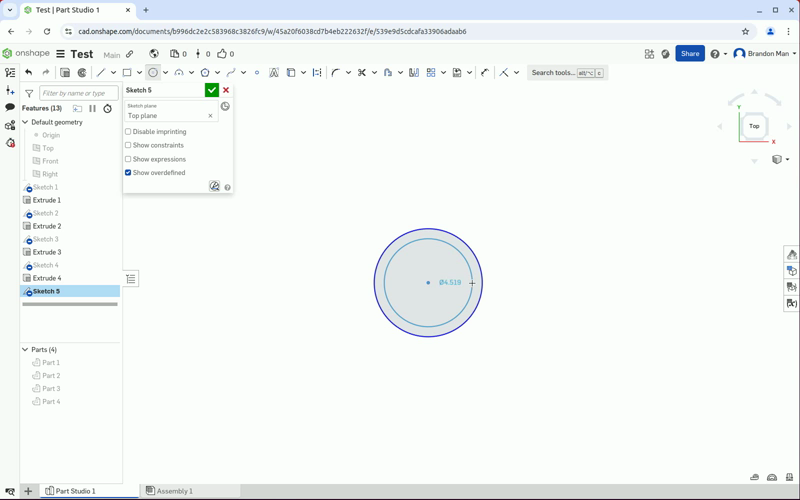
scroll(6)
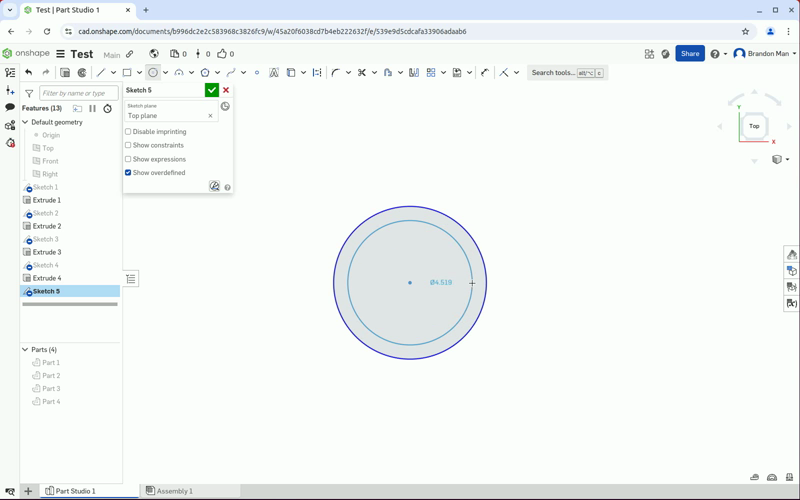
scroll(6)
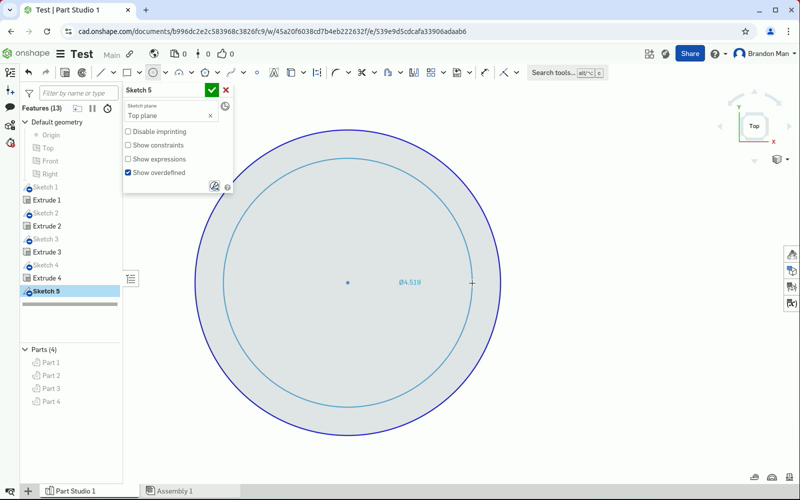
click(472, 282)
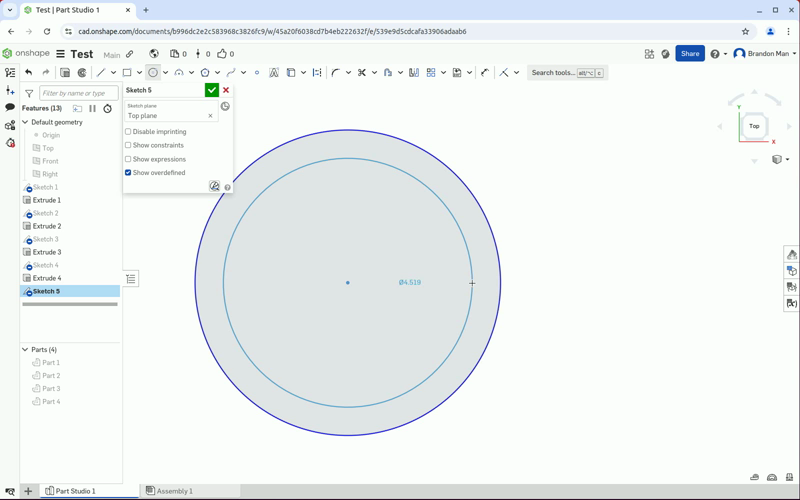
scroll(-6)
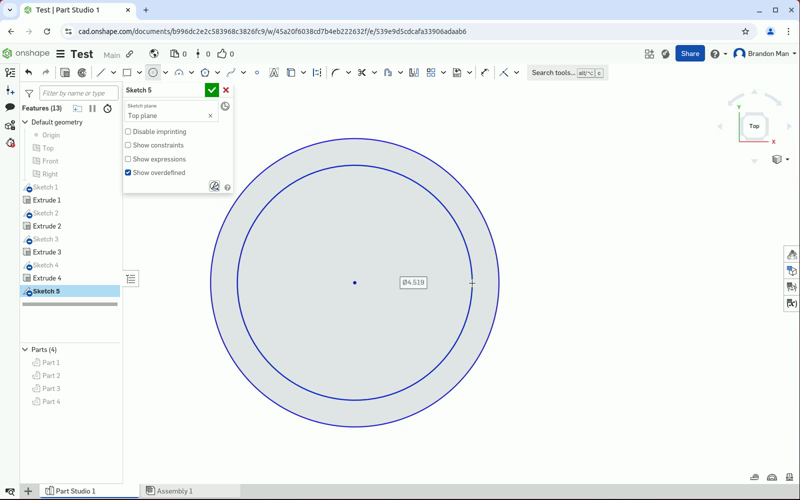
scroll(-6)
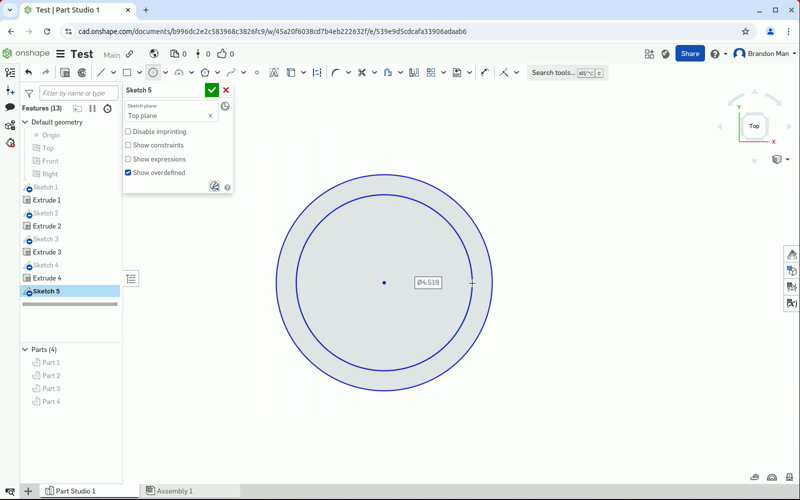
scroll(-6)
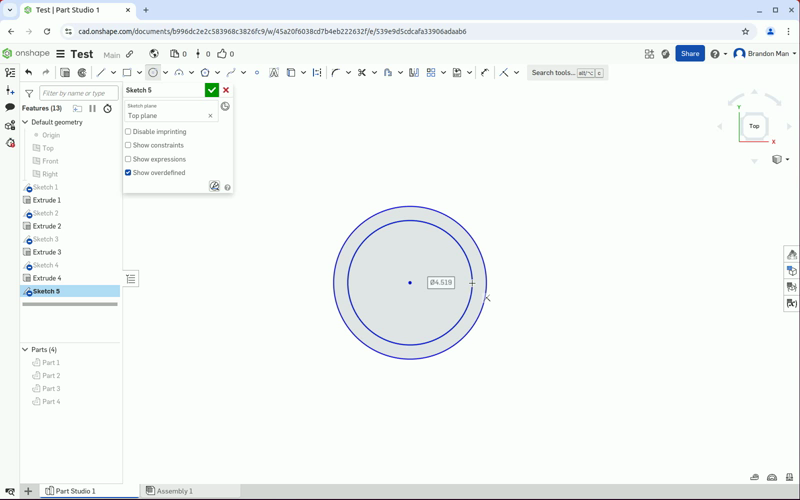
scroll(-6)
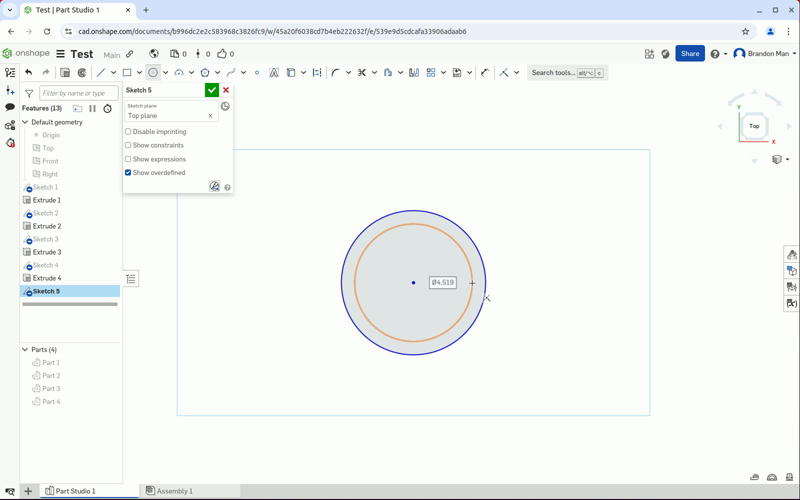
scroll(-6)
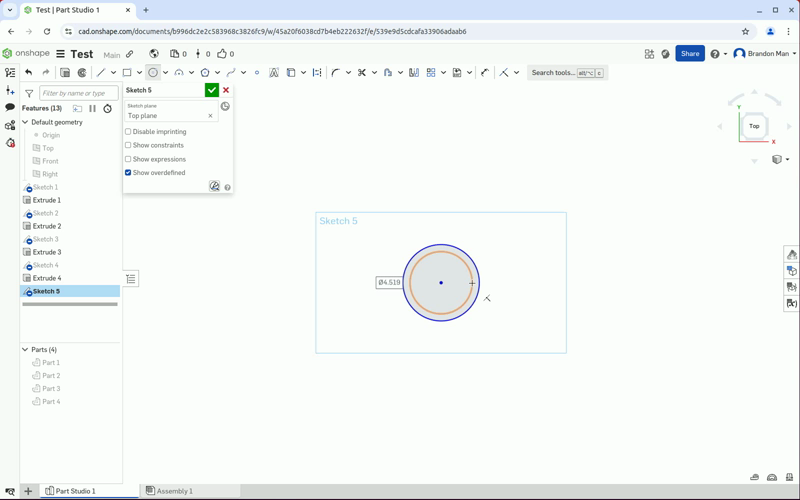
scroll(-6)
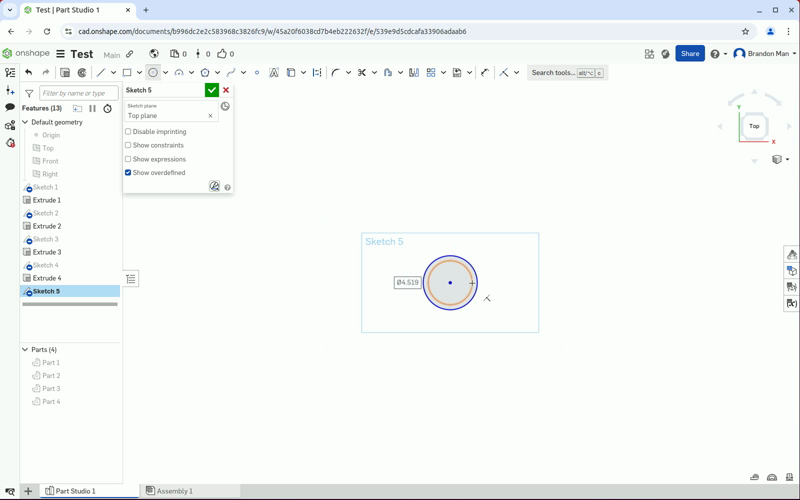
scroll(-6)
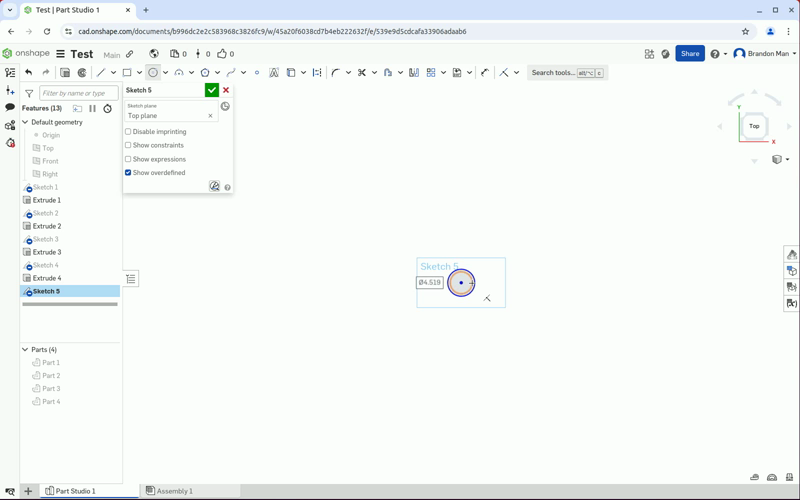
key(esc)
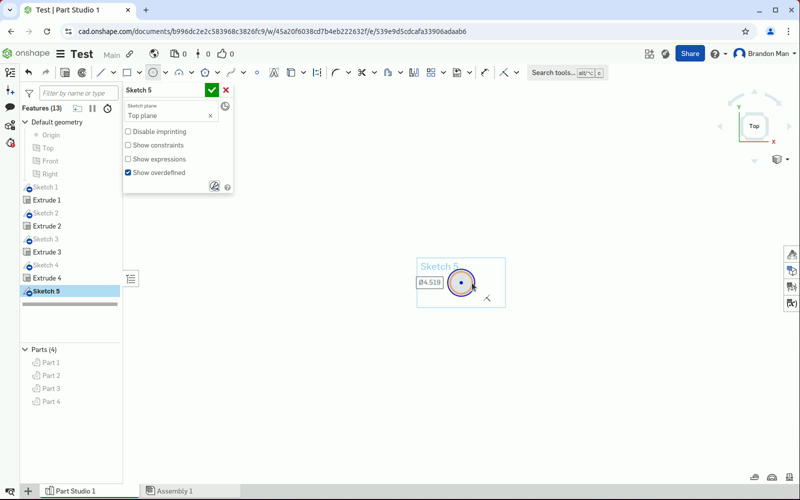
mouse_move(449, 282)
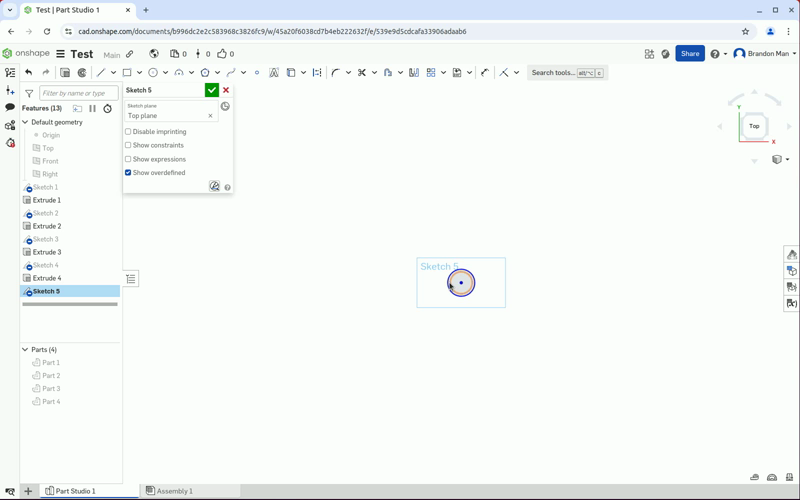
scroll(6)
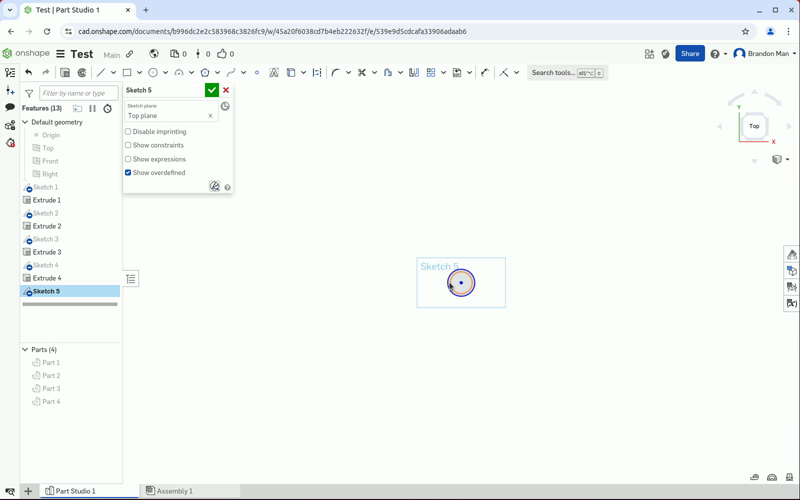
scroll(6)
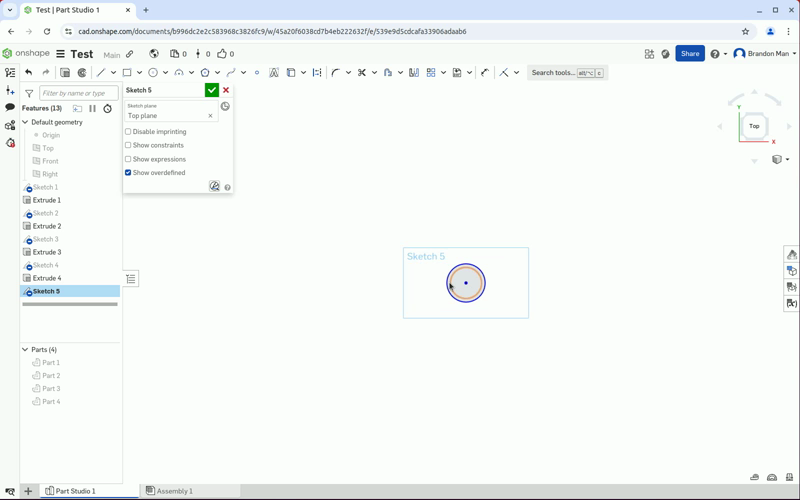
scroll(6)
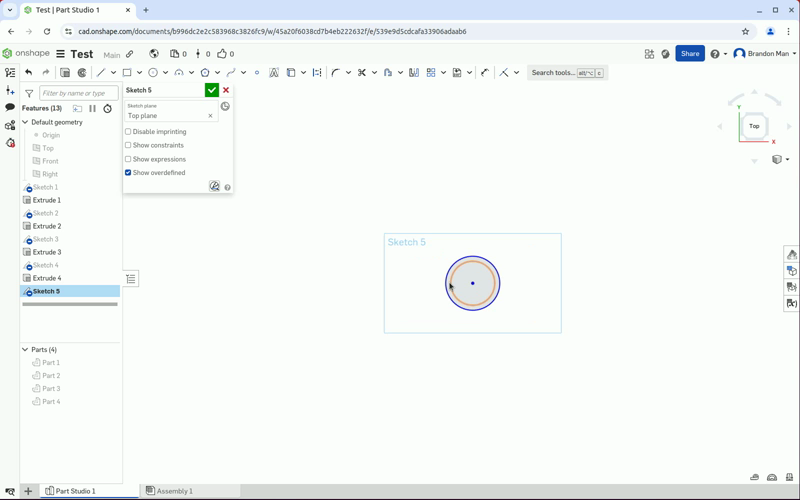
scroll(6)
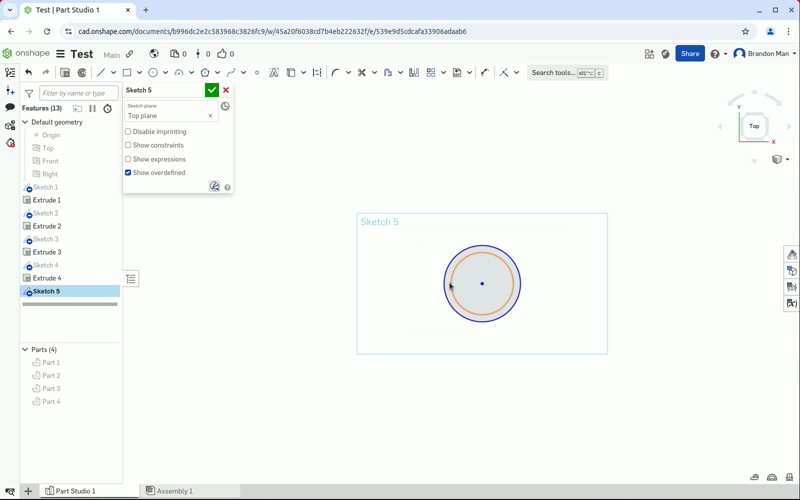
scroll(6)
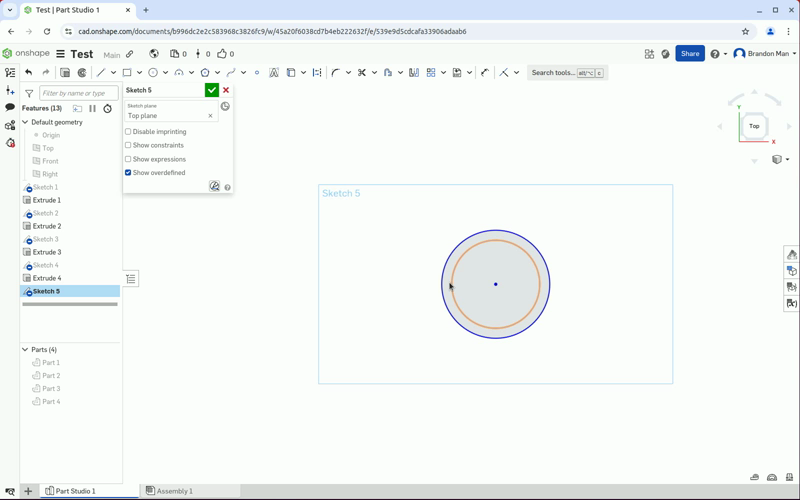
scroll(6)
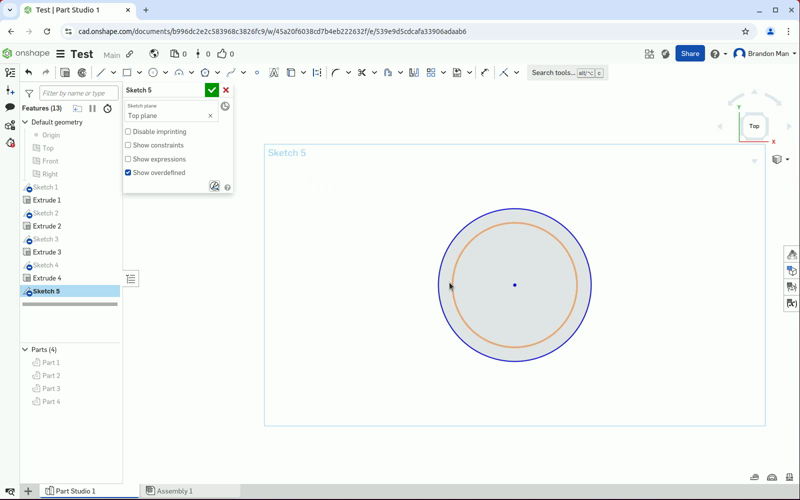
scroll(6)
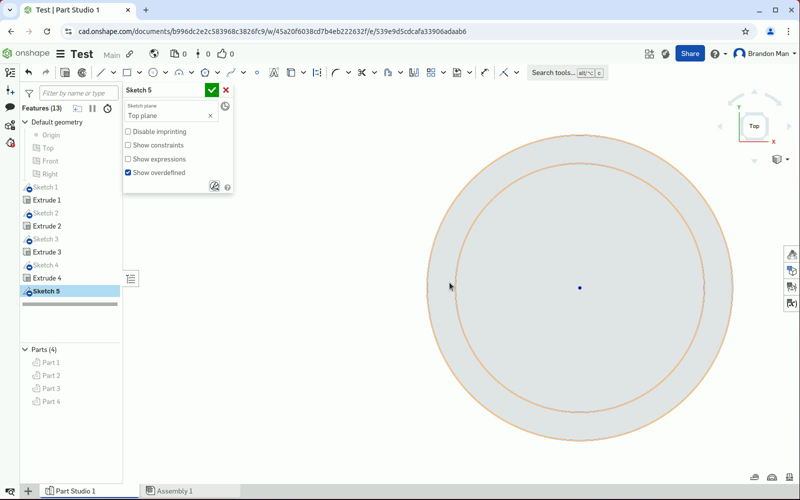
click(449, 282)
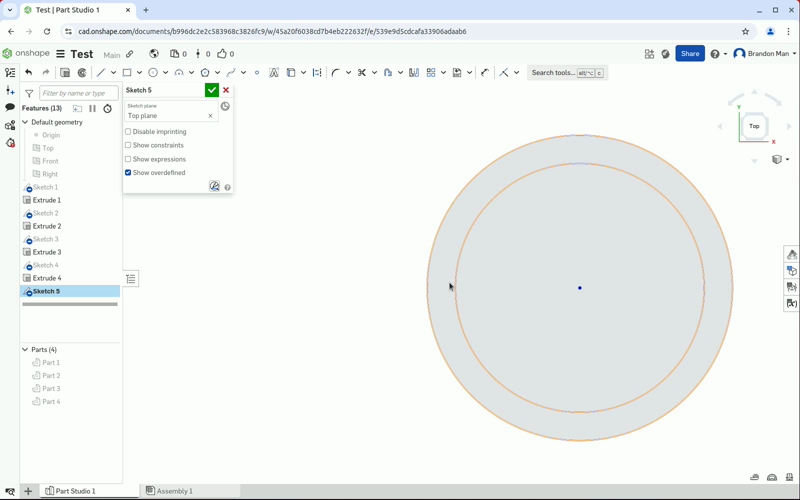
scroll(-6)
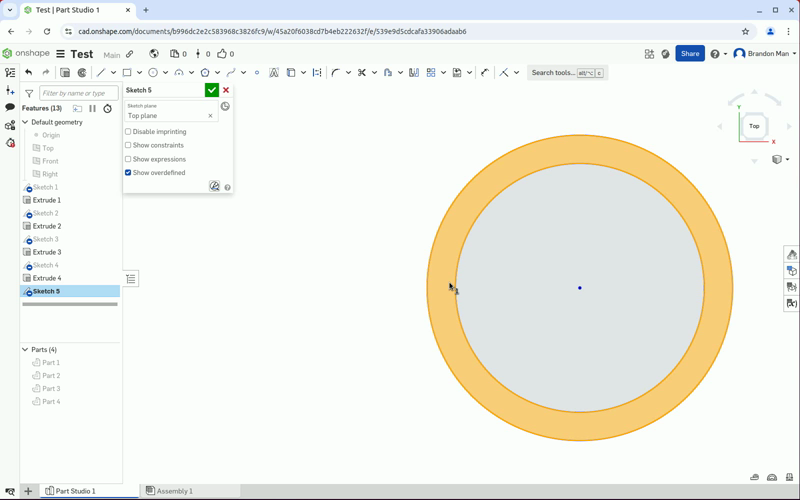
scroll(-6)
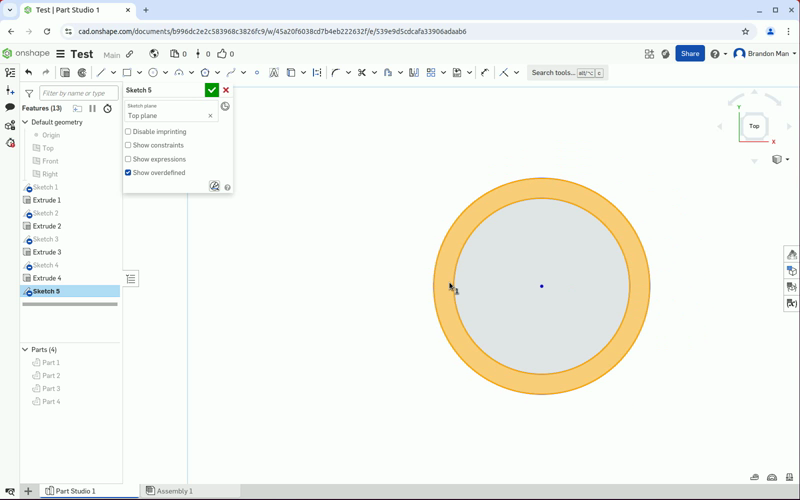
scroll(-6)
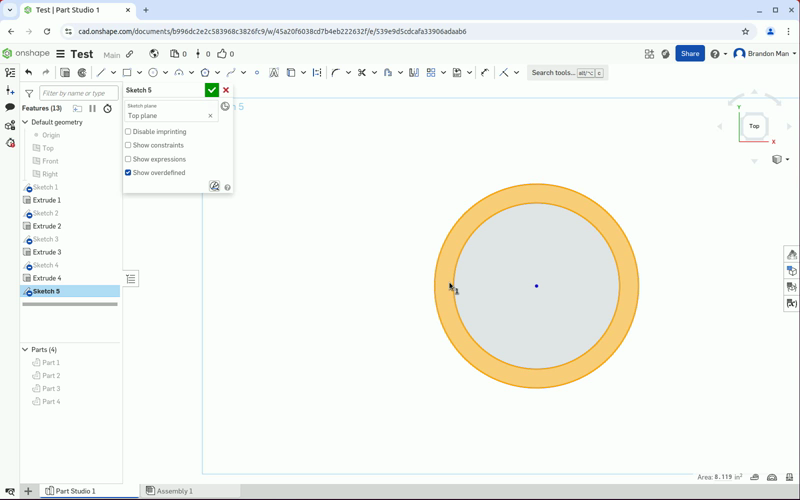
scroll(-6)
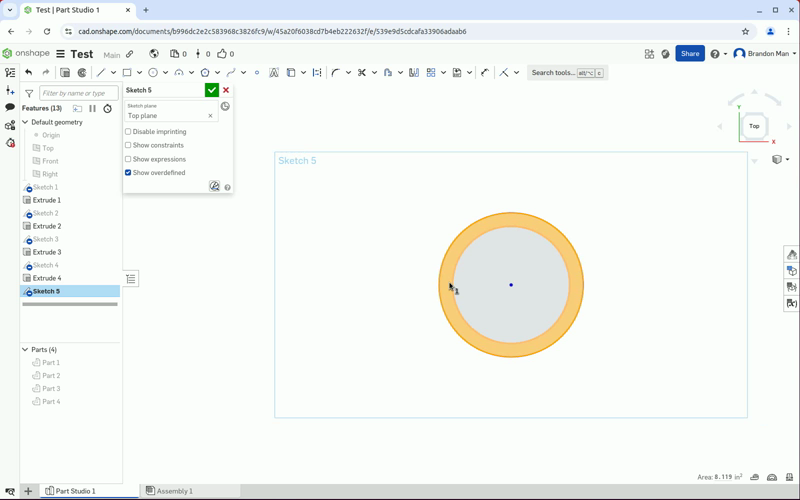
scroll(-6)
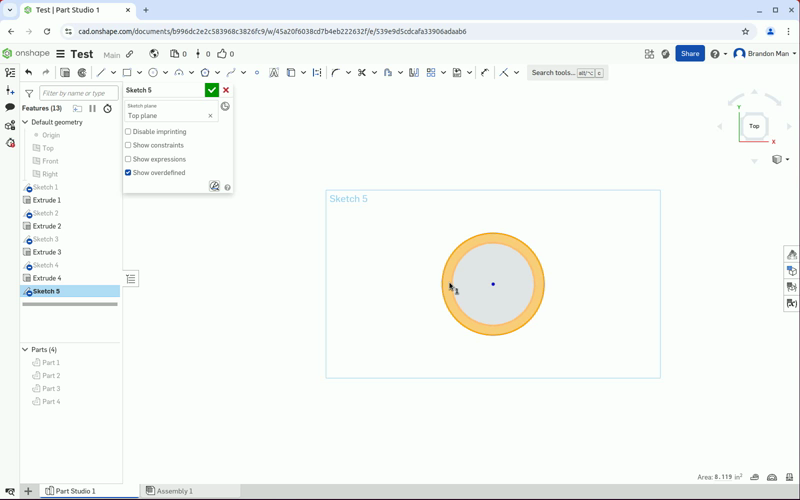
scroll(-6)
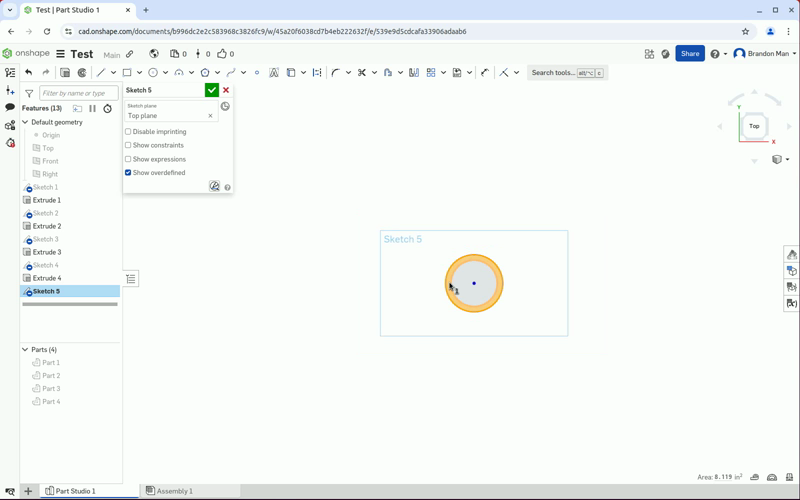
scroll(-6)
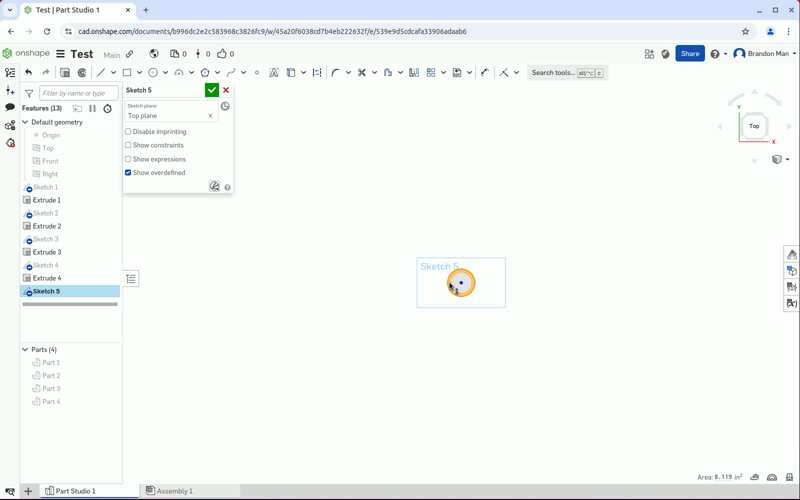
mouse_move(73, 352)
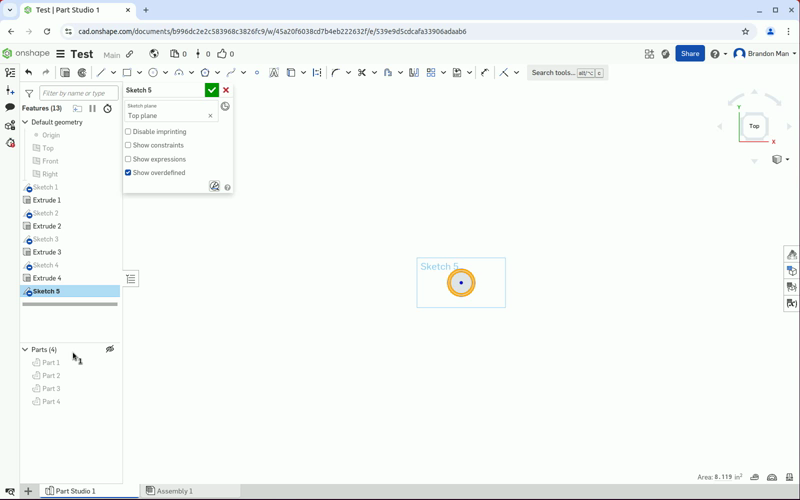
key(shift+y)
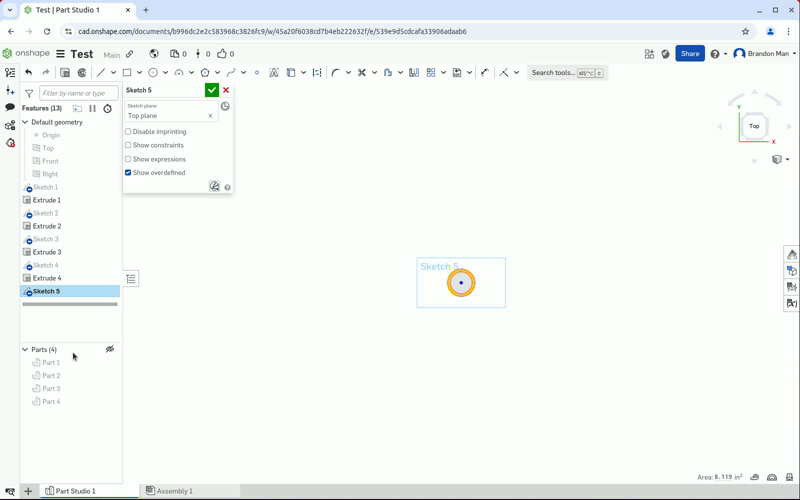
key(shift+e)
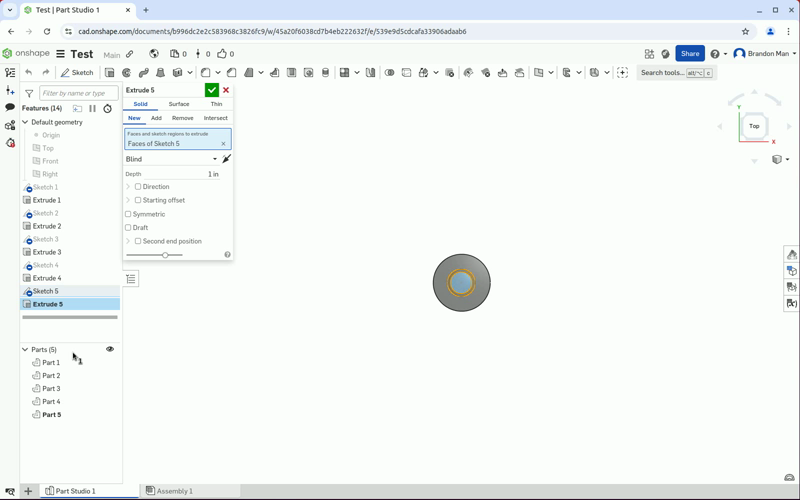
mouse_move(143, 106)
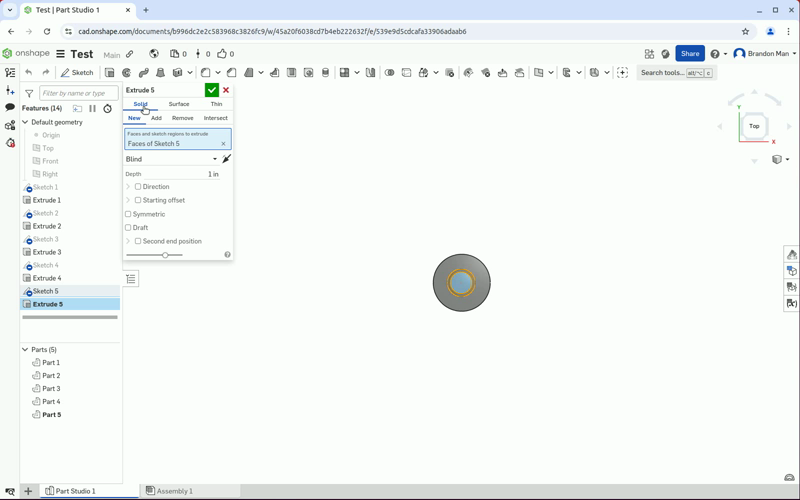
click(143, 106)
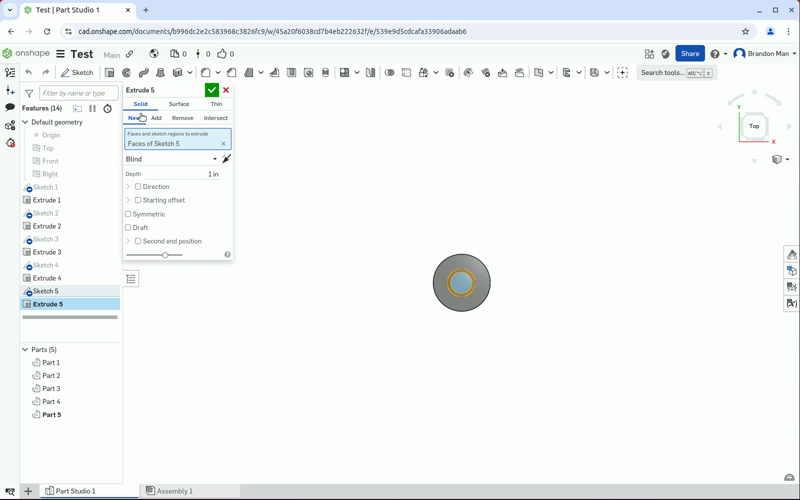
mouse_move(137, 120)
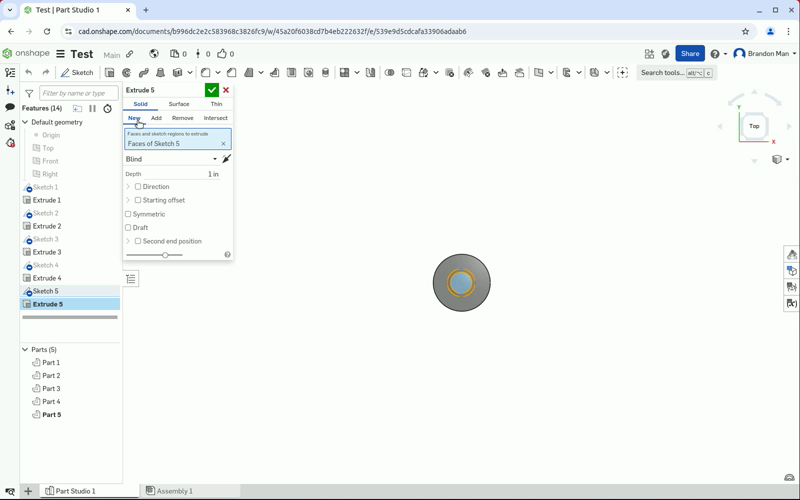
click(137, 120)
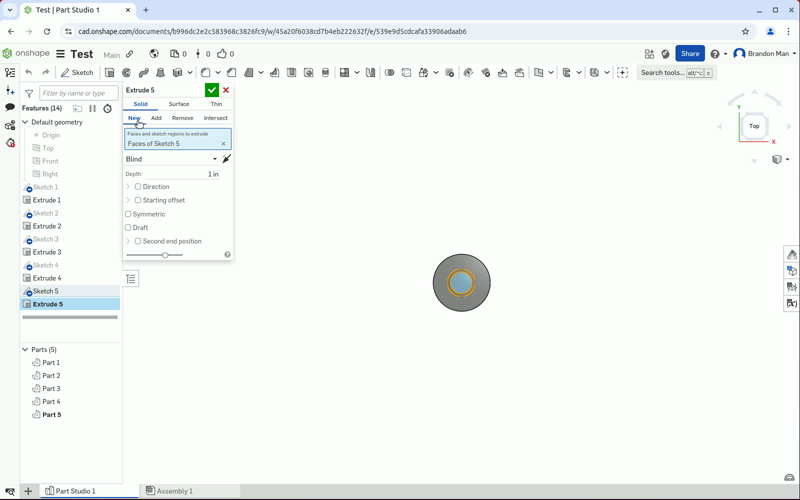
key(tab, 4)
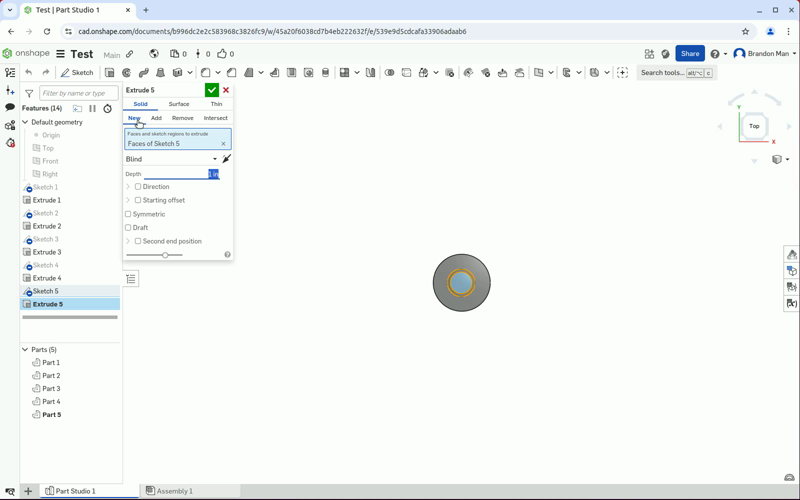
text(0.481)
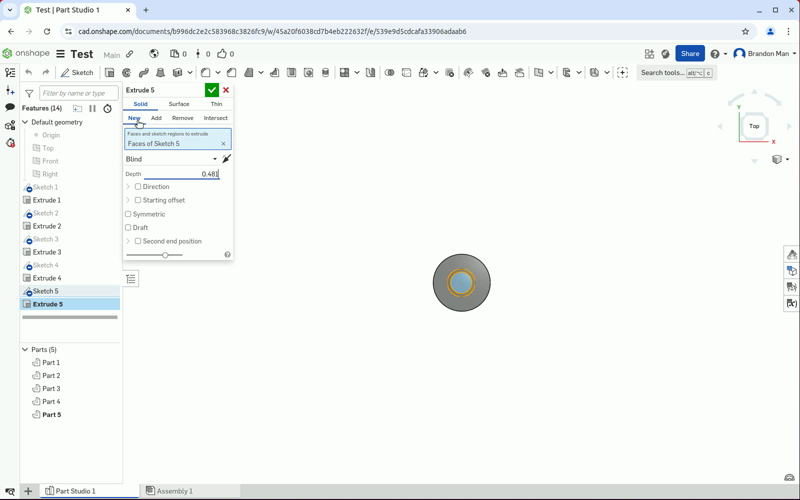
key(enter)
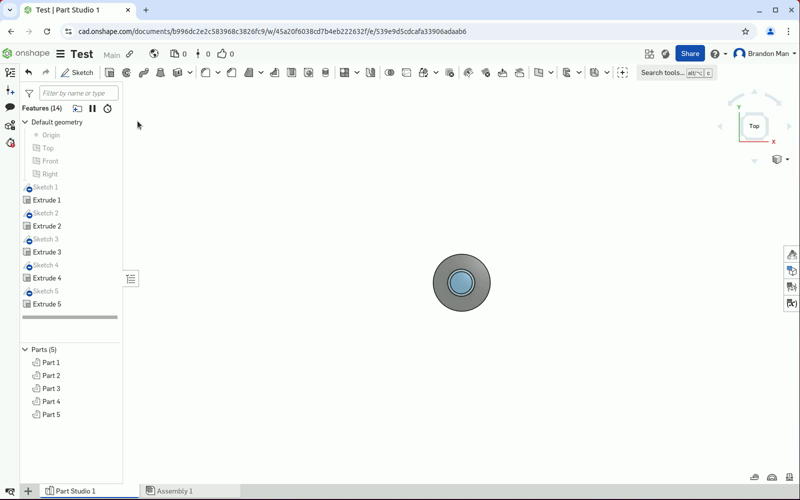
key(shift+h)
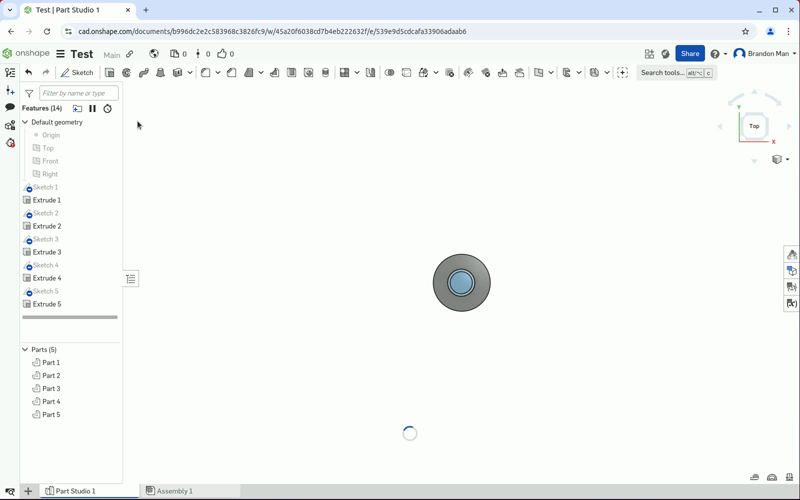
key(shift+h)
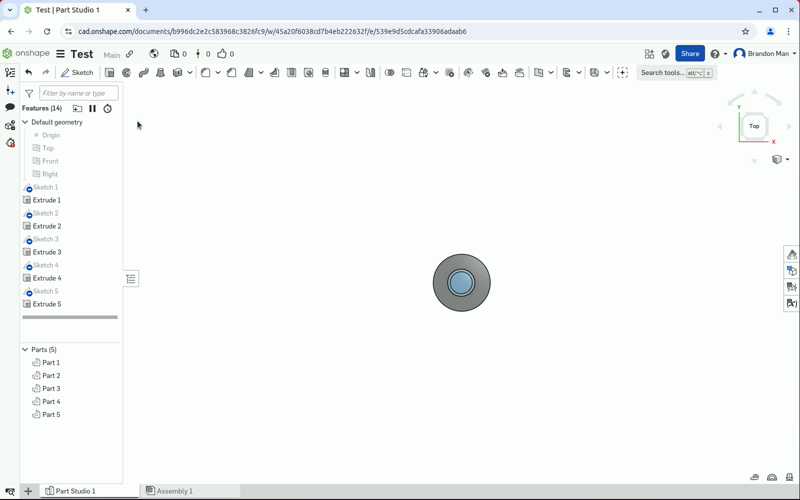
mouse_move(73, 189)
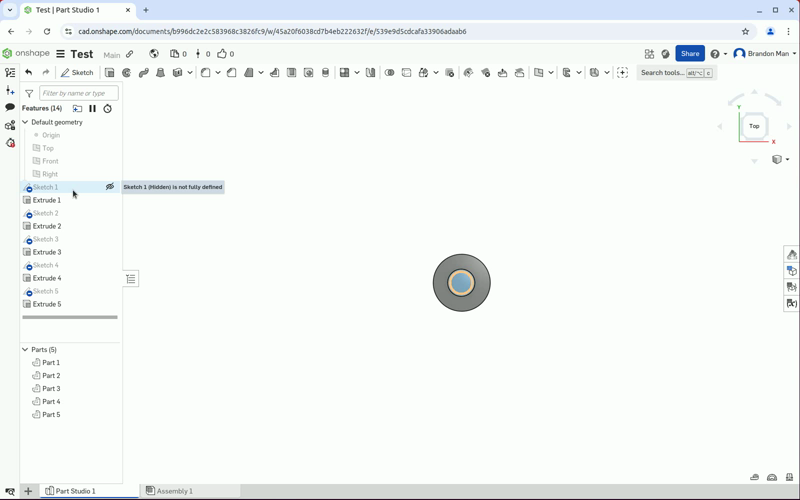
click(73, 189)
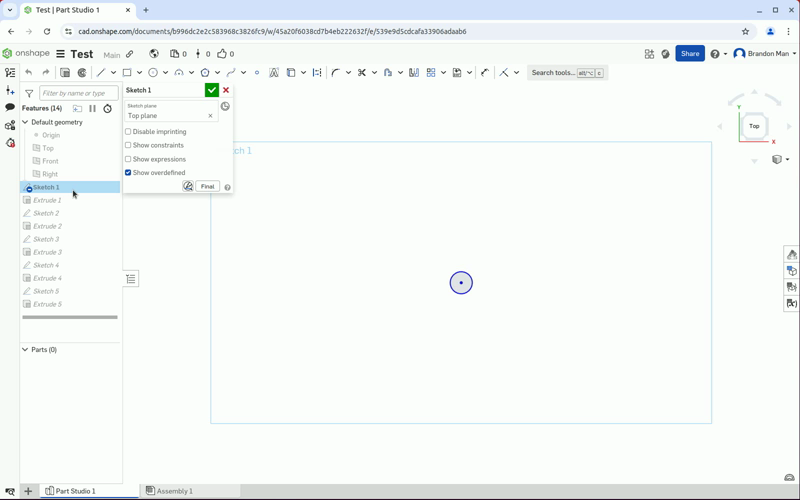
mouse_move(229, 92)
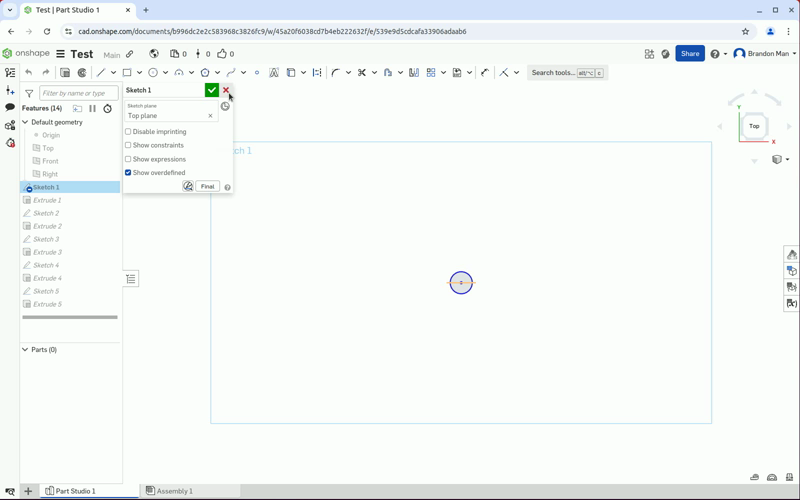
click(229, 92)
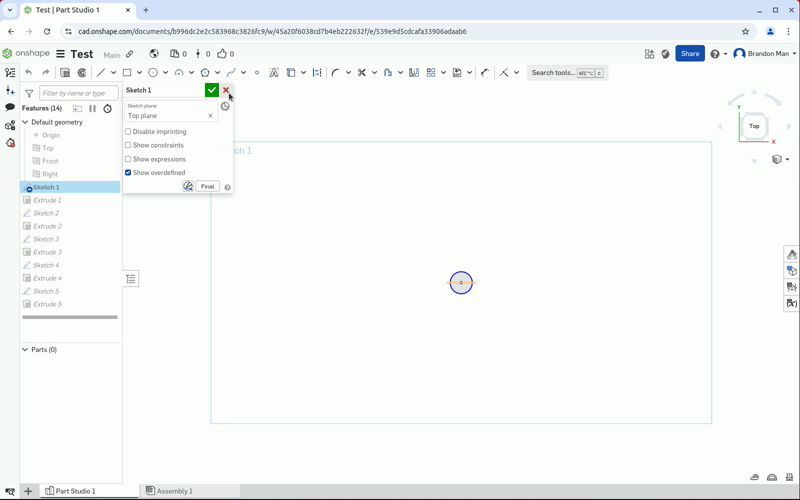
key(shift+s)
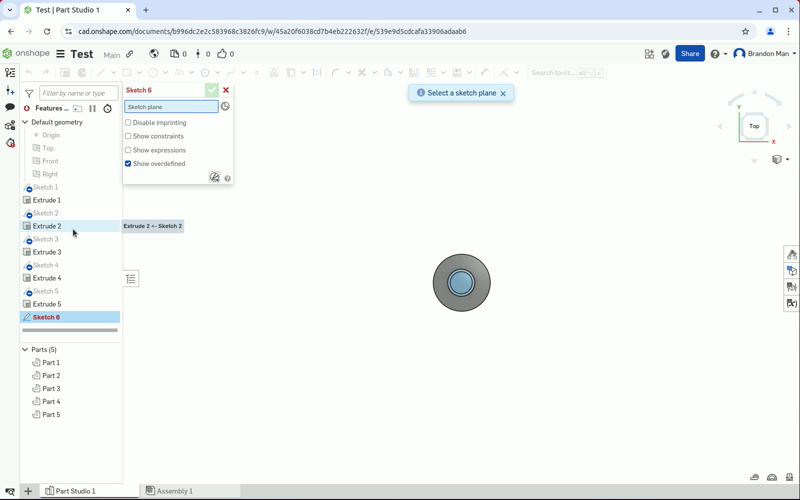
scroll(3)
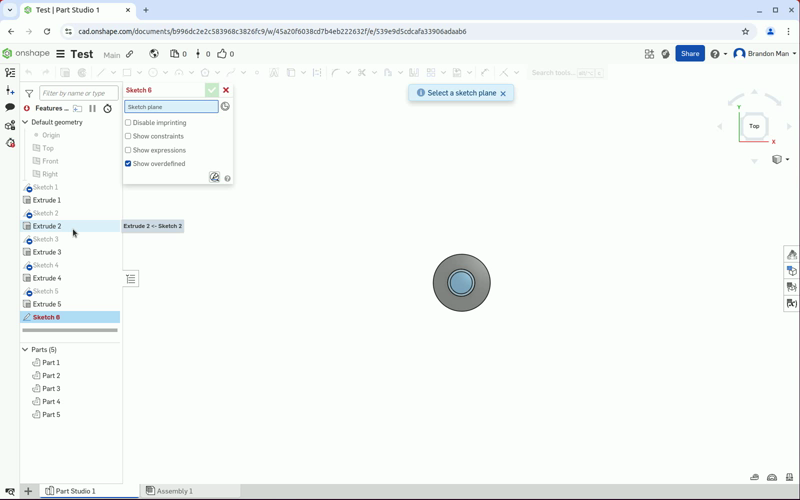
mouse_move(73, 150)
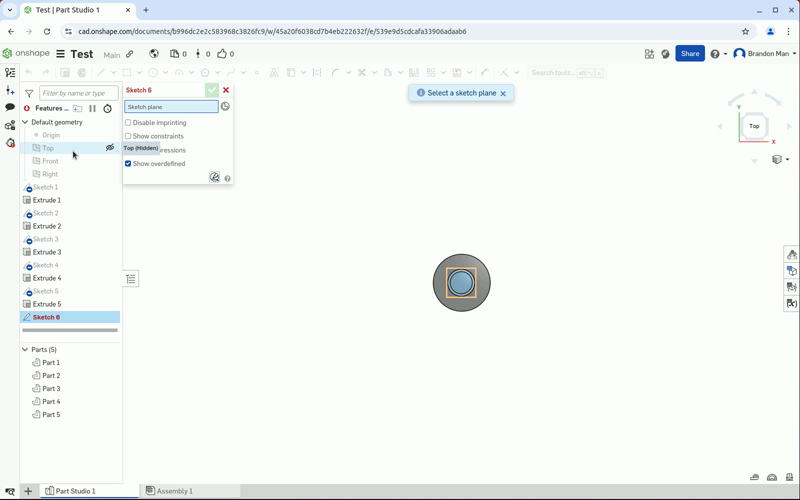
click(73, 150)
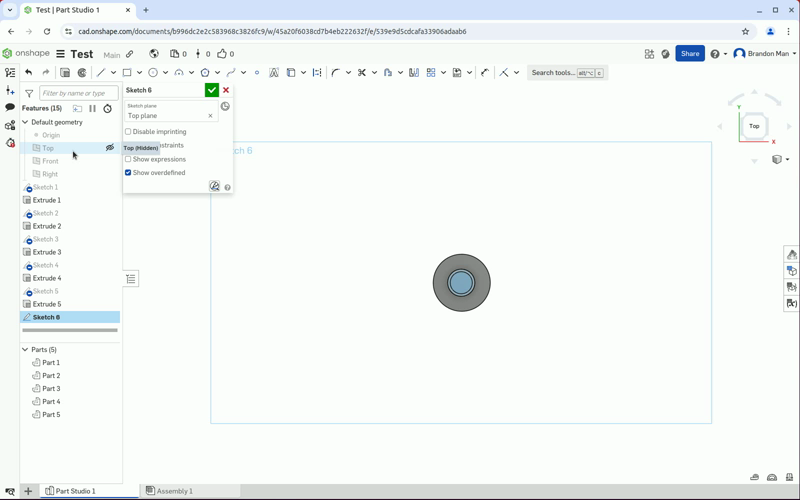
mouse_move(73, 352)
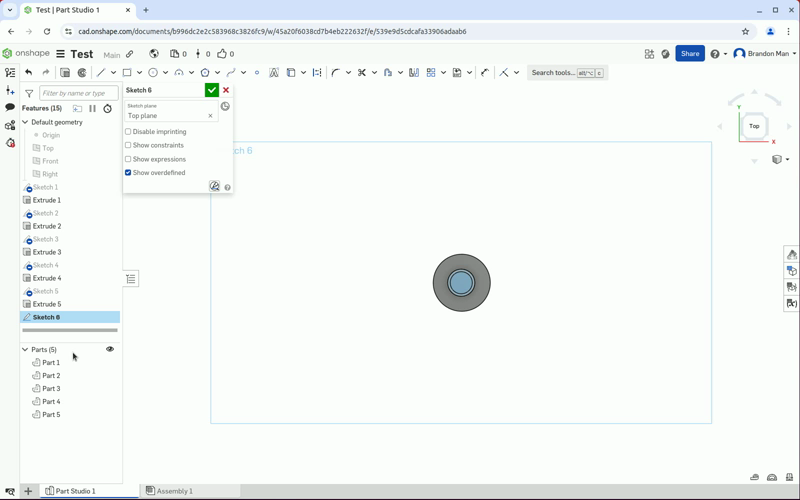
key(y)
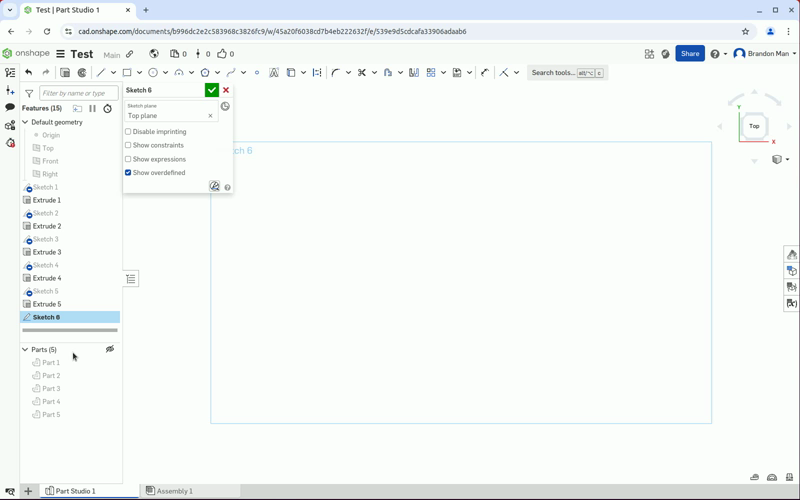
key(c)
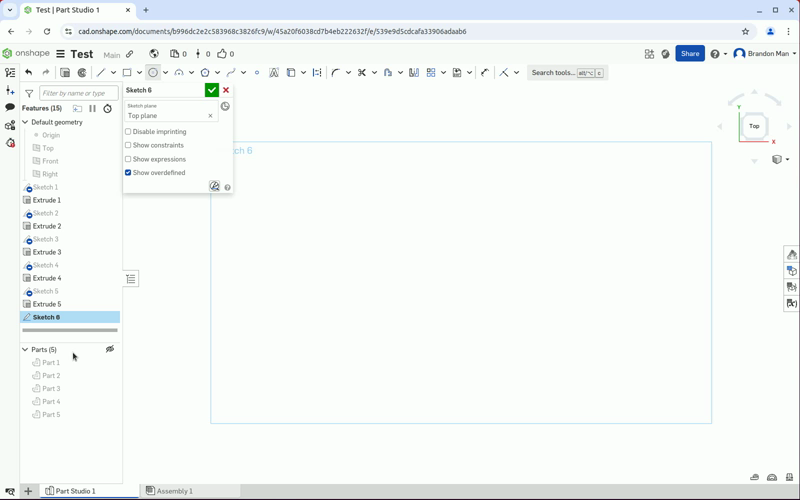
key_down(shift)
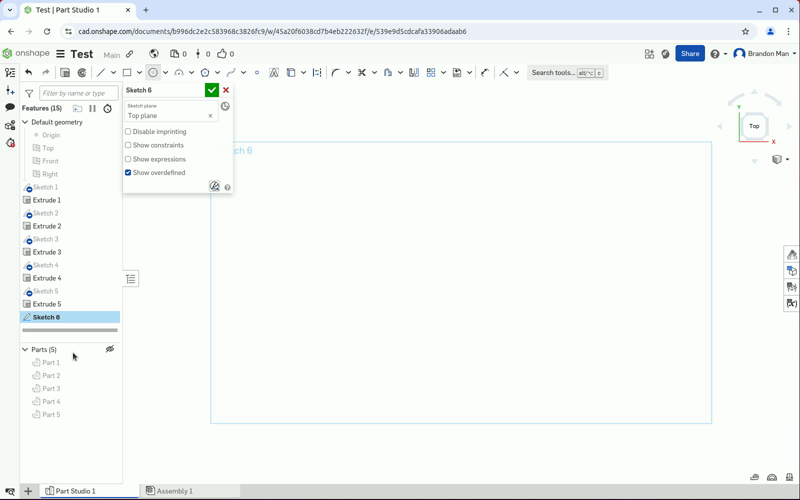
mouse_move(376, 282)
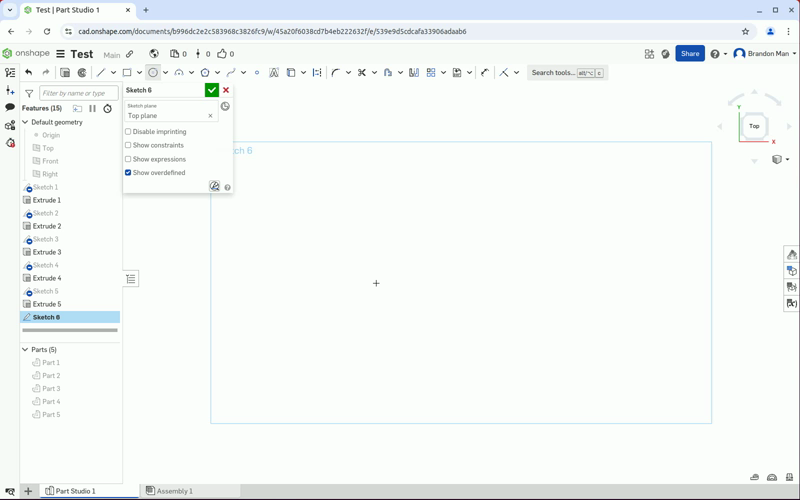
click(376, 282)
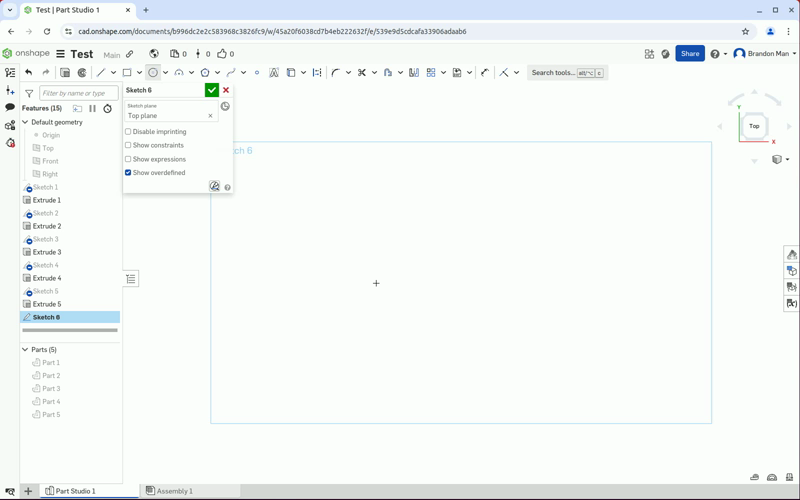
key_up(shift)
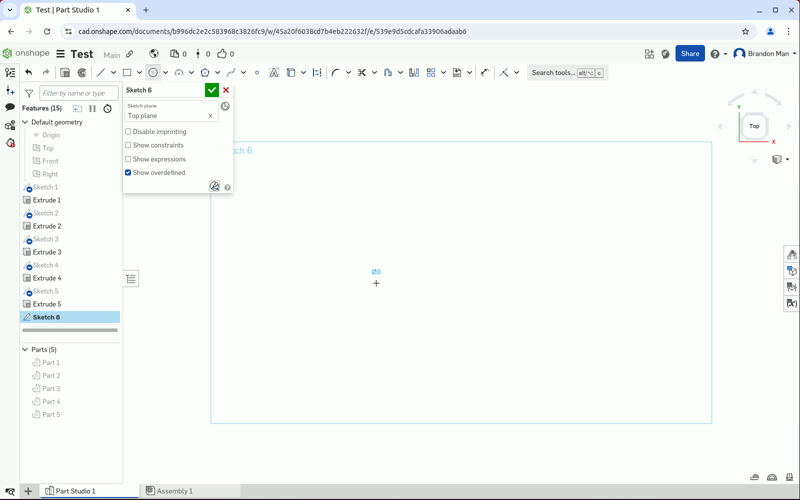
mouse_move(404, 282)
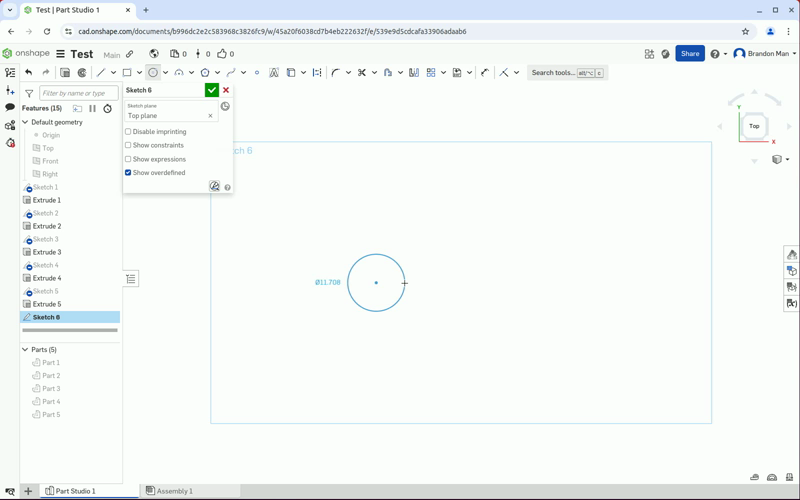
click(404, 282)
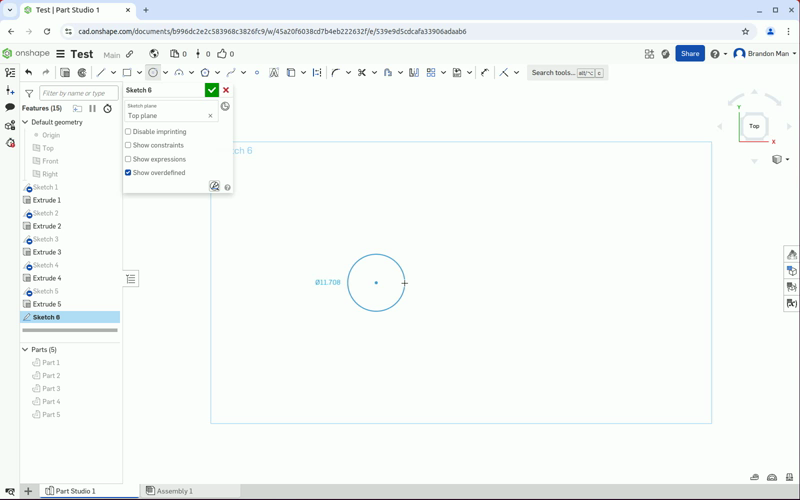
key(esc)
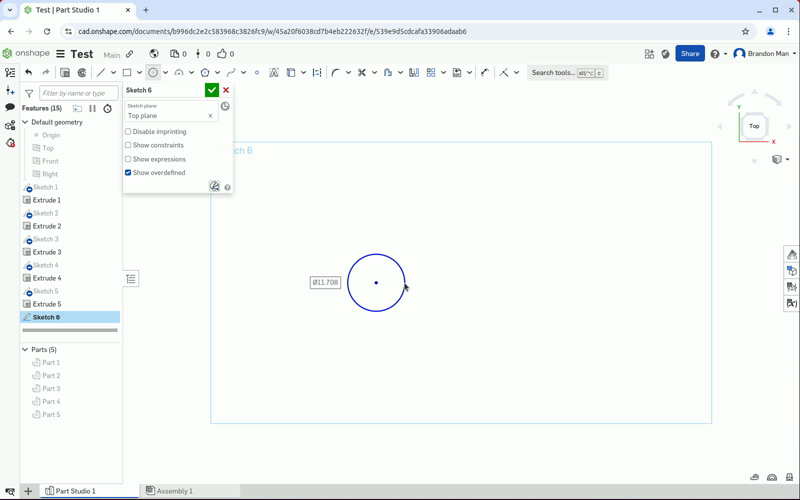
key(c)
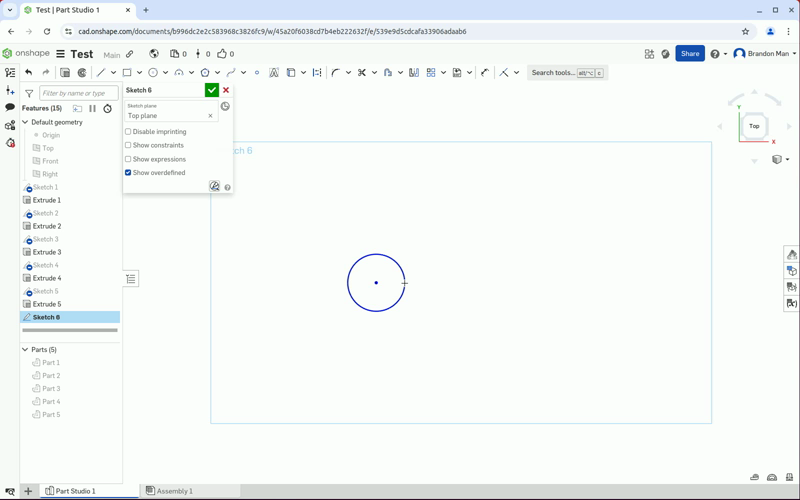
key_down(shift)
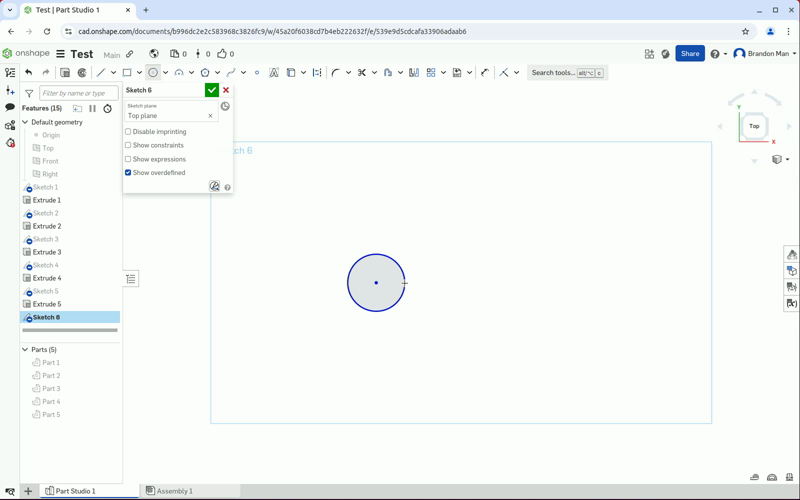
mouse_move(376, 282)
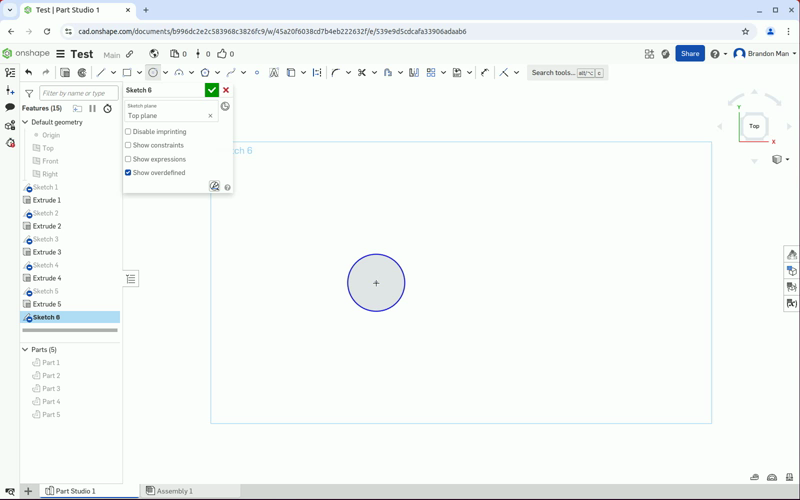
click(376, 282)
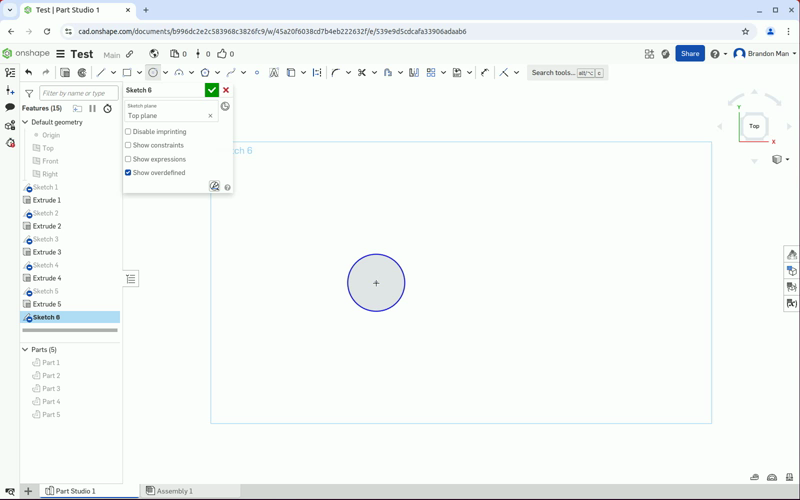
key_up(shift)
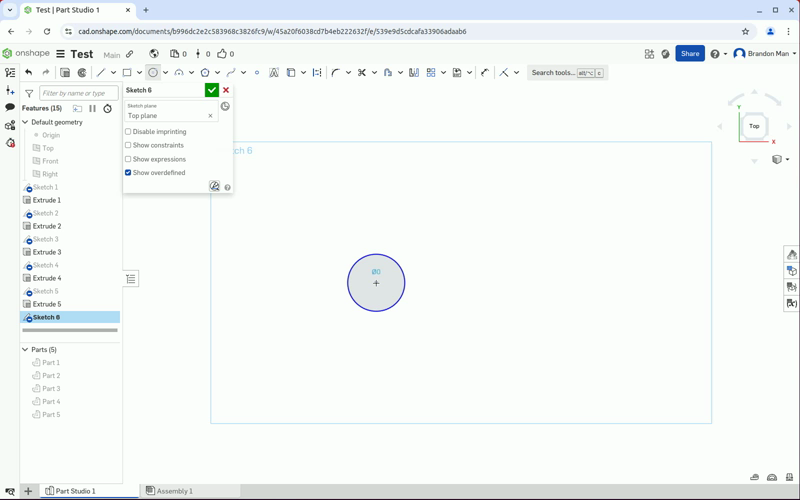
mouse_move(389, 282)
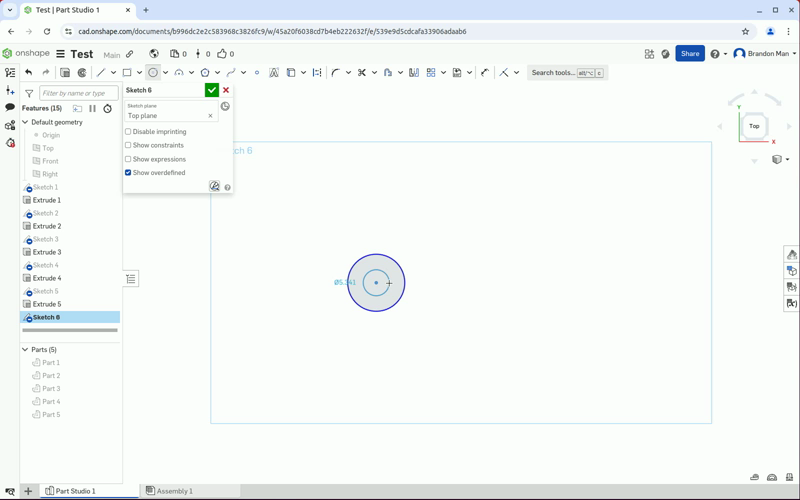
click(389, 282)
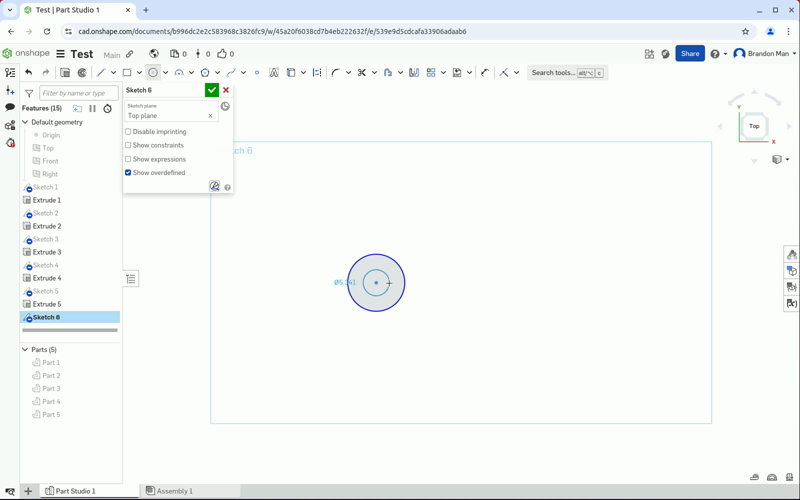
key(esc)
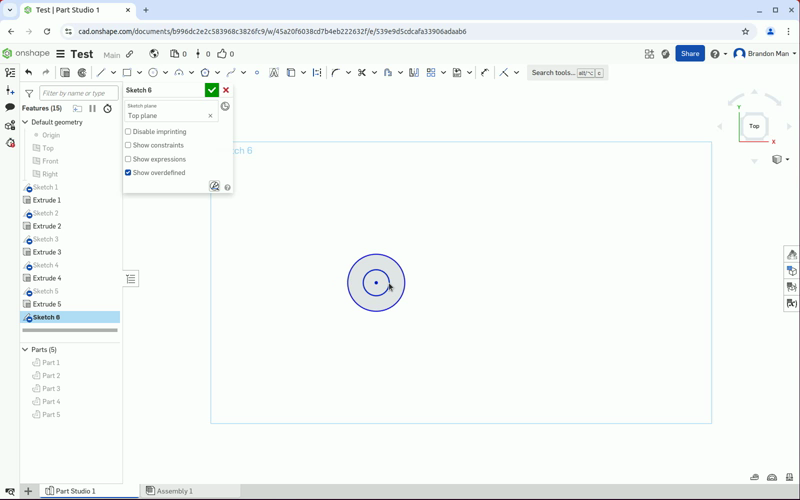
mouse_move(393, 300)
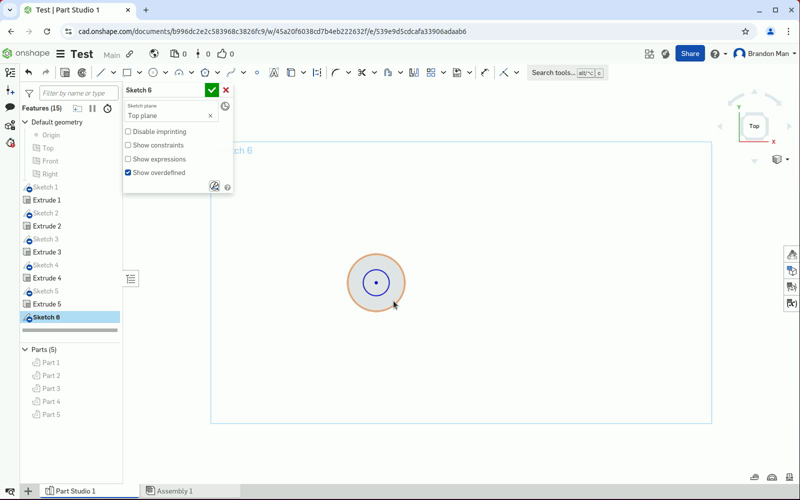
click(393, 300)
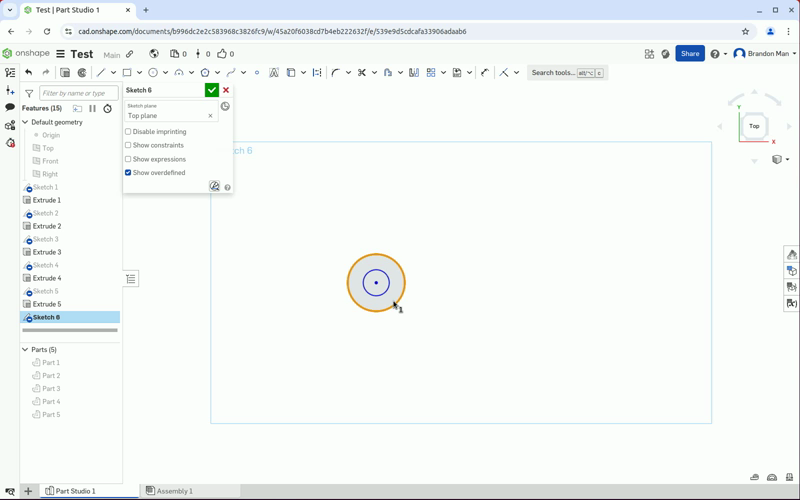
mouse_move(73, 352)
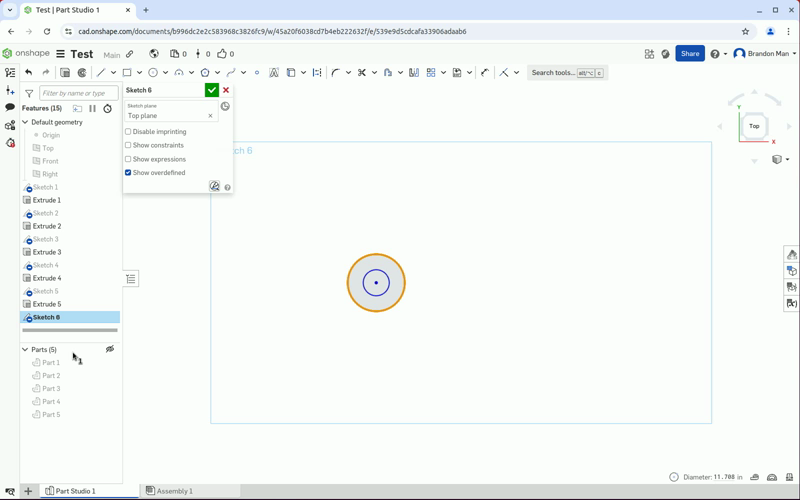
key(shift+y)
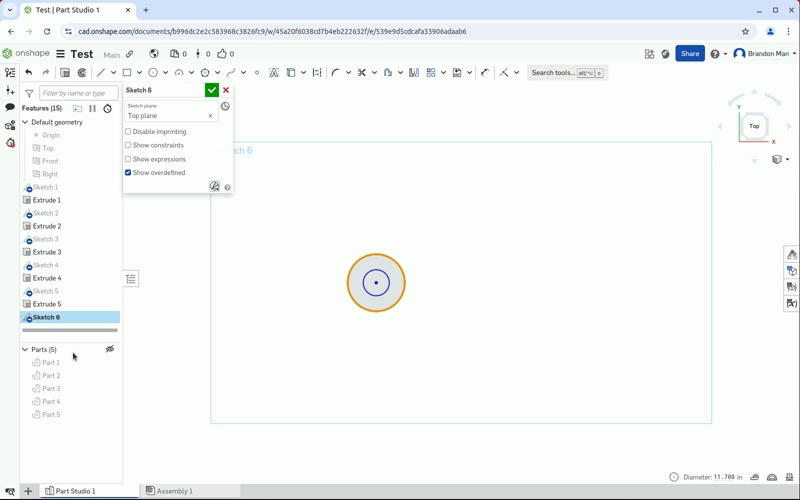
key(shift+e)
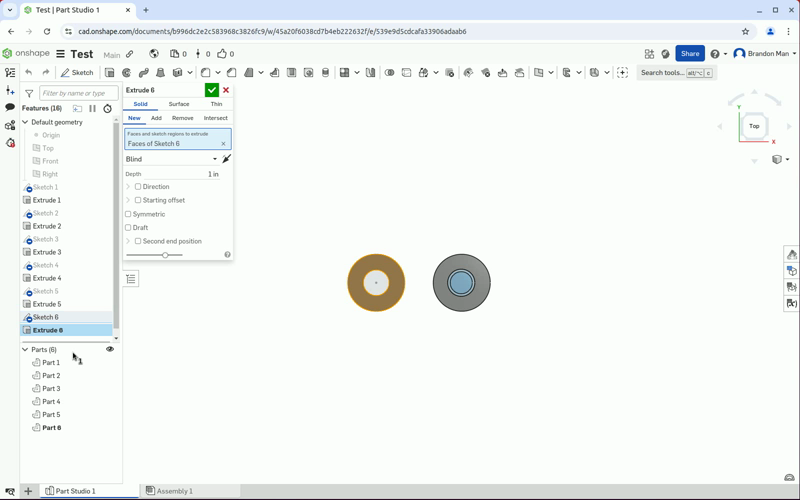
mouse_move(143, 106)
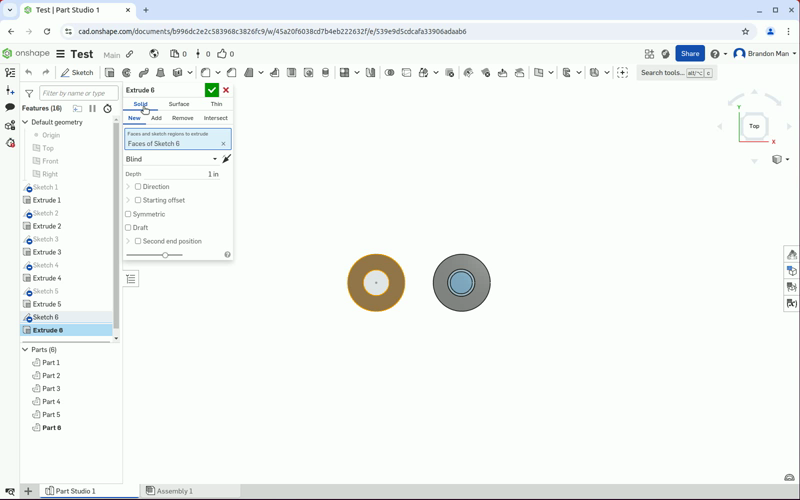
click(143, 106)
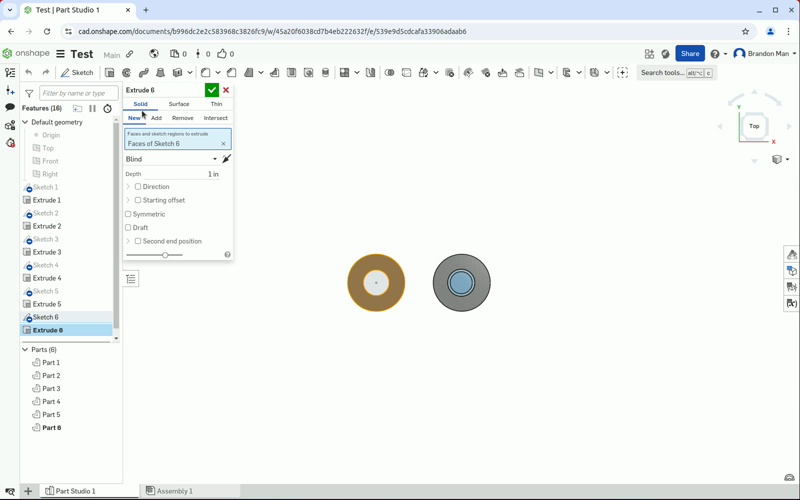
mouse_move(137, 120)
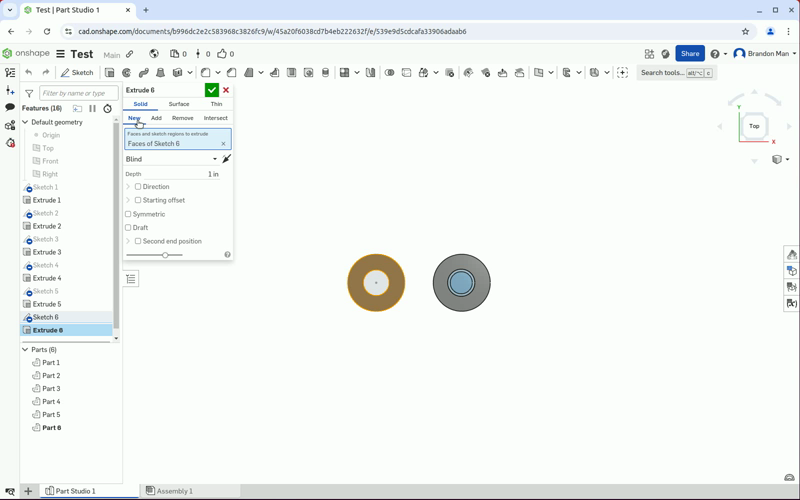
click(137, 120)
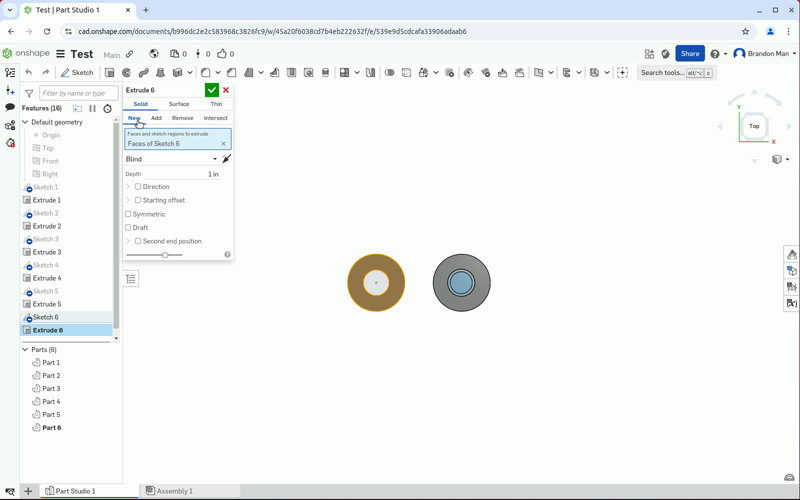
key(tab, 4)
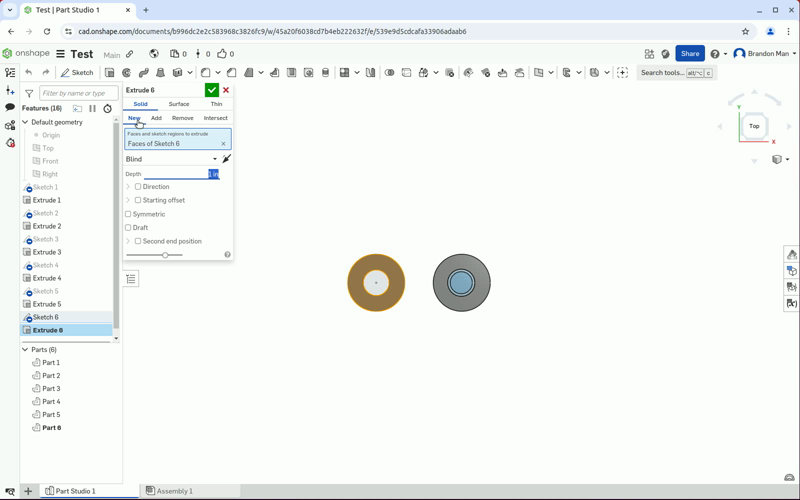
text(-1.685)
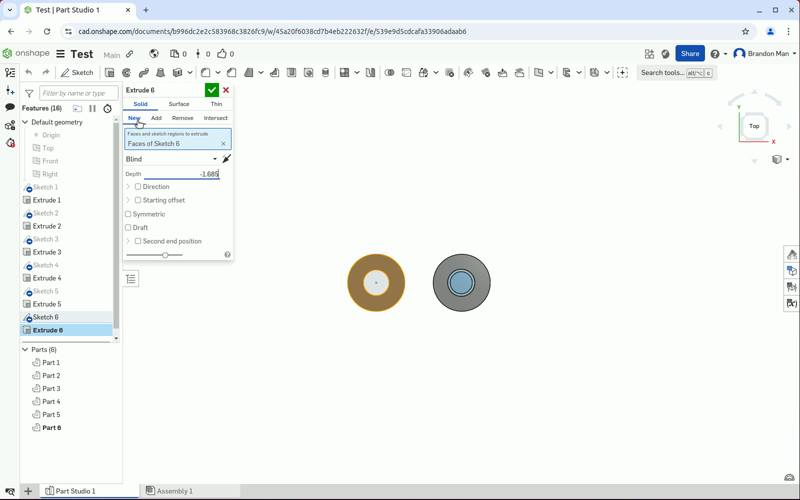
key(enter)
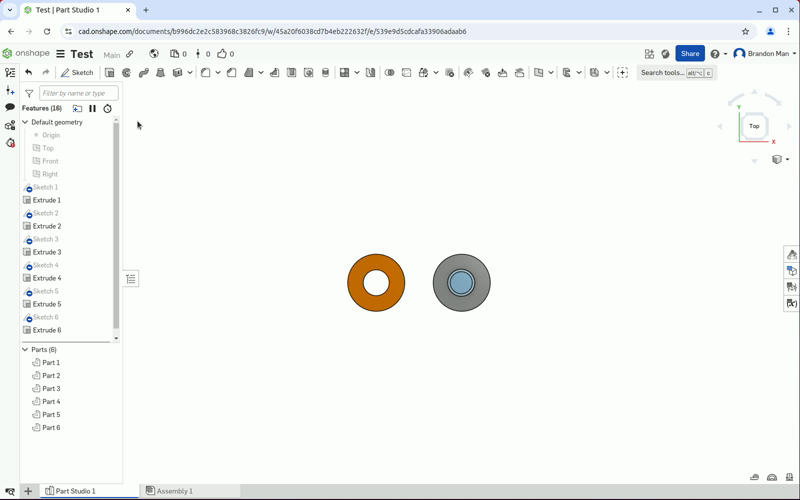
key(shift+h)
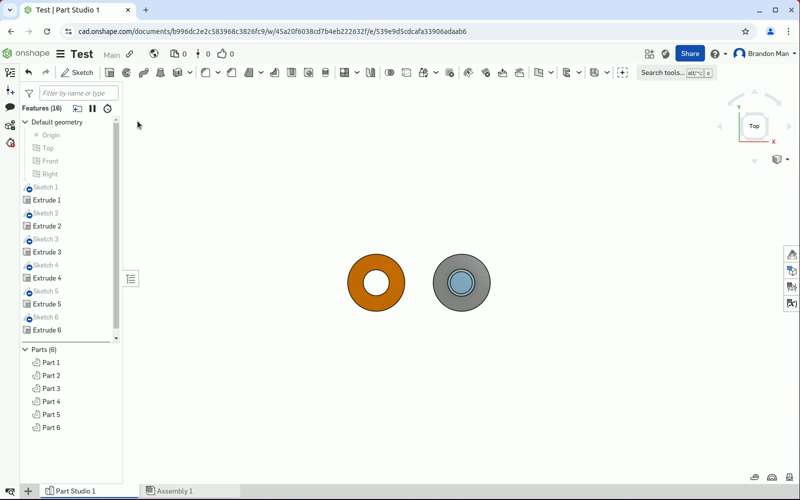
key(shift+h)
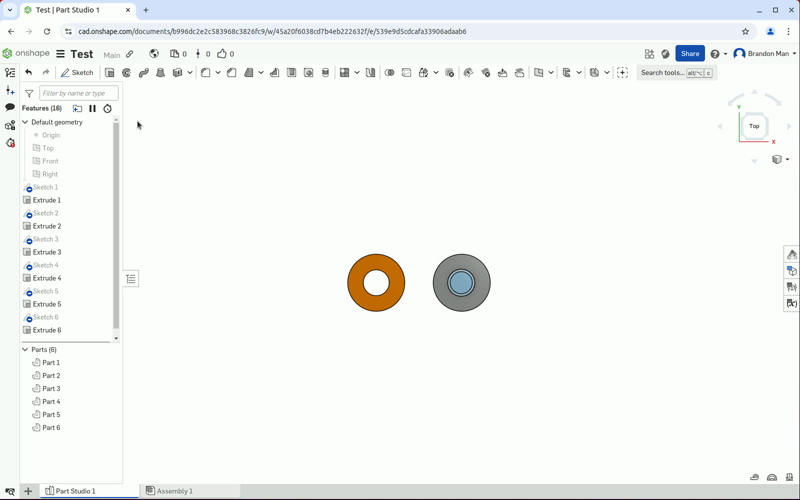
mouse_move(69, 189)
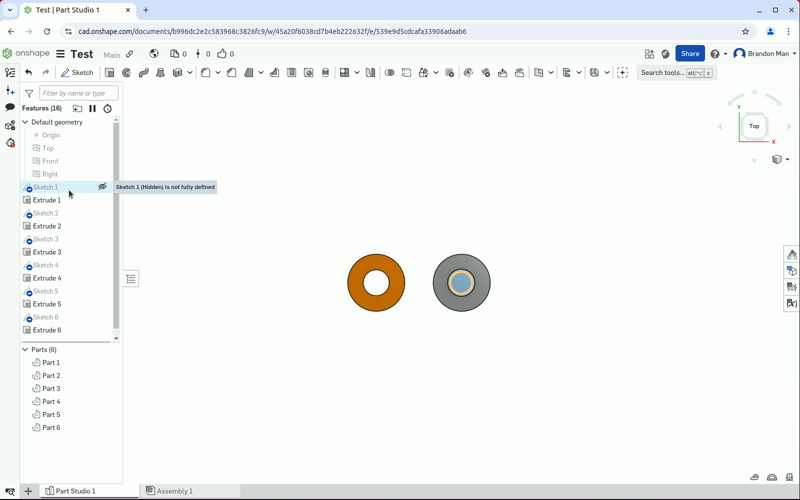
click(69, 189)
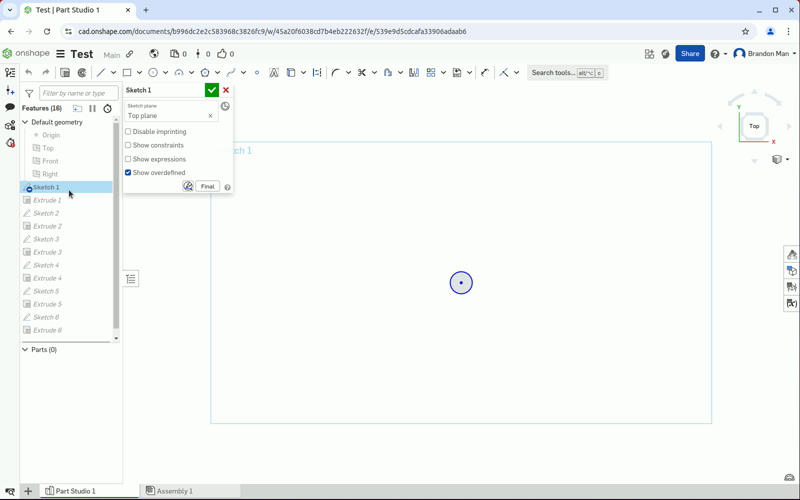
mouse_move(229, 92)
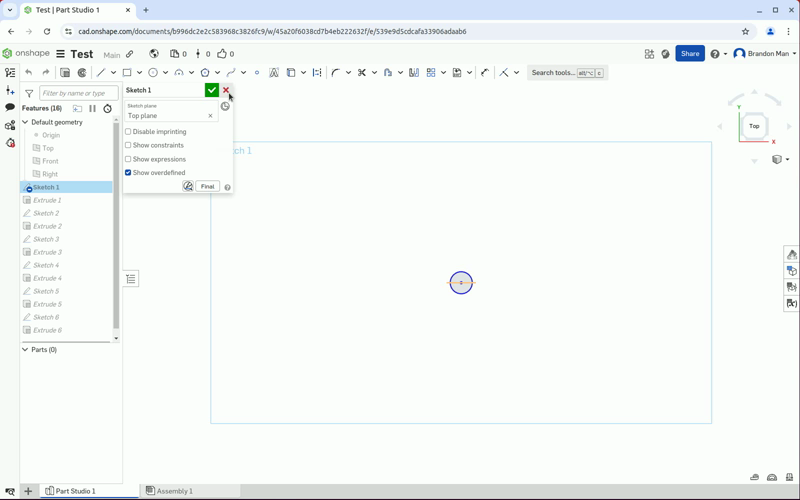
click(229, 92)
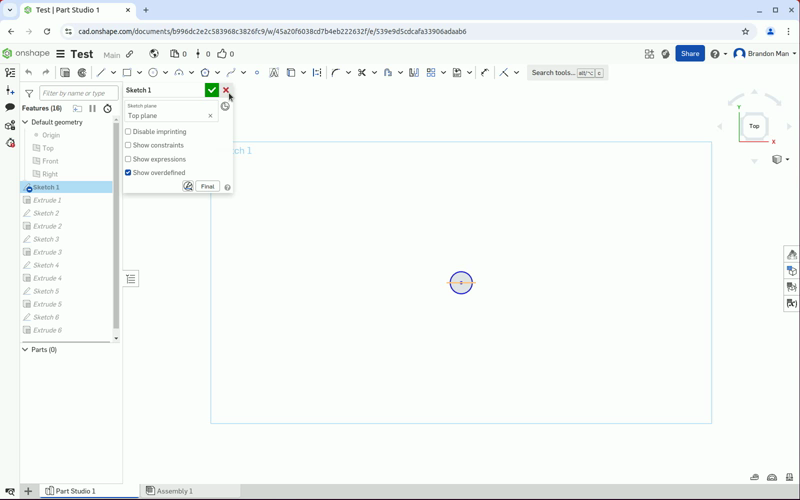
key(shift+s)
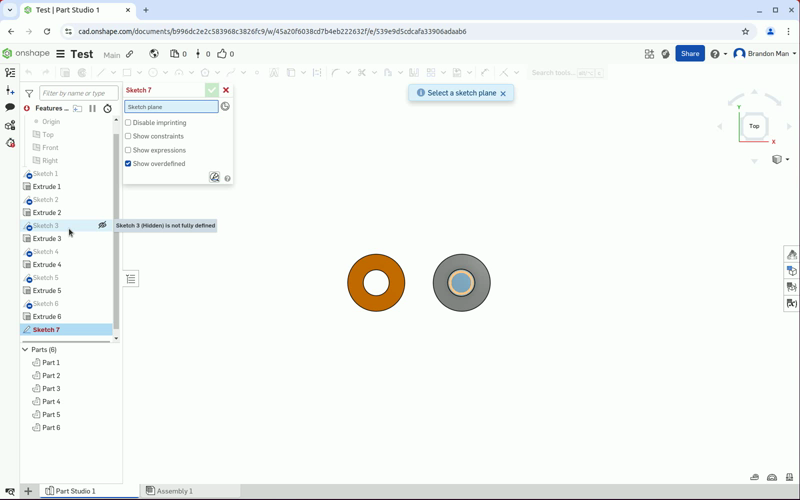
scroll(3)
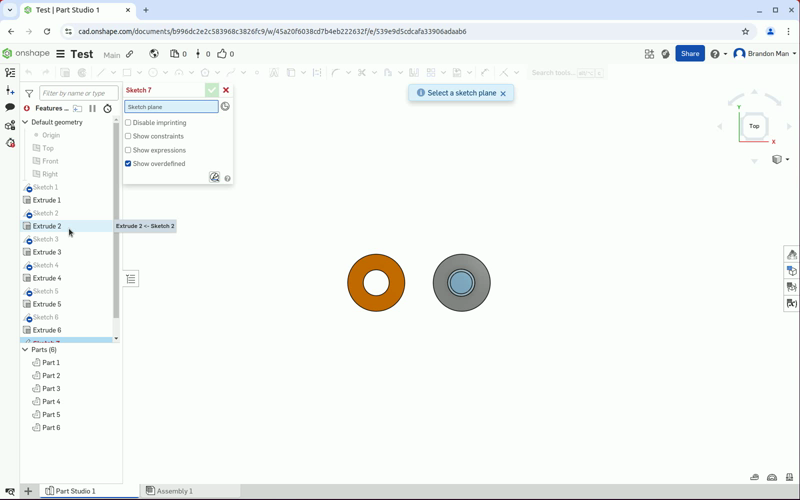
mouse_move(69, 150)
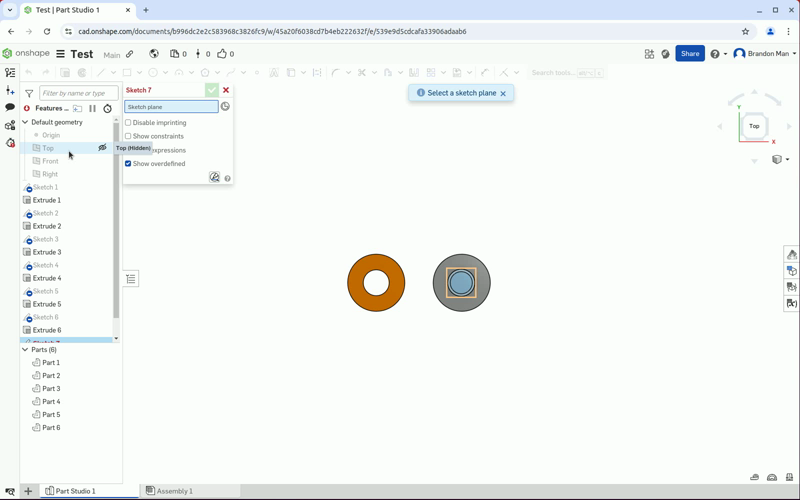
click(69, 150)
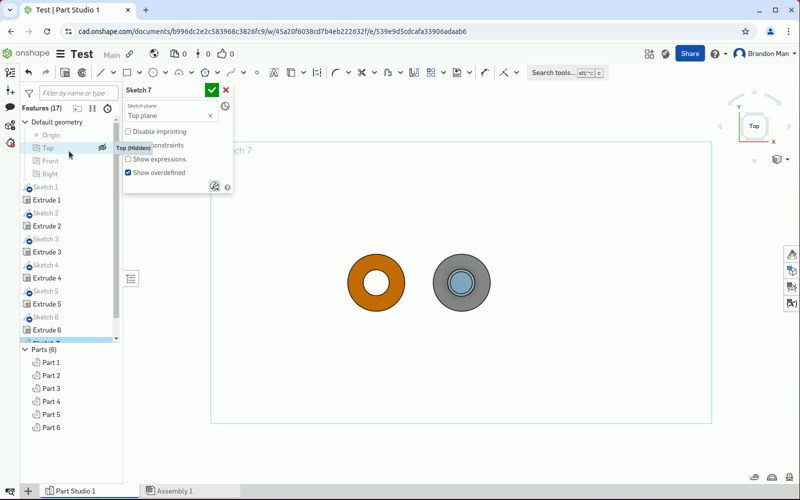
mouse_move(73, 352)
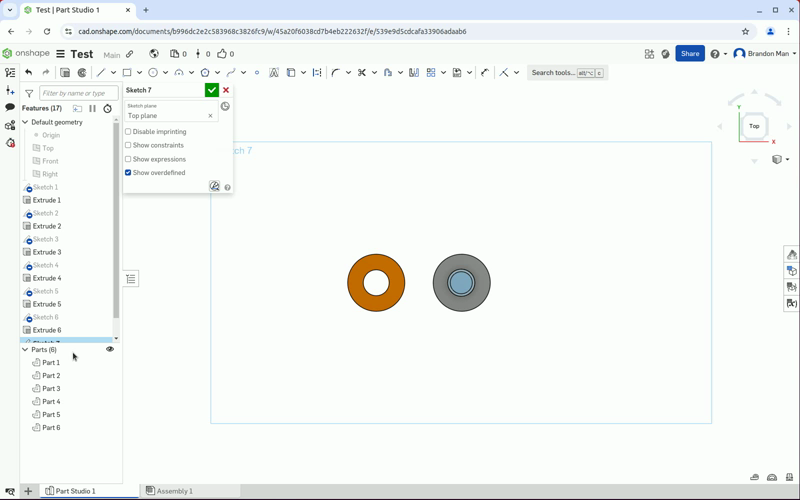
key(y)
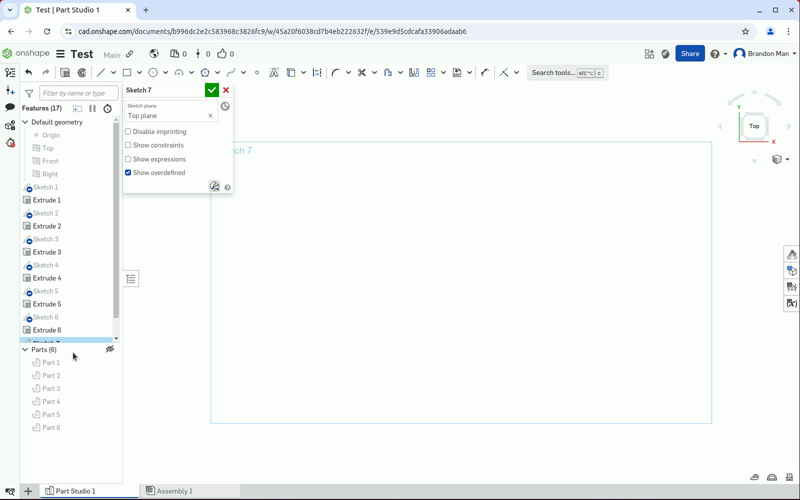
key(c)
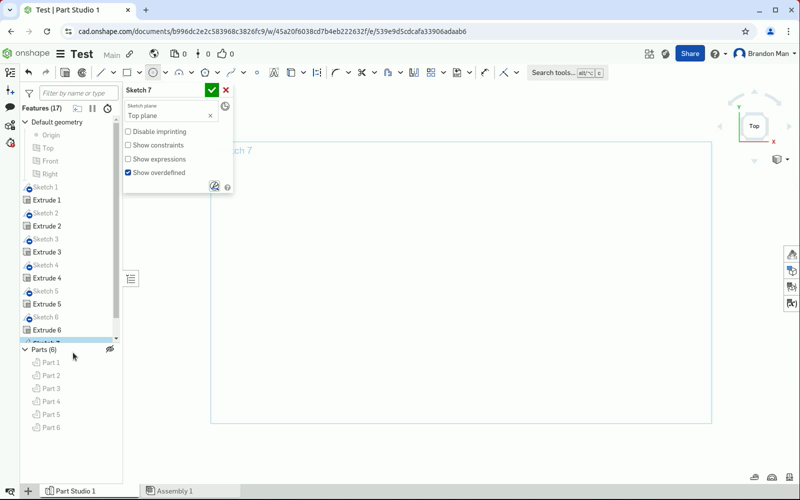
key_down(shift)
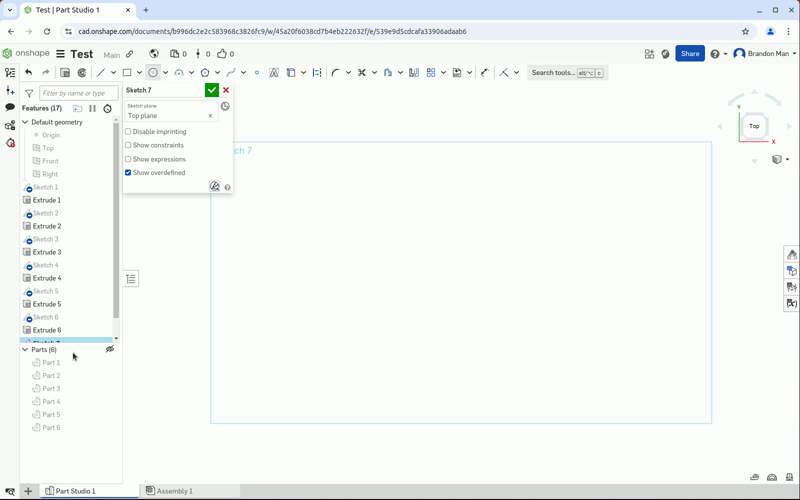
mouse_move(377, 282)
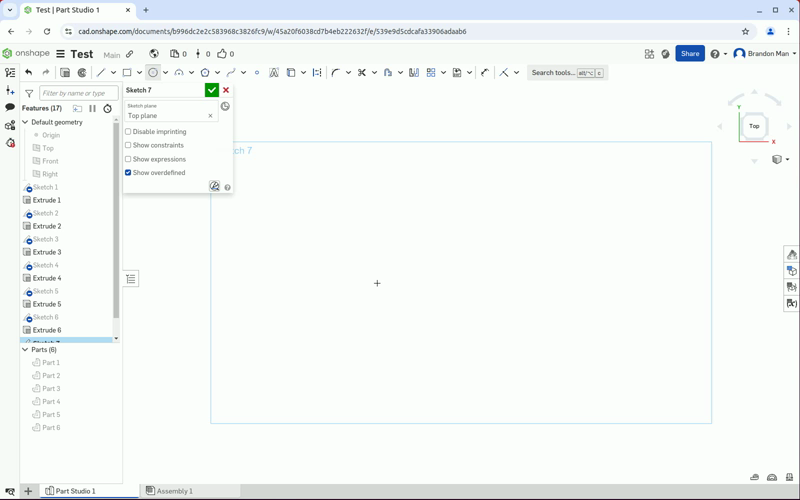
click(377, 282)
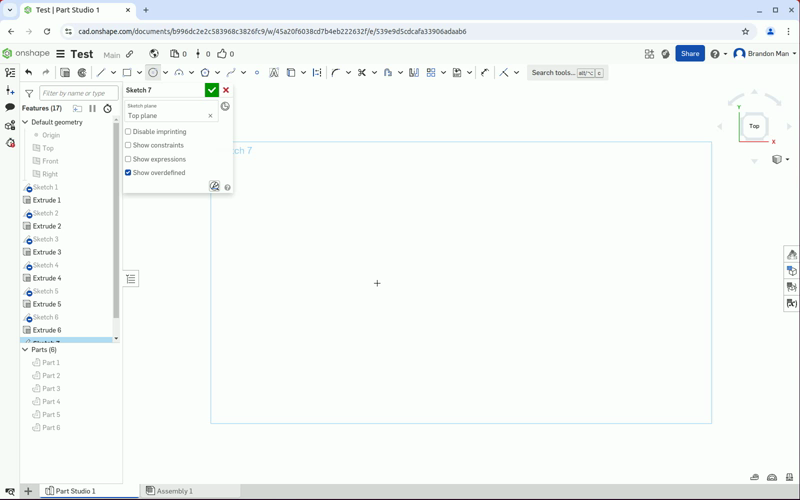
key_up(shift)
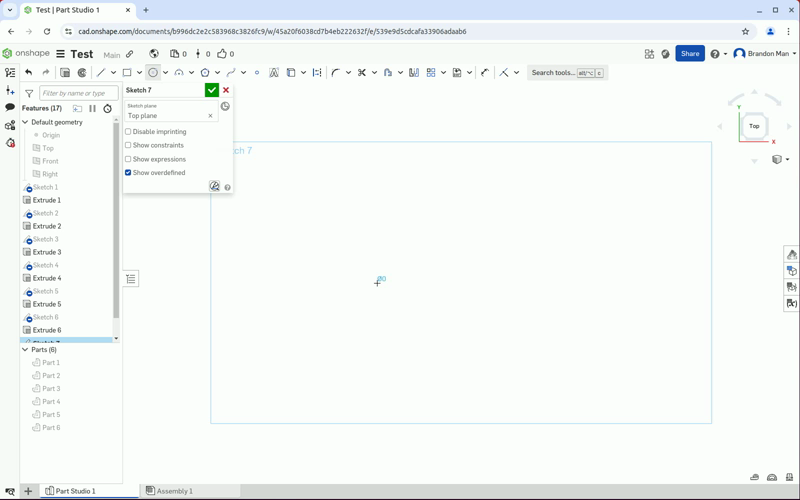
mouse_move(387, 282)
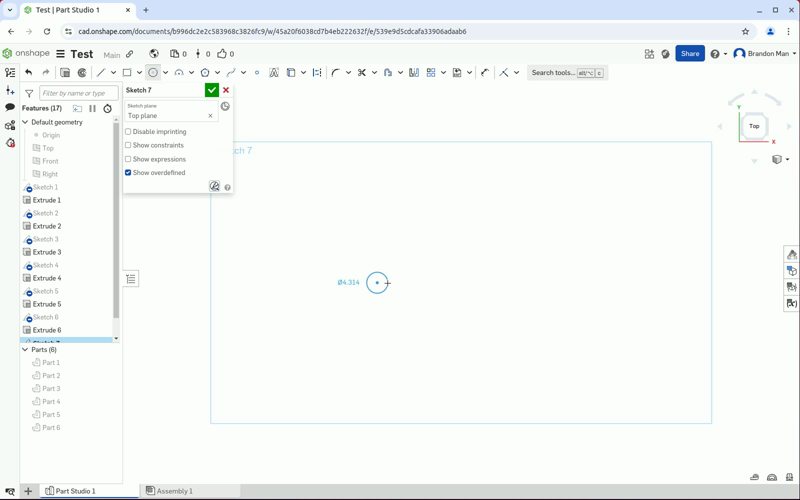
click(387, 282)
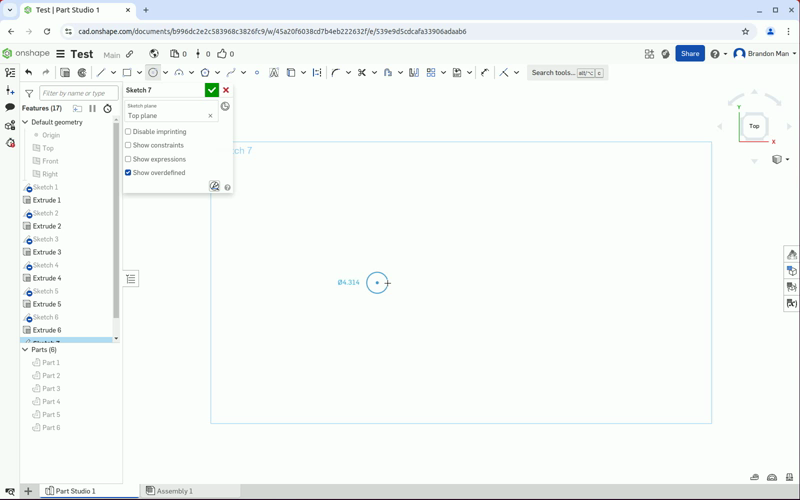
key(esc)
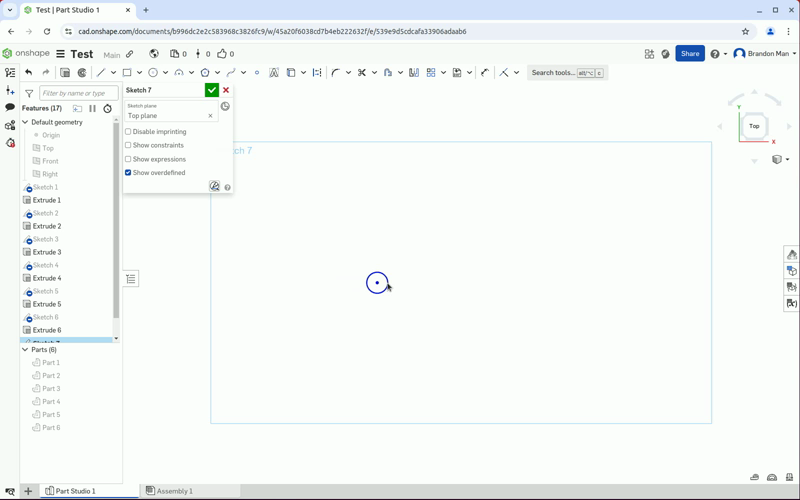
mouse_move(372, 277)
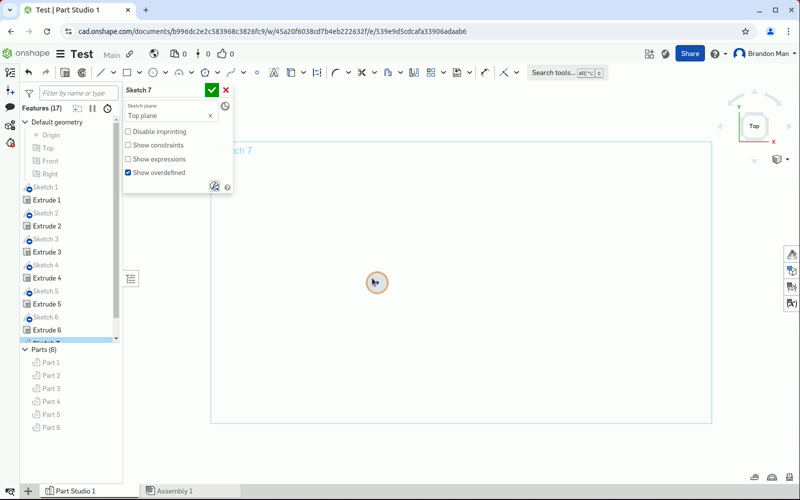
scroll(6)
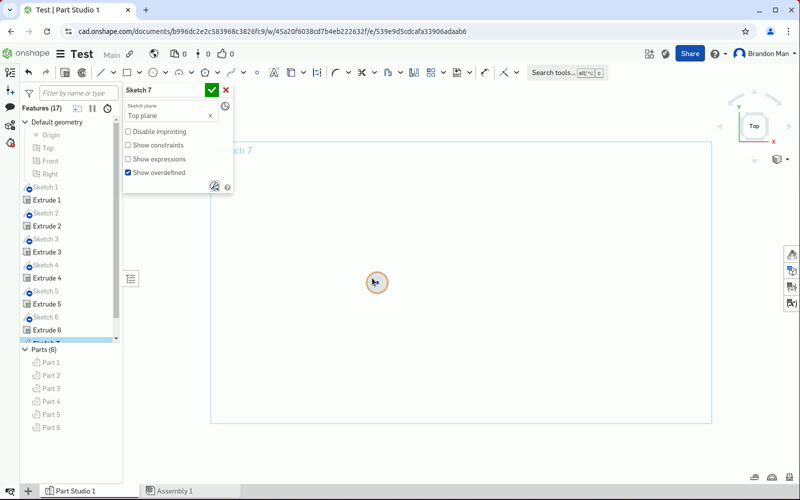
scroll(6)
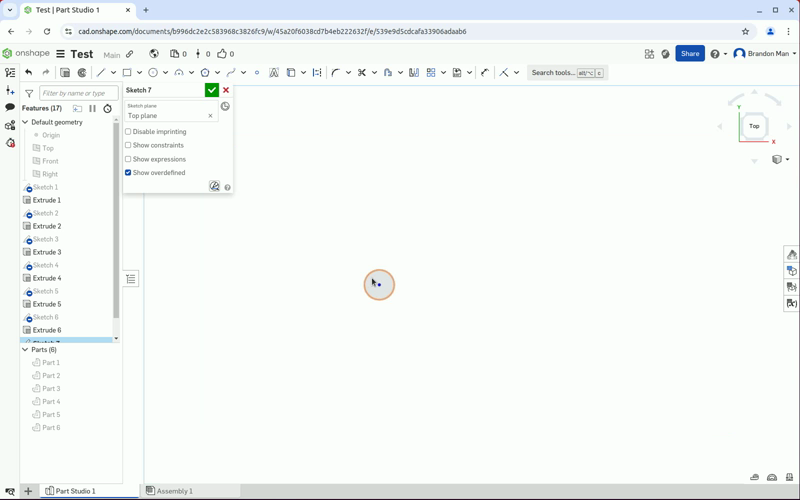
scroll(6)
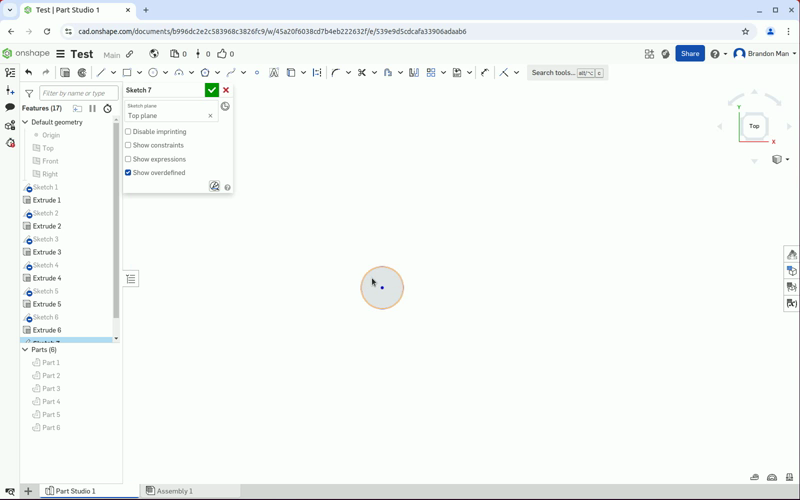
scroll(6)
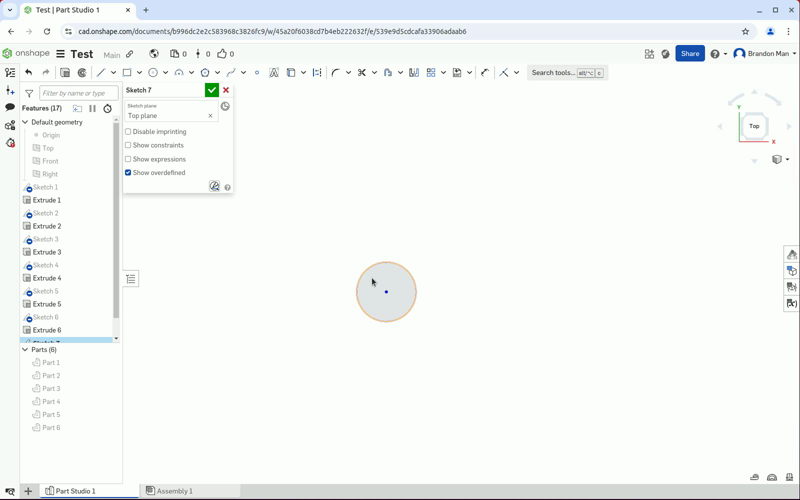
scroll(6)
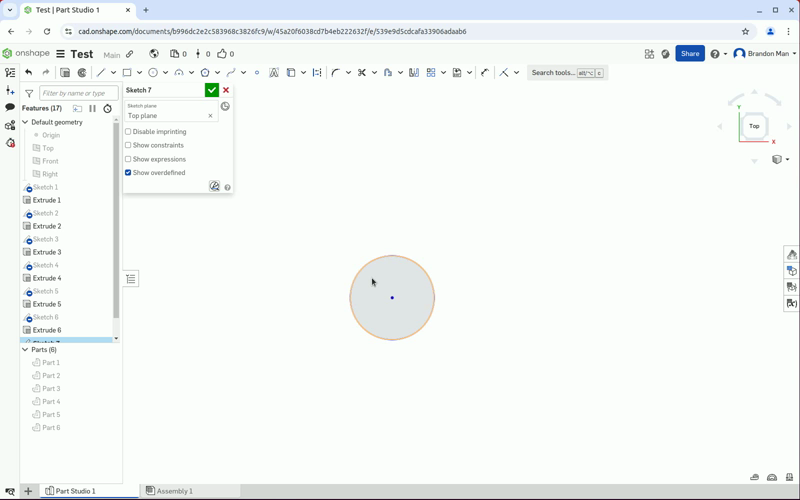
scroll(6)
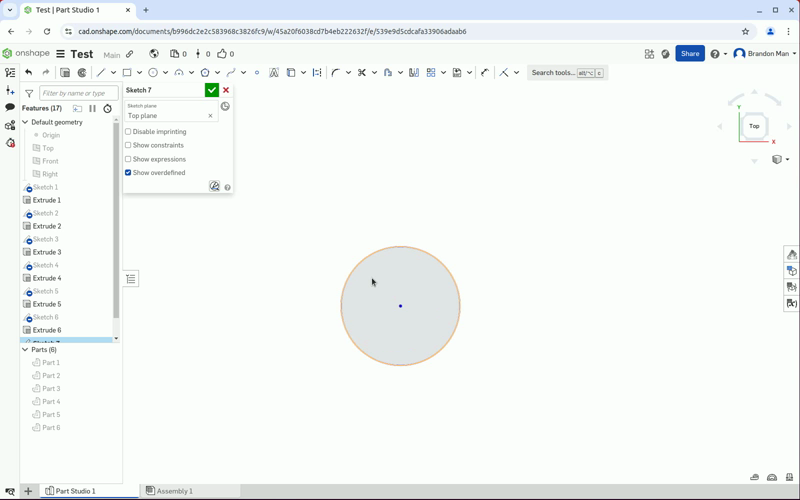
scroll(6)
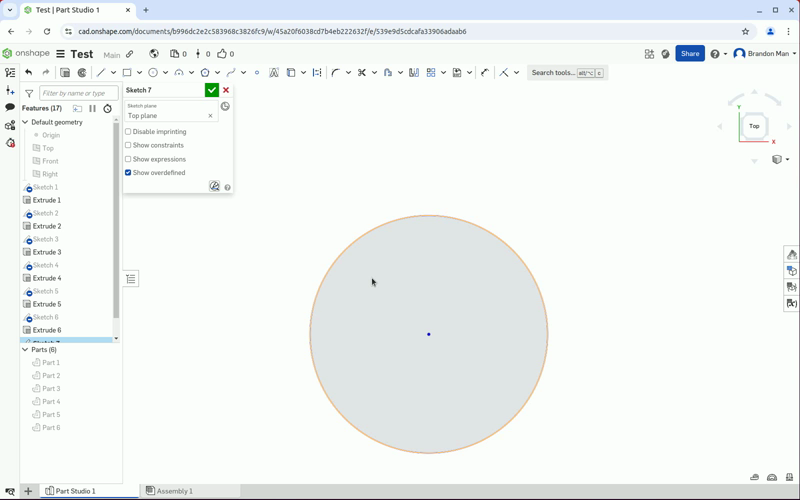
click(372, 277)
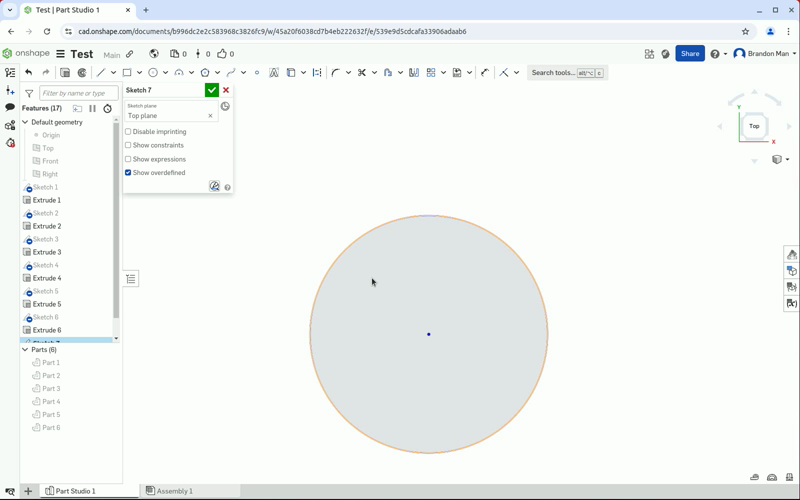
scroll(-6)
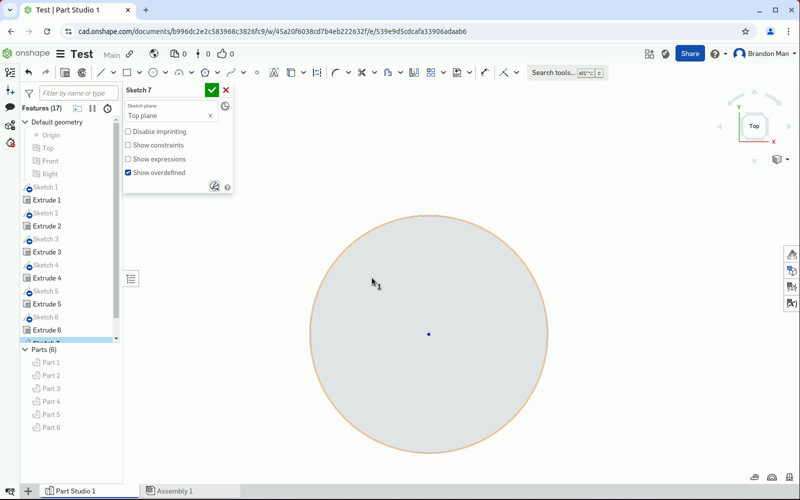
scroll(-6)
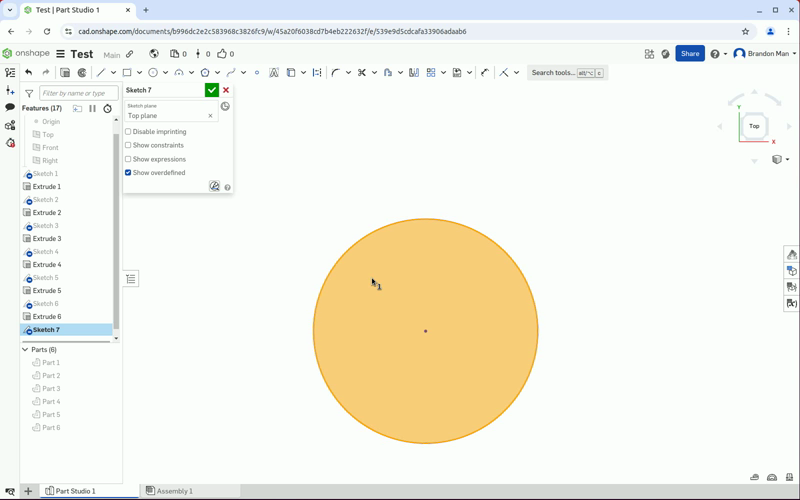
scroll(-6)
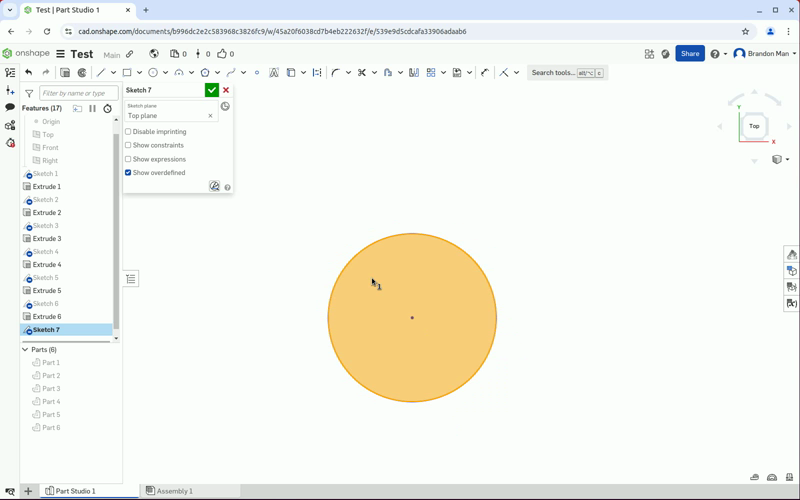
scroll(-6)
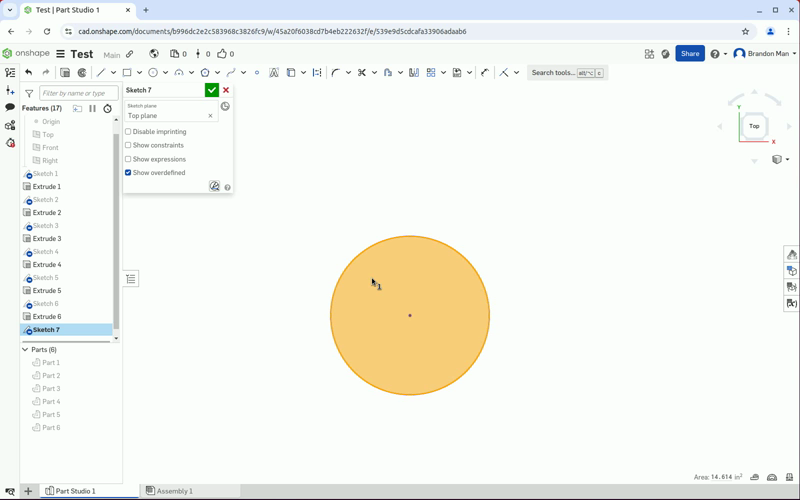
scroll(-6)
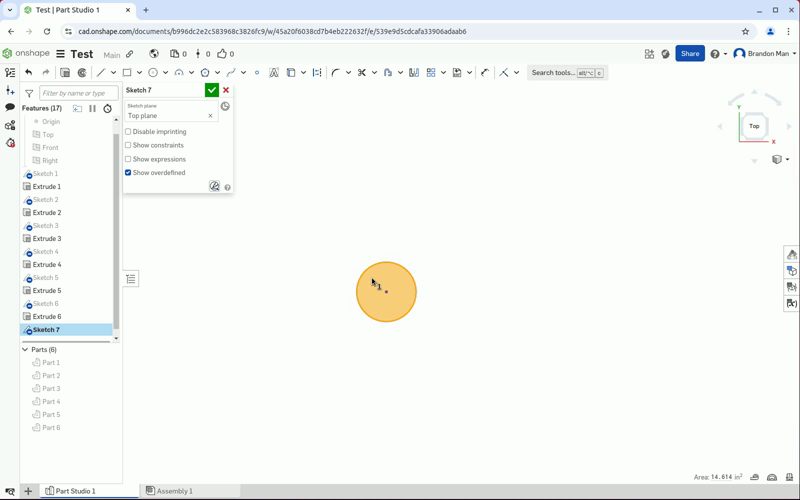
scroll(-6)
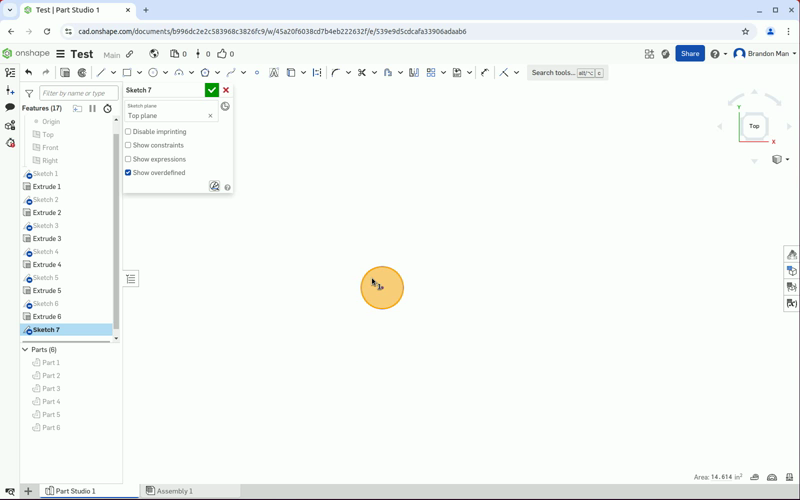
scroll(-6)
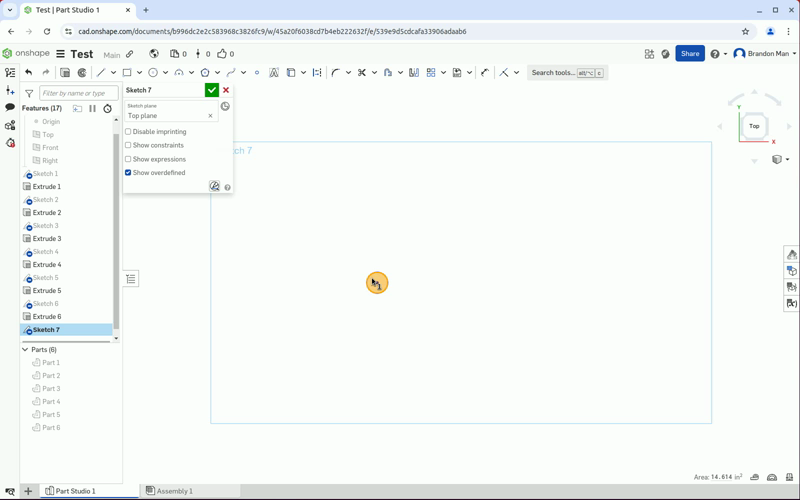
mouse_move(73, 352)
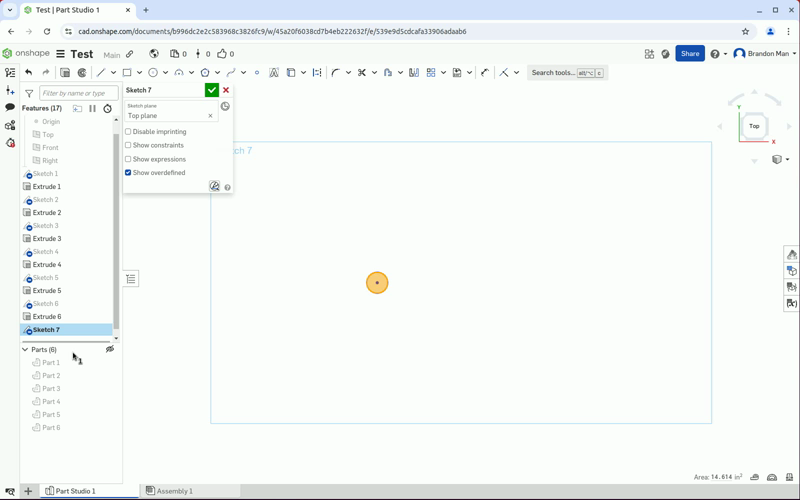
key(shift+y)
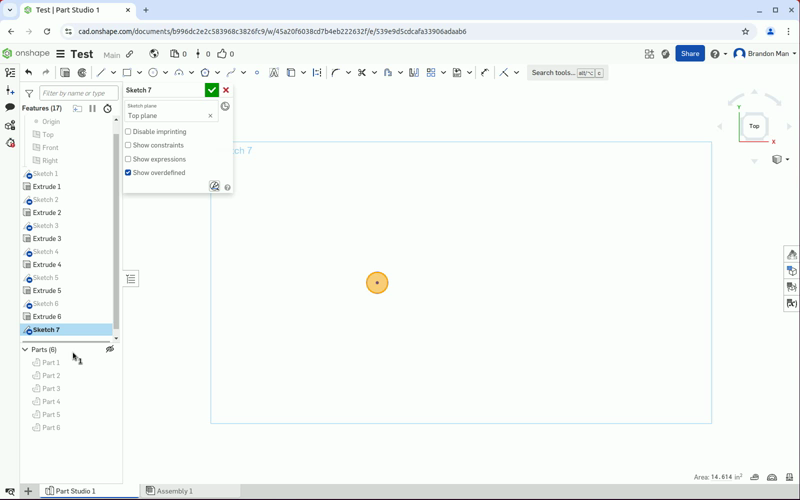
key(shift+e)
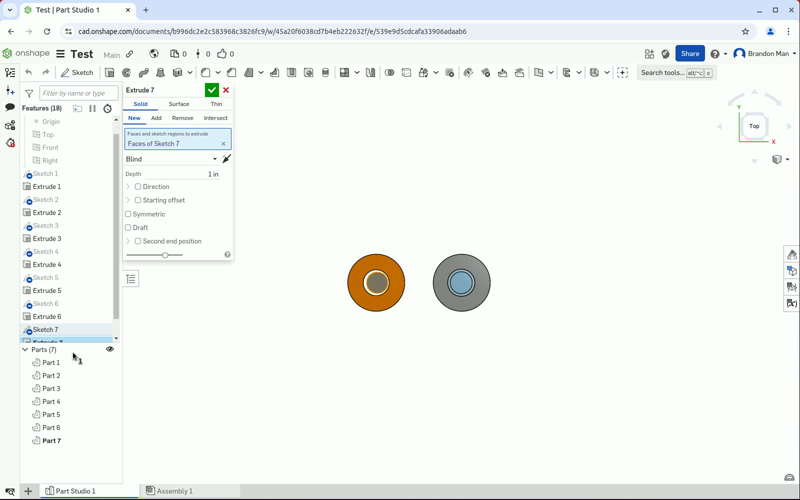
mouse_move(143, 106)
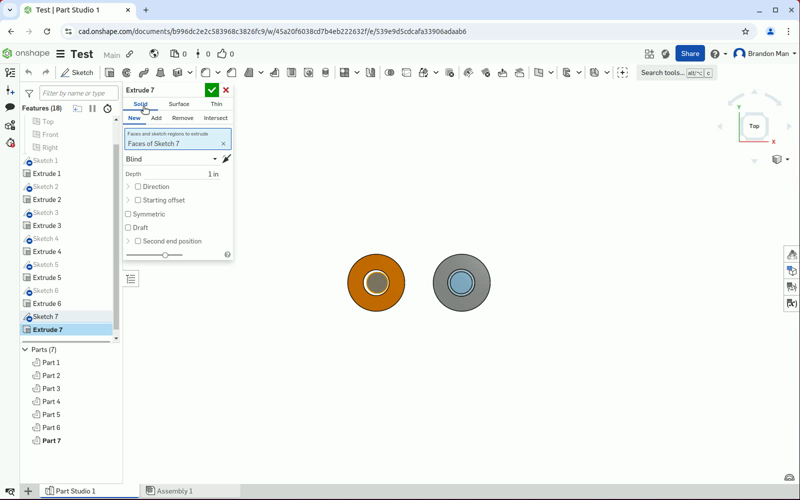
click(143, 106)
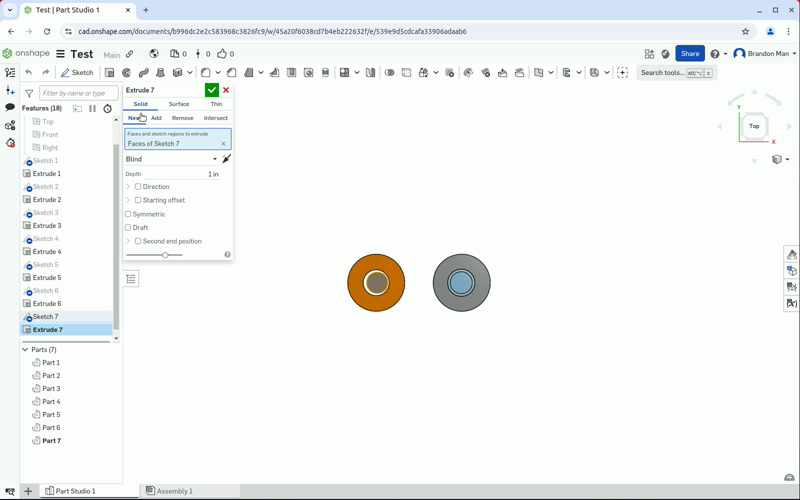
mouse_move(137, 120)
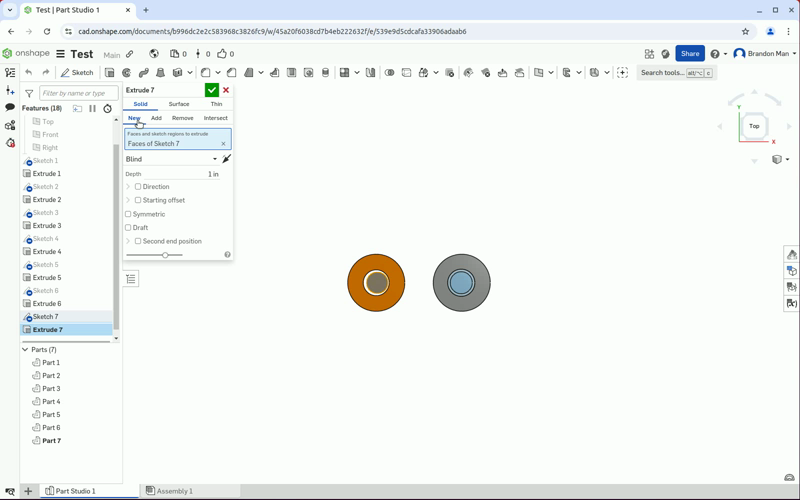
click(137, 120)
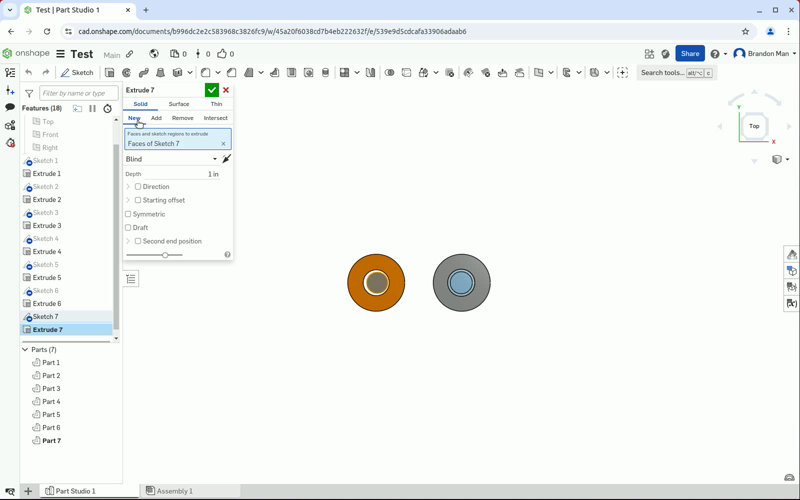
key(tab, 4)
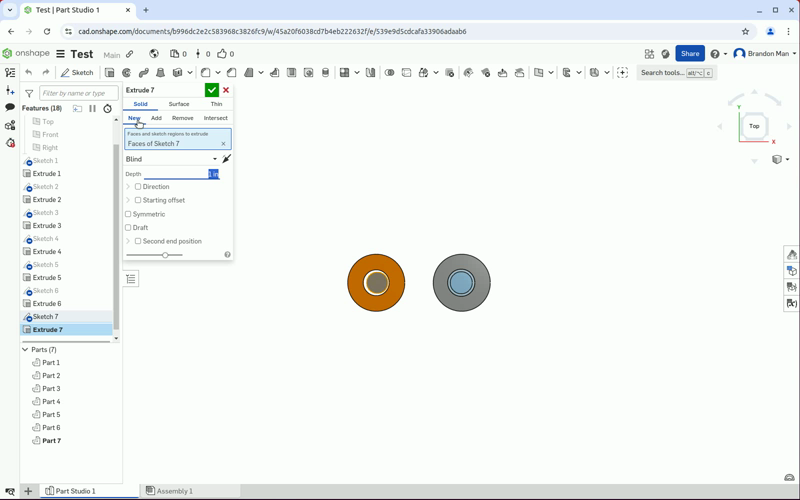
text(-1.685)
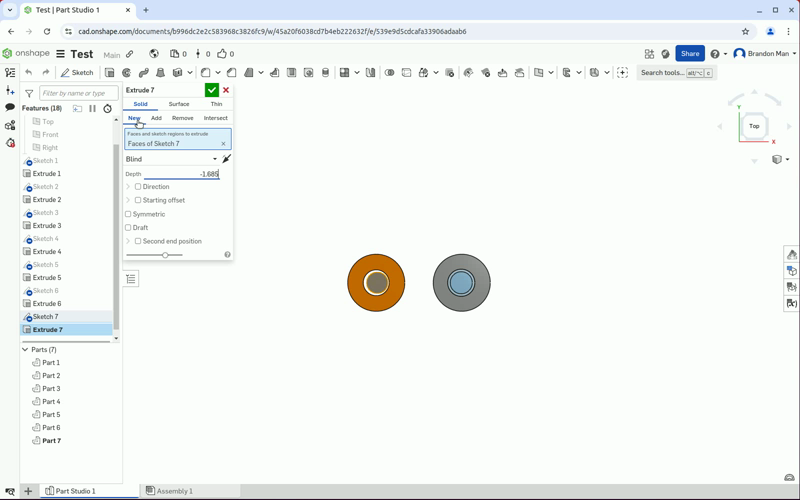
key(enter)
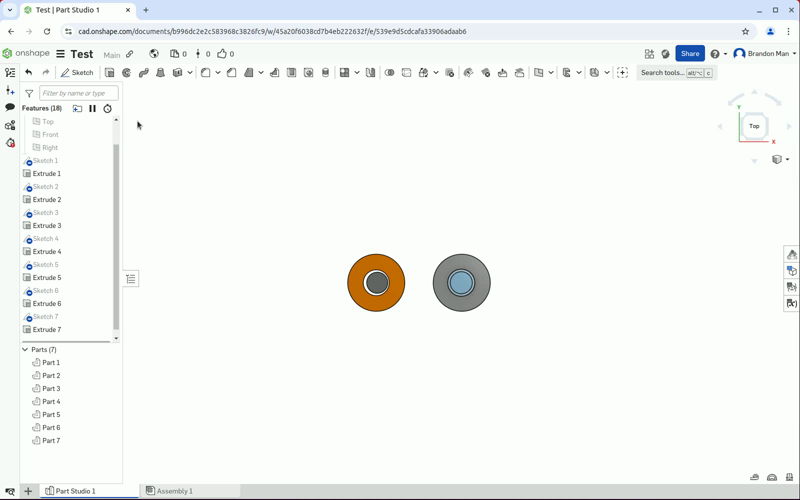
key(shift+h)
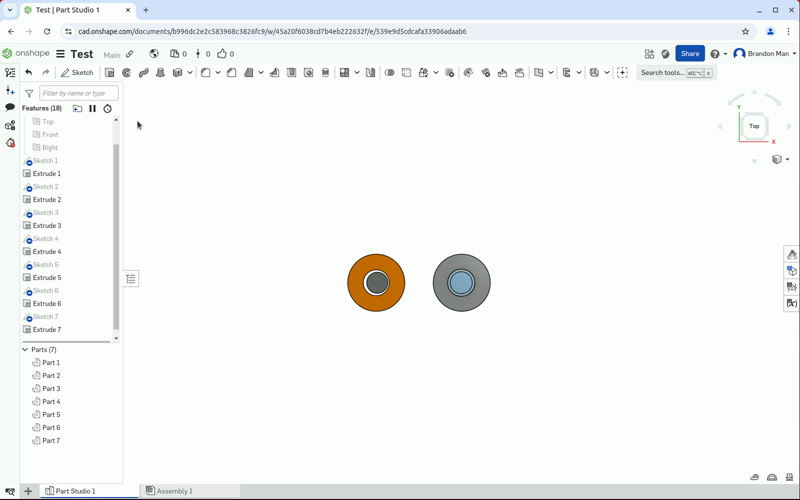
key(shift+h)
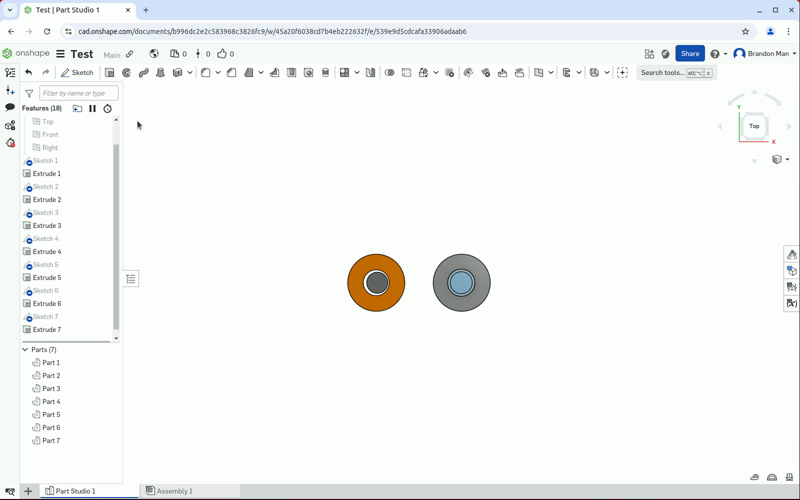
mouse_move(69, 163)
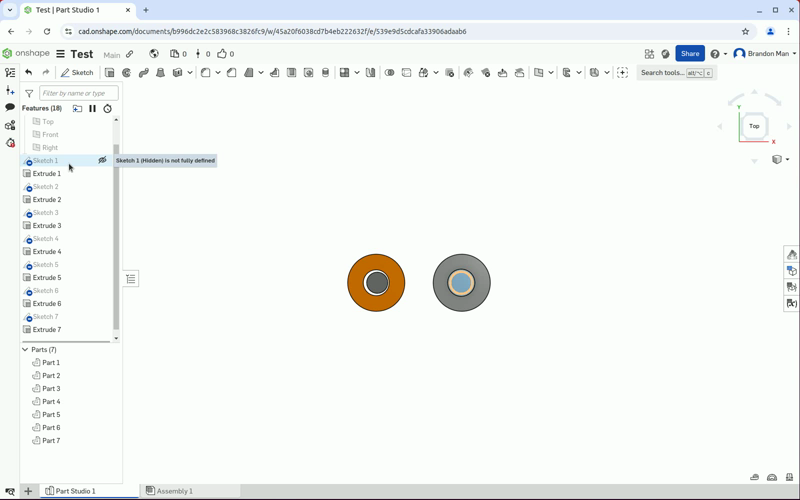
click(69, 163)
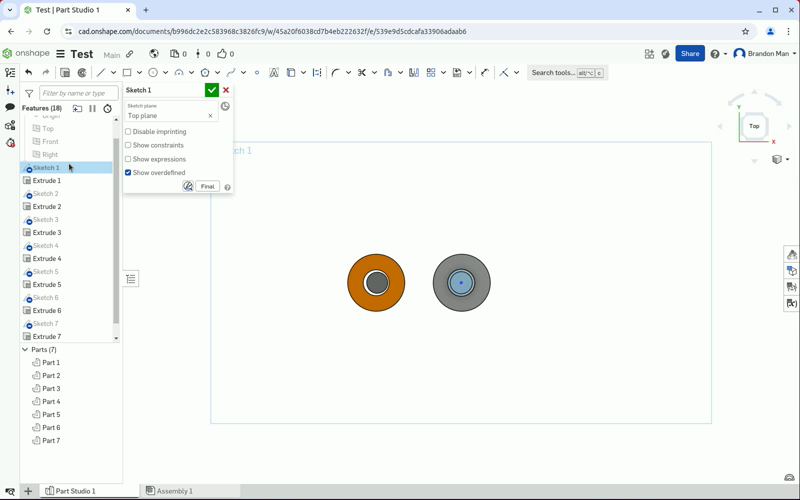
mouse_move(229, 92)
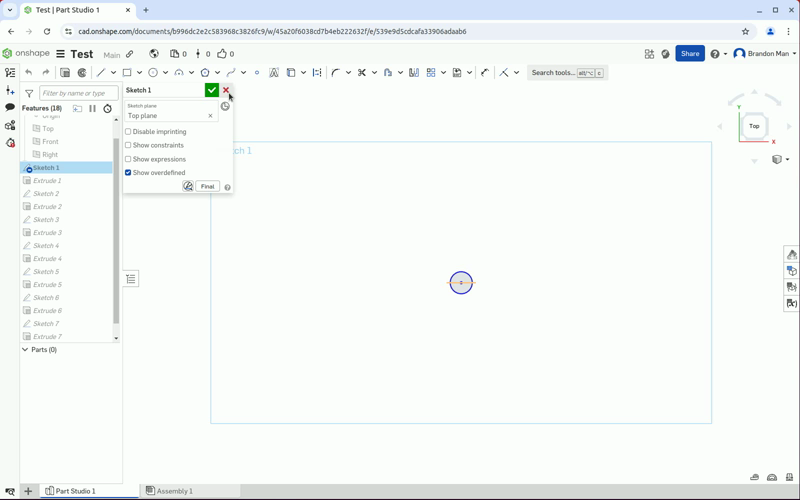
click(229, 92)
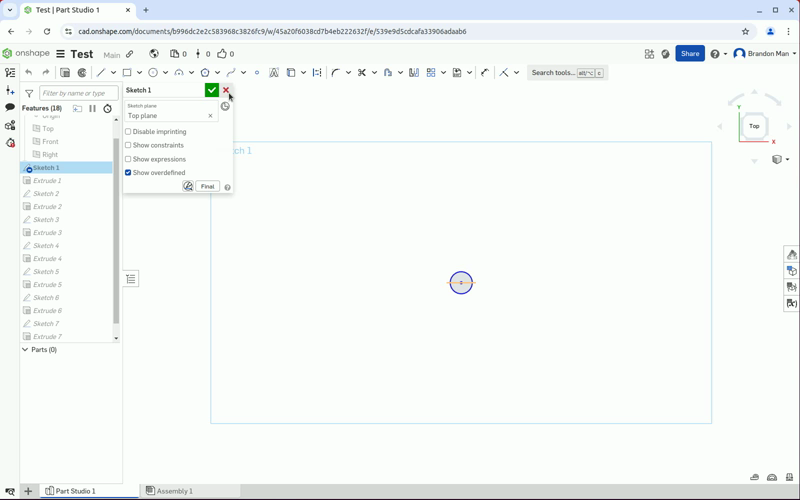
key(shift+s)
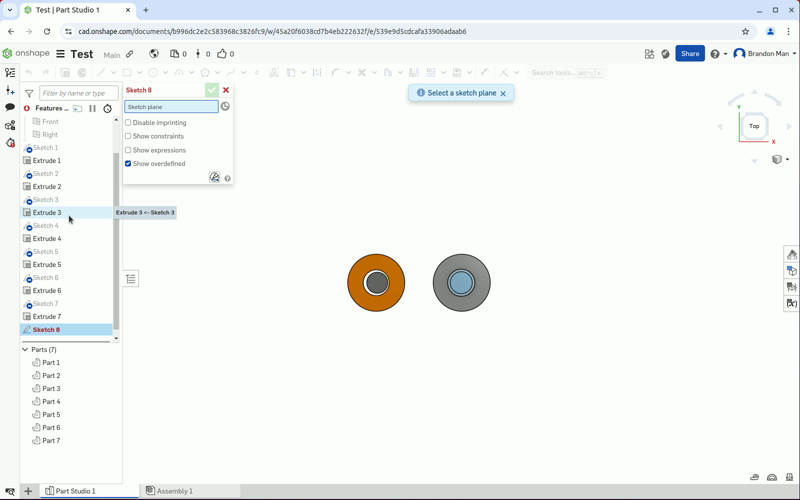
scroll(3)
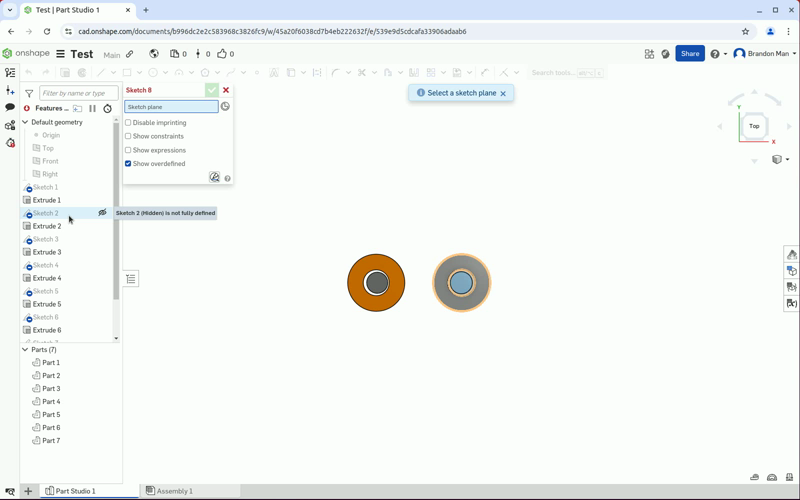
mouse_move(69, 150)
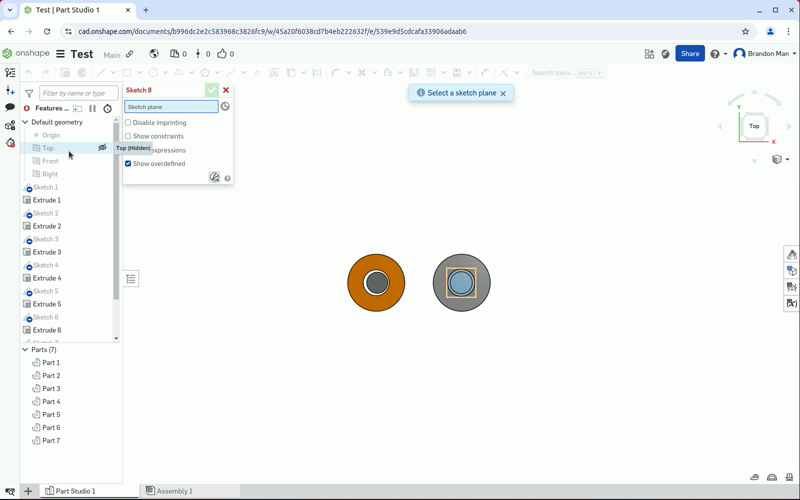
click(69, 150)
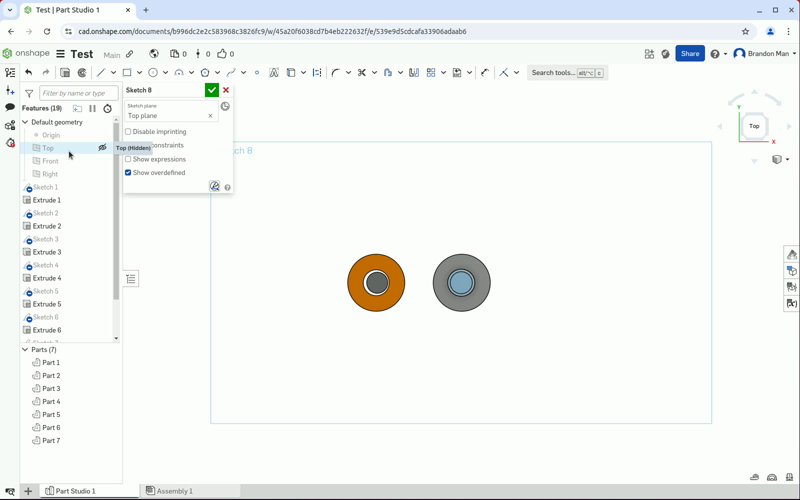
mouse_move(73, 352)
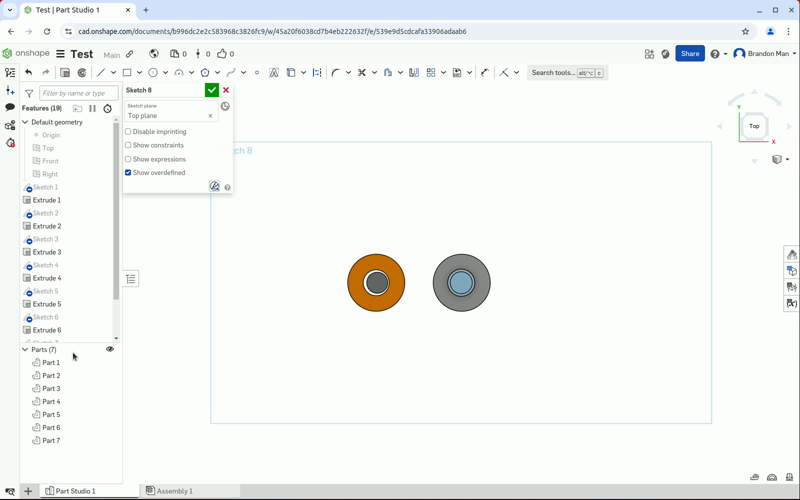
key(y)
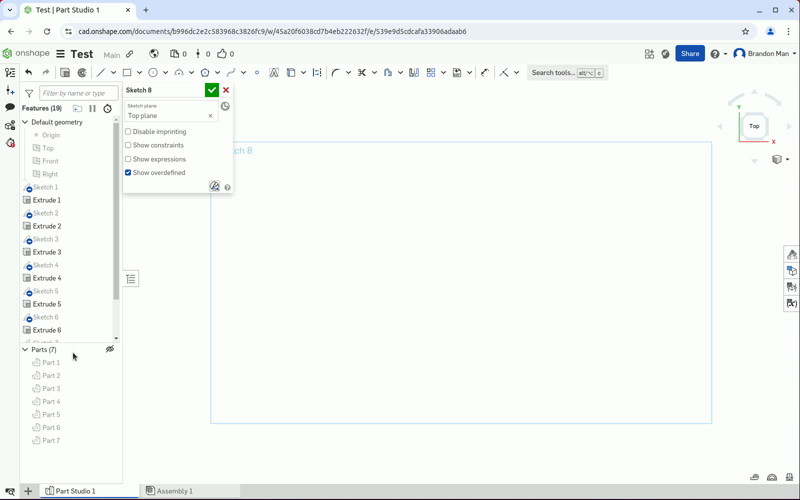
key(c)
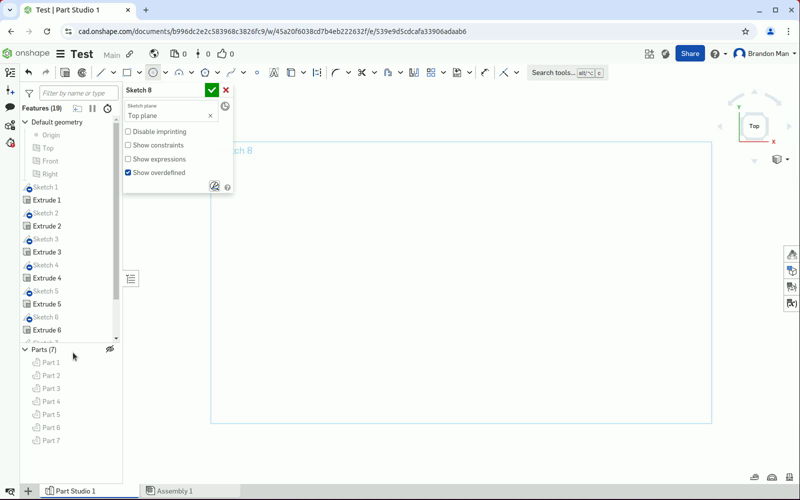
key_down(shift)
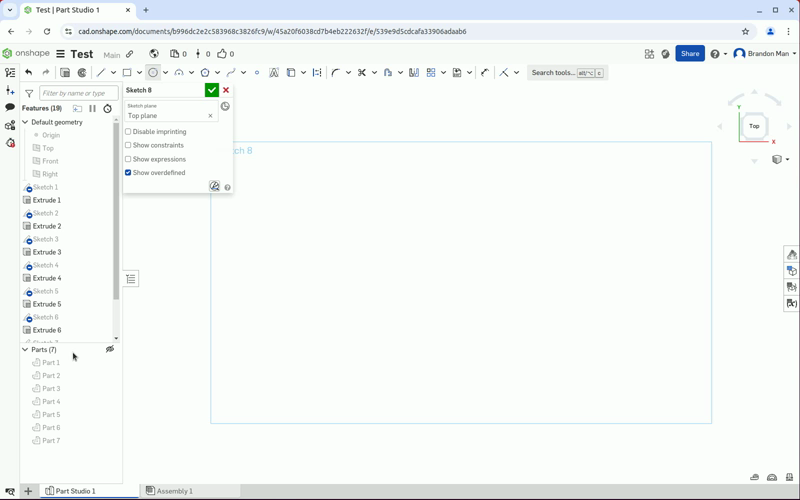
mouse_move(375, 282)
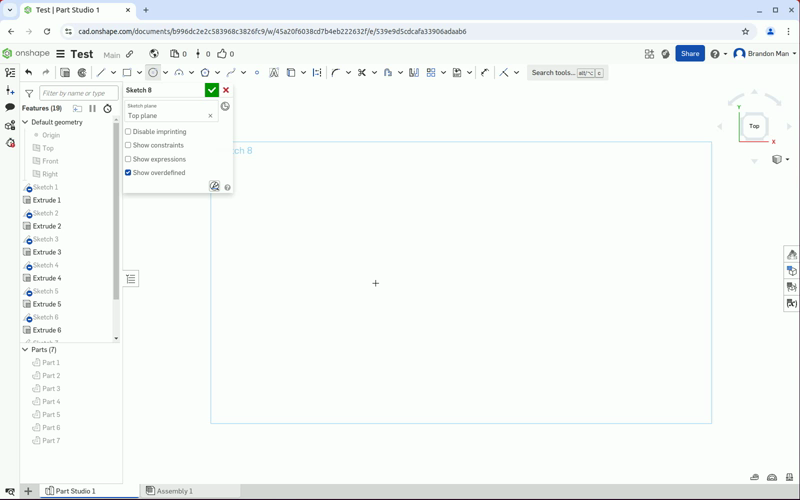
click(375, 282)
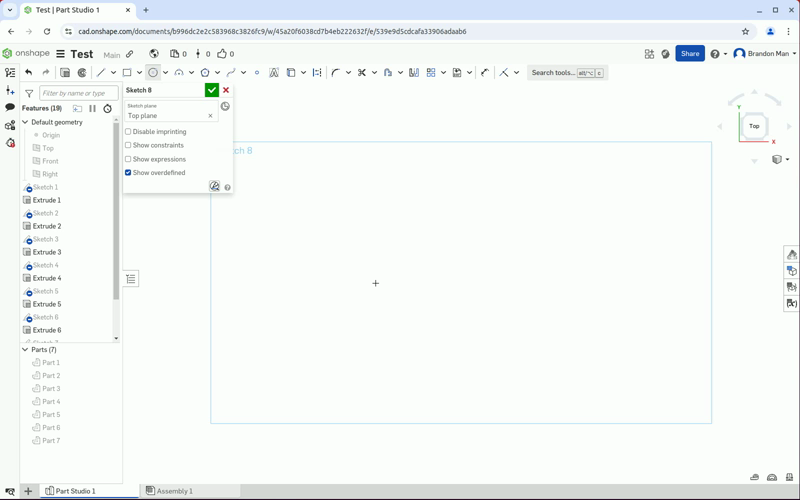
key_up(shift)
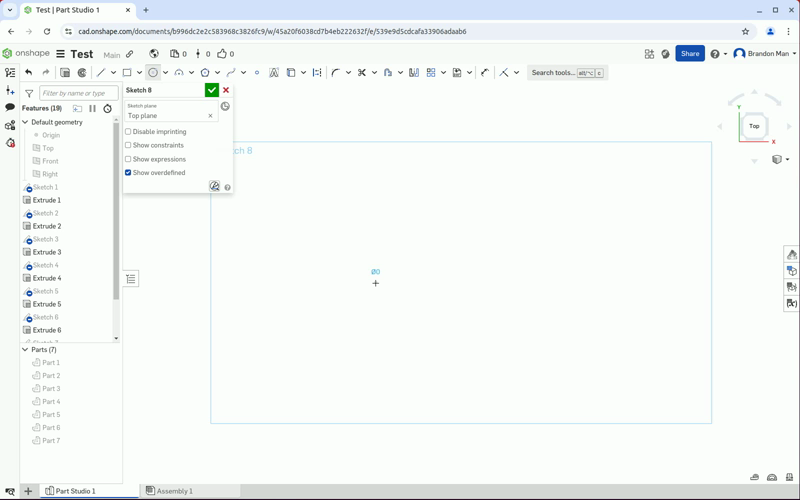
mouse_move(389, 282)
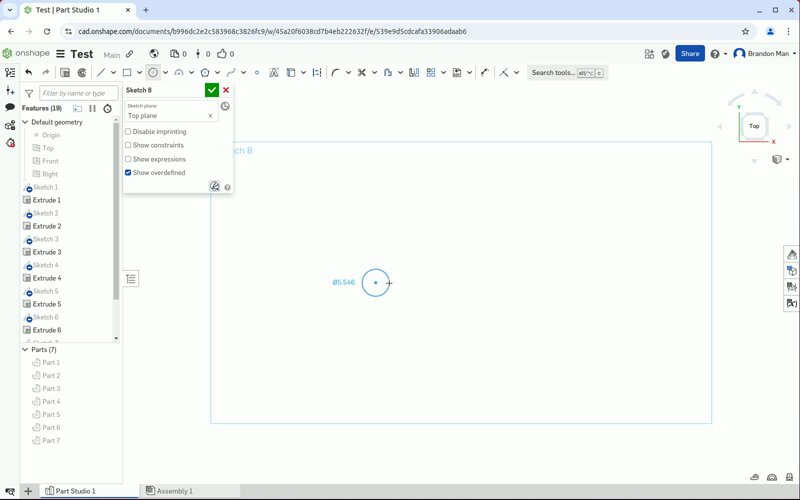
click(389, 282)
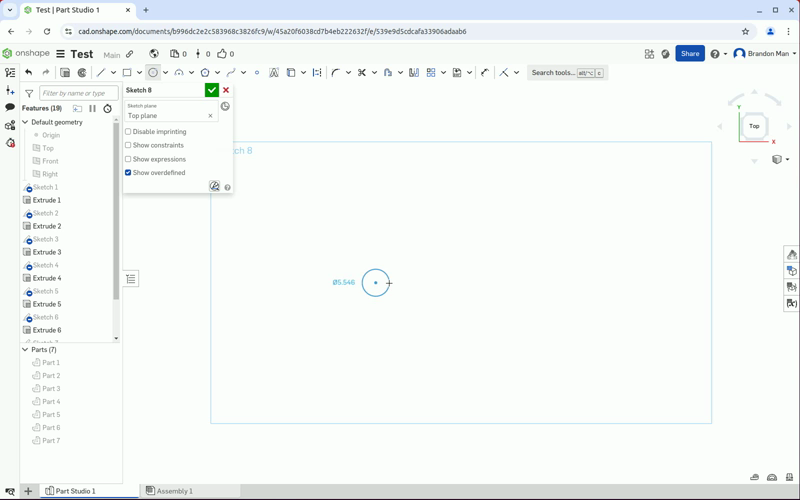
key(esc)
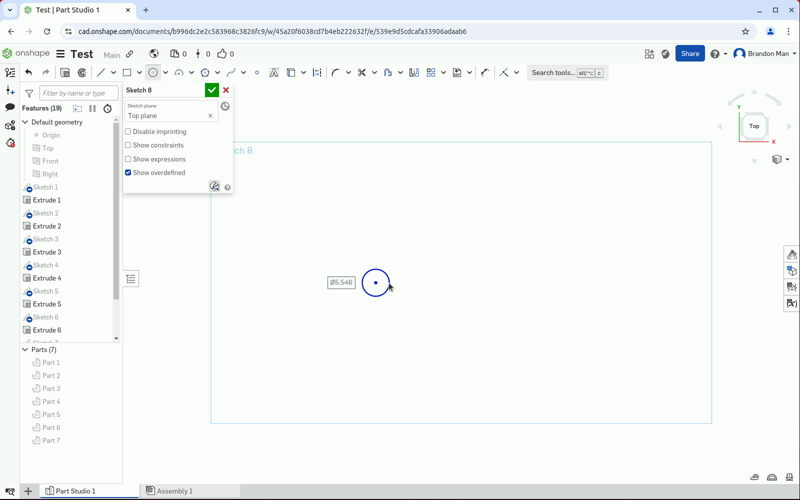
key(c)
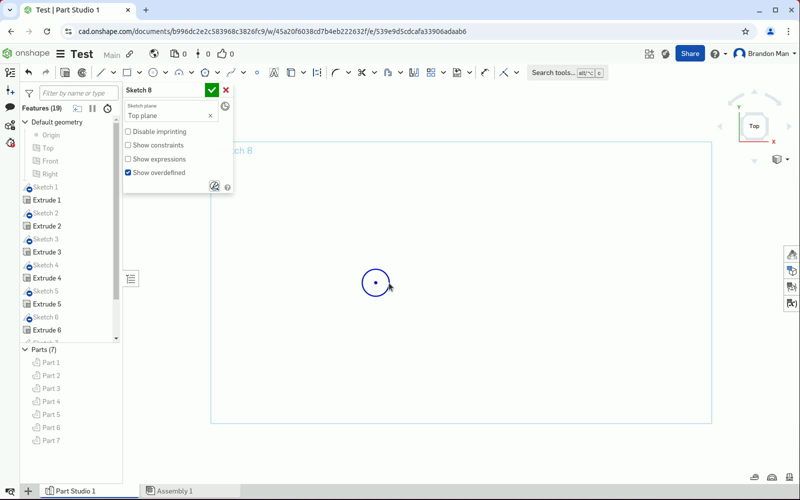
key_down(shift)
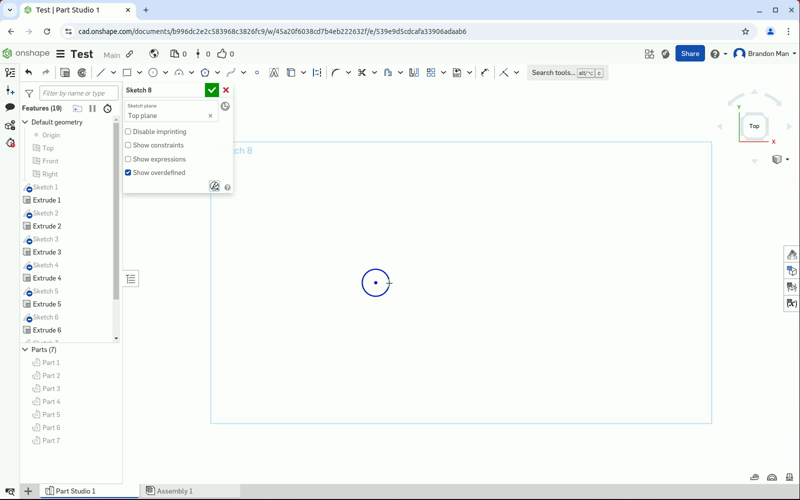
mouse_move(375, 282)
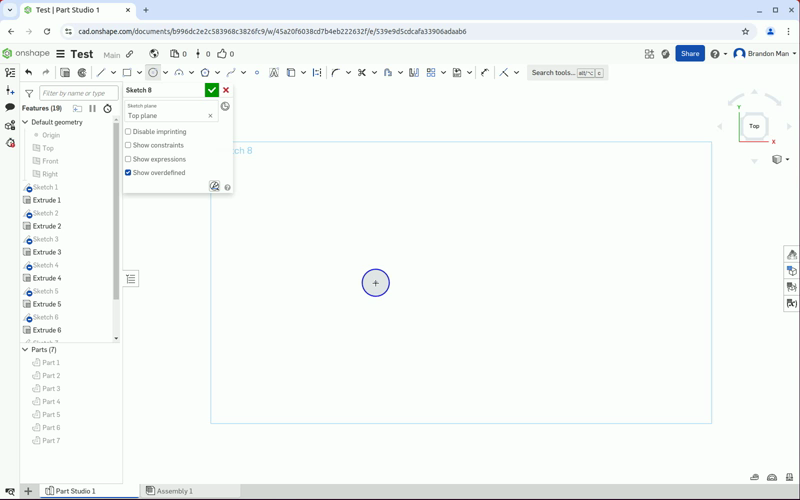
click(375, 282)
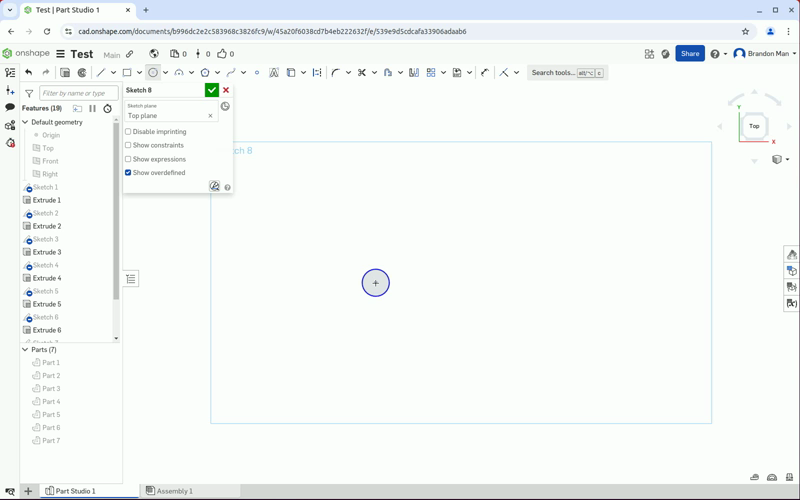
key_up(shift)
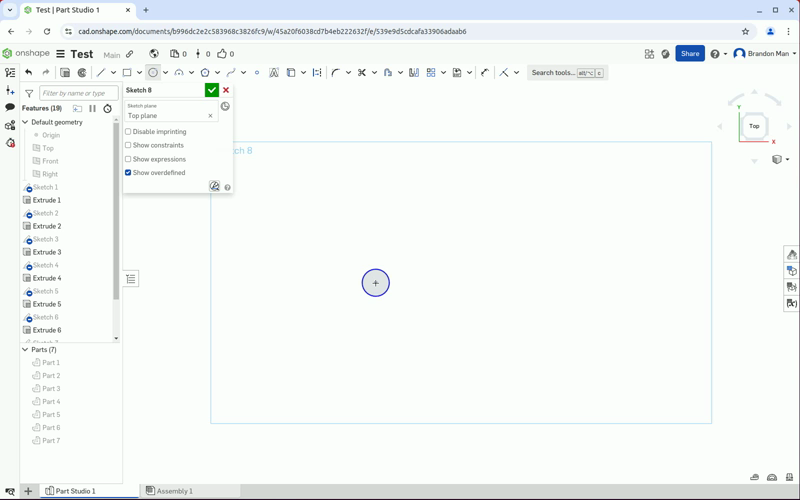
mouse_move(386, 282)
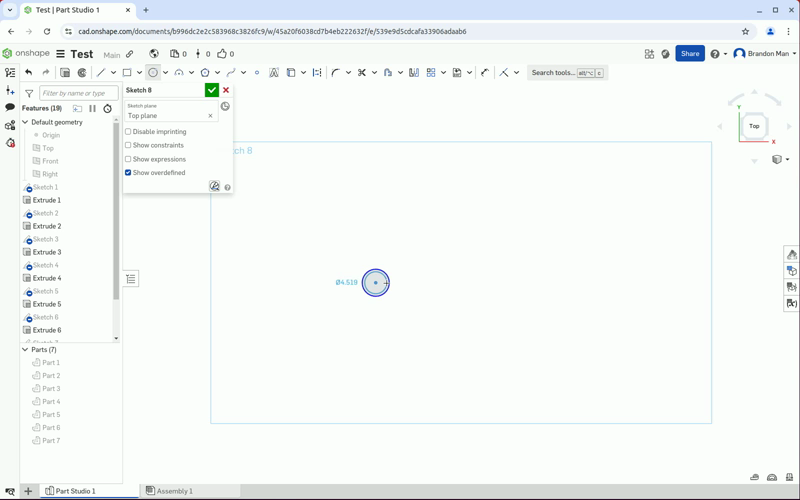
scroll(6)
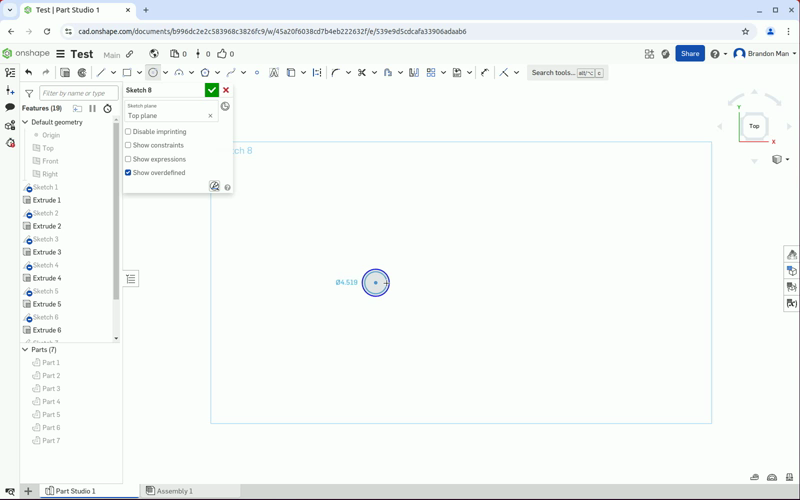
scroll(6)
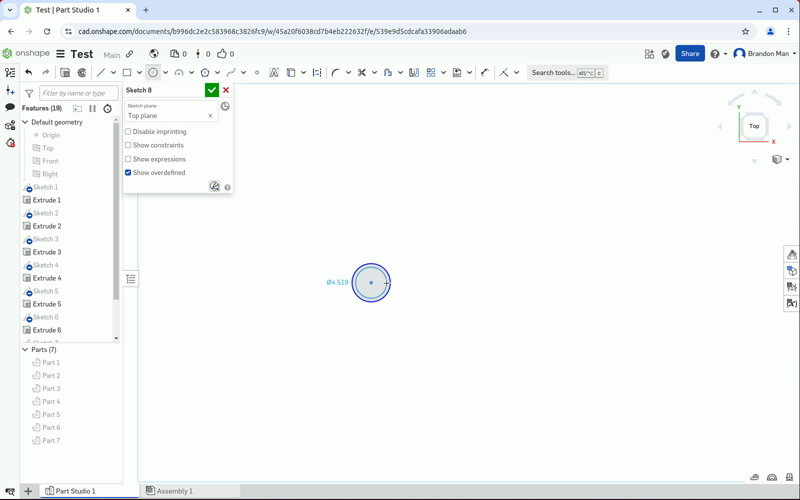
scroll(6)
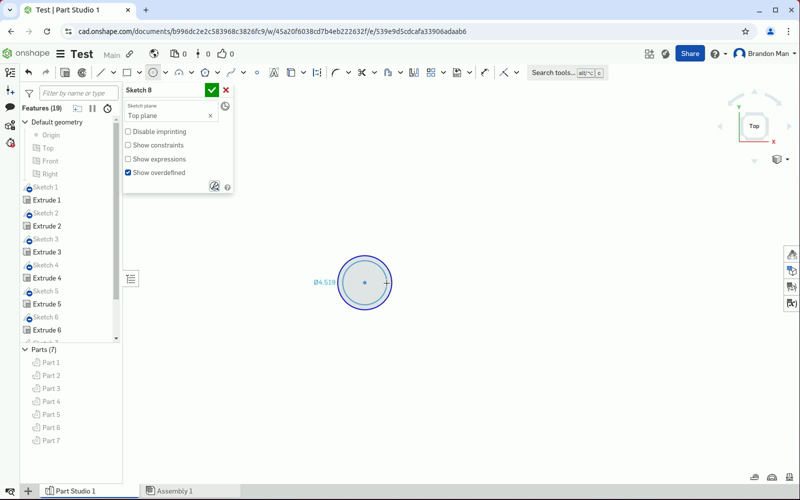
scroll(6)
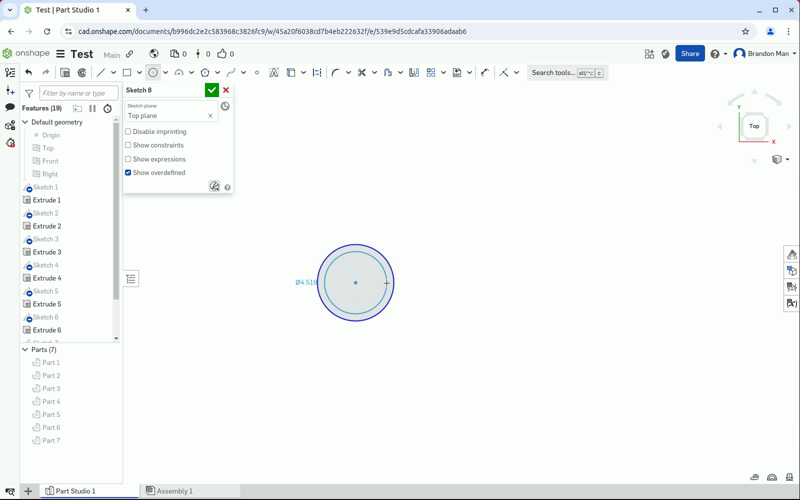
scroll(6)
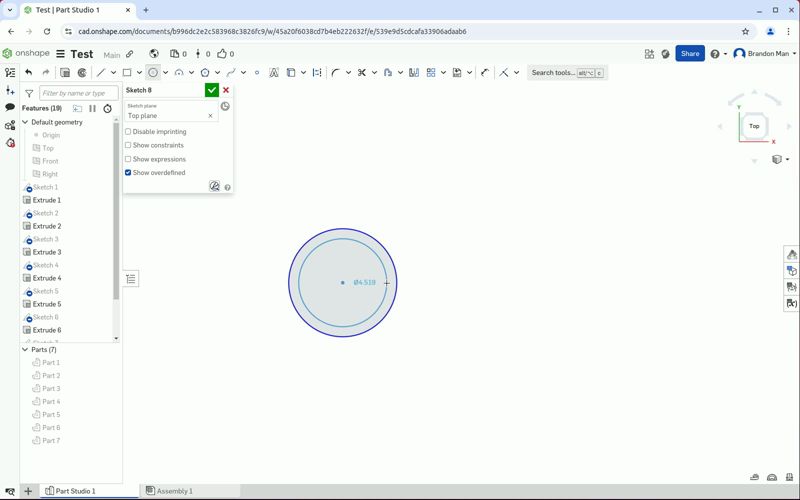
scroll(6)
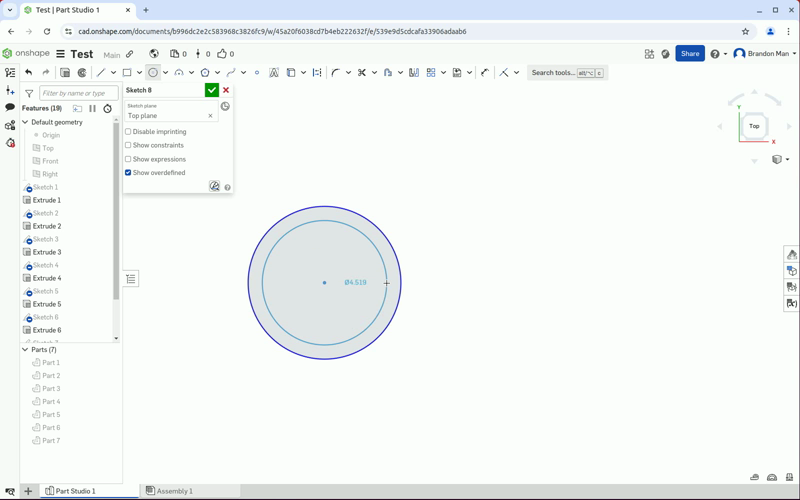
scroll(6)
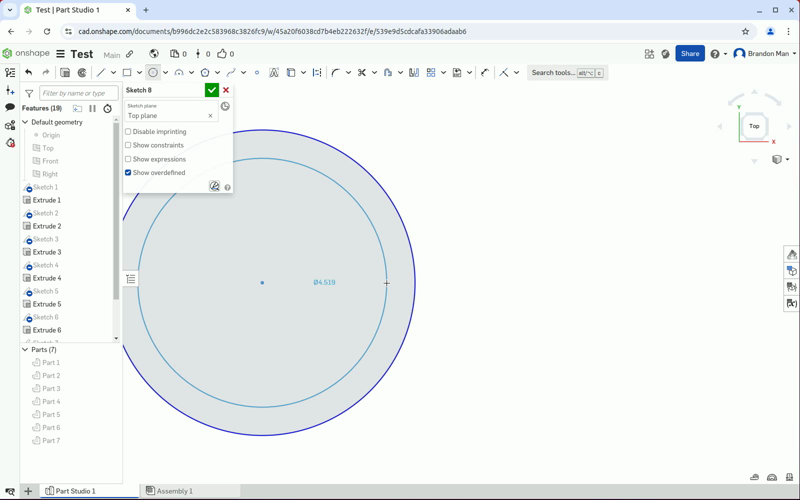
click(386, 282)
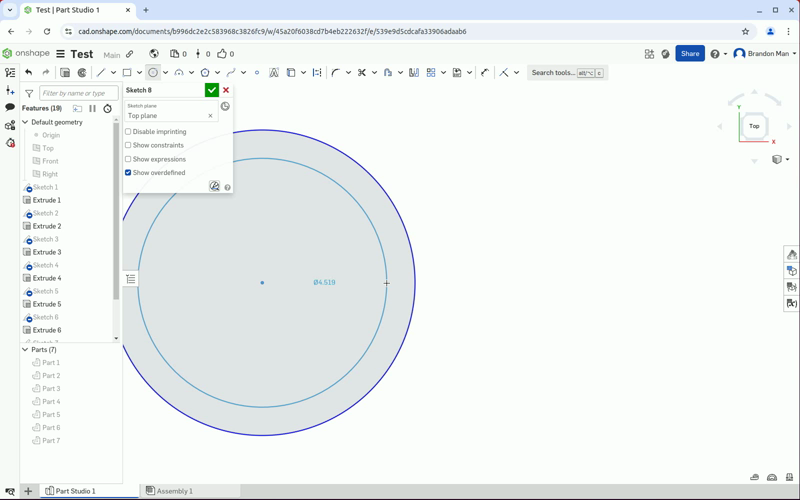
scroll(-6)
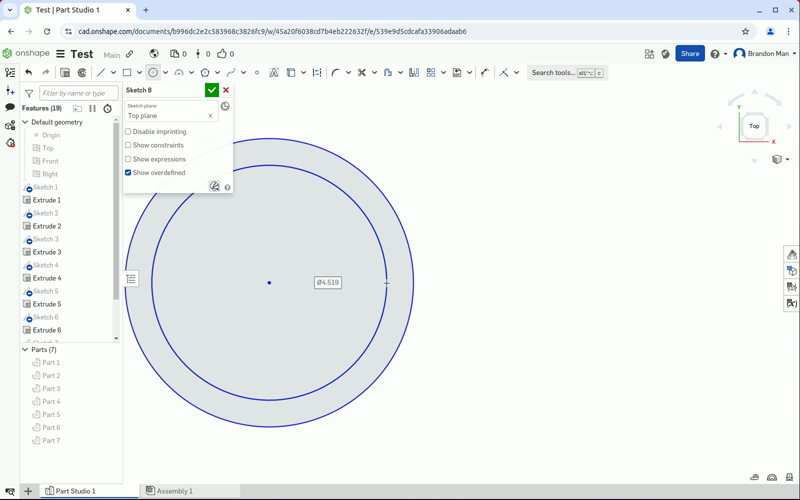
scroll(-6)
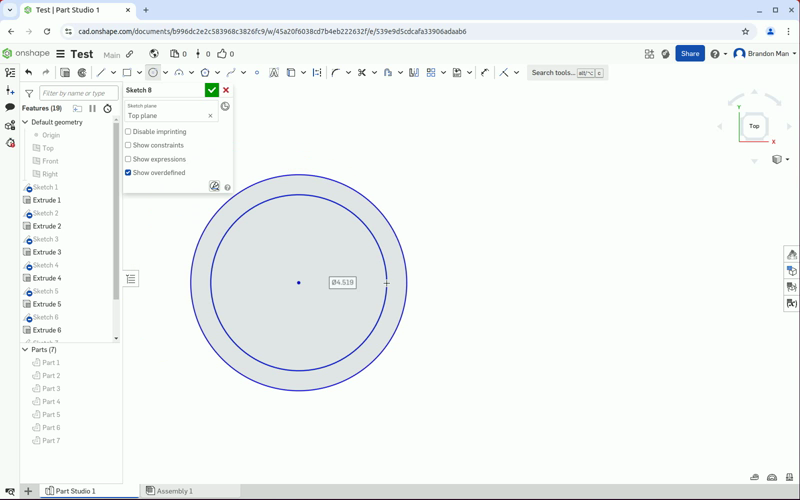
scroll(-6)
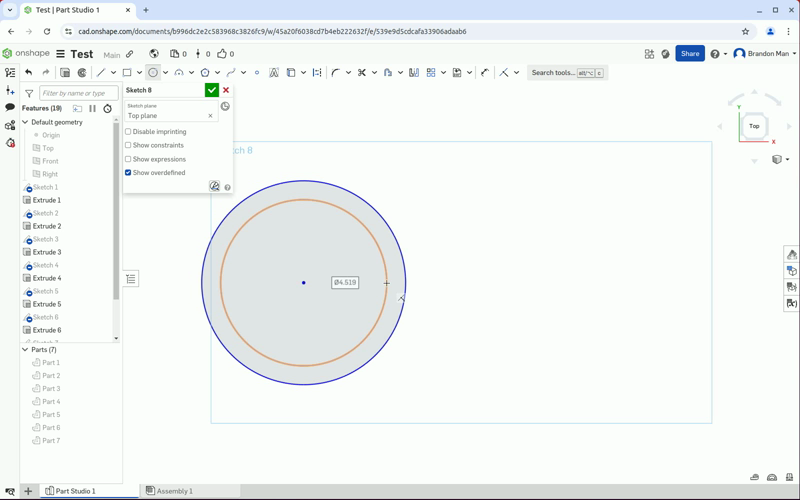
scroll(-6)
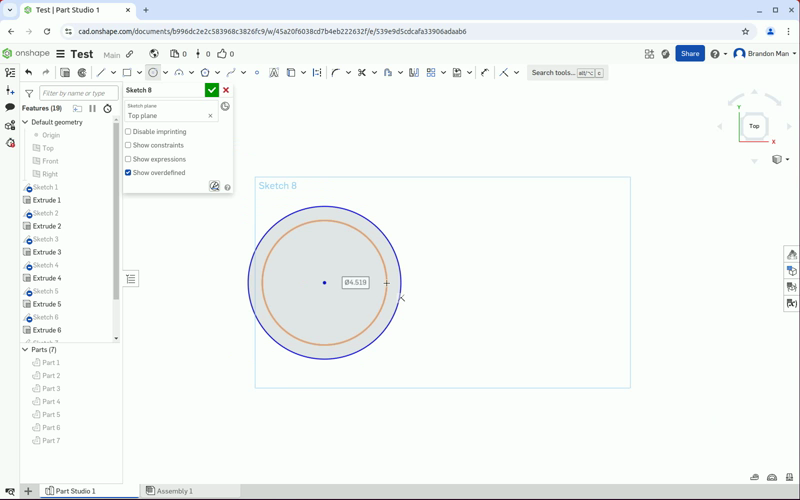
scroll(-6)
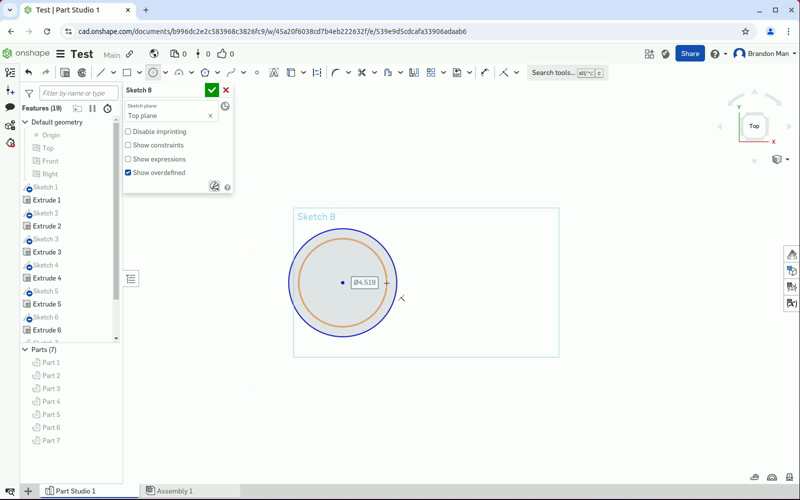
scroll(-6)
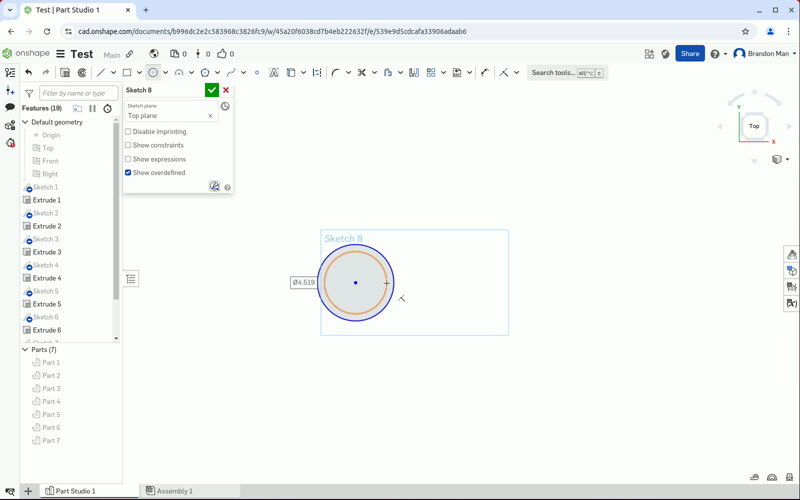
scroll(-6)
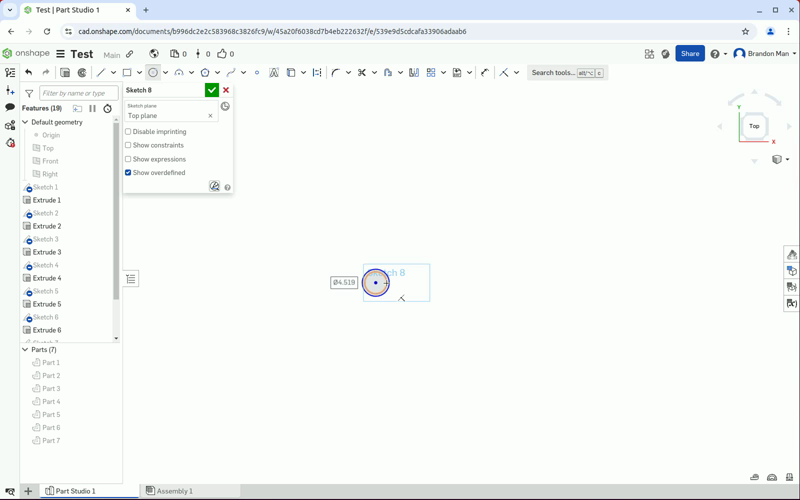
key(esc)
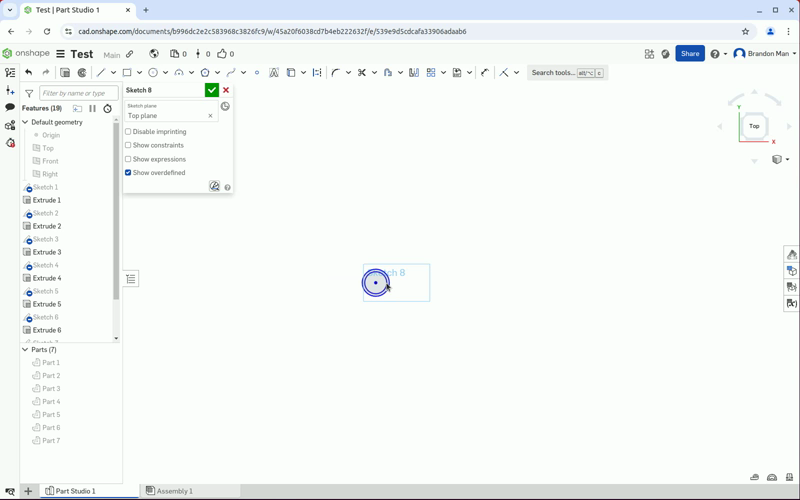
mouse_move(382, 292)
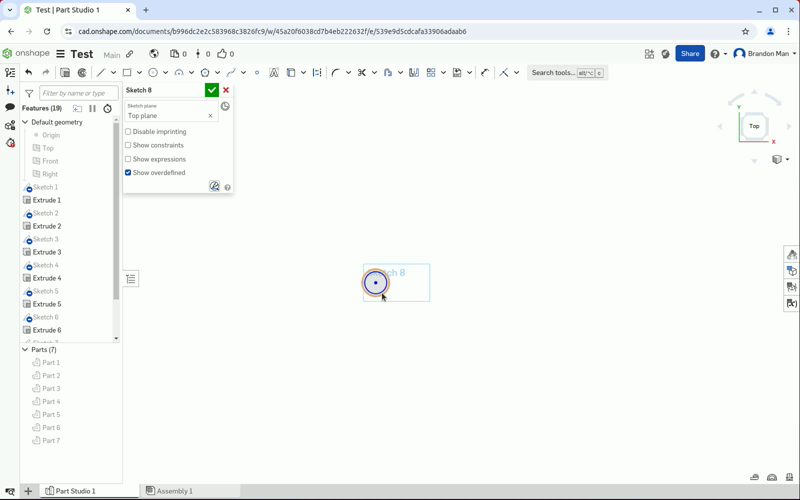
scroll(6)
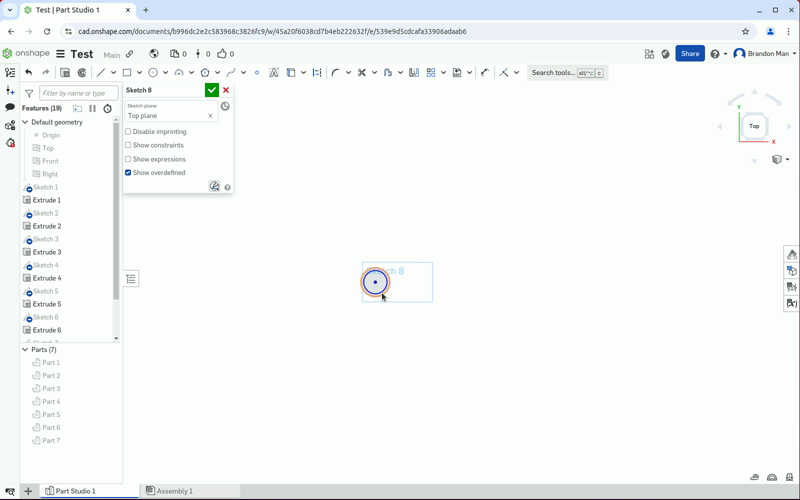
scroll(6)
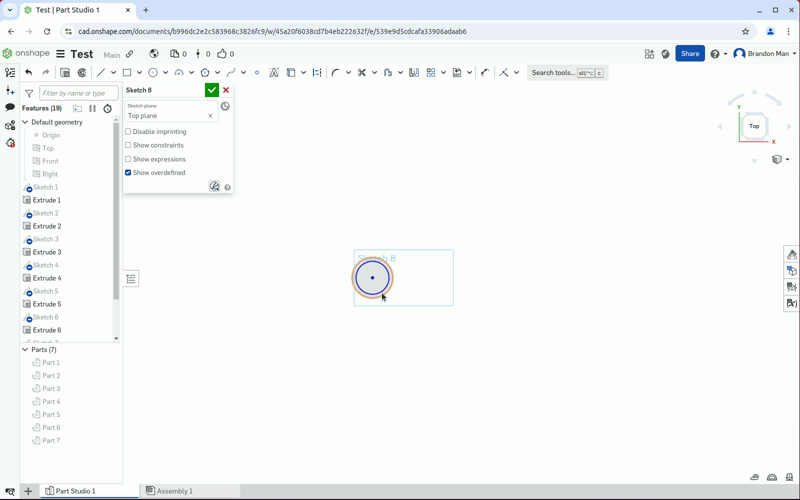
scroll(6)
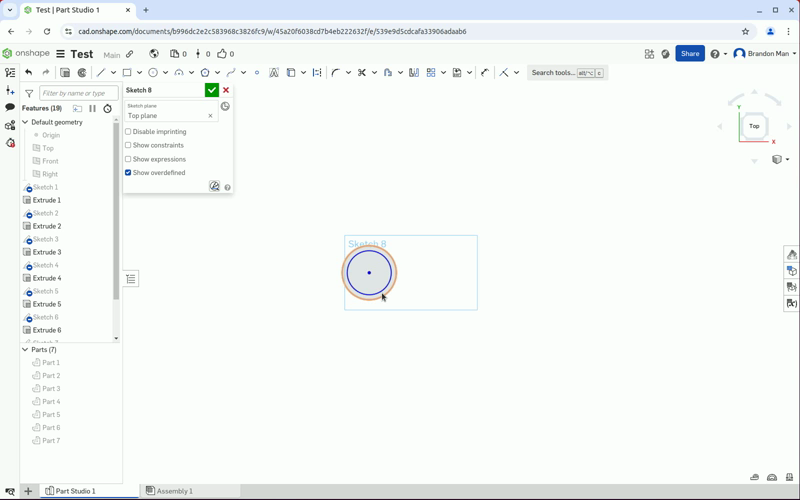
scroll(6)
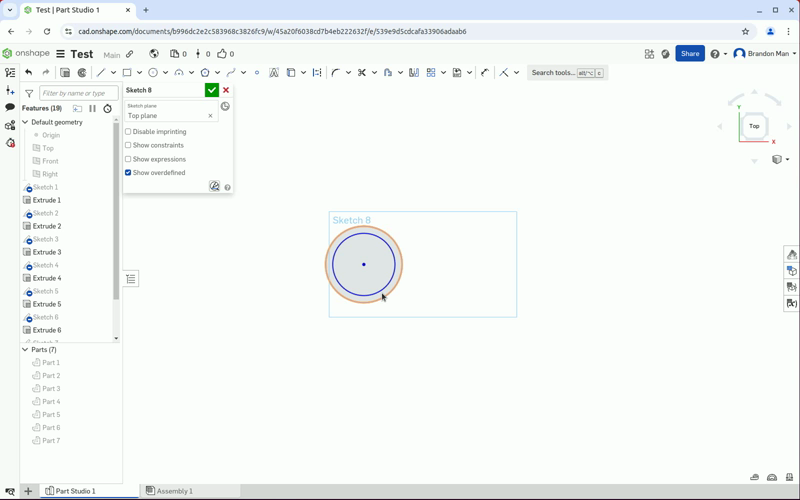
scroll(6)
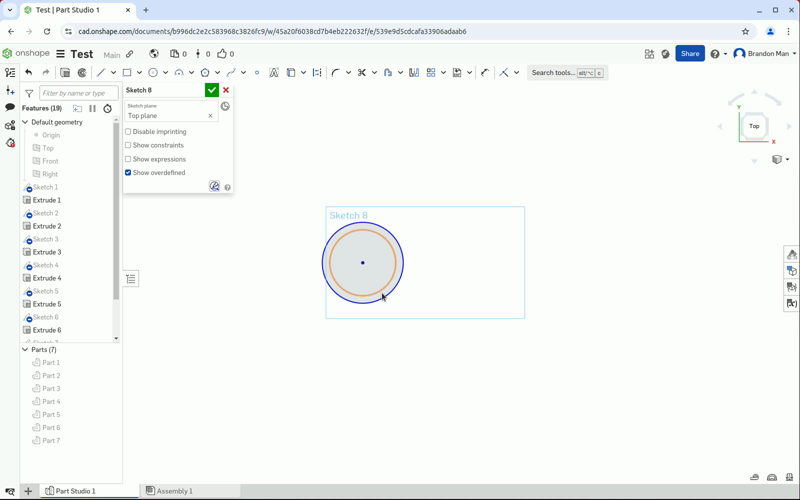
scroll(6)
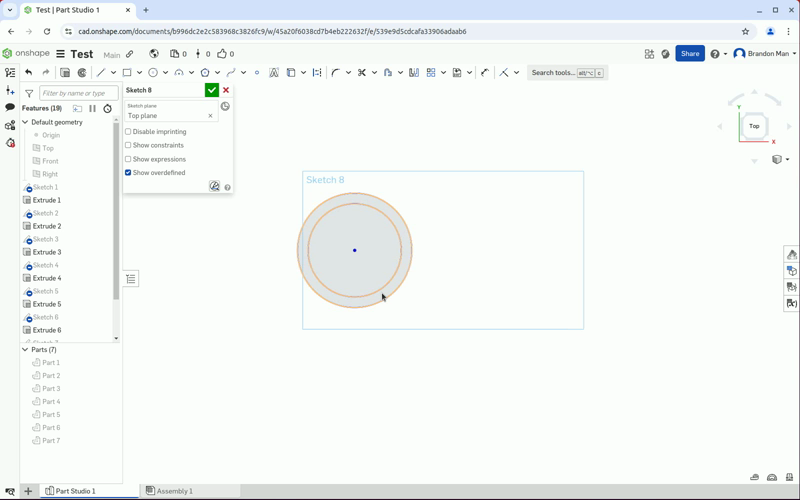
scroll(6)
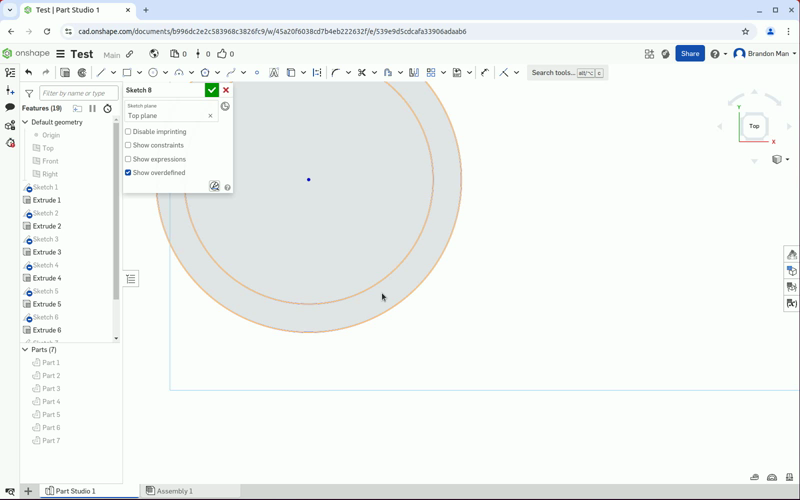
click(382, 292)
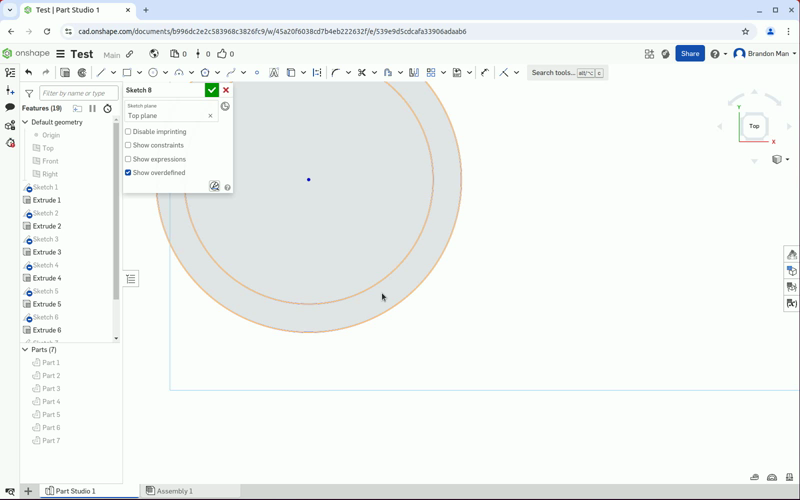
scroll(-6)
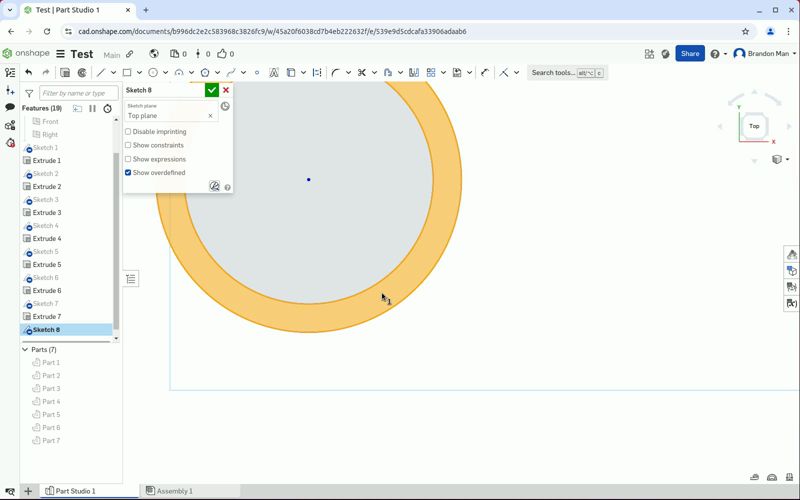
scroll(-6)
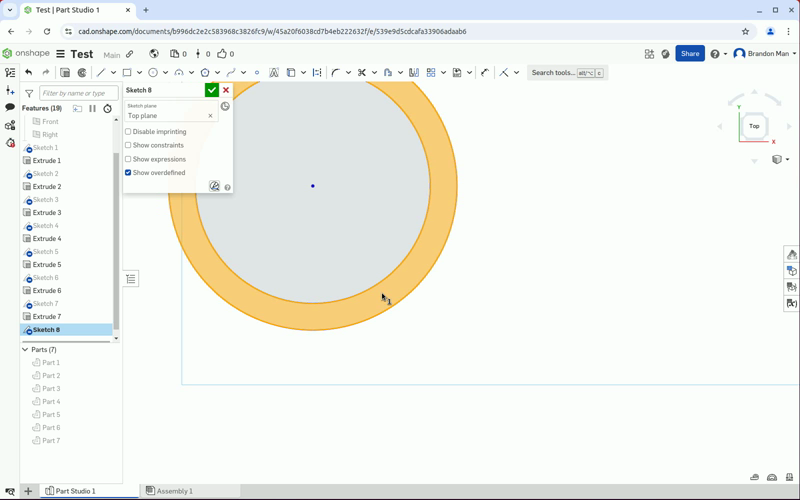
scroll(-6)
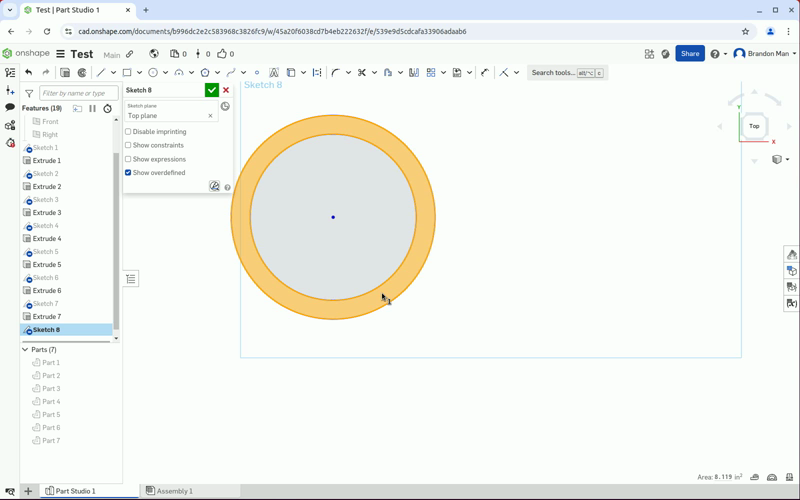
scroll(-6)
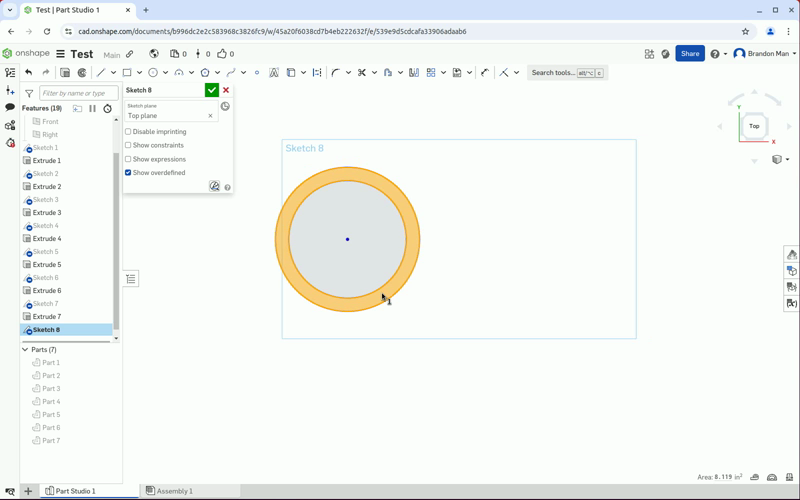
scroll(-6)
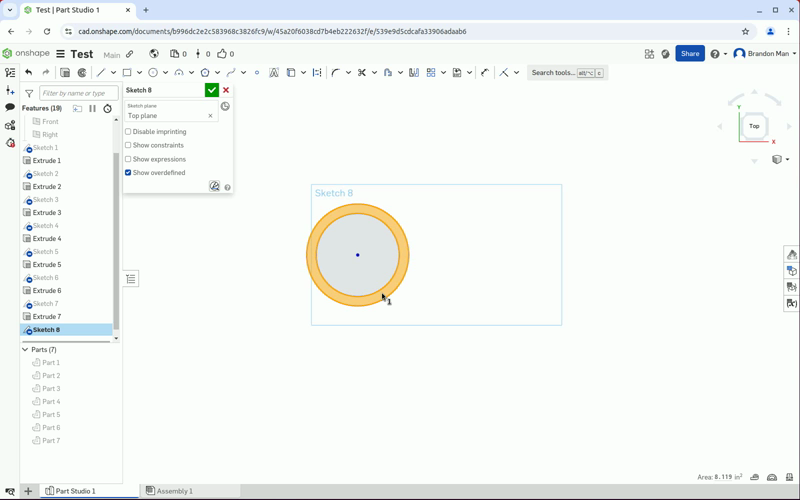
scroll(-6)
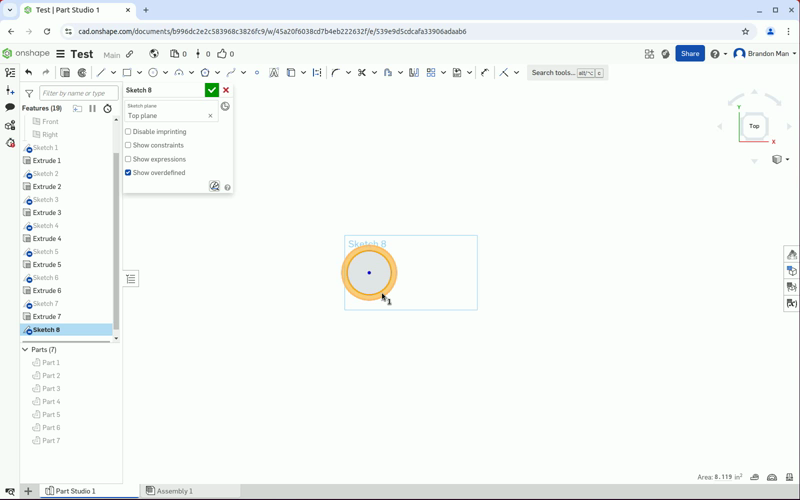
scroll(-6)
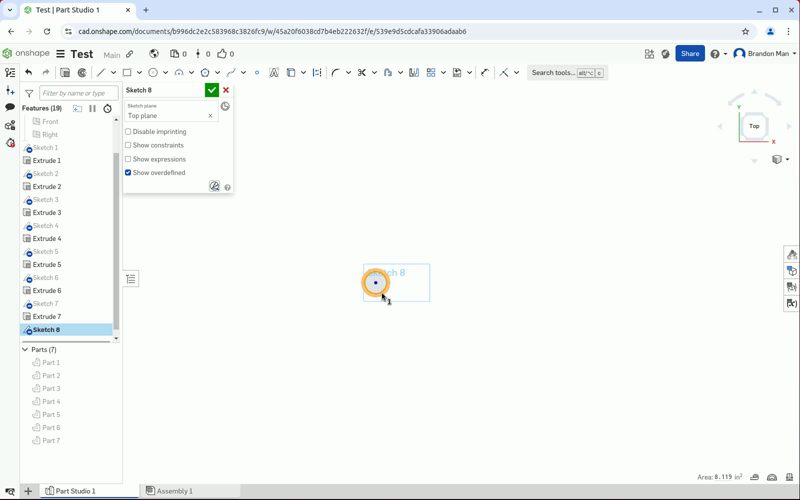
mouse_move(73, 352)
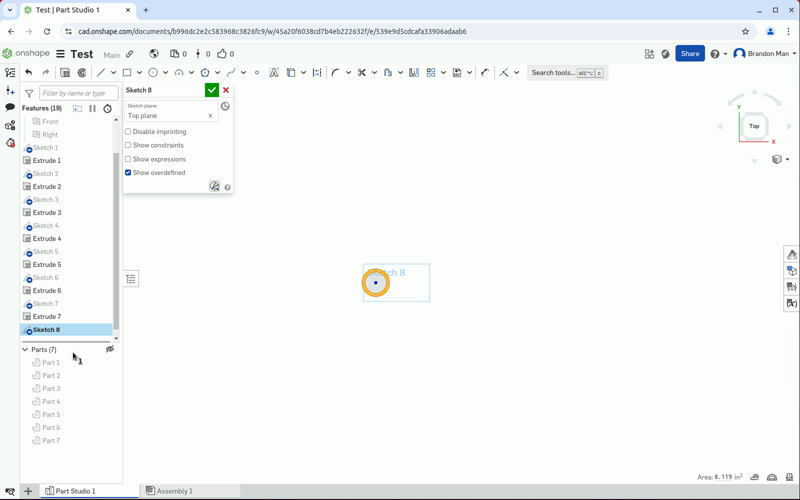
key(shift+y)
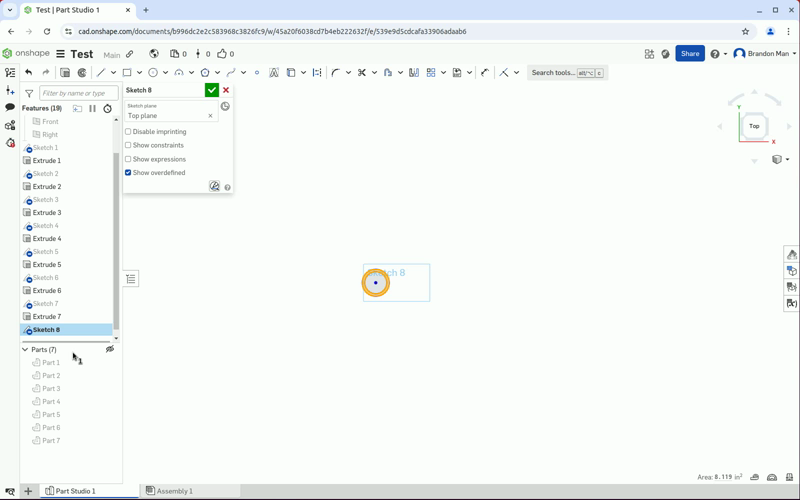
key(shift+e)
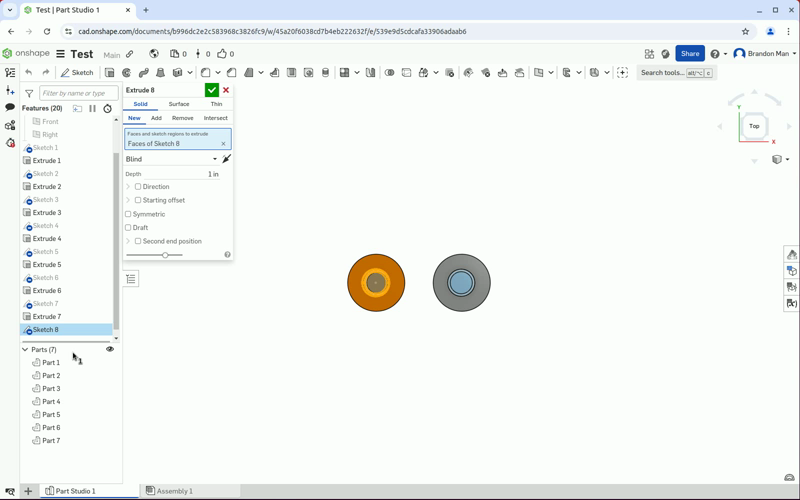
mouse_move(143, 106)
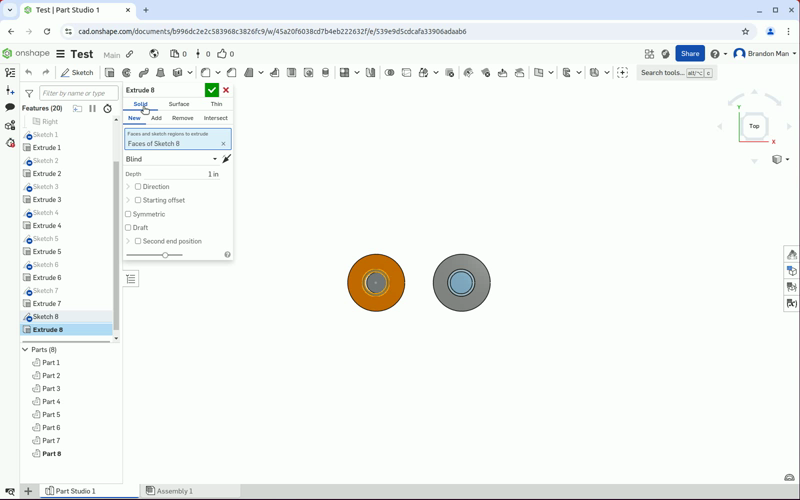
click(143, 106)
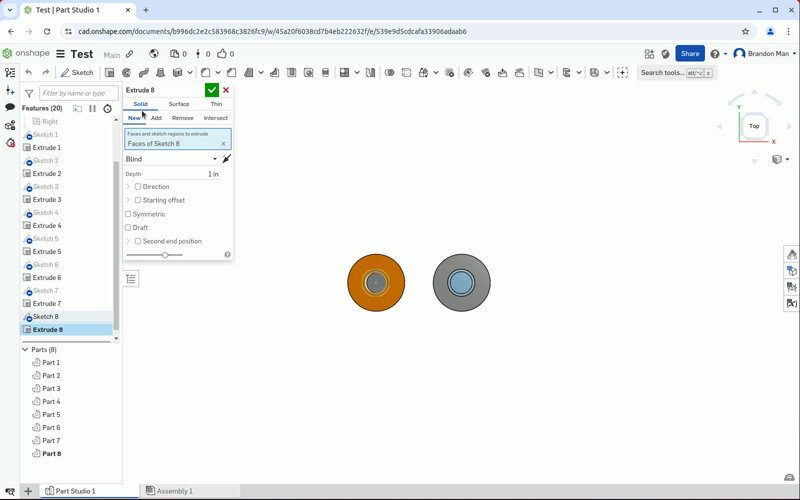
mouse_move(137, 120)
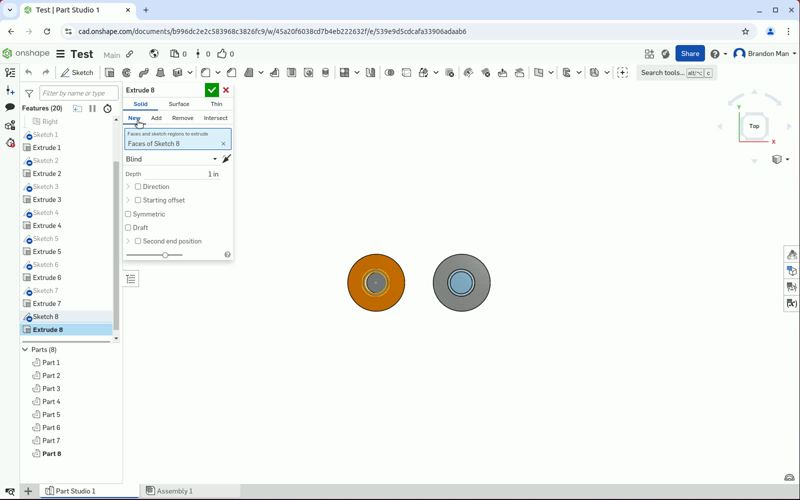
click(137, 120)
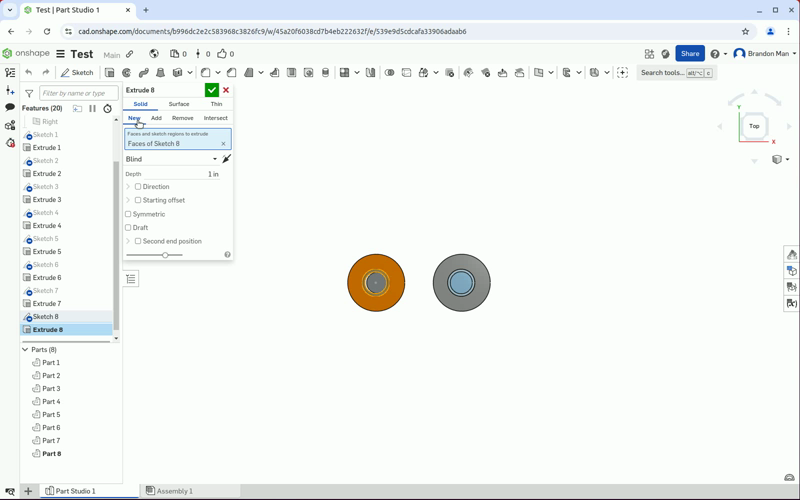
key(tab, 4)
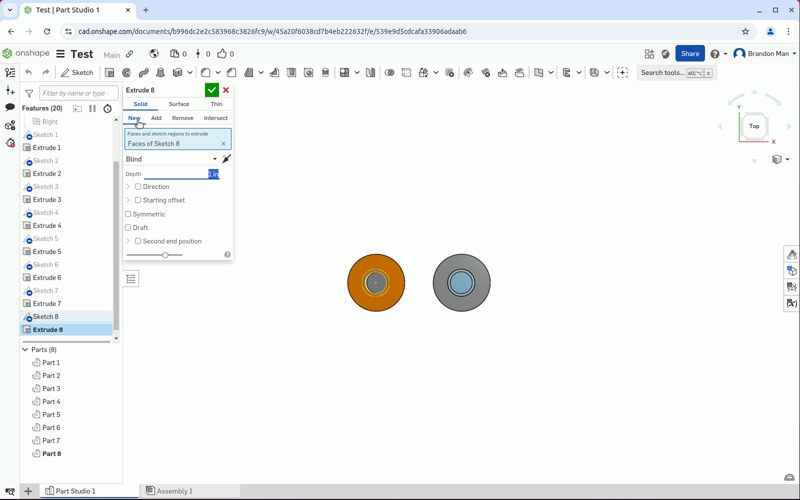
text(-1.685)
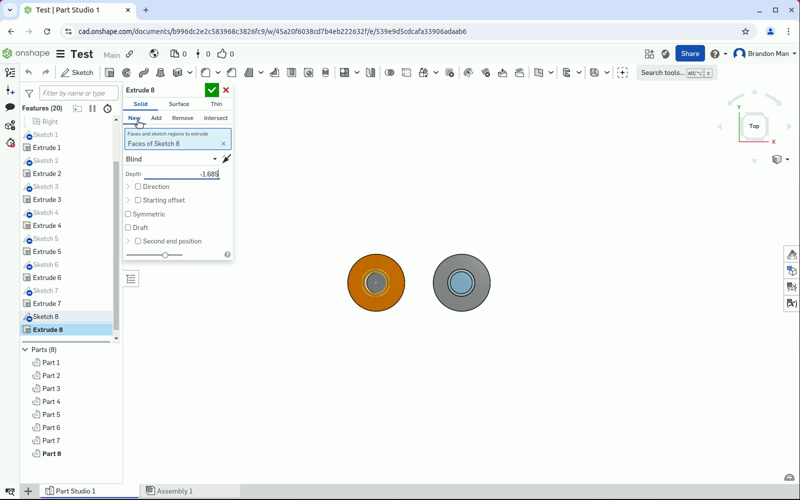
key(enter)
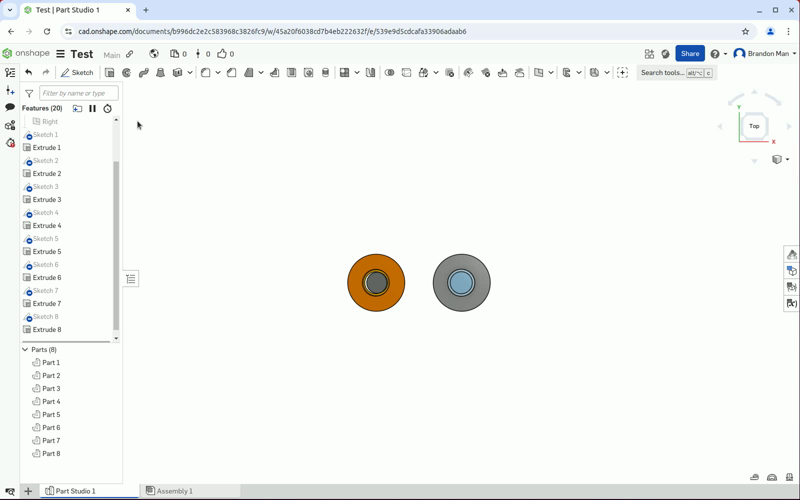
key(shift+h)
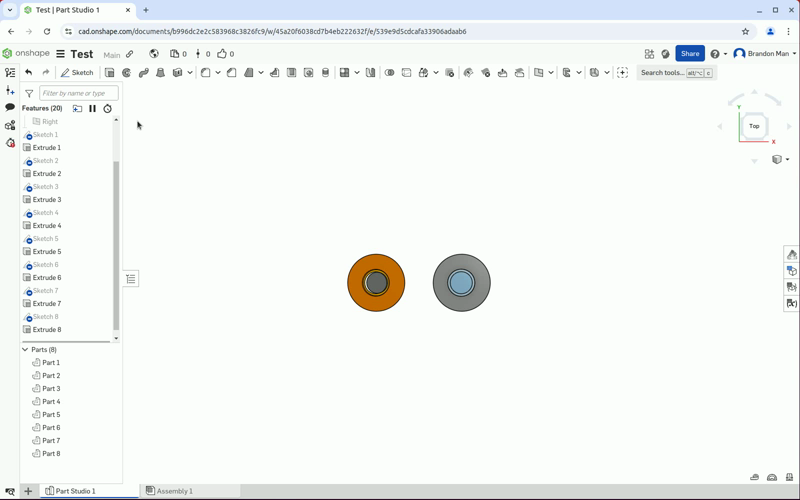
key(shift+h)
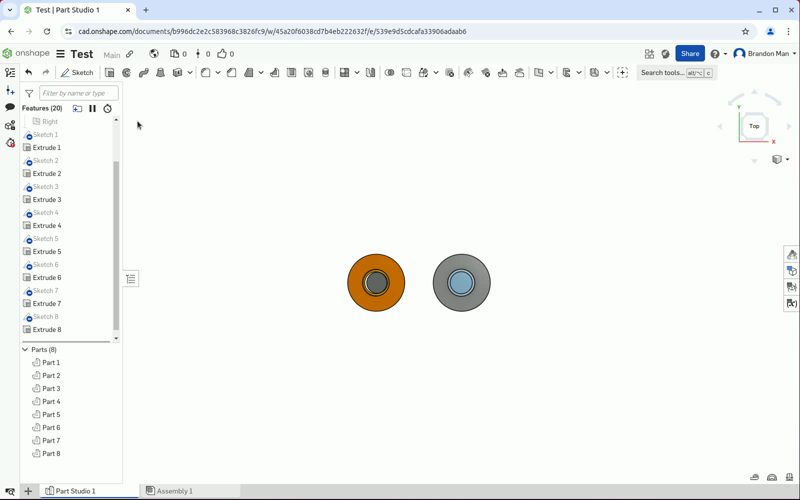
mouse_move(69, 137)
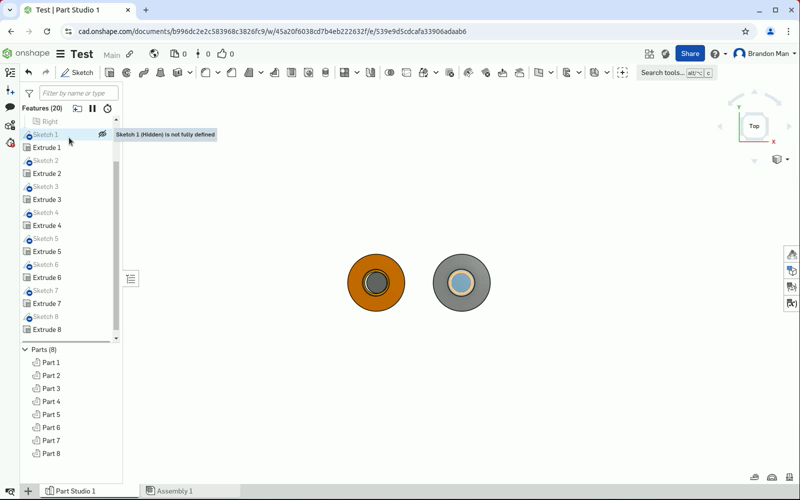
click(69, 137)
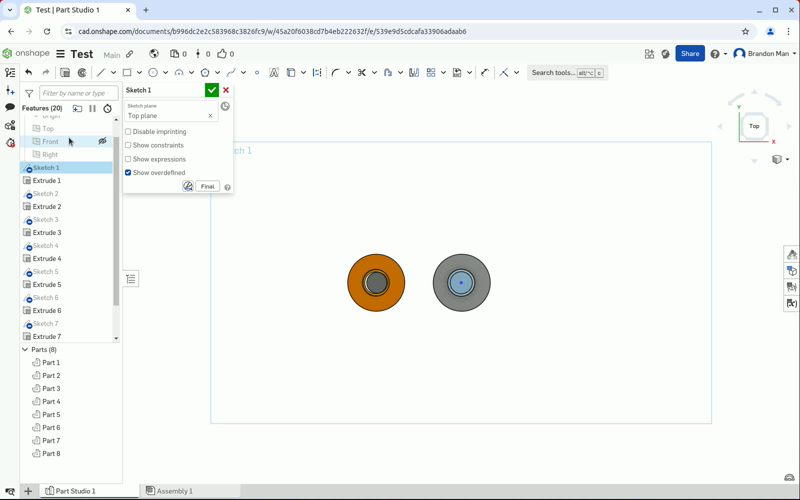
mouse_move(229, 92)
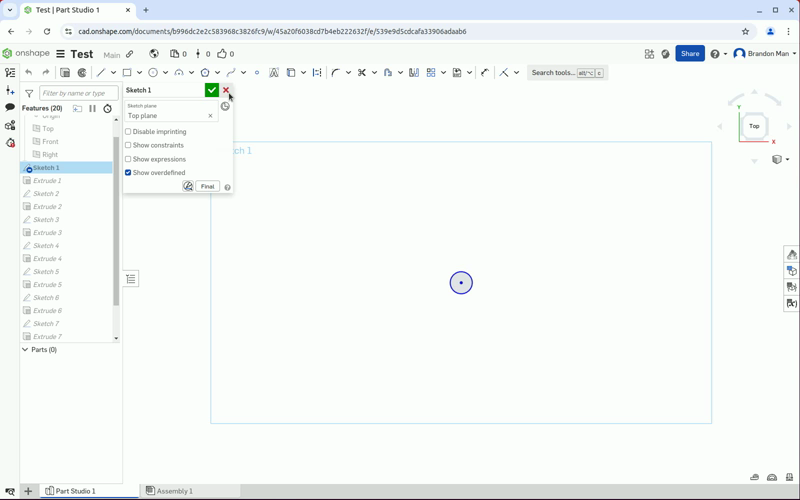
click(229, 92)
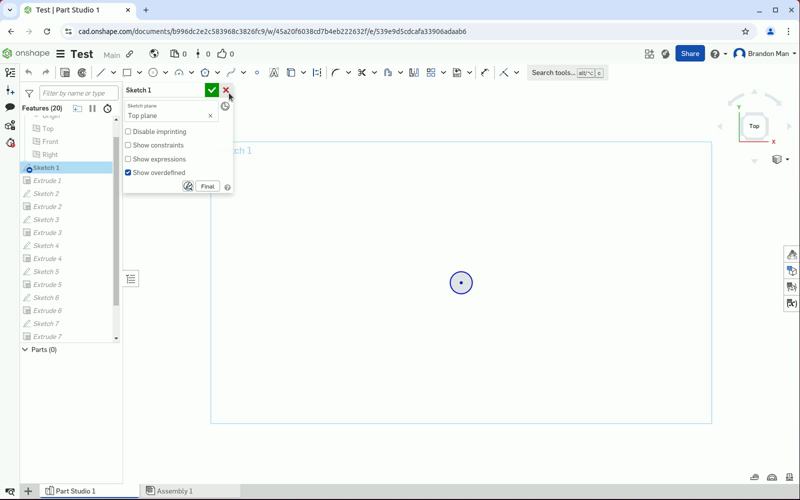
key(shift+s)
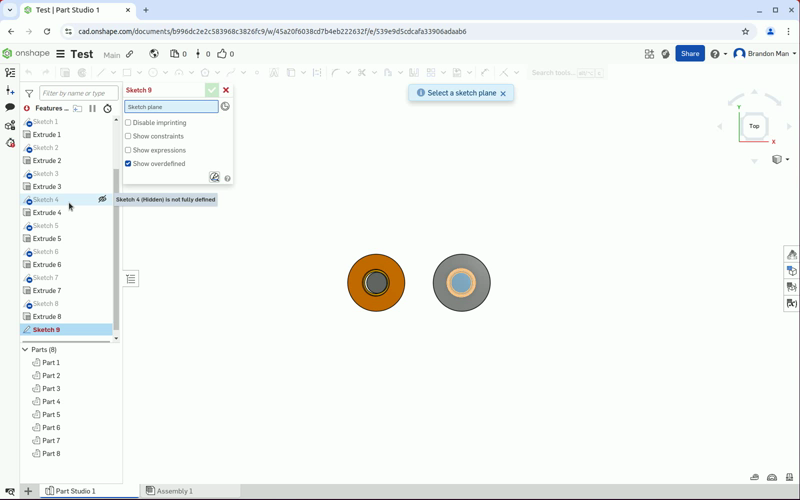
scroll(3)
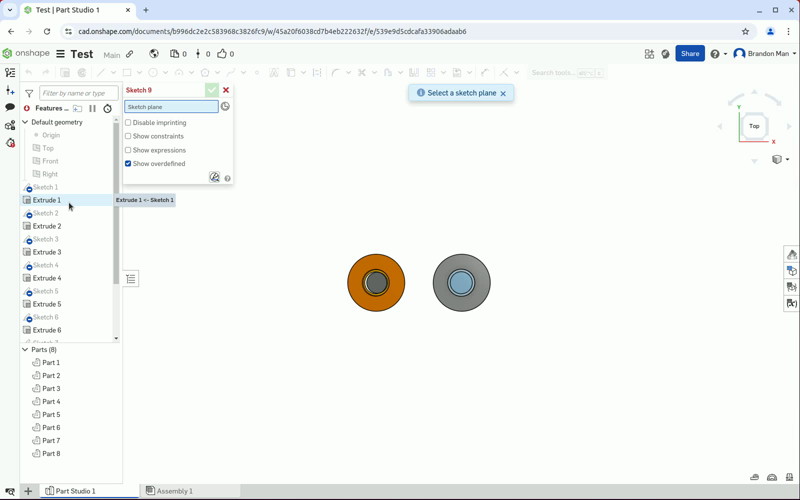
mouse_move(69, 150)
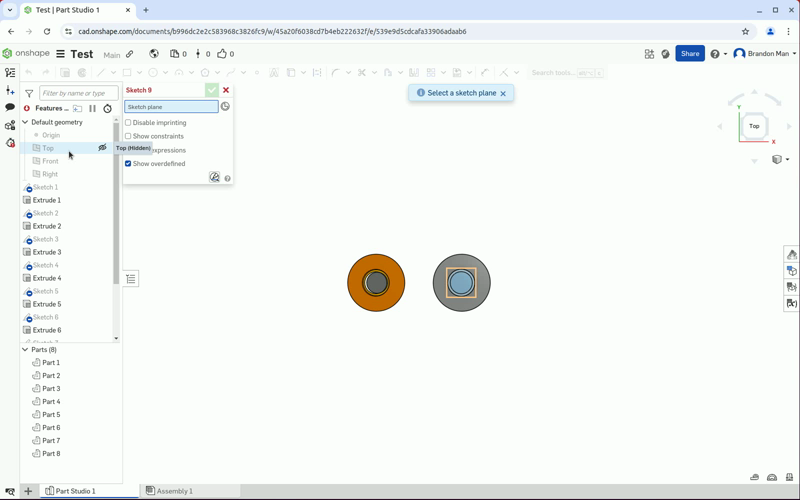
click(69, 150)
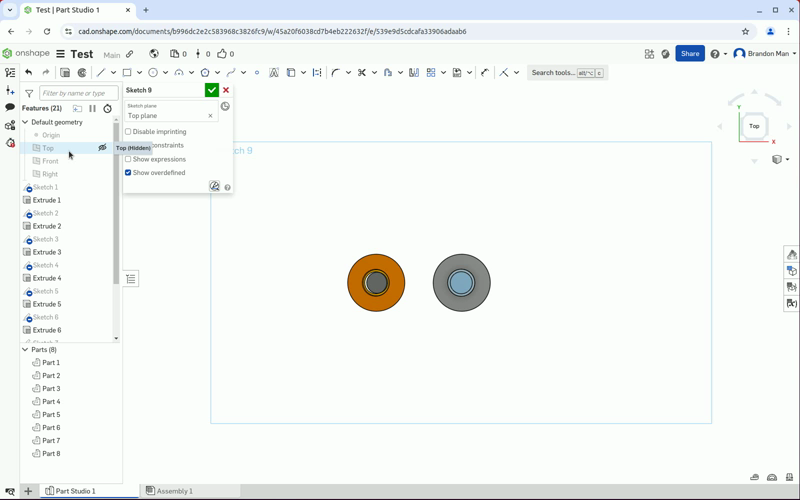
mouse_move(73, 352)
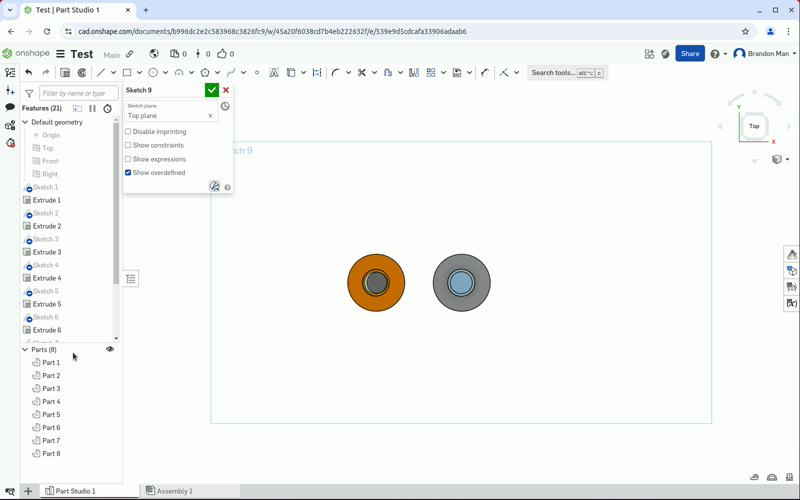
key(y)
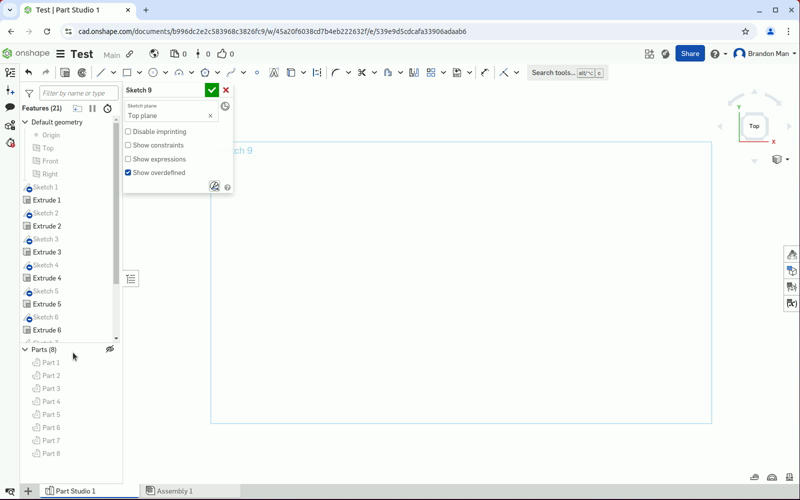
key(c)
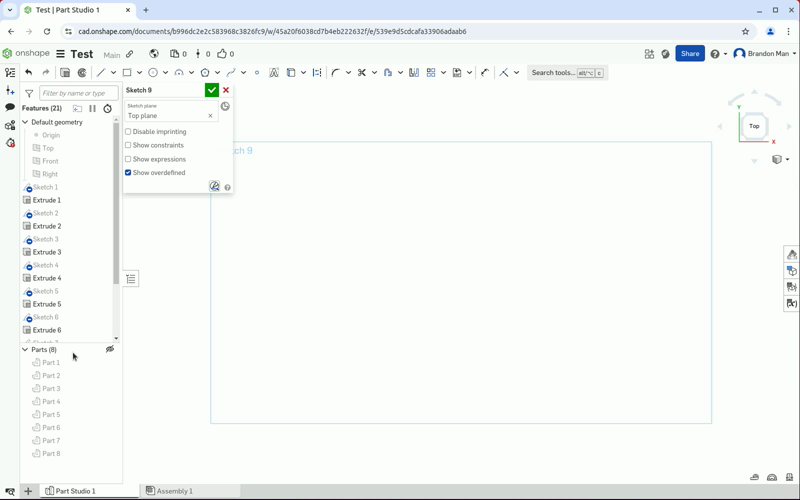
key_down(shift)
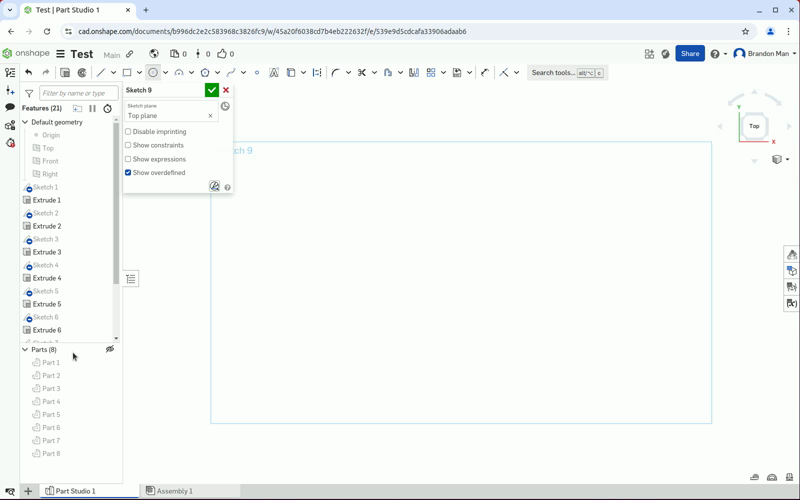
mouse_move(375, 282)
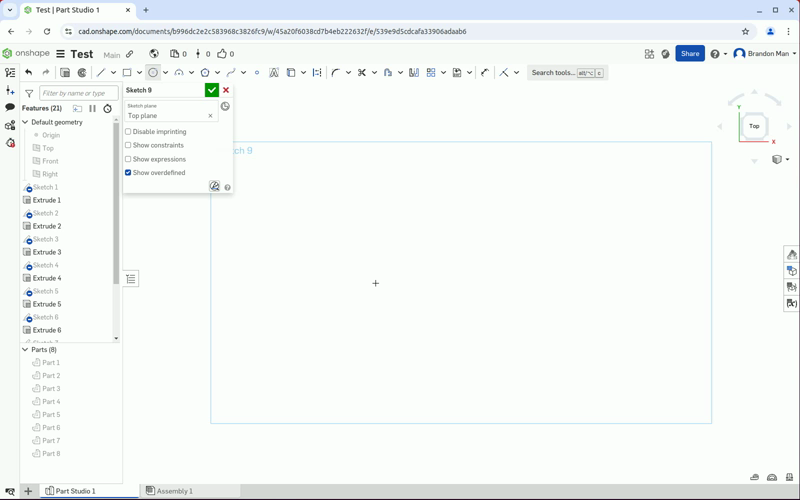
click(375, 282)
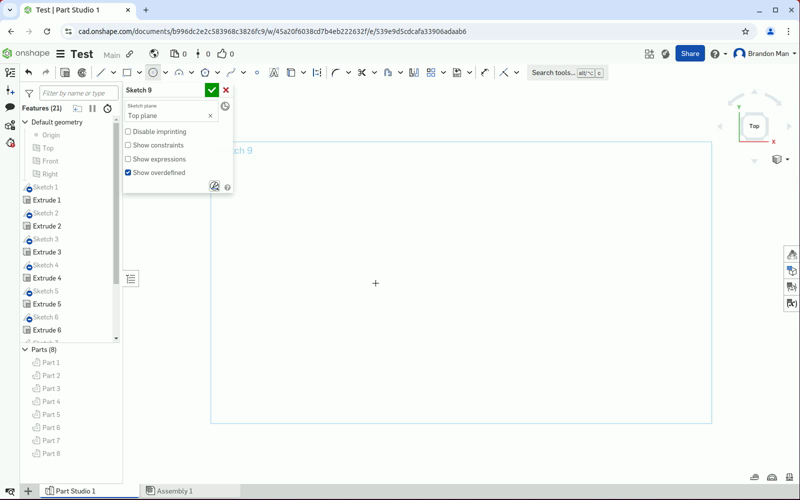
key_up(shift)
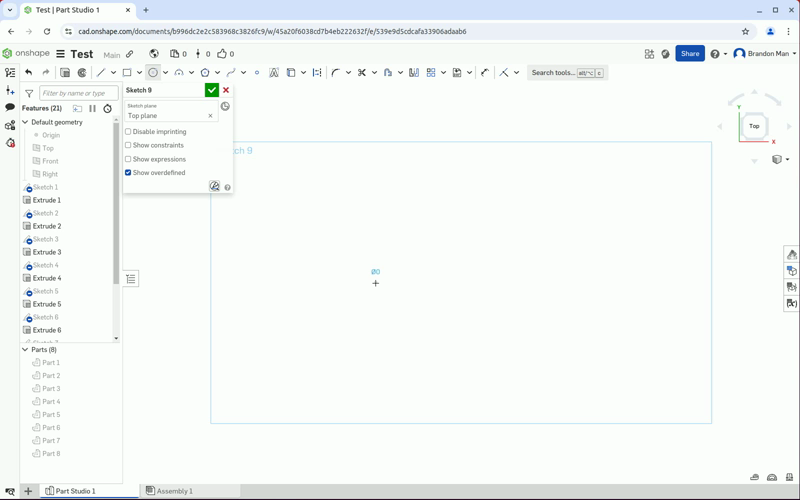
mouse_move(389, 282)
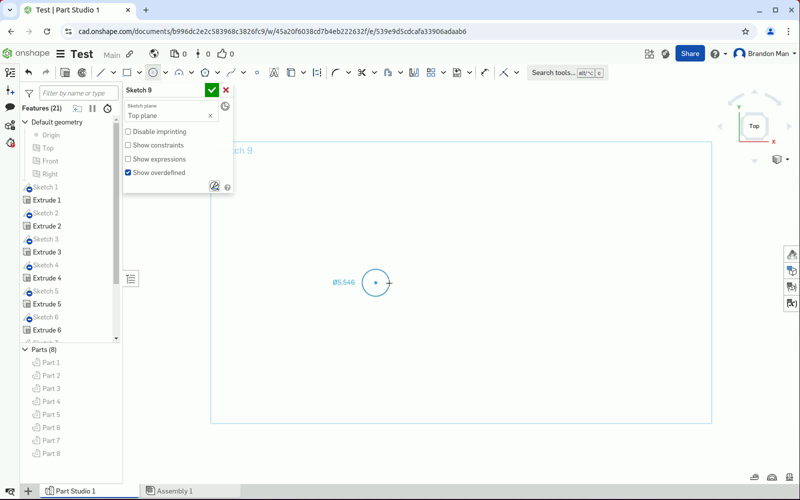
click(389, 282)
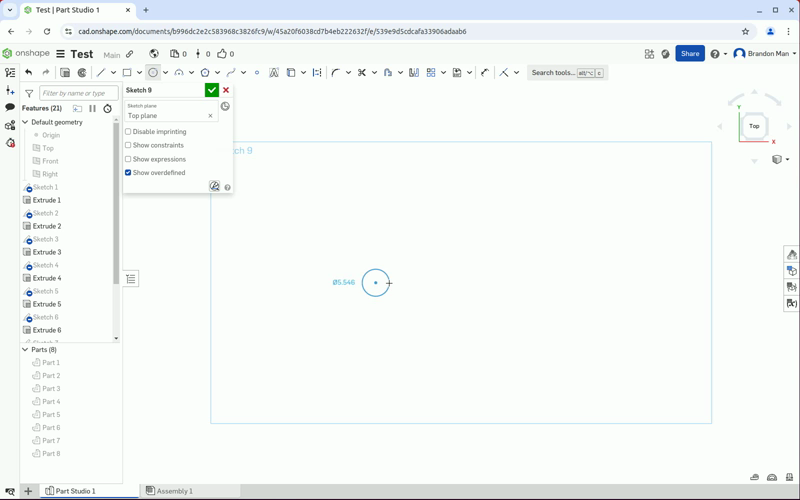
key(esc)
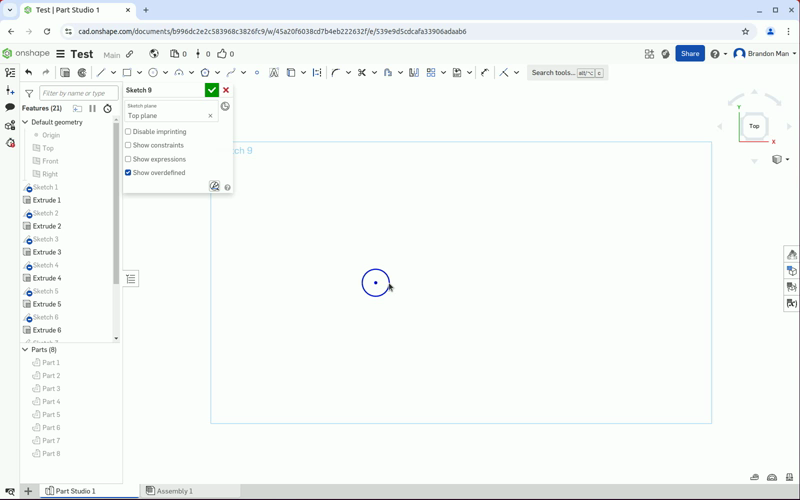
key(c)
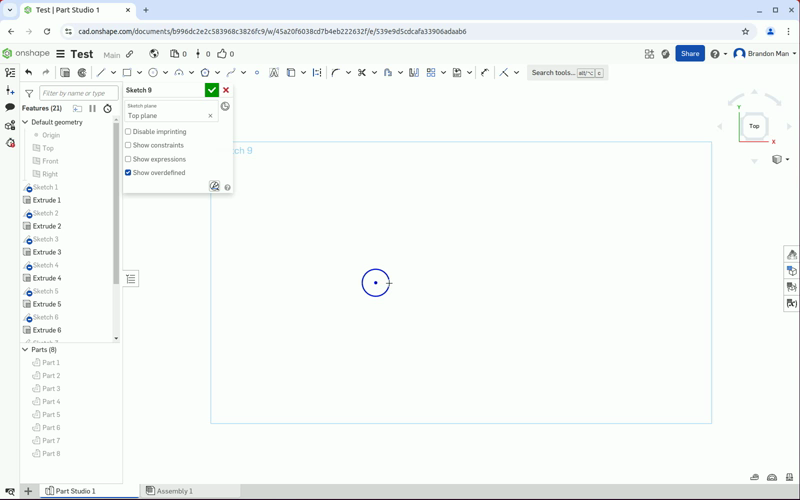
key_down(shift)
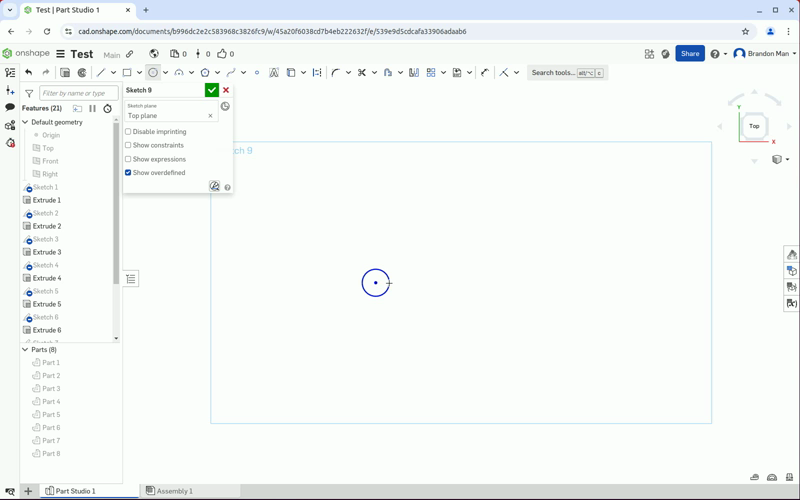
mouse_move(375, 282)
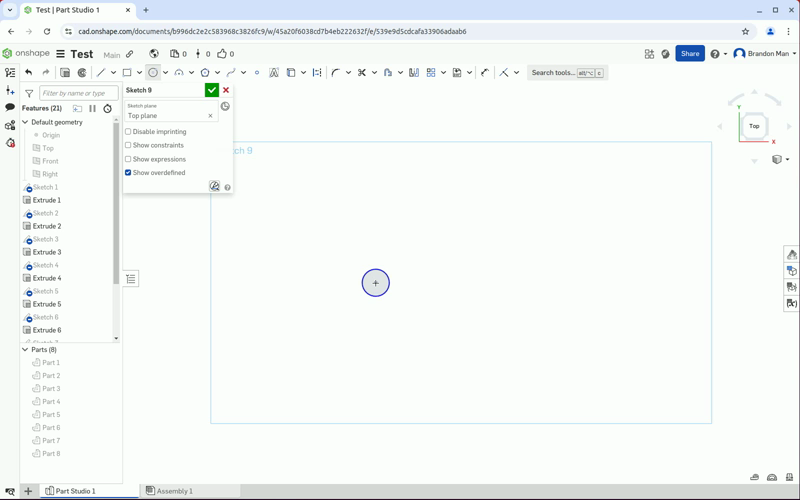
click(375, 282)
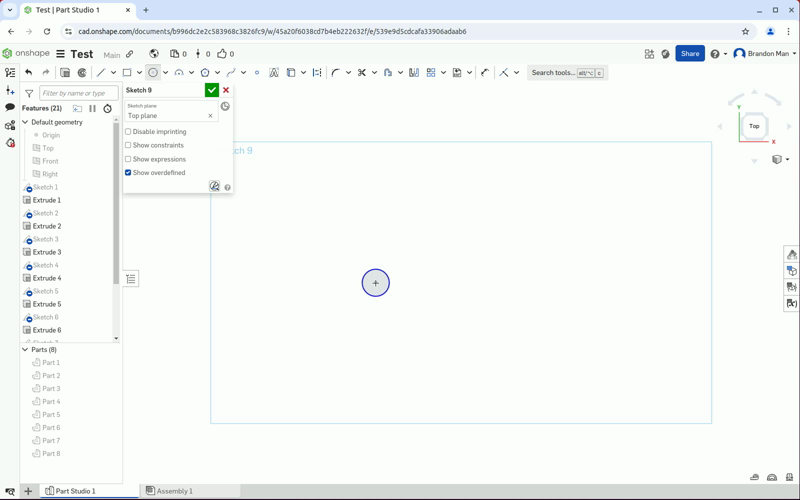
key_up(shift)
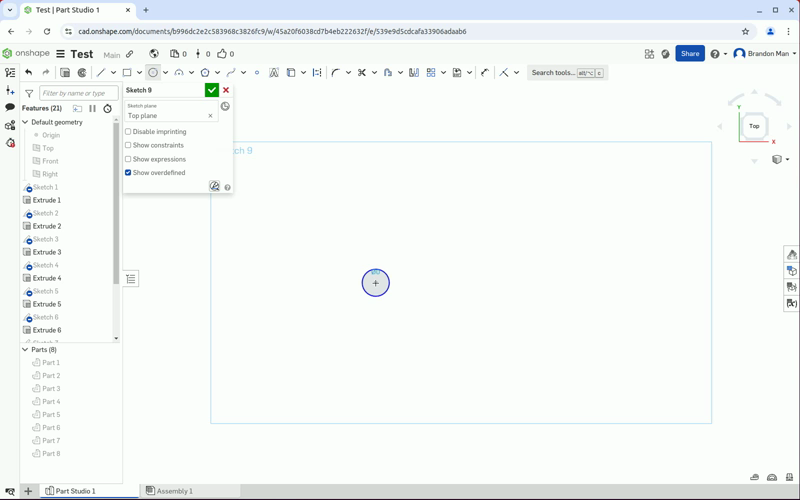
mouse_move(386, 282)
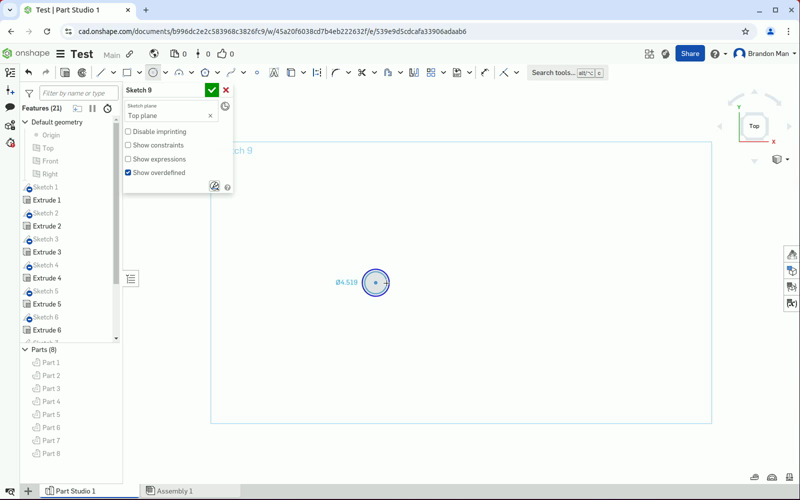
scroll(6)
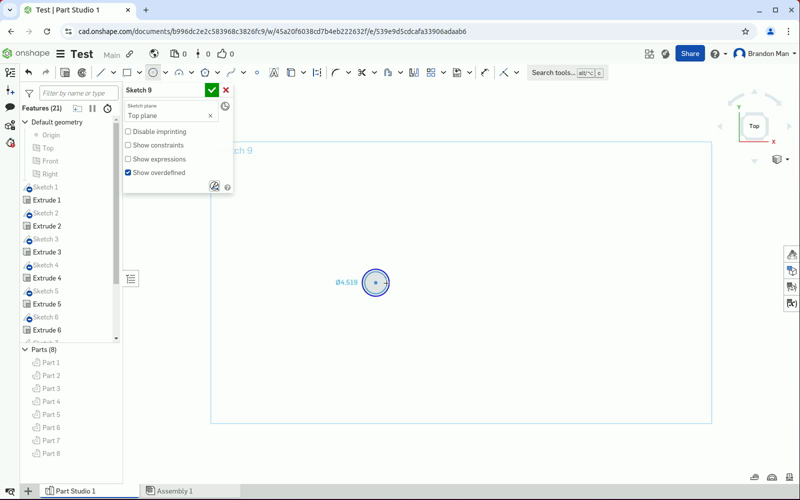
scroll(6)
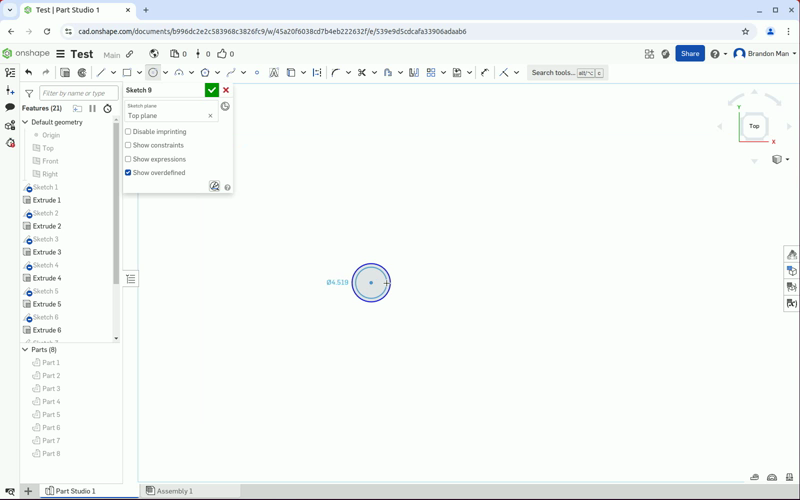
scroll(6)
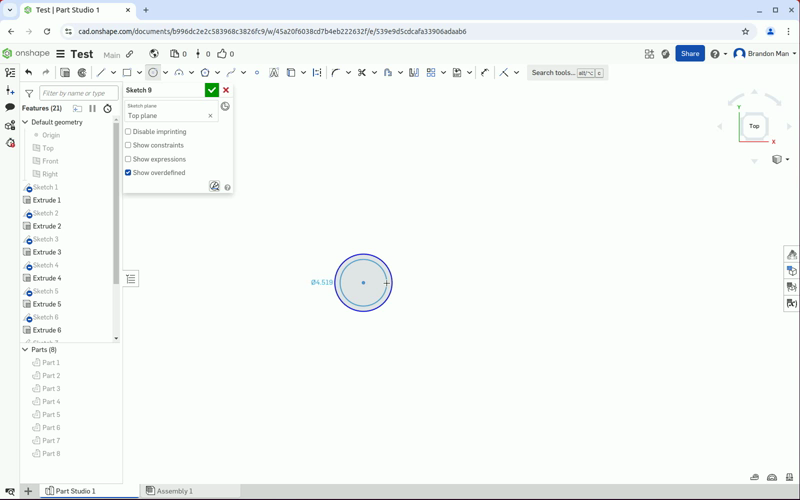
scroll(6)
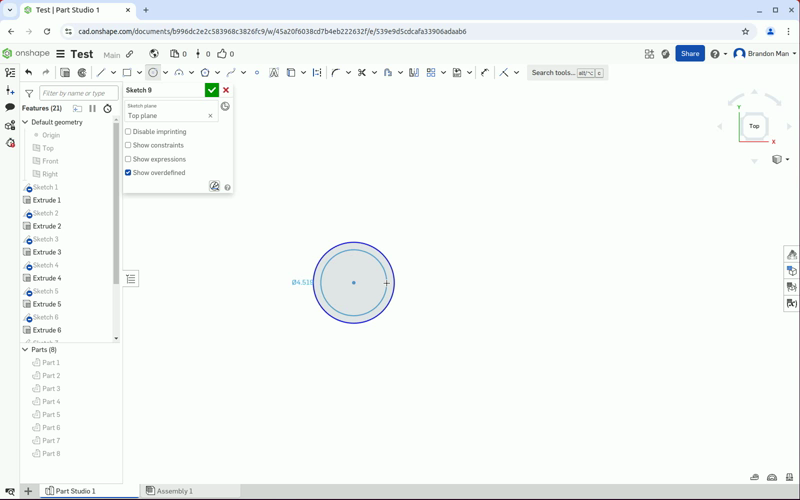
scroll(6)
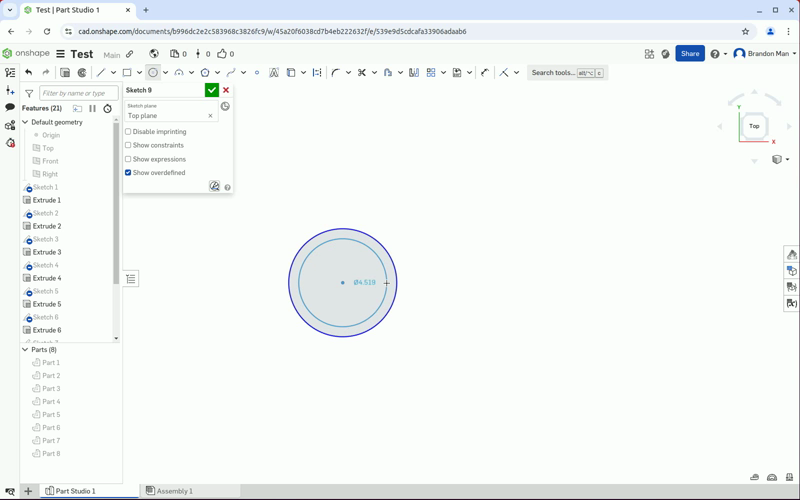
scroll(6)
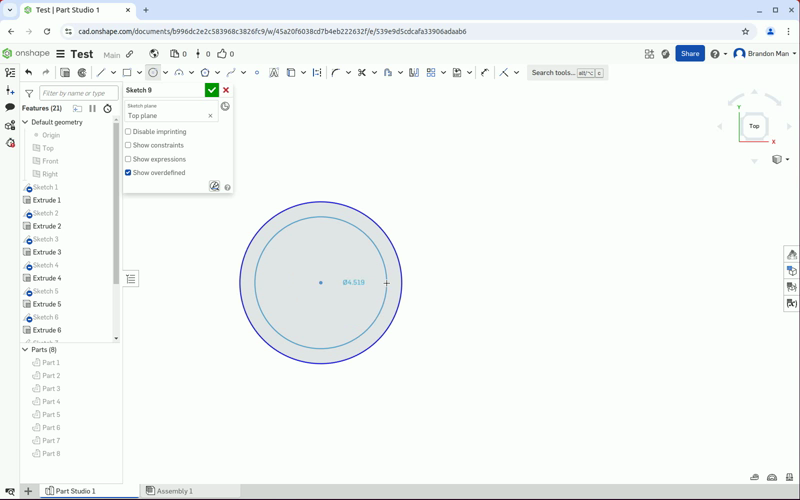
scroll(6)
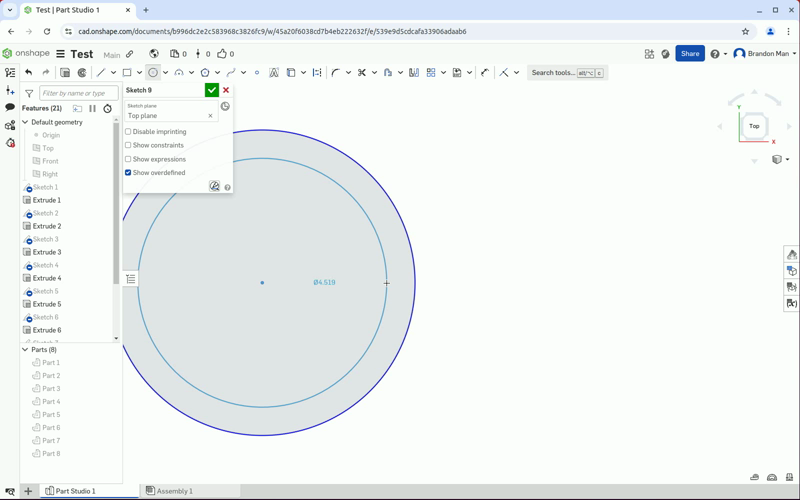
click(386, 282)
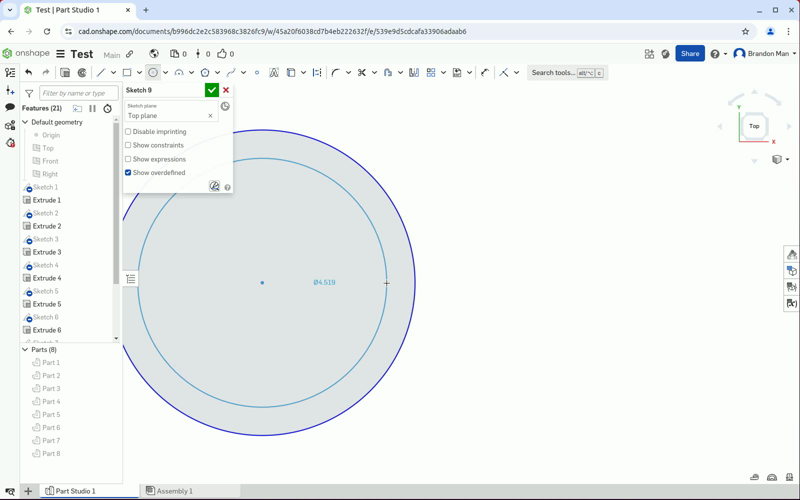
scroll(-6)
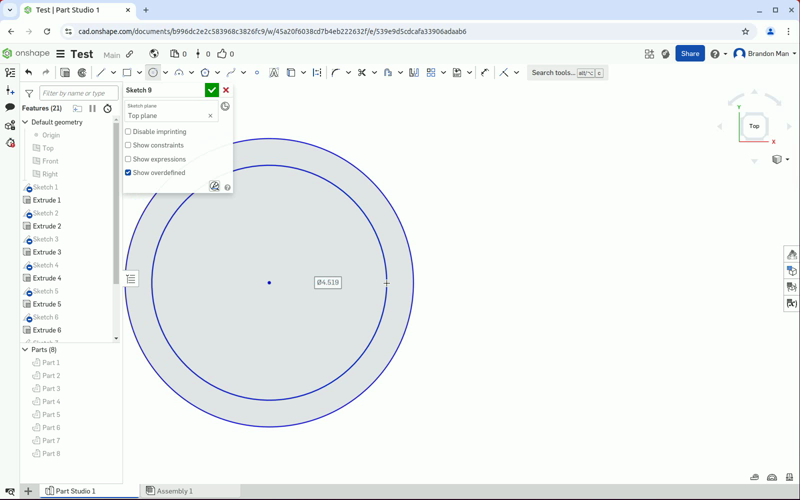
scroll(-6)
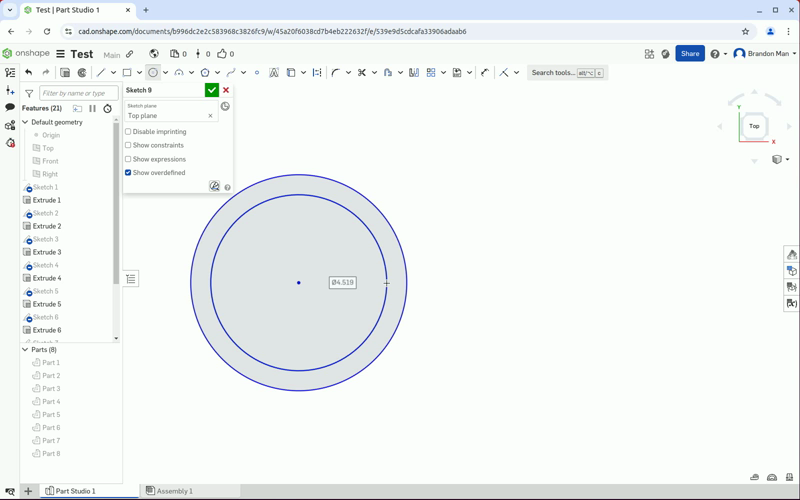
scroll(-6)
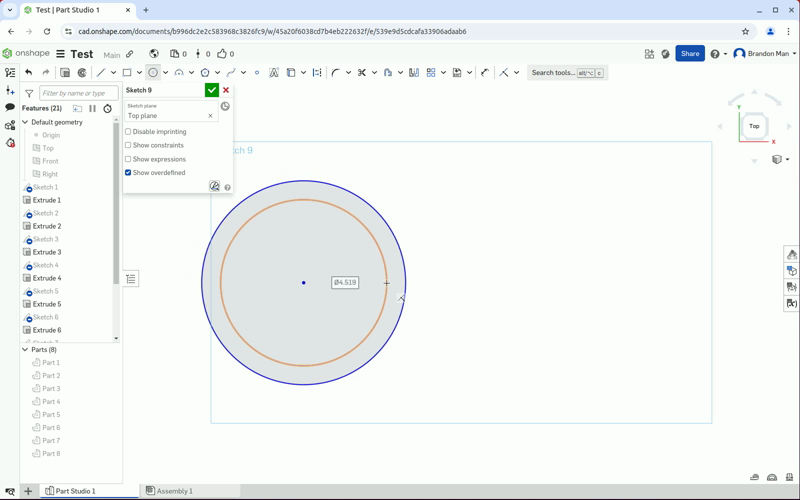
scroll(-6)
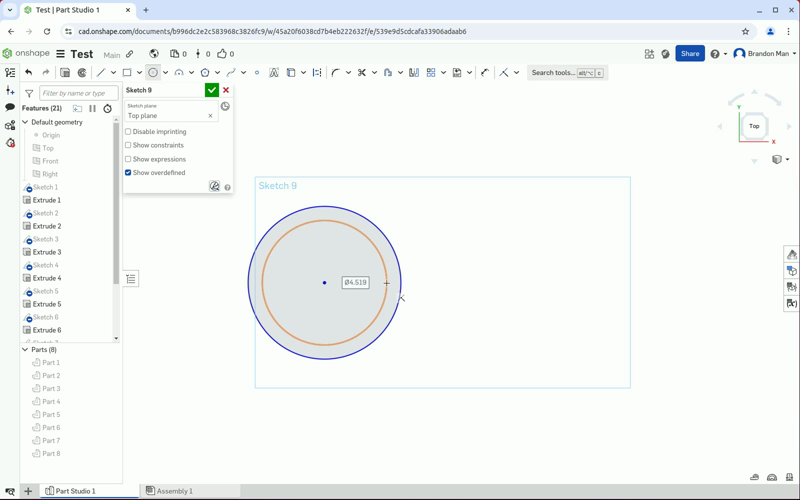
scroll(-6)
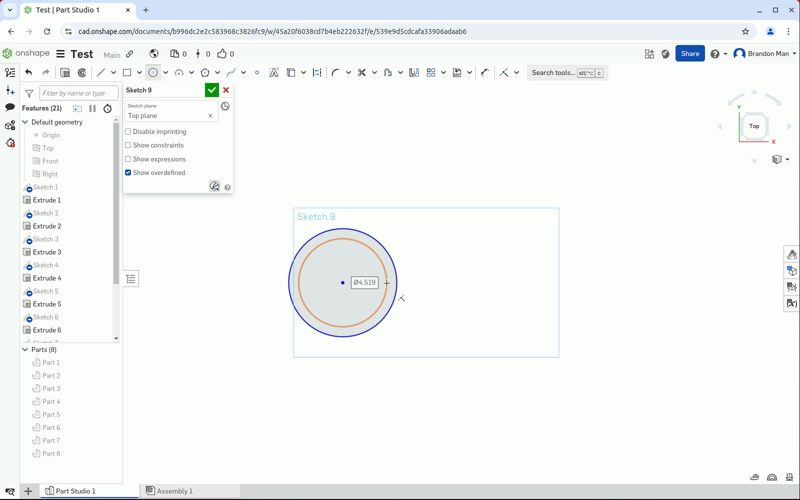
scroll(-6)
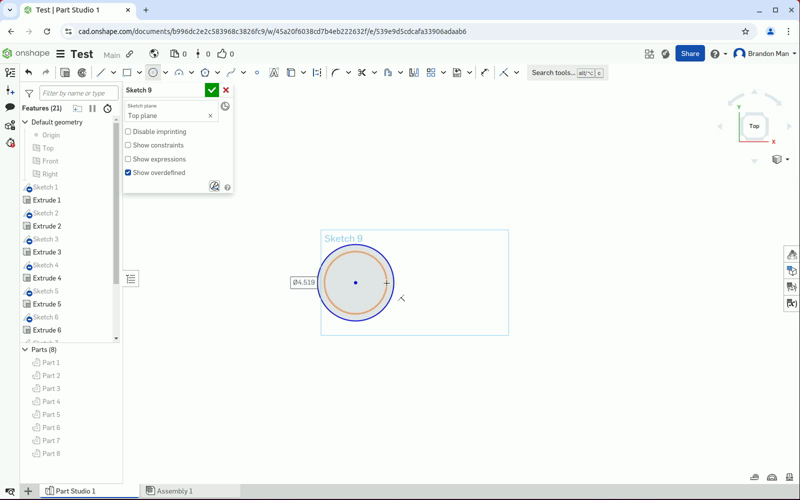
scroll(-6)
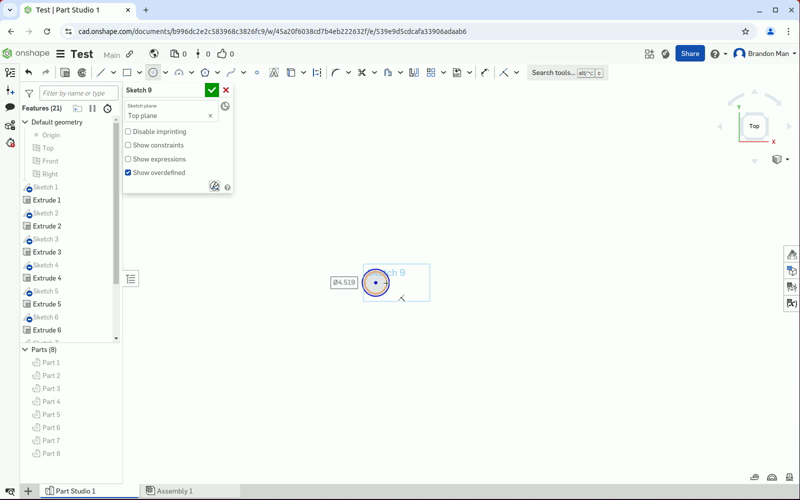
key(esc)
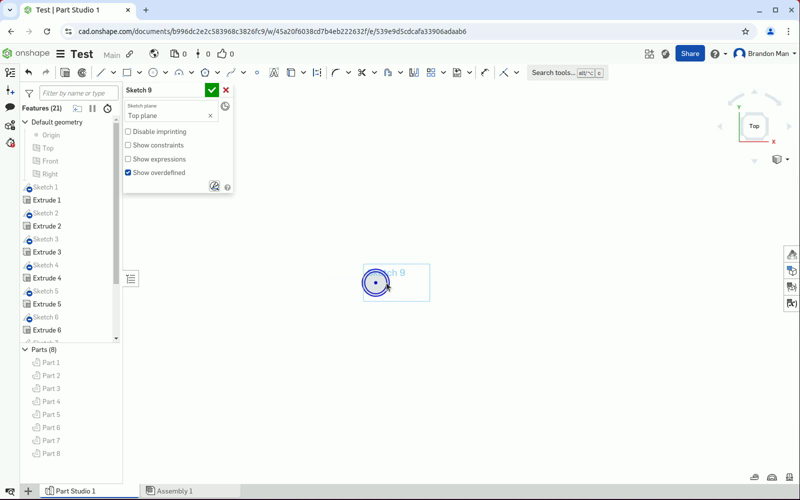
mouse_move(388, 285)
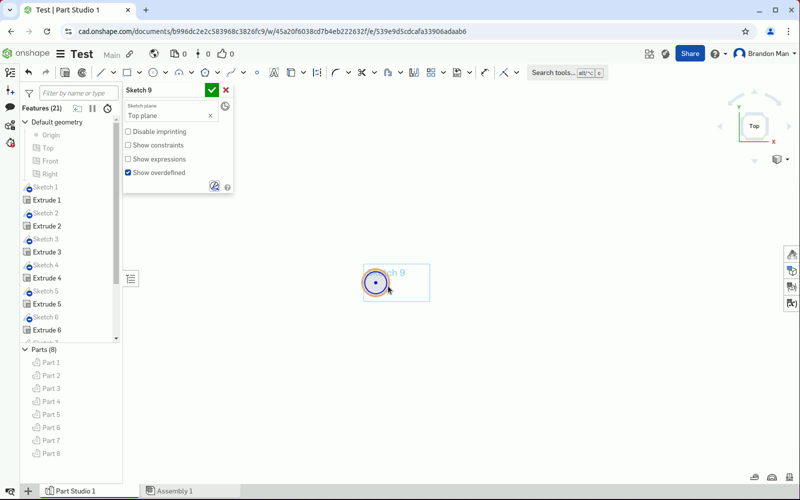
scroll(6)
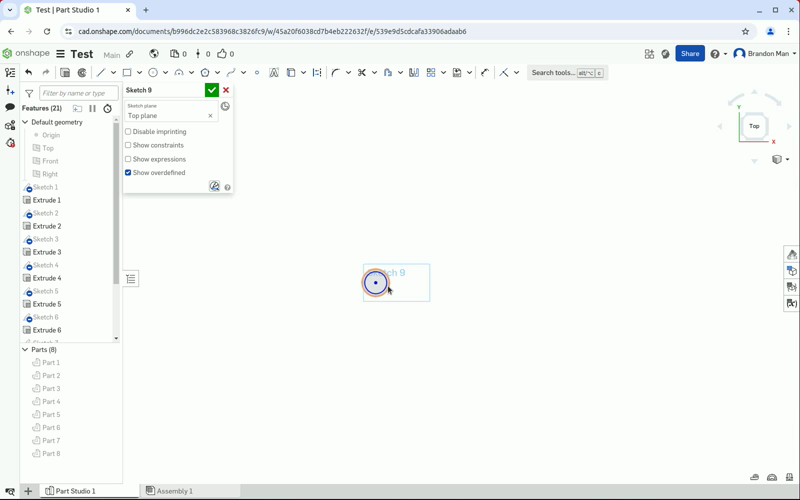
scroll(6)
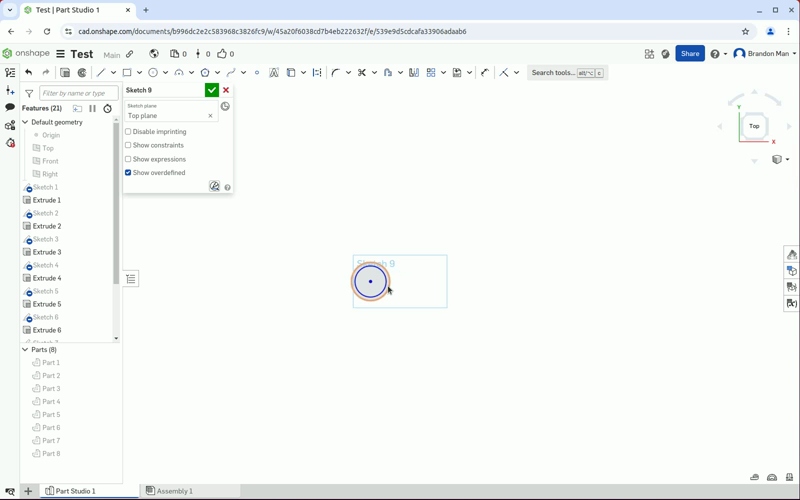
scroll(6)
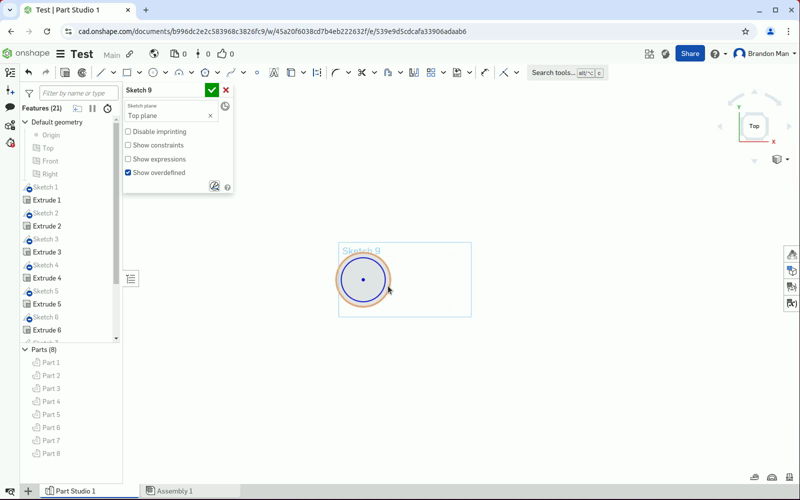
scroll(6)
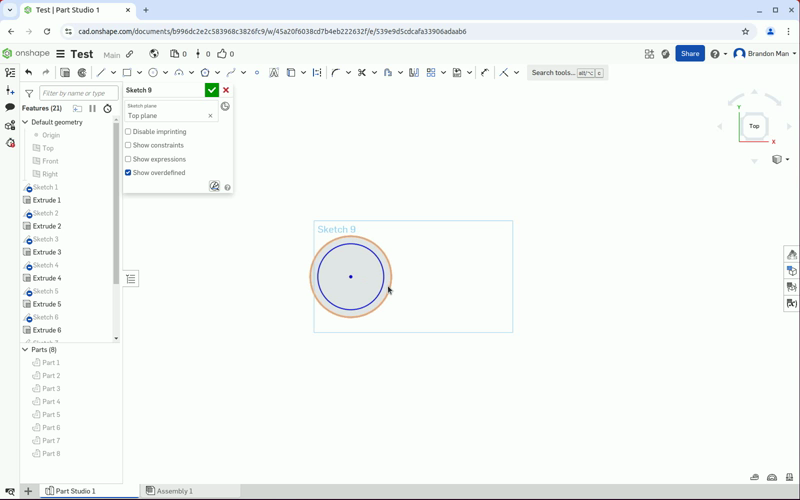
scroll(6)
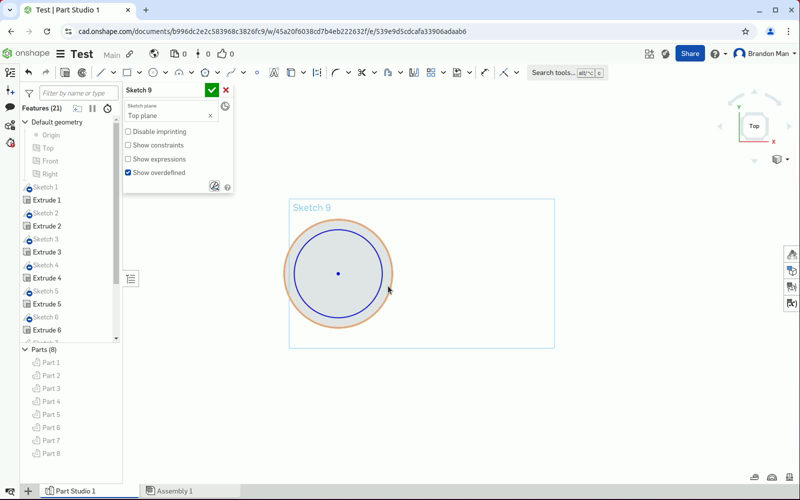
scroll(6)
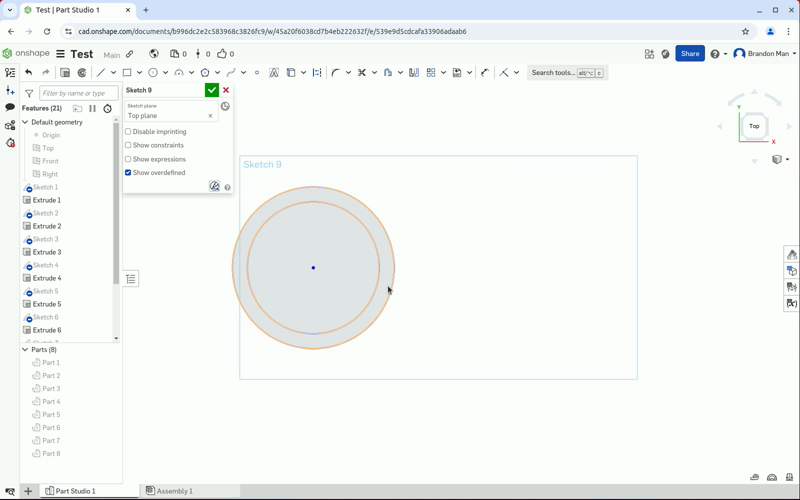
scroll(6)
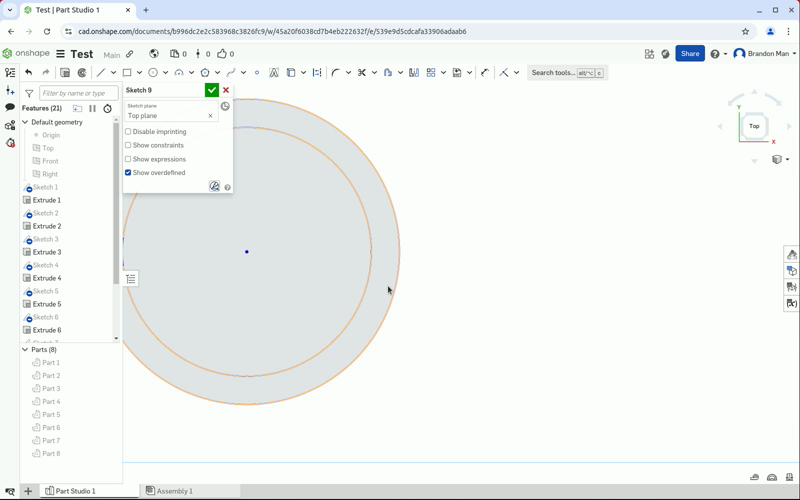
click(388, 285)
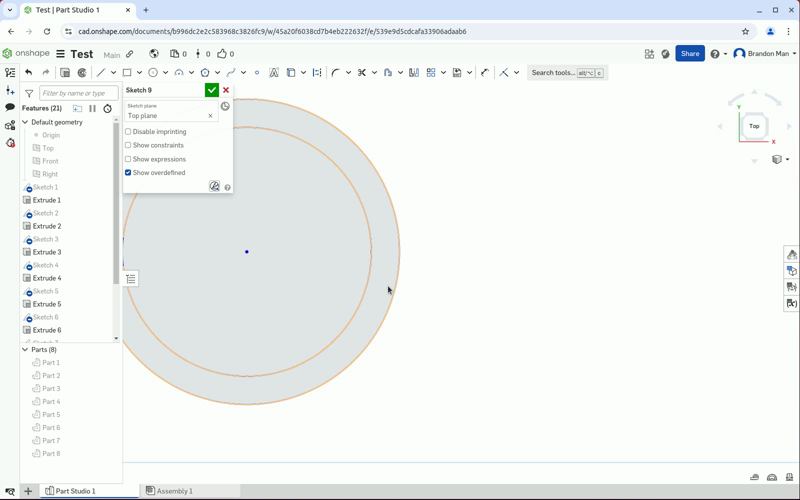
scroll(-6)
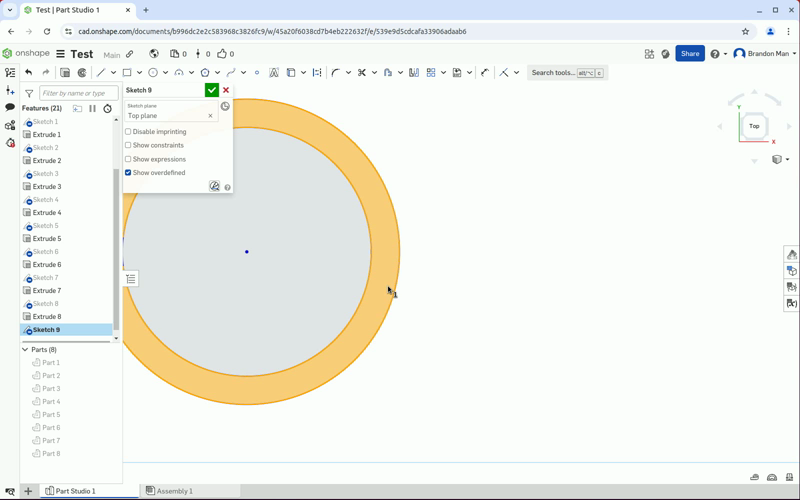
scroll(-6)
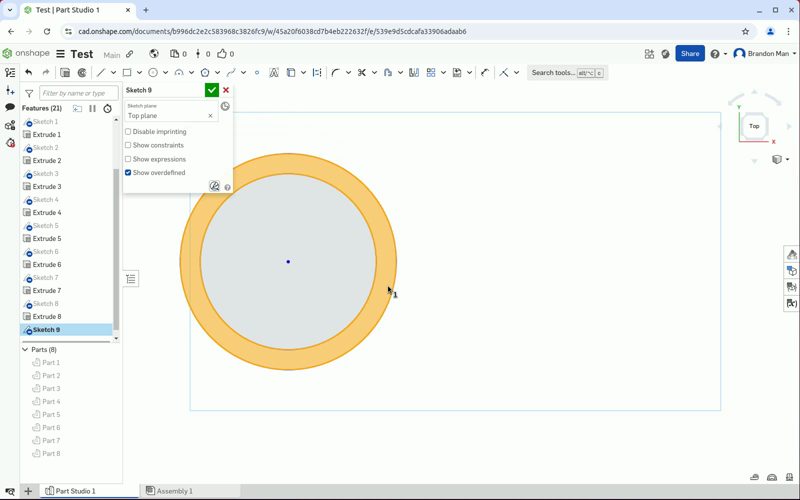
scroll(-6)
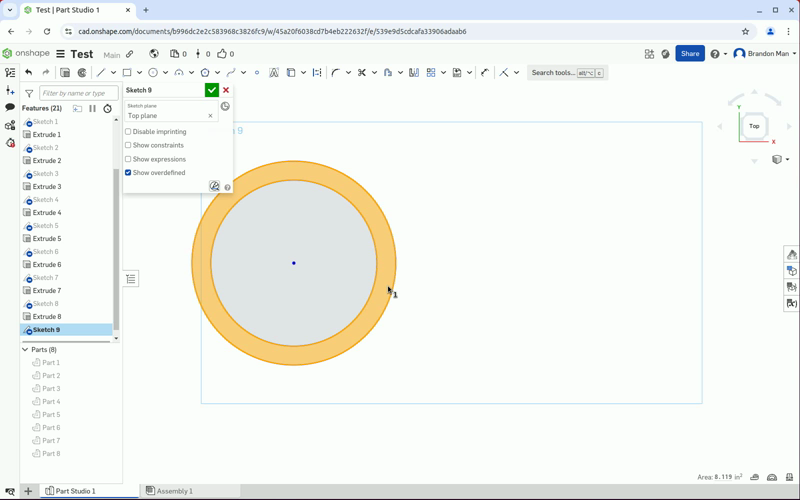
scroll(-6)
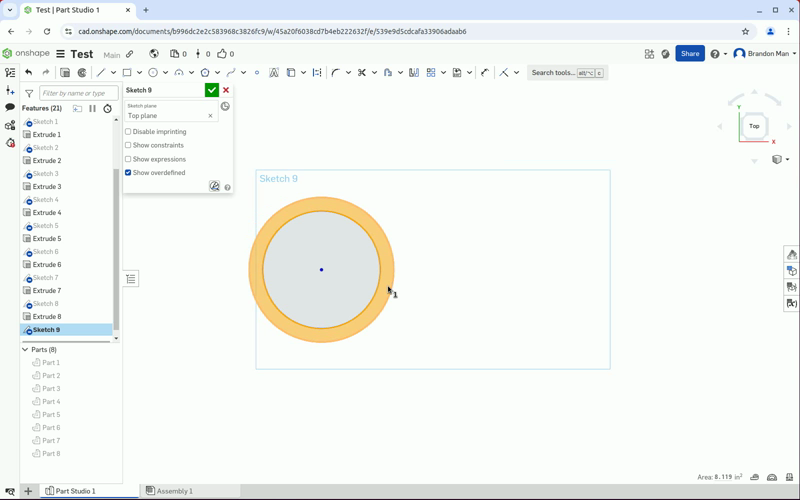
scroll(-6)
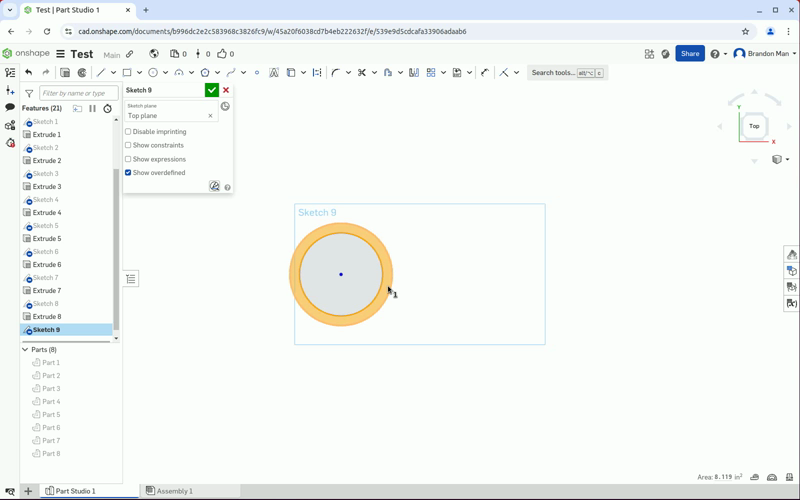
scroll(-6)
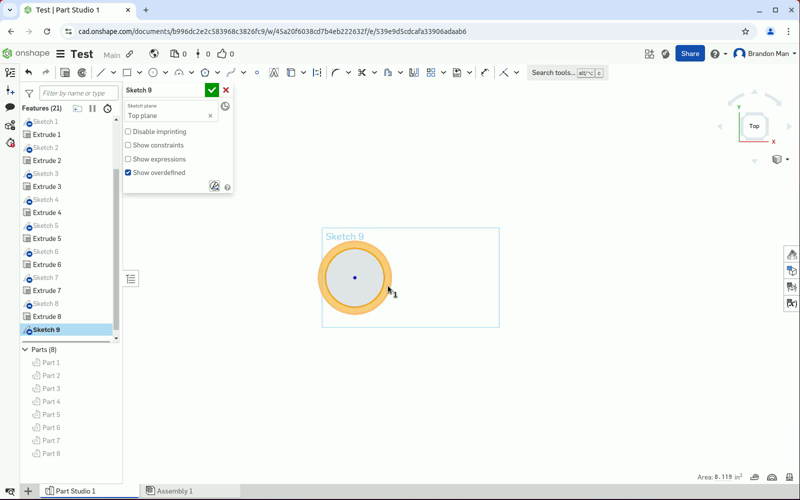
scroll(-6)
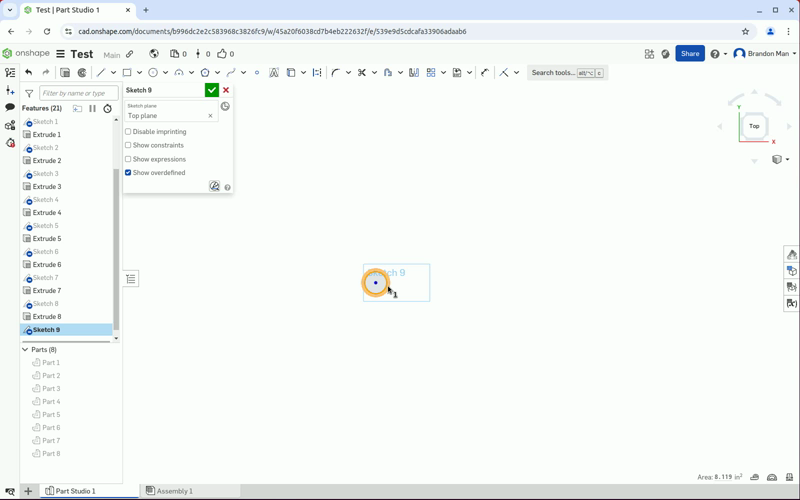
mouse_move(73, 352)
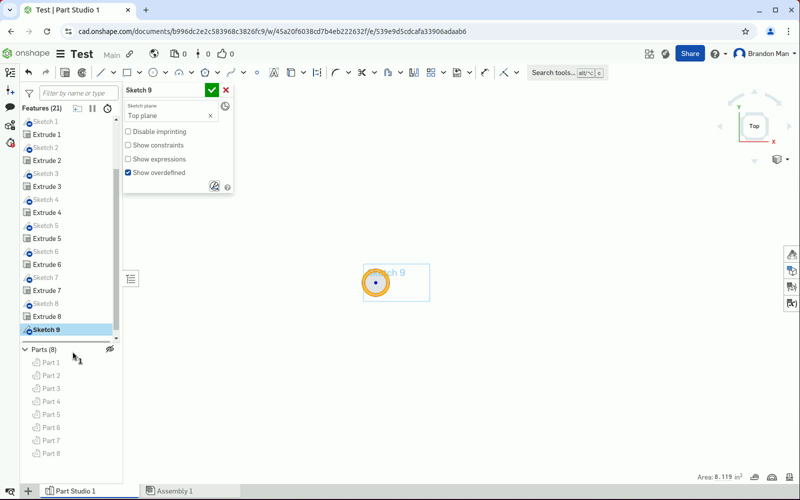
key(shift+y)
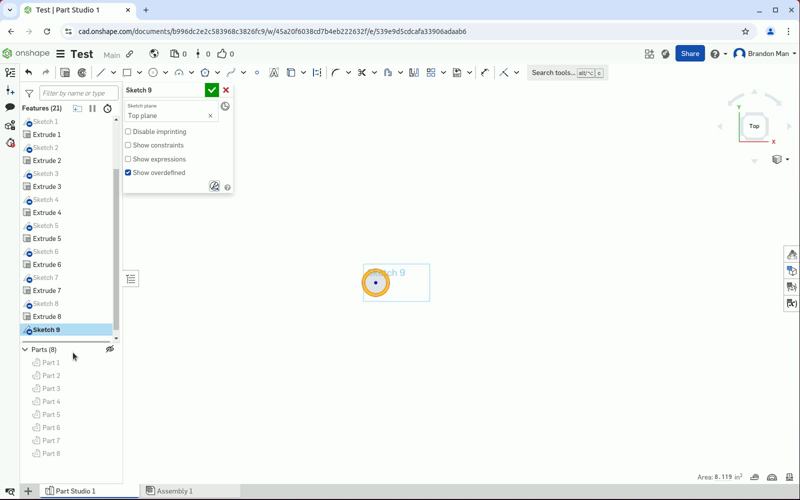
key(shift+e)
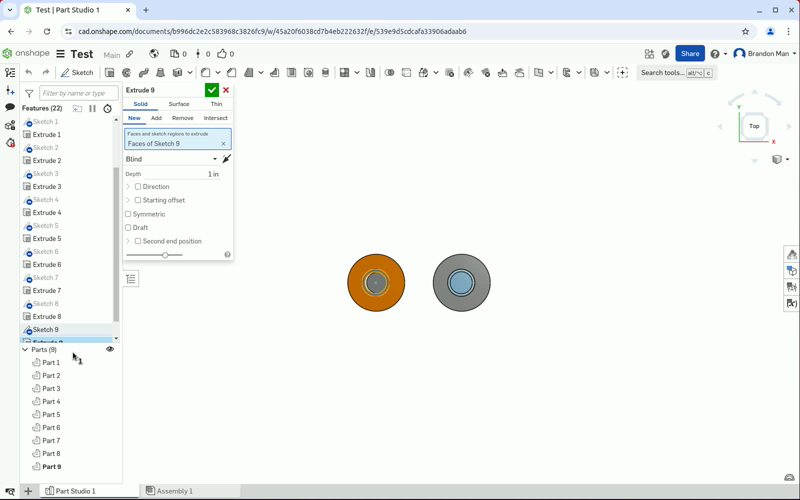
mouse_move(143, 106)
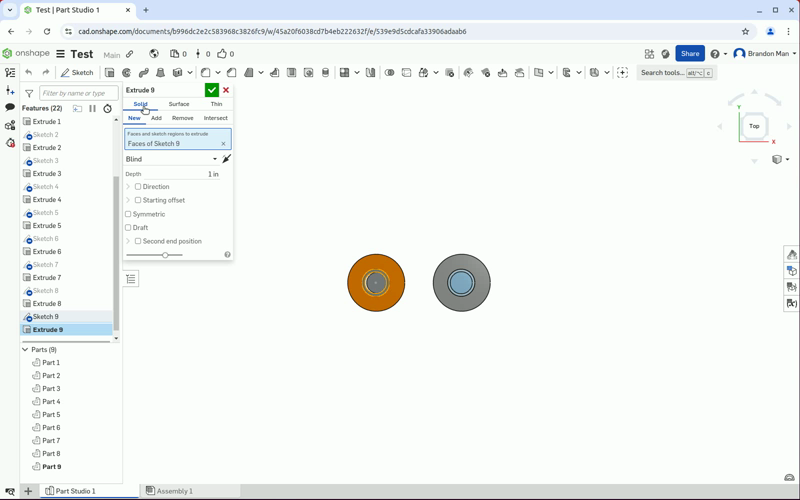
click(143, 106)
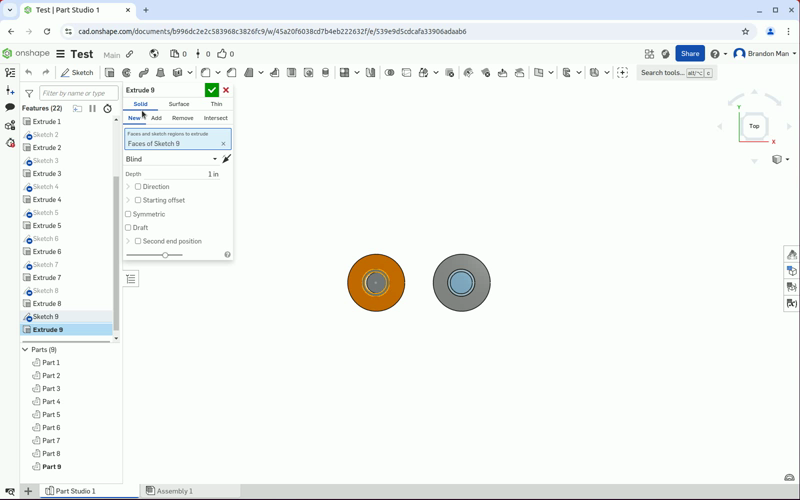
mouse_move(137, 120)
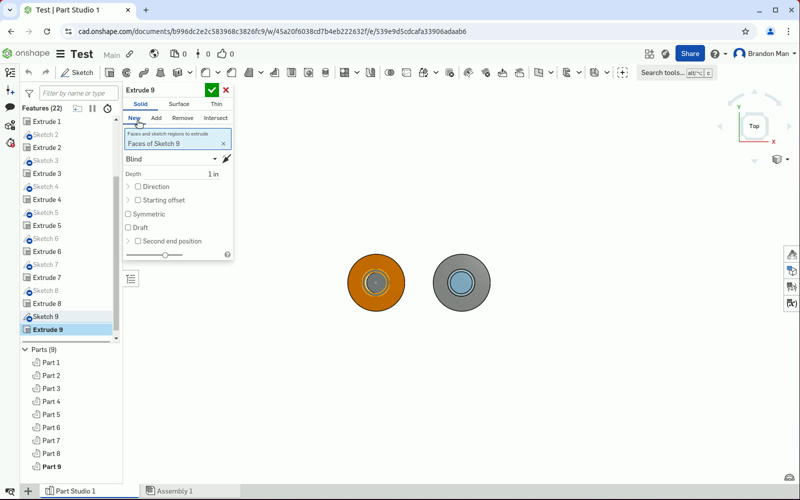
click(137, 120)
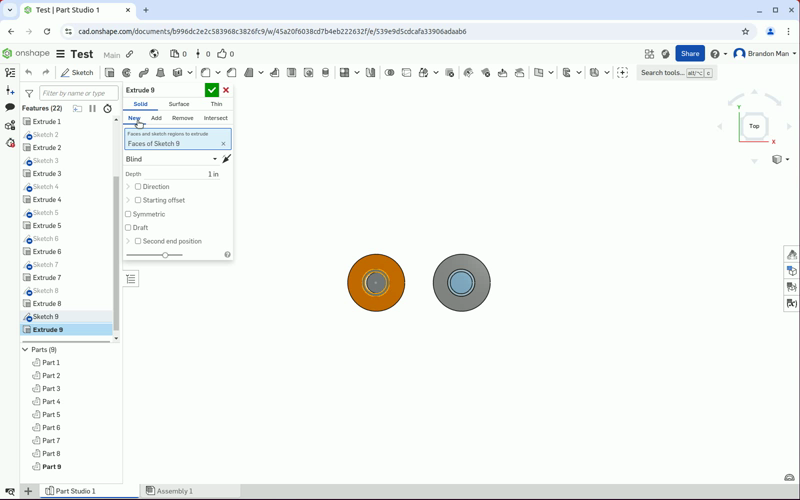
key(tab, 4)
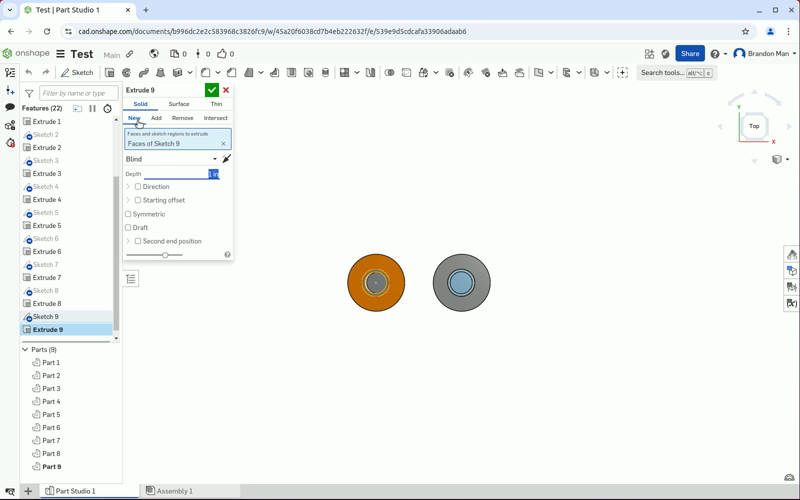
text(0.481)
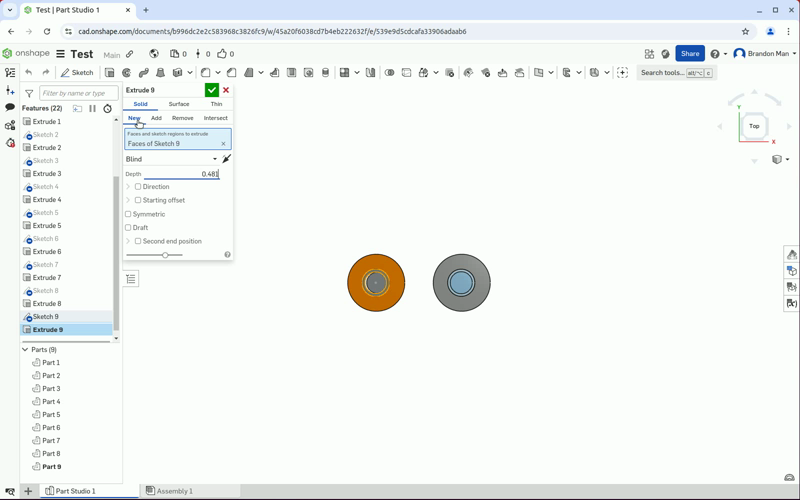
key(enter)
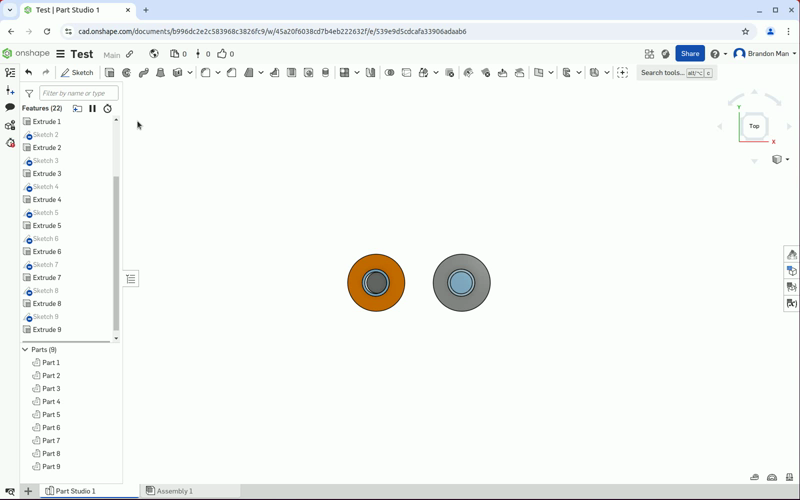
key(shift+h)
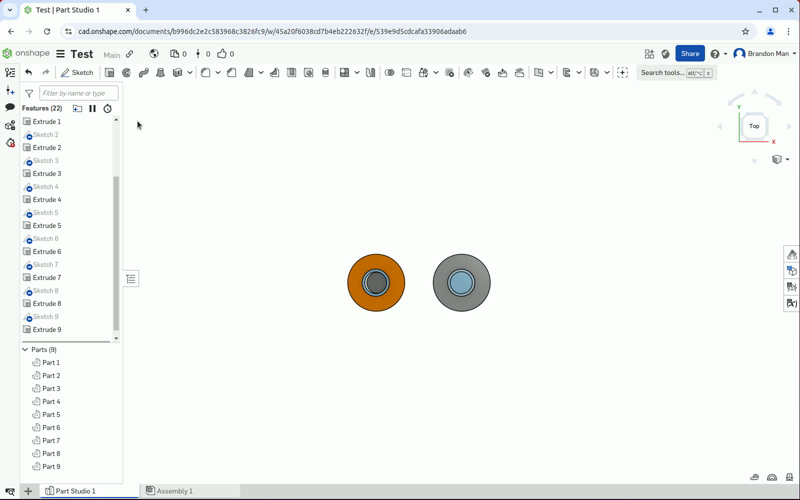
key(shift+h)
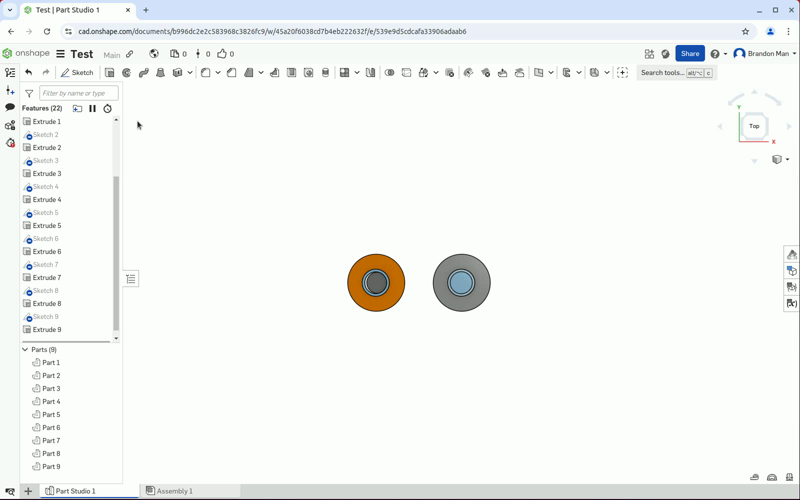
mouse_move(69, 111)
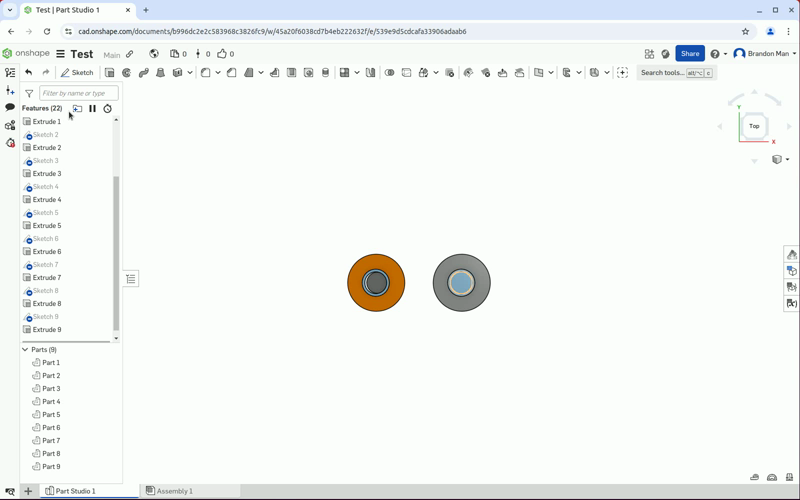
click(69, 111)
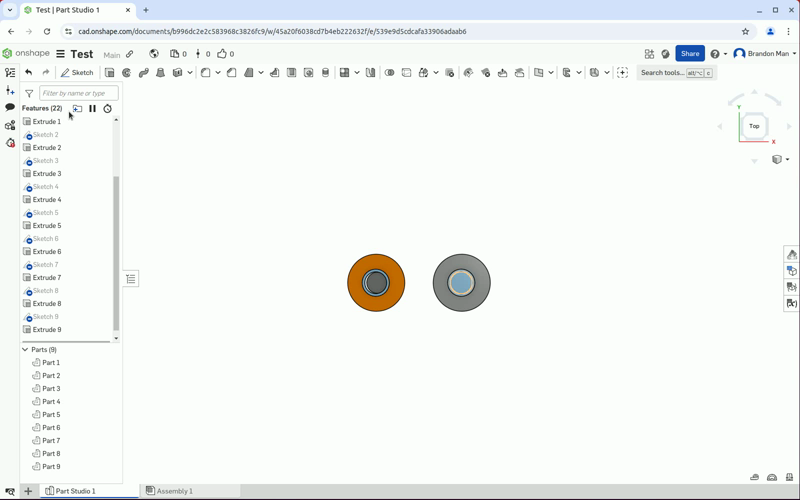
key(shift+s)
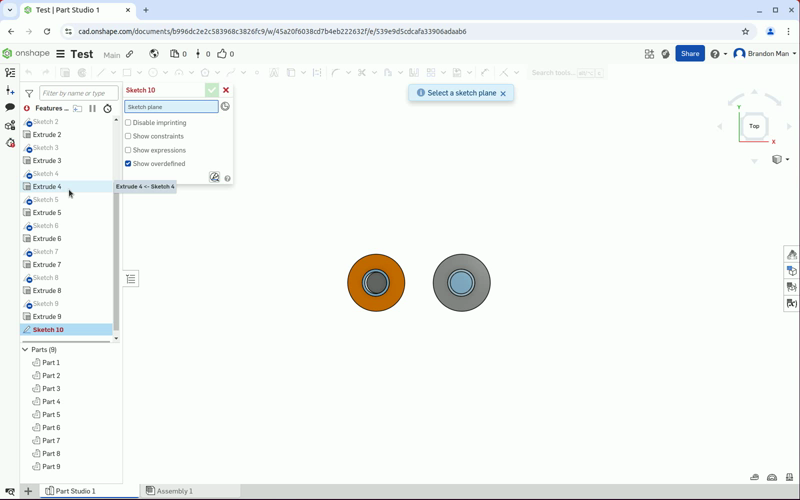
scroll(3)
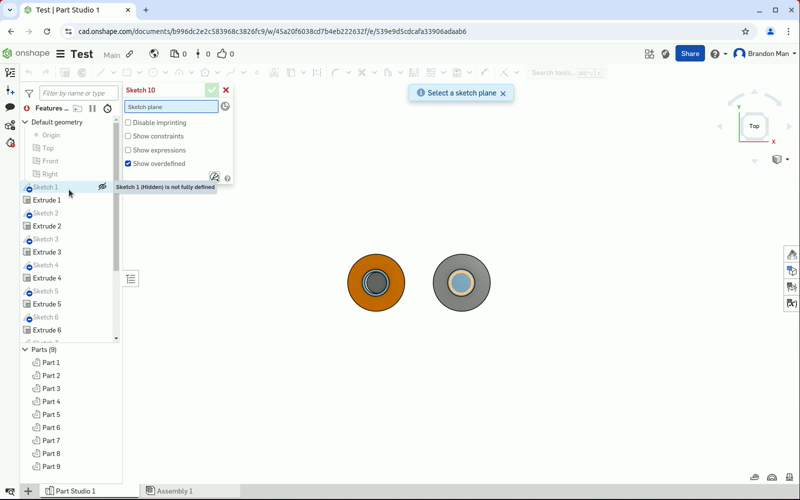
mouse_move(69, 150)
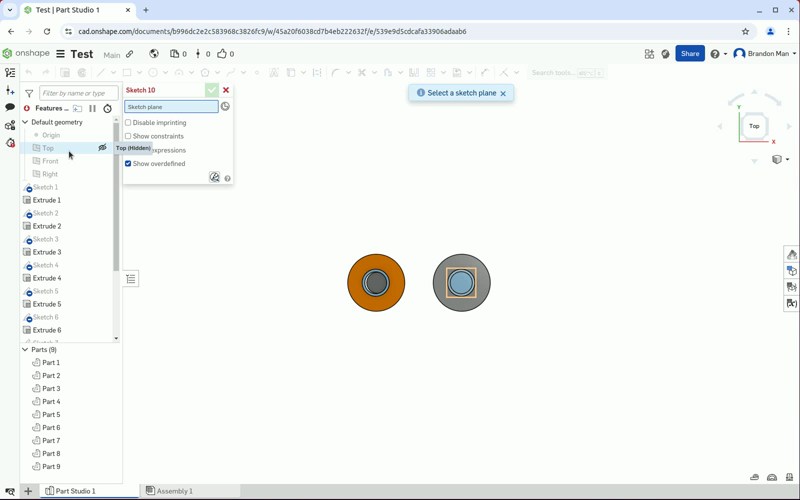
click(69, 150)
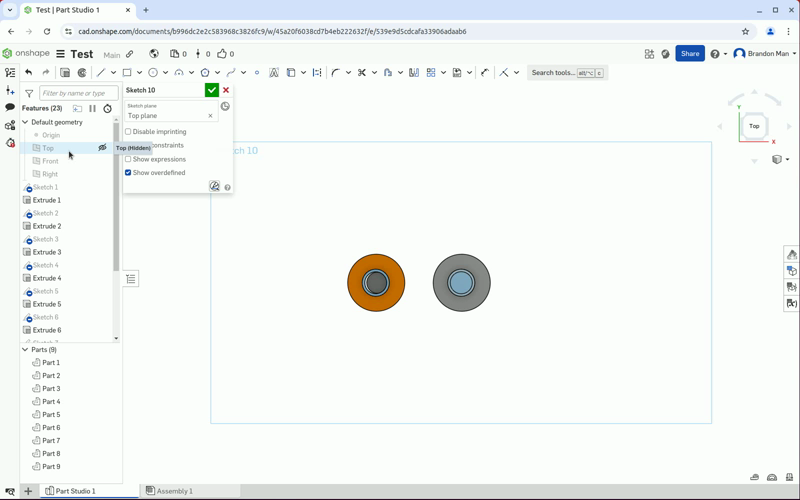
mouse_move(73, 352)
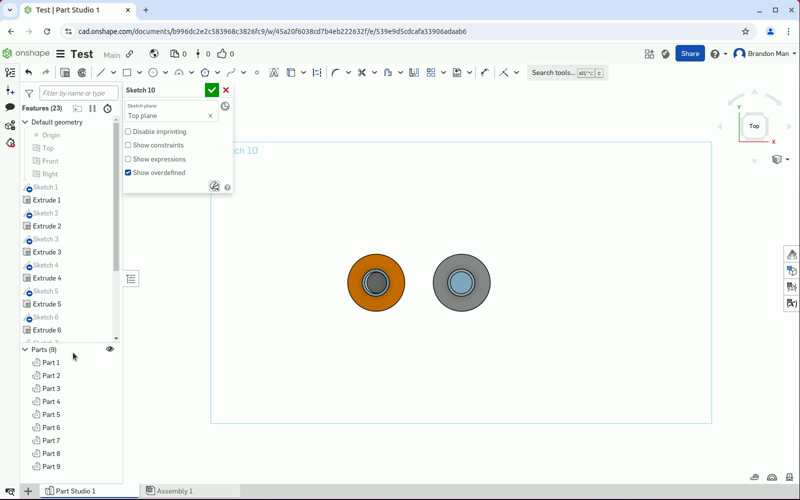
key(y)
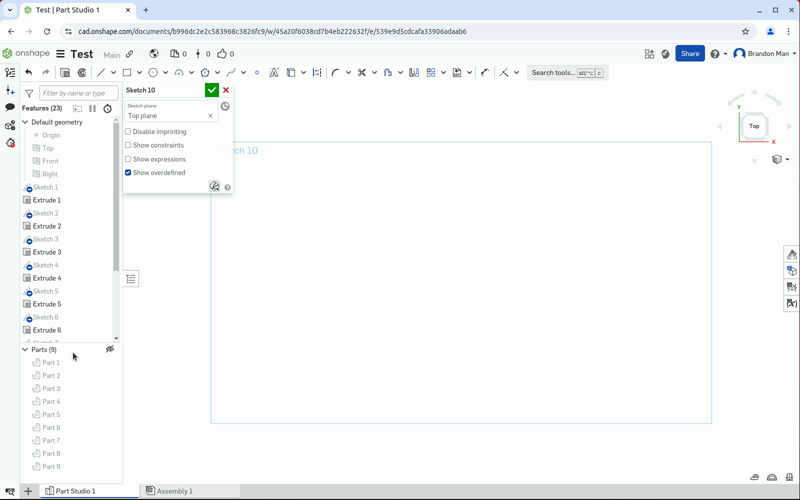
key(c)
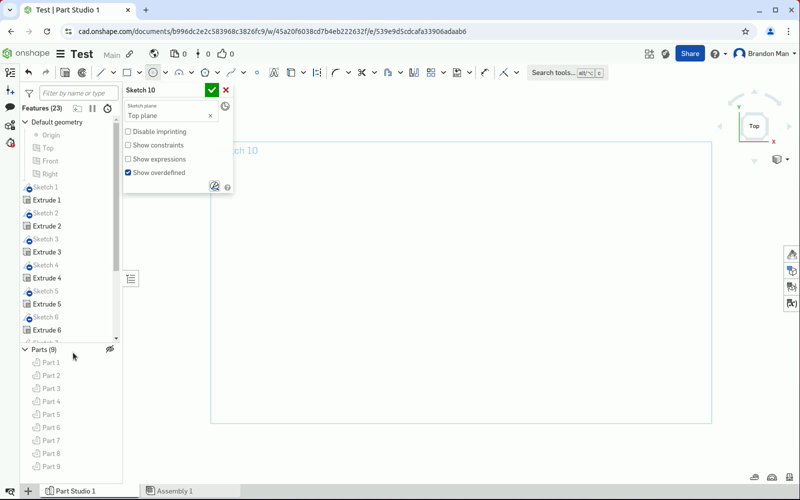
key_down(shift)
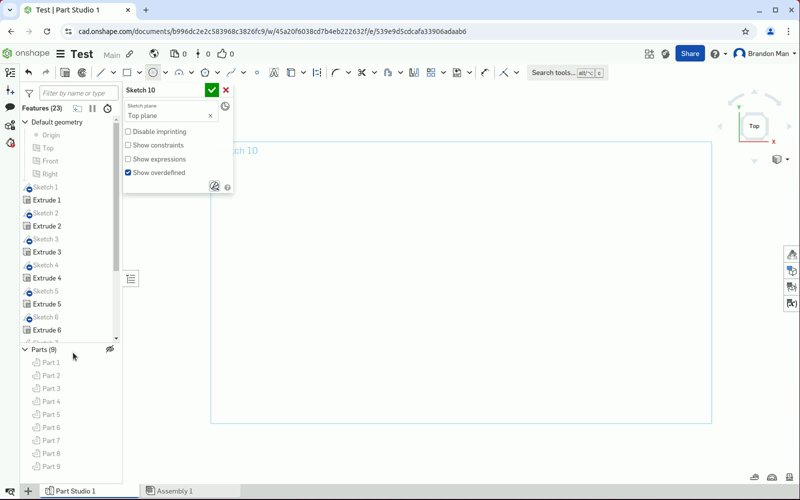
mouse_move(377, 282)
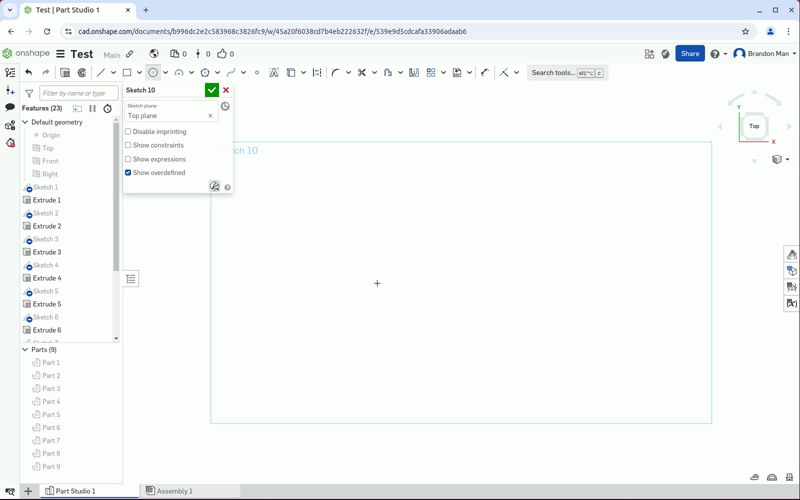
click(377, 282)
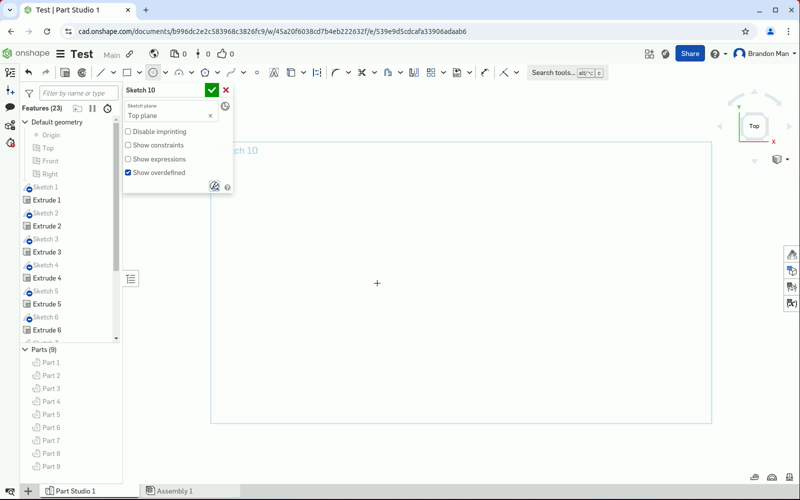
key_up(shift)
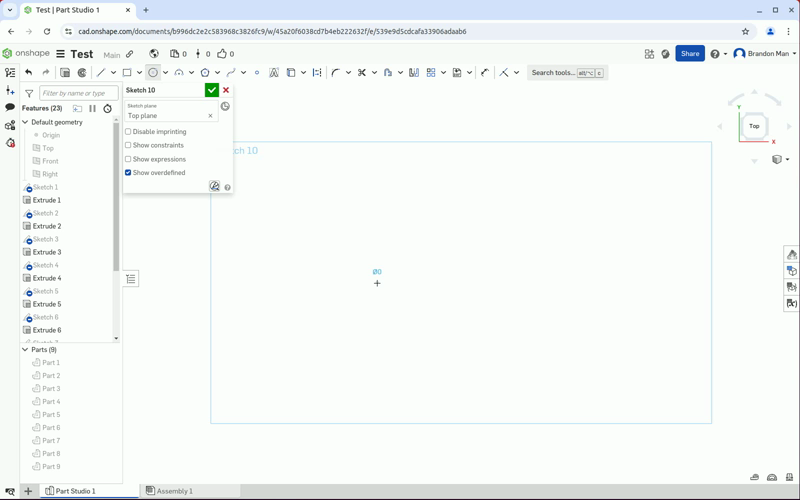
mouse_move(387, 282)
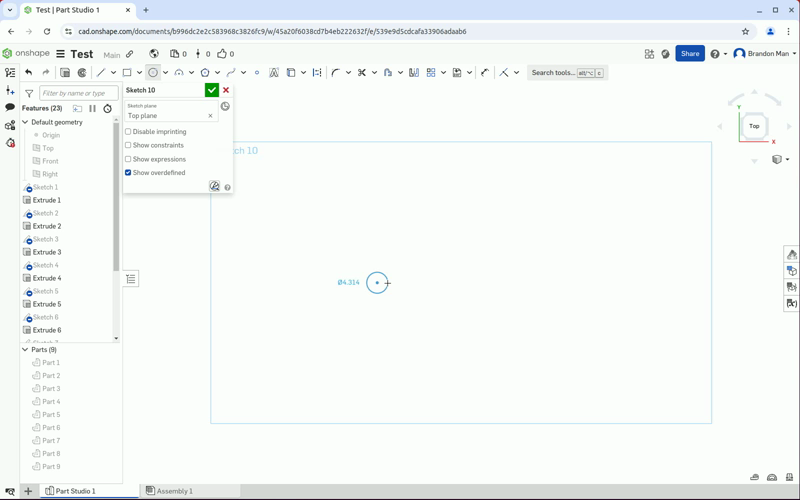
click(387, 282)
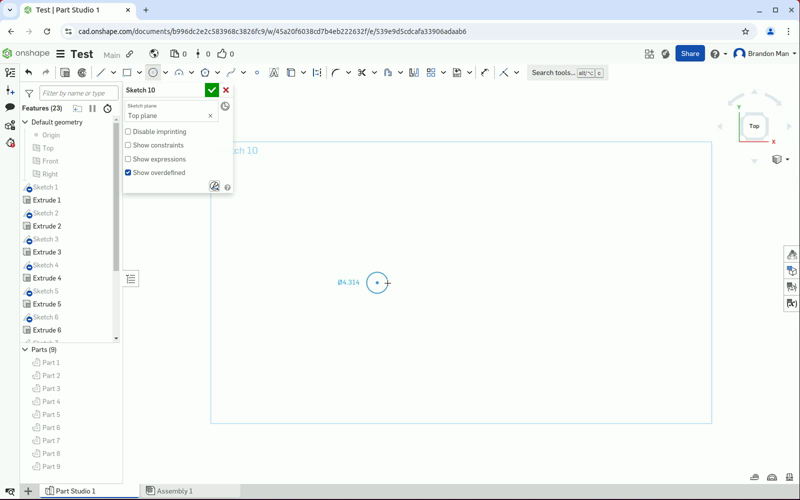
key(esc)
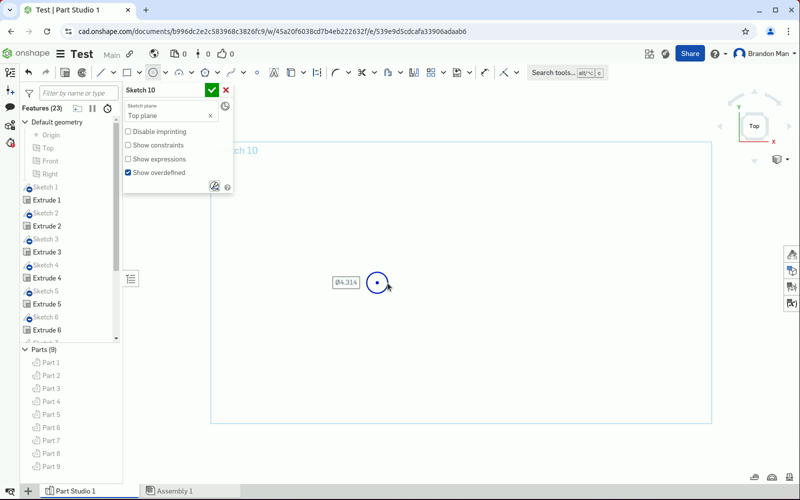
mouse_move(373, 279)
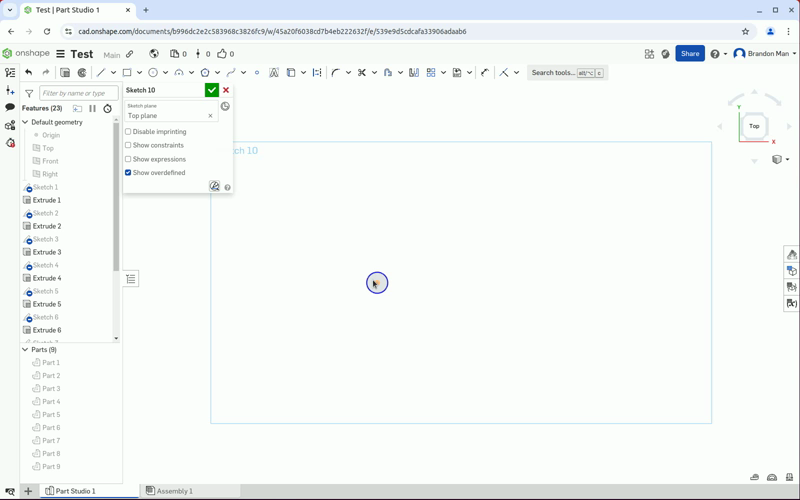
scroll(6)
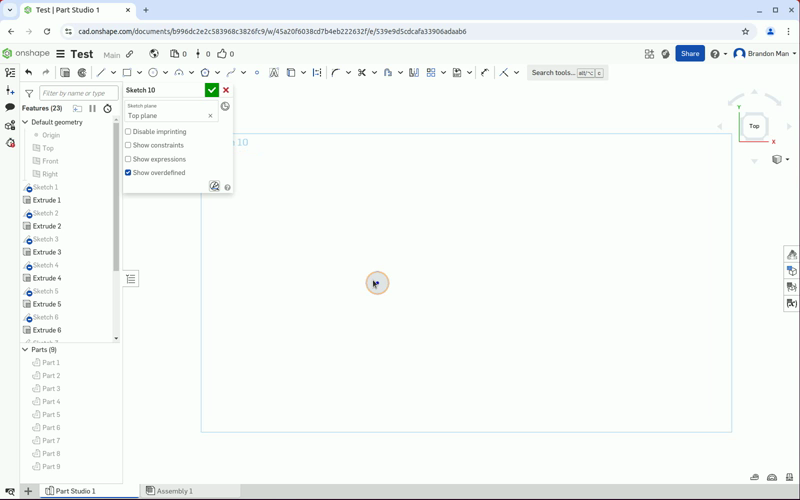
scroll(6)
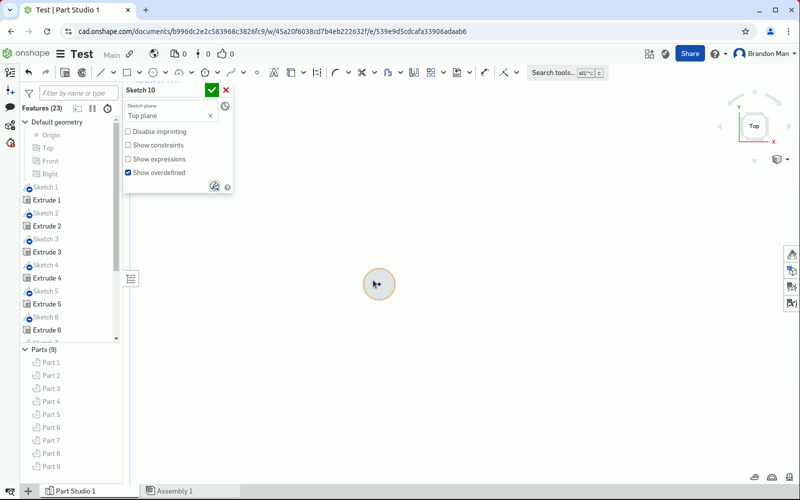
scroll(6)
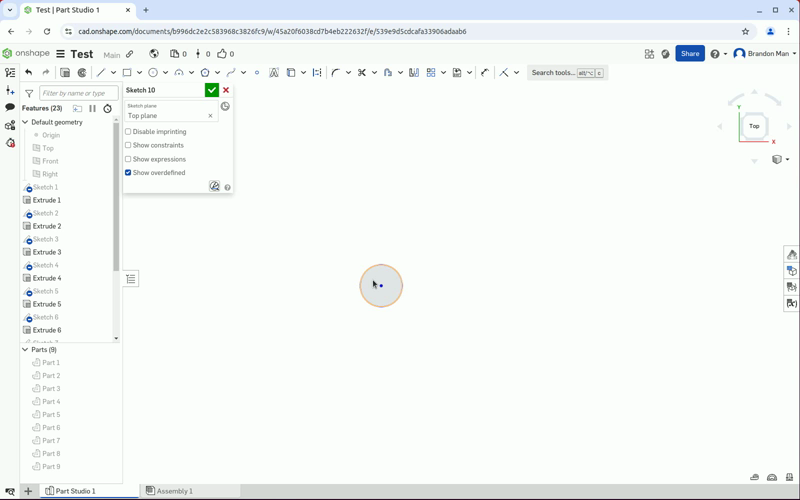
scroll(6)
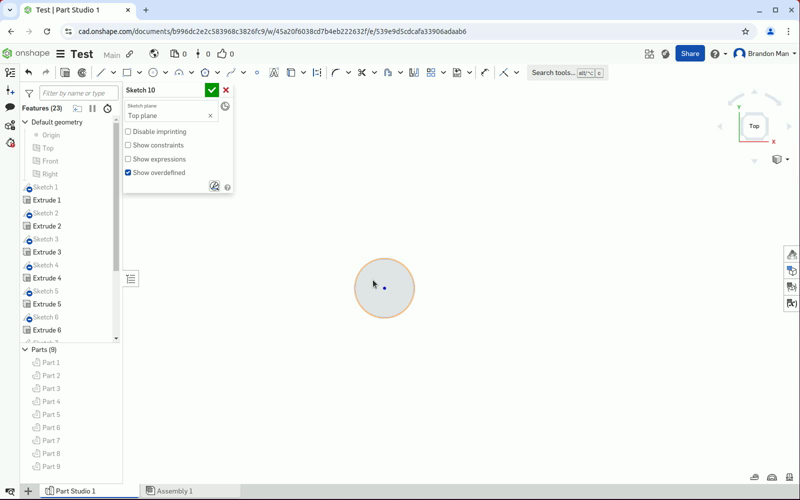
scroll(6)
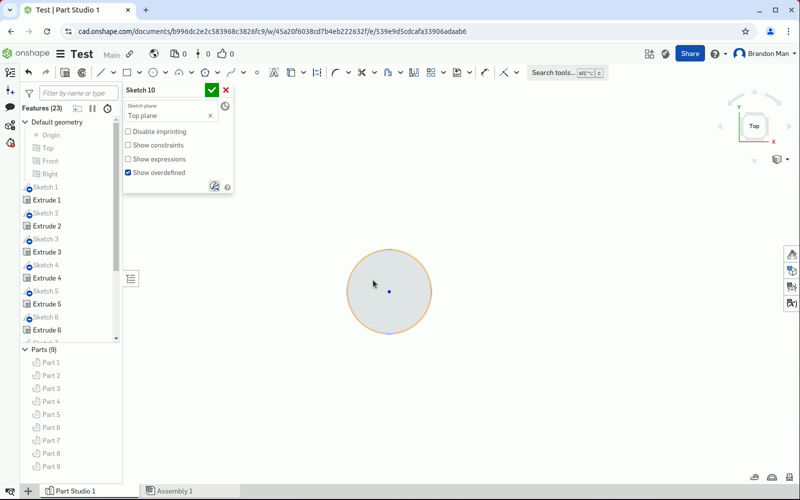
scroll(6)
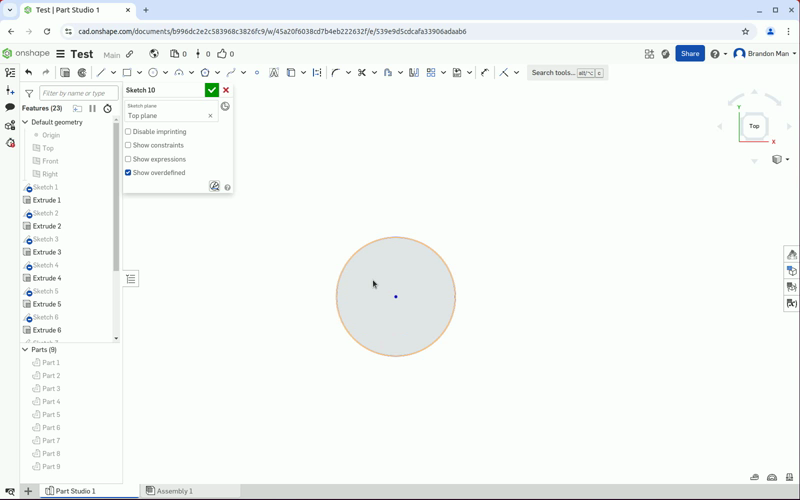
scroll(6)
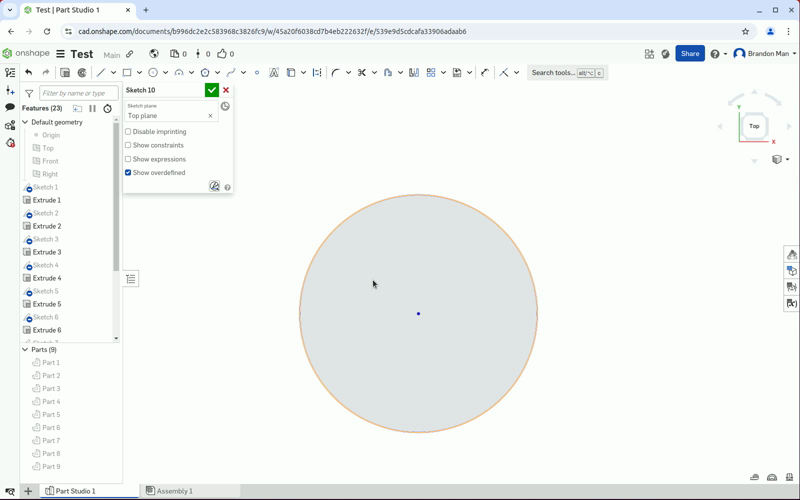
click(373, 279)
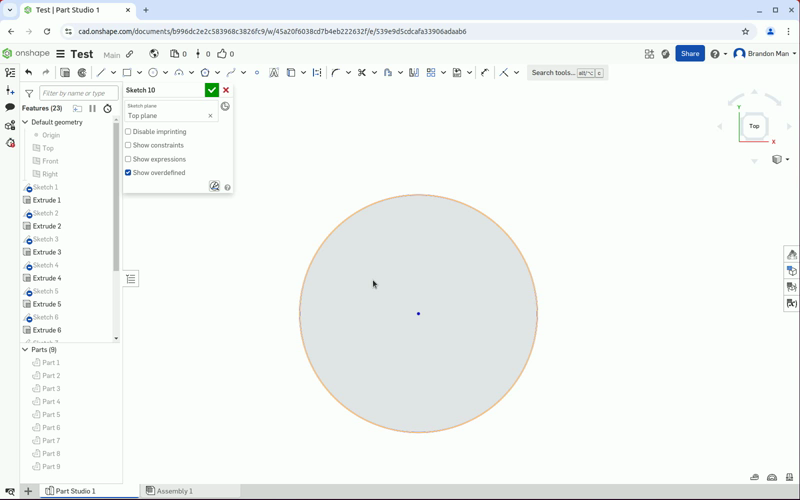
scroll(-6)
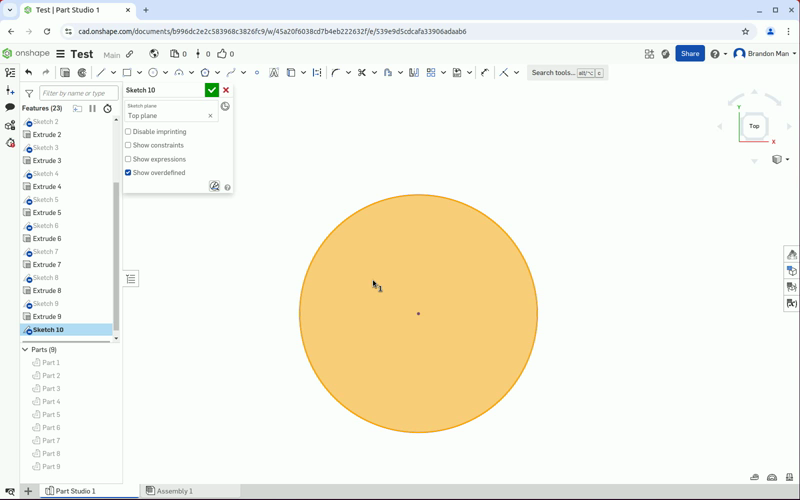
scroll(-6)
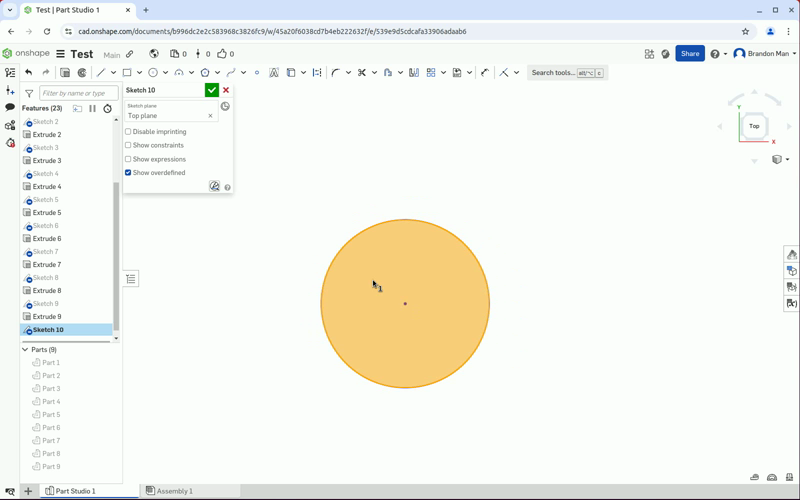
scroll(-6)
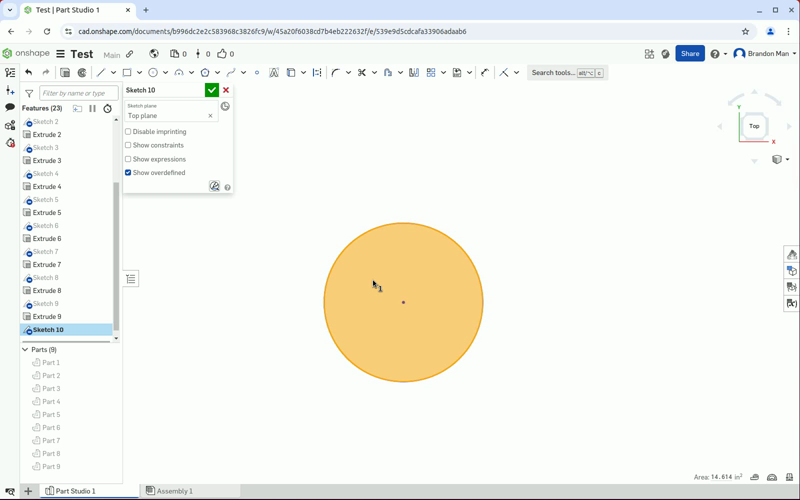
scroll(-6)
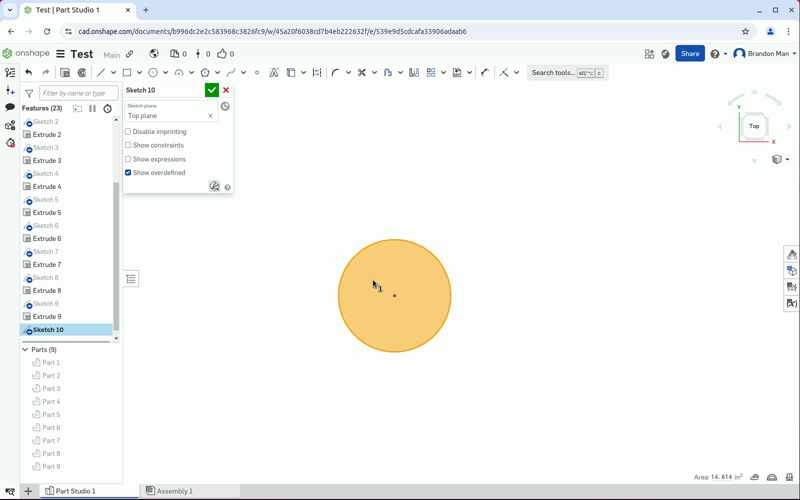
scroll(-6)
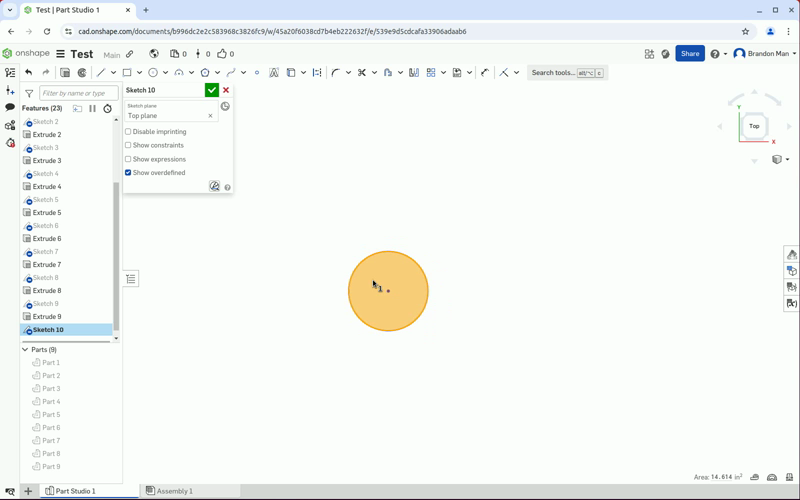
scroll(-6)
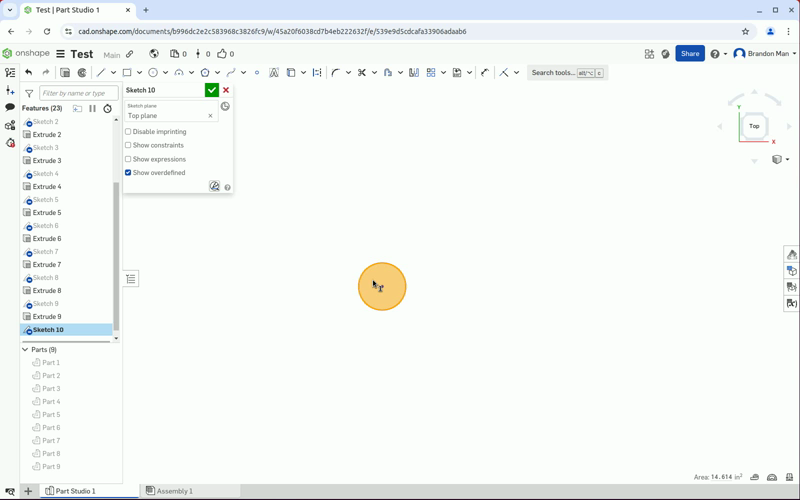
scroll(-6)
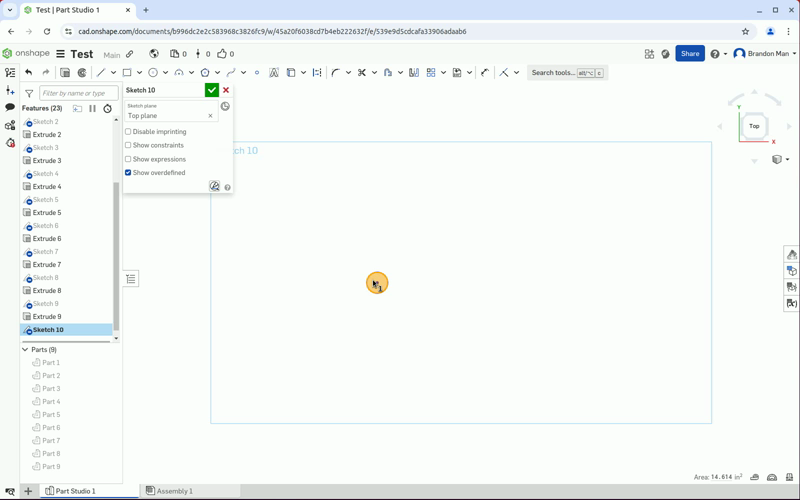
mouse_move(73, 352)
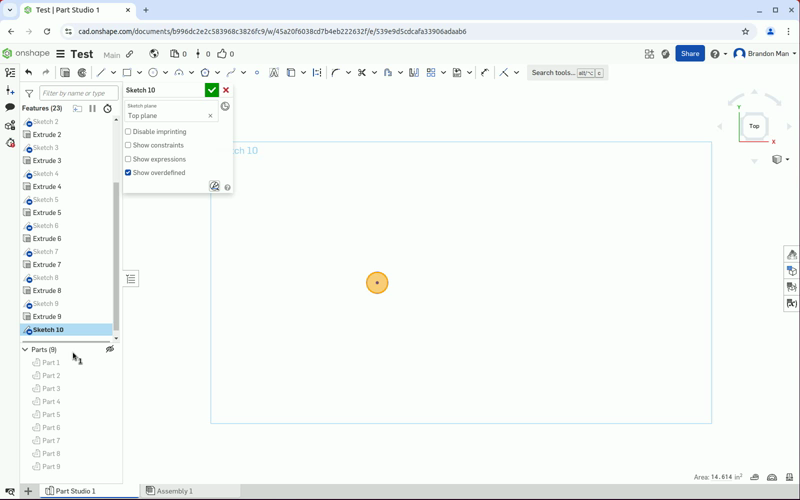
key(shift+y)
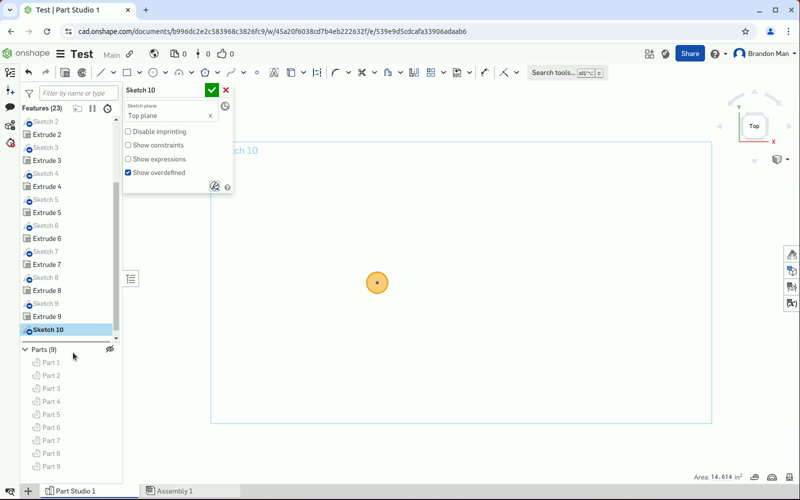
key(shift+e)
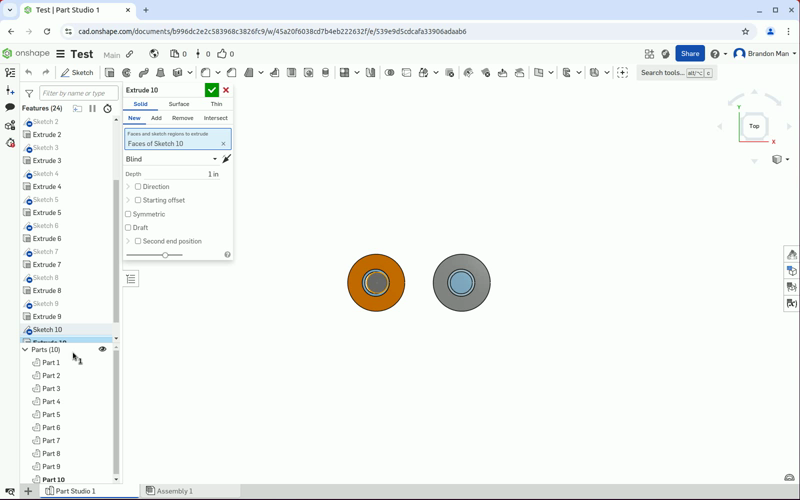
mouse_move(143, 106)
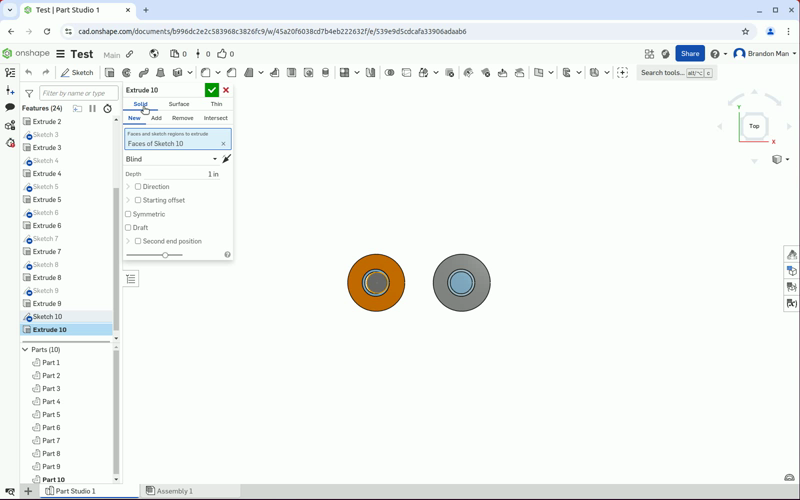
click(143, 106)
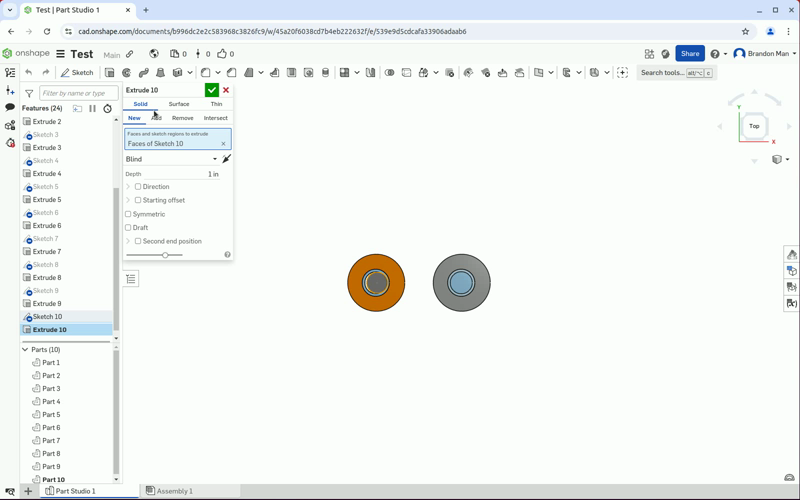
mouse_move(186, 120)
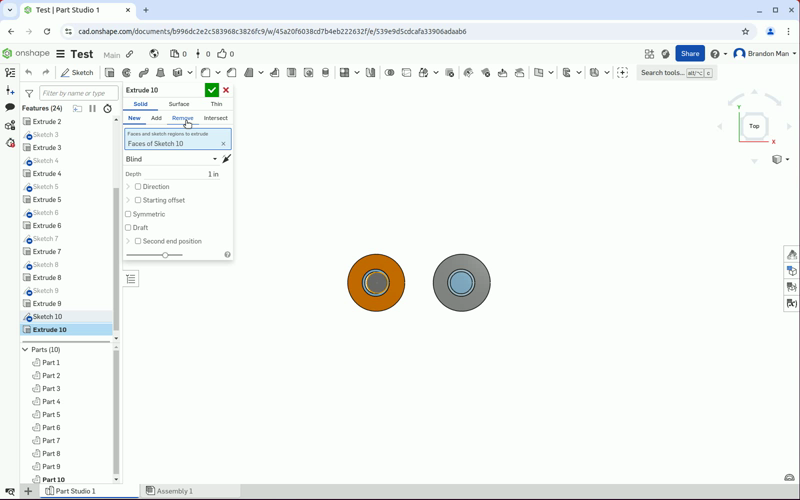
click(186, 120)
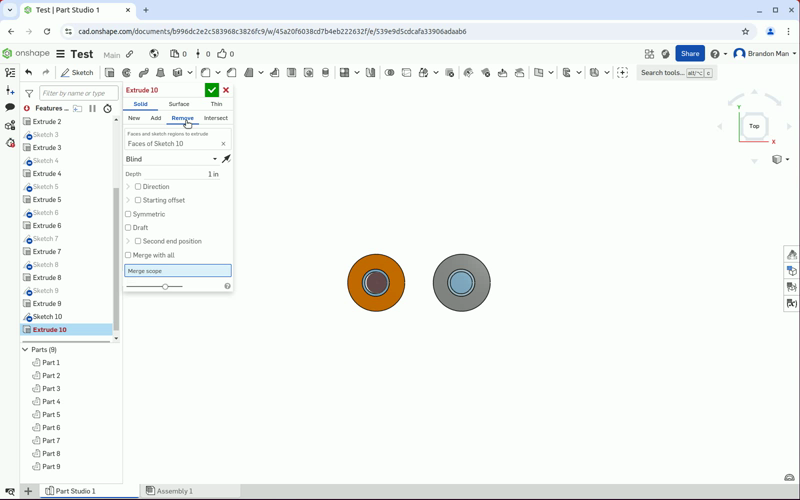
key(tab, 4)
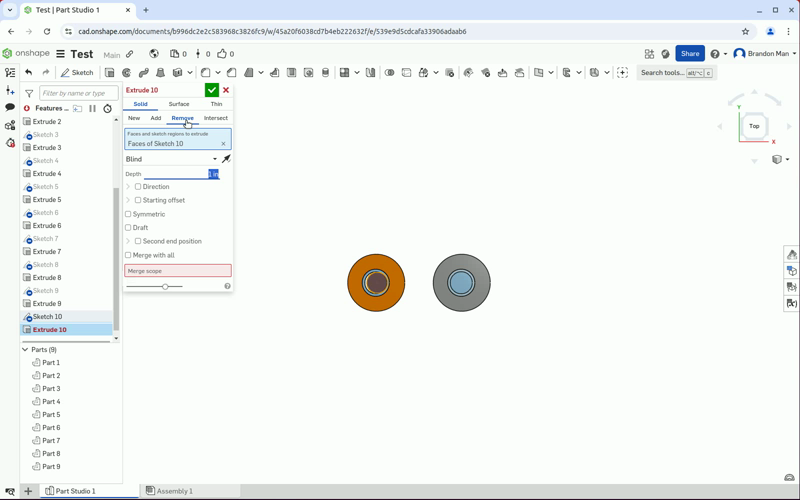
text(1.204)
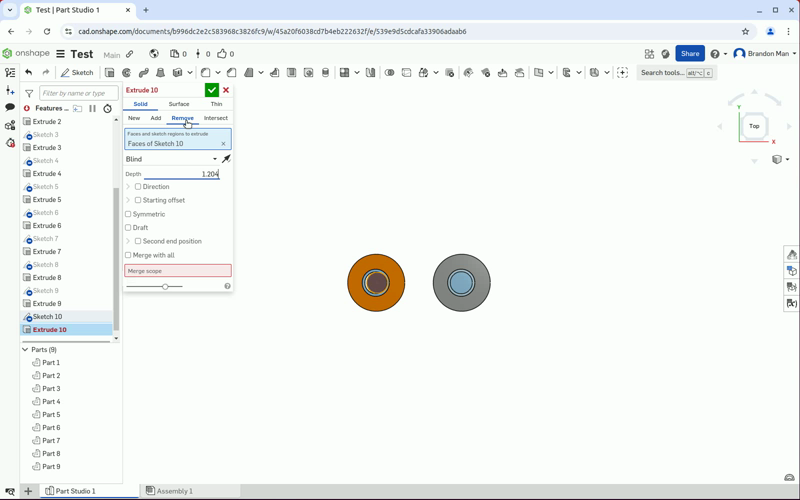
key(tab, 6)
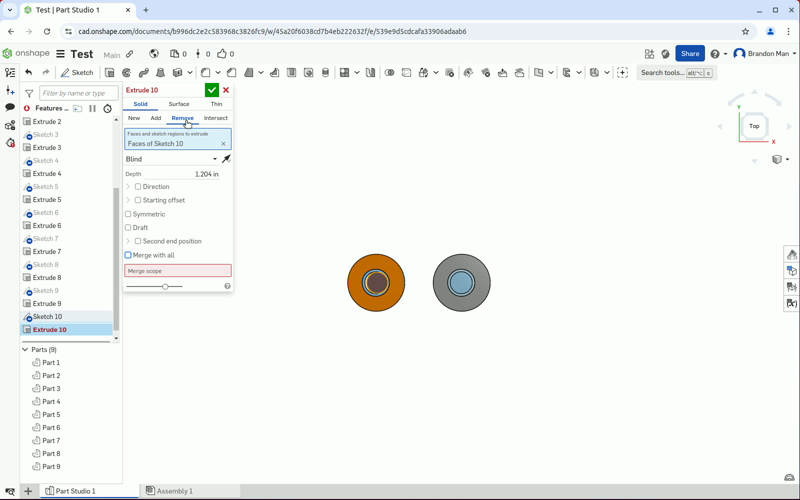
key(space)
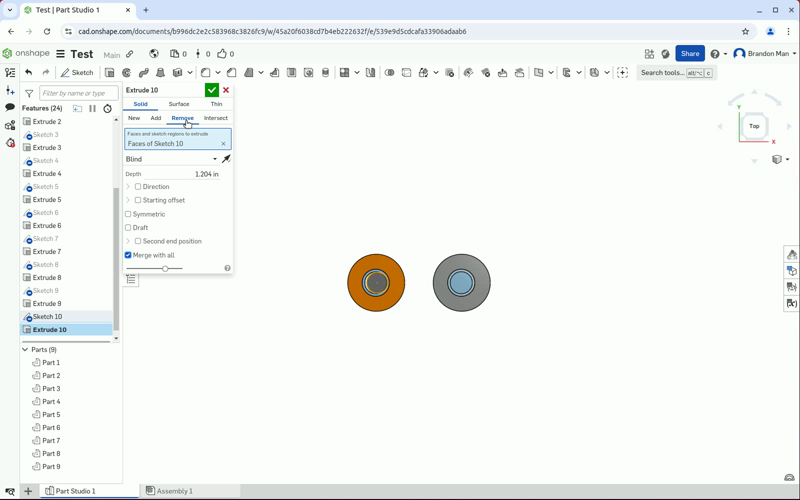
key(enter)
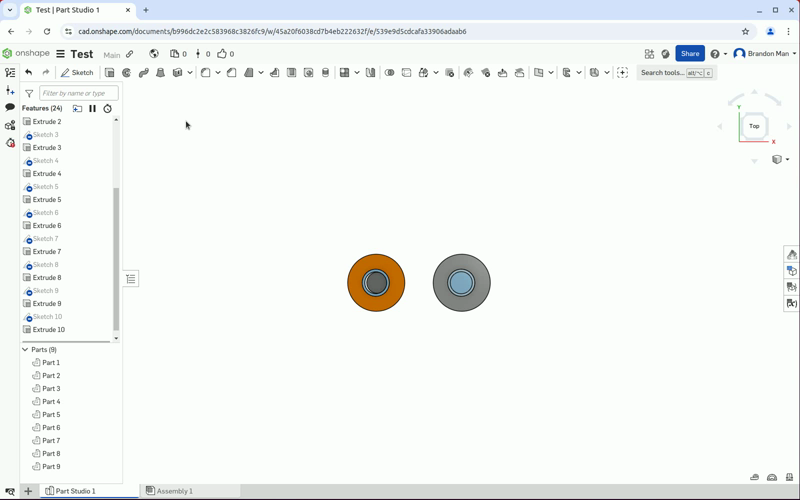
key(shift+h)
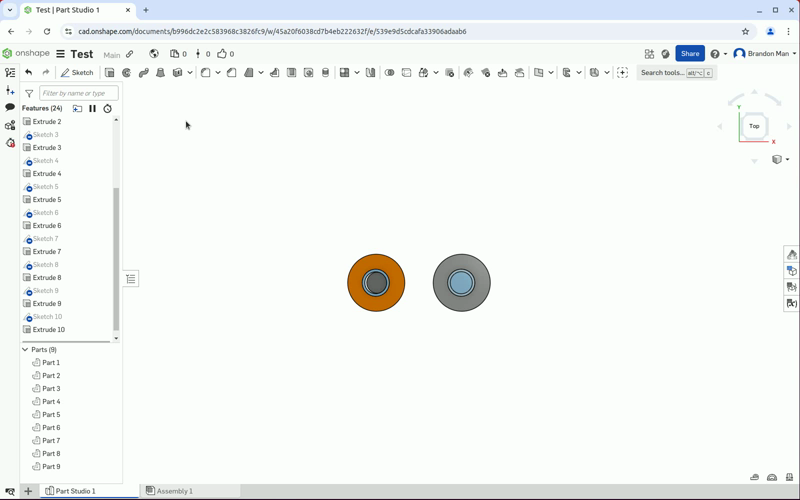
key(shift+h)
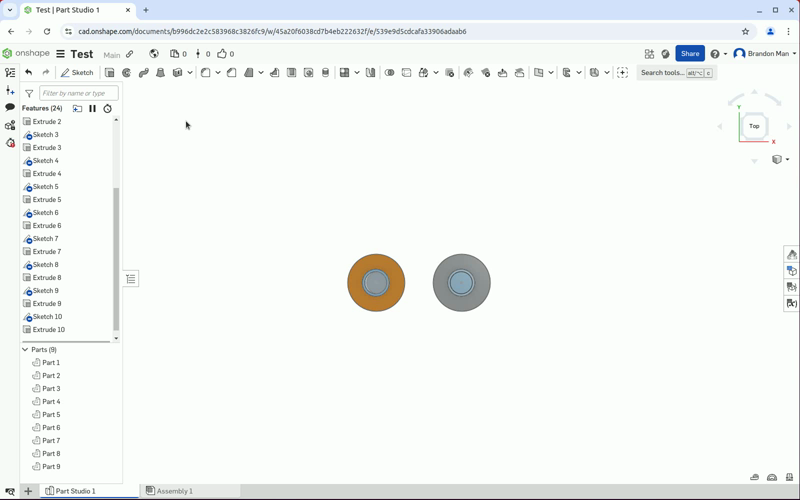
key(shift+7)
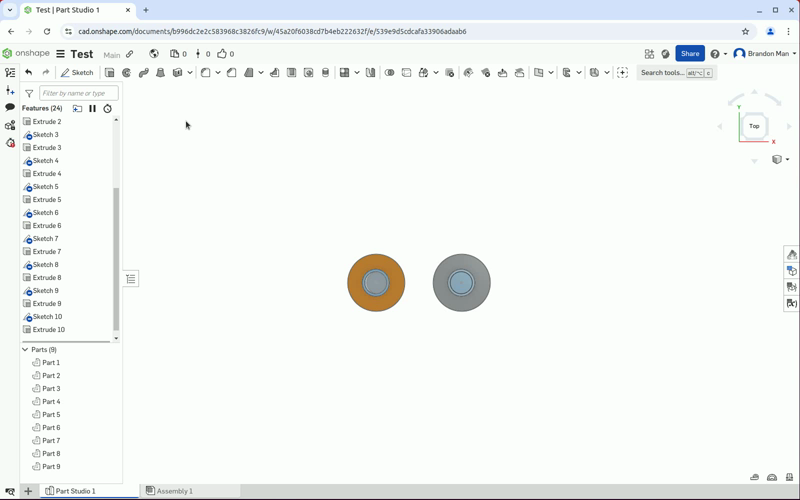
key(up, 3)
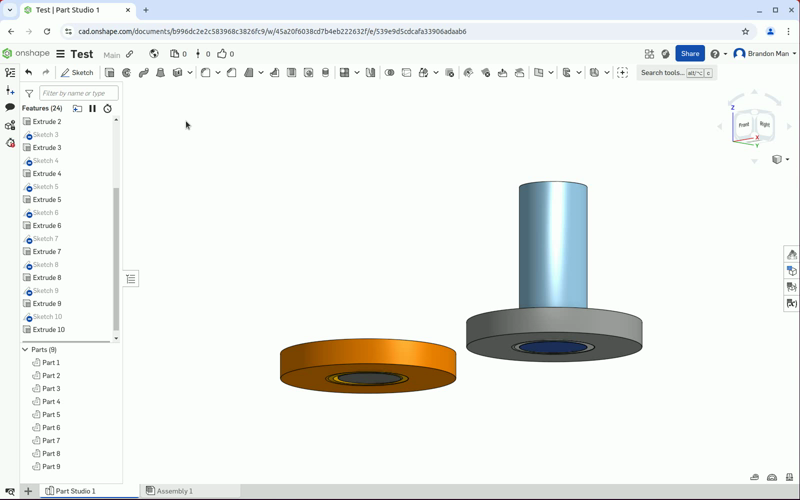
key(left, 3)
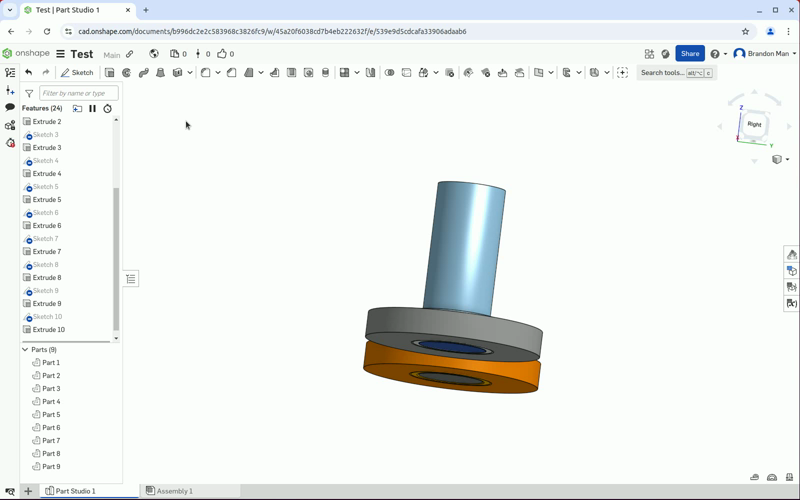
key(right, 3)
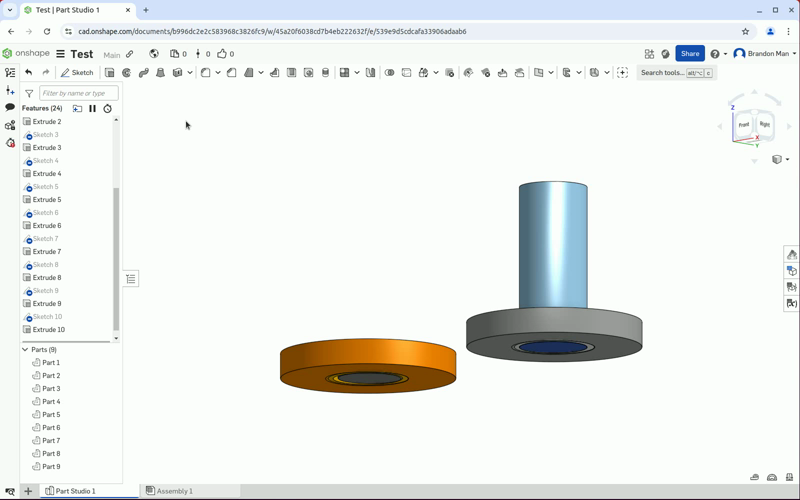
key(down, 3)
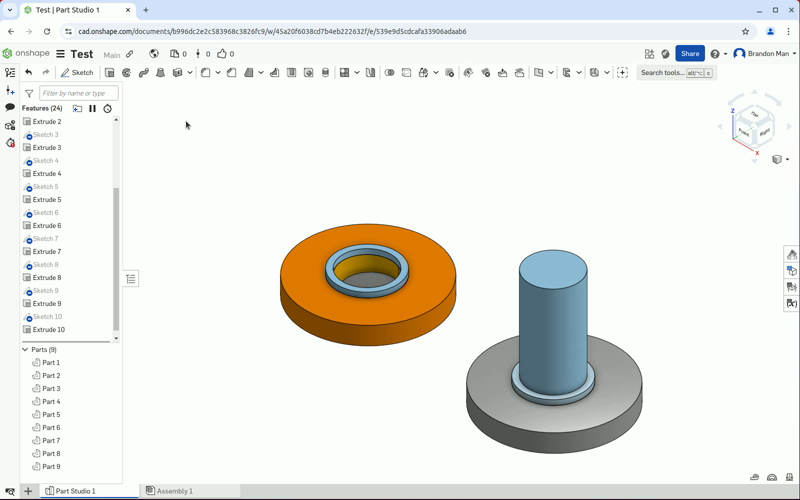
mouse_move(69, 85)
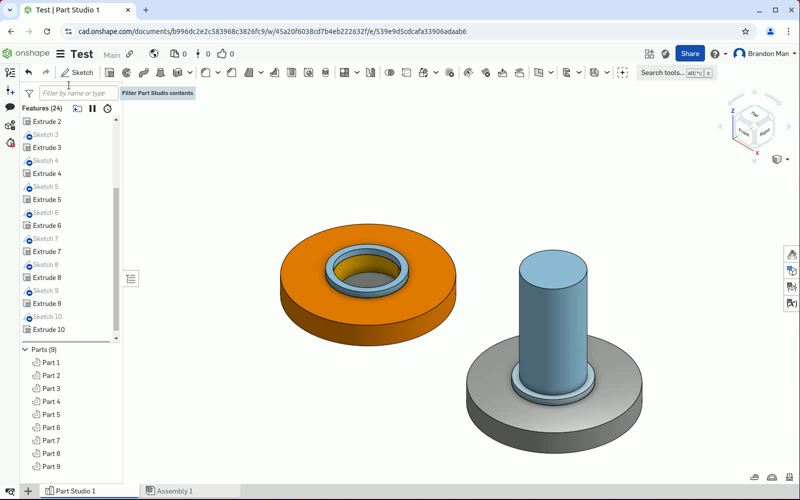
click(69, 85)